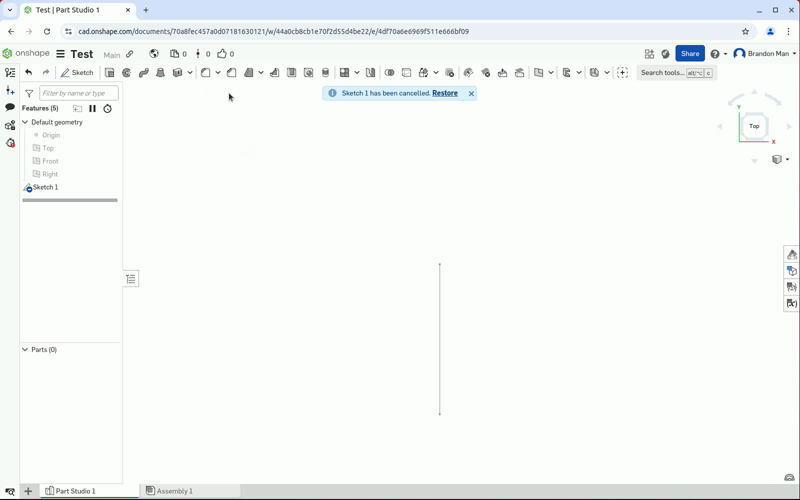
key(shift+h)
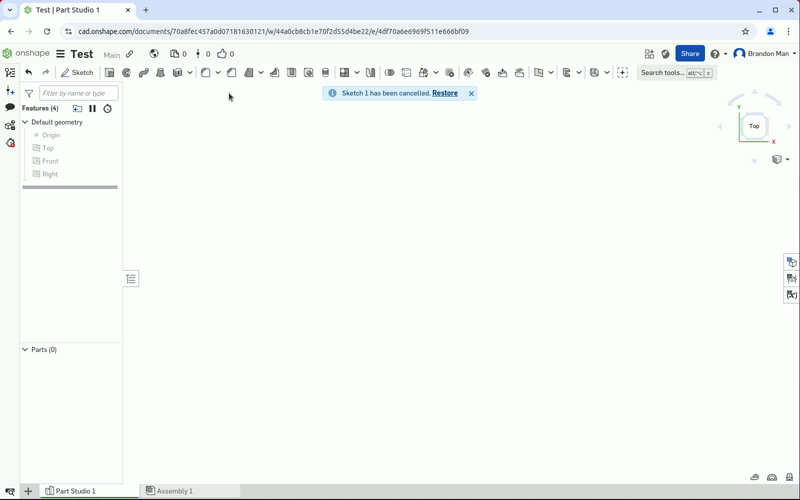
mouse_move(73, 352)
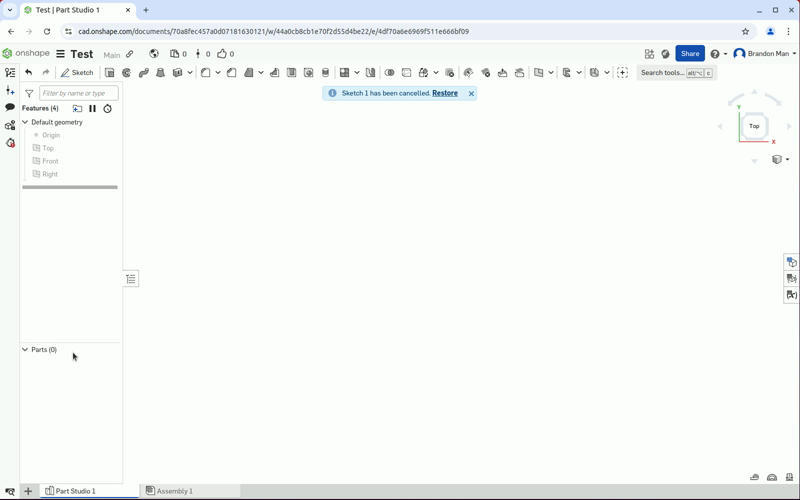
key(y)
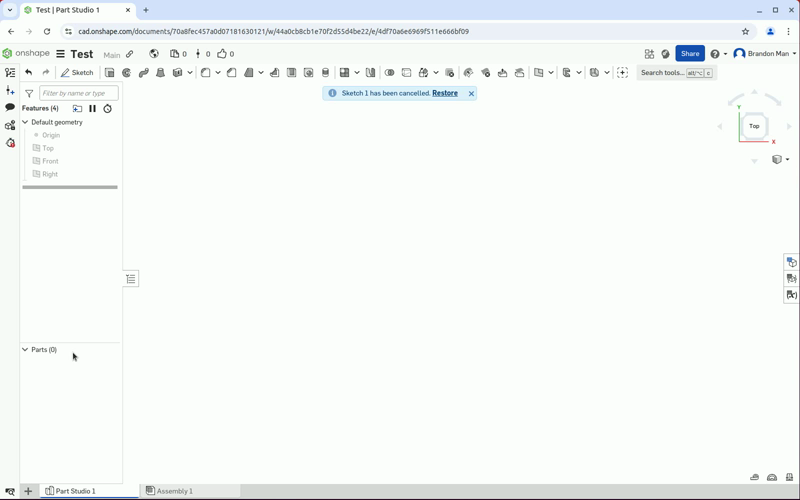
key(shift+p)
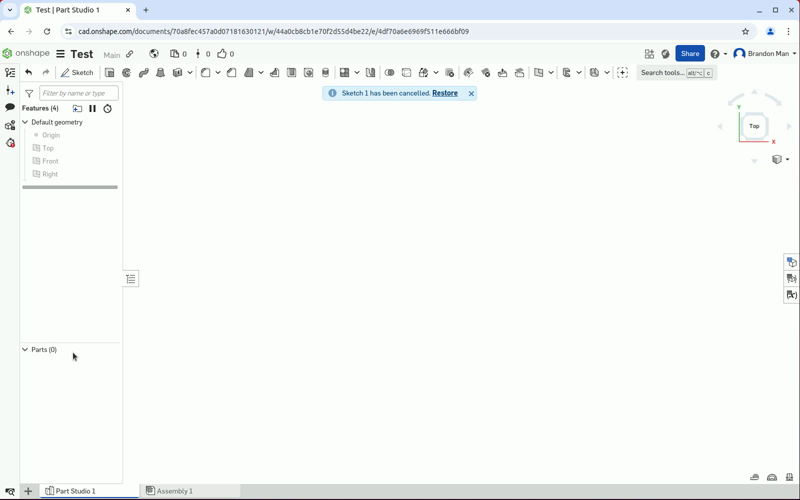
key(space)
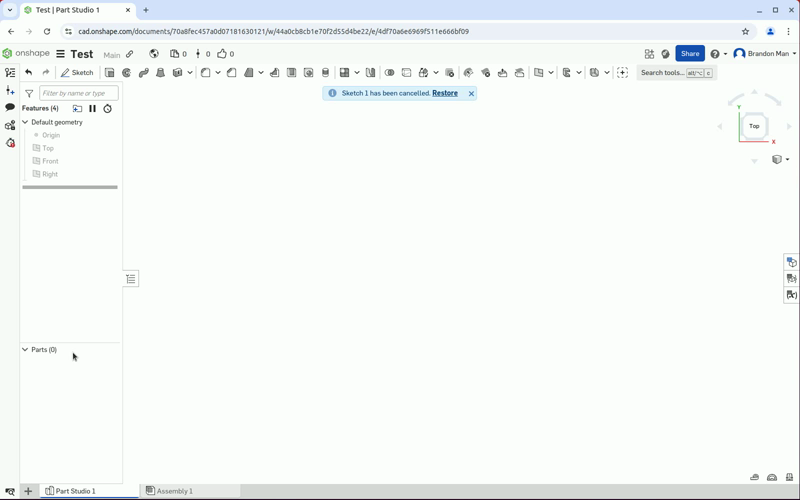
key_down(shift)
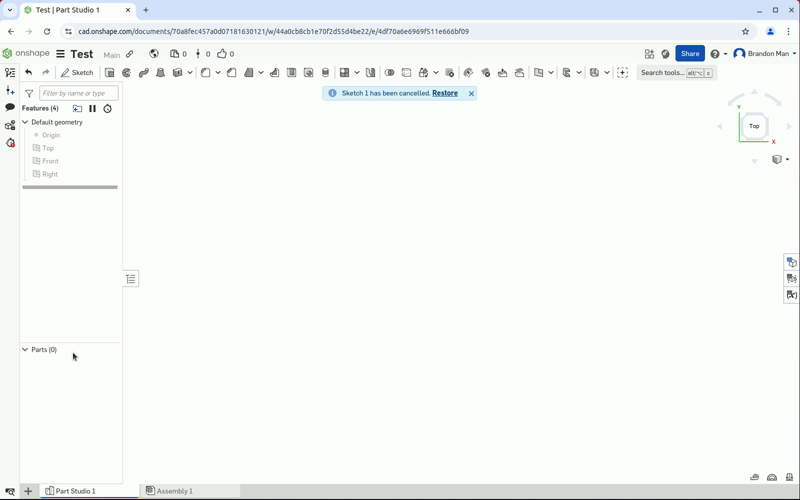
key(up)
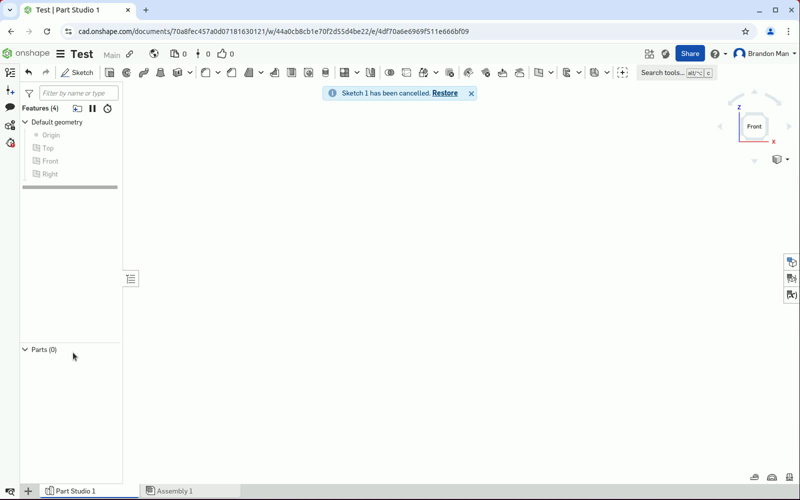
key_up(shift)
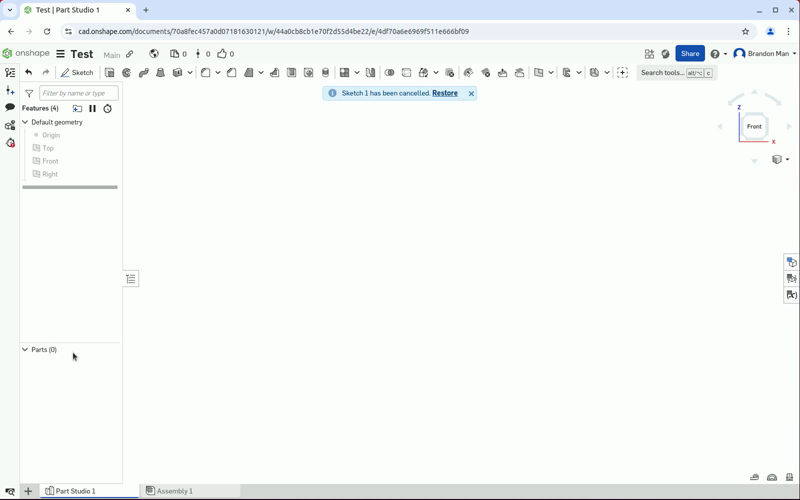
mouse_move(73, 352)
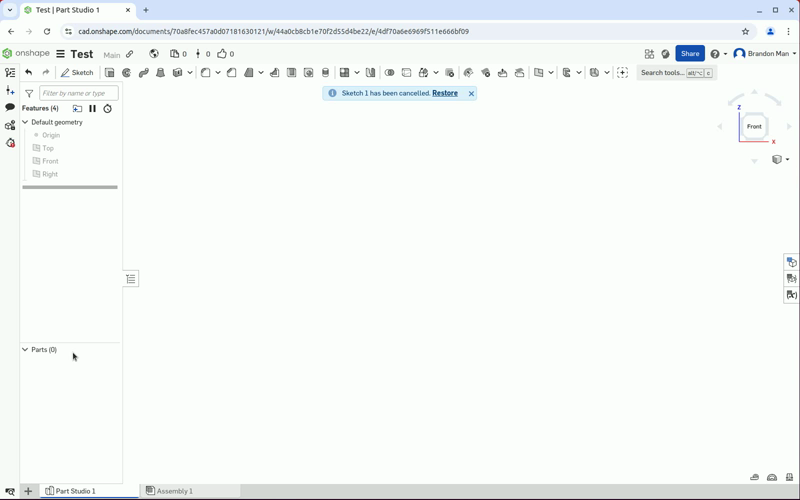
key(shift+y)
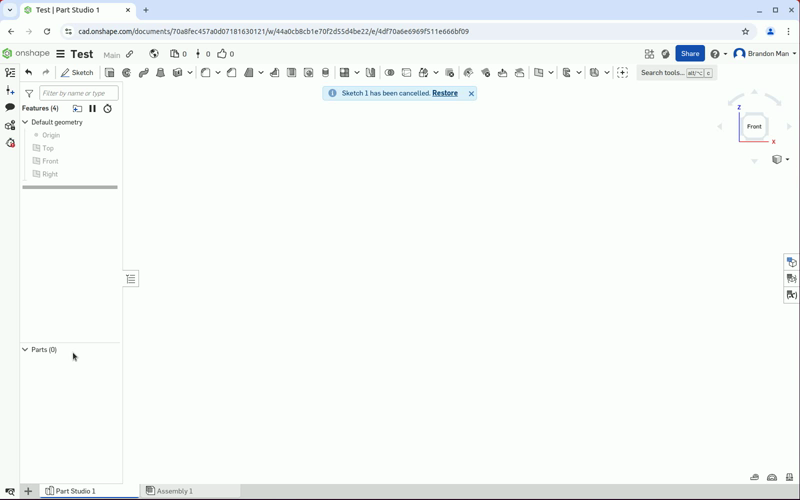
key(shift+s)
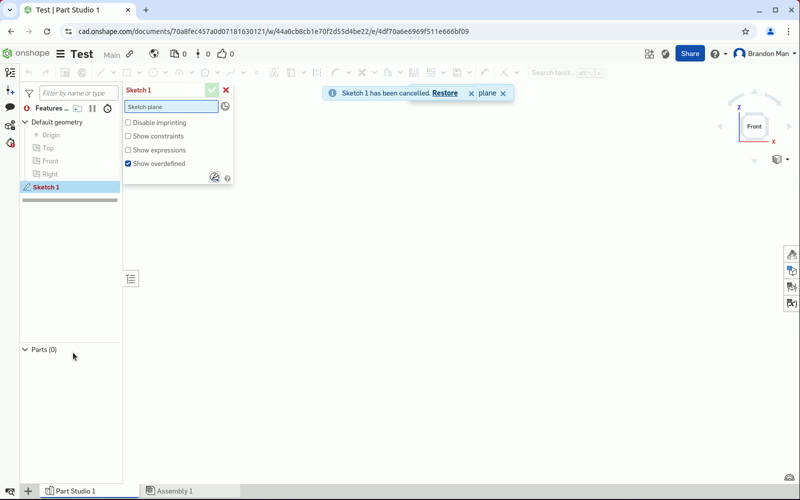
mouse_move(73, 163)
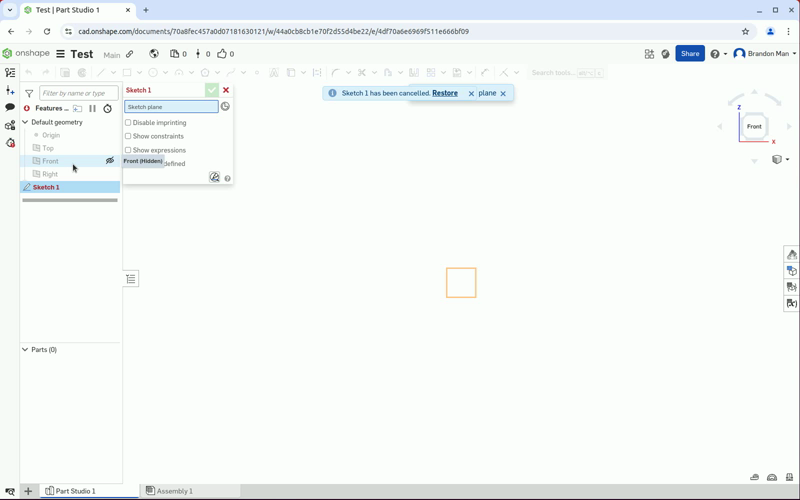
click(73, 163)
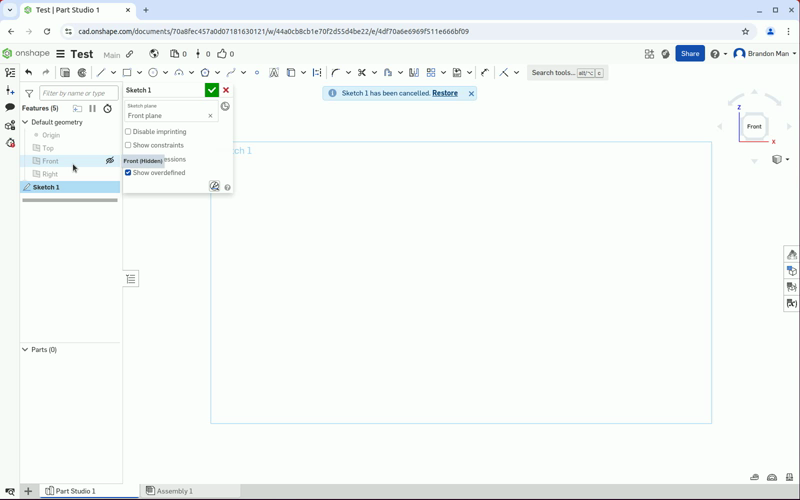
mouse_move(73, 352)
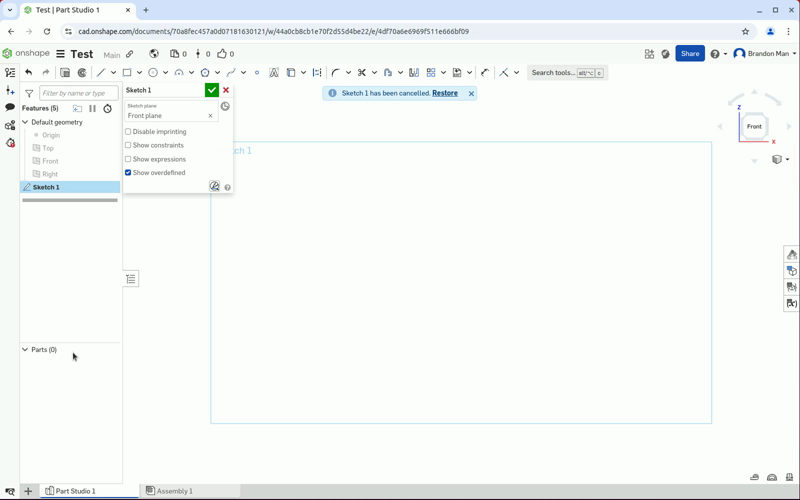
key(y)
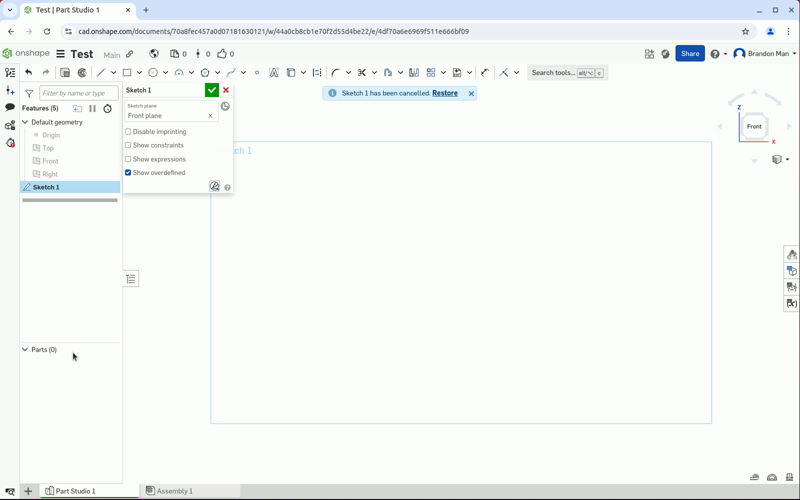
key(l)
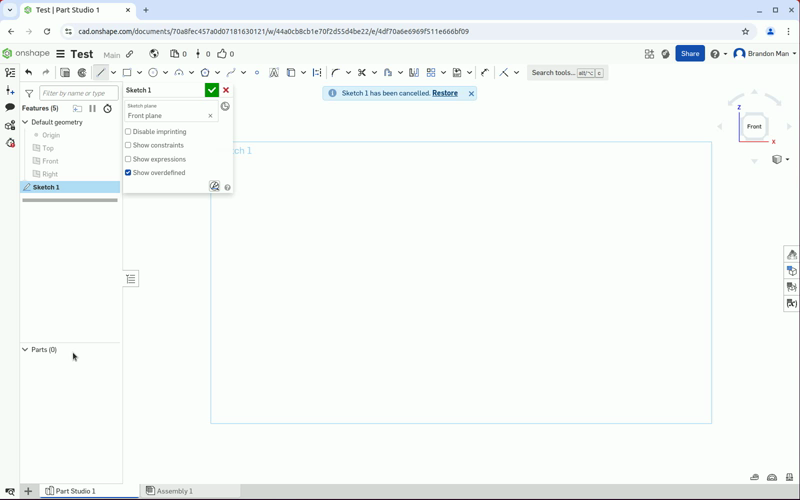
key_down(shift)
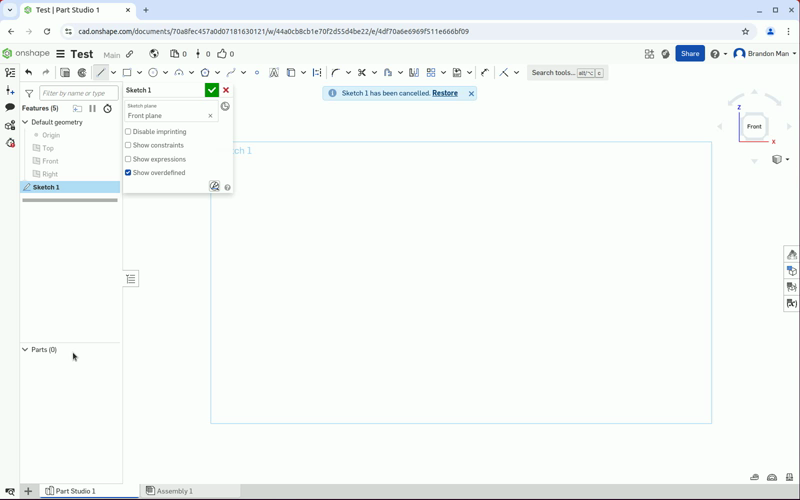
mouse_move(420, 313)
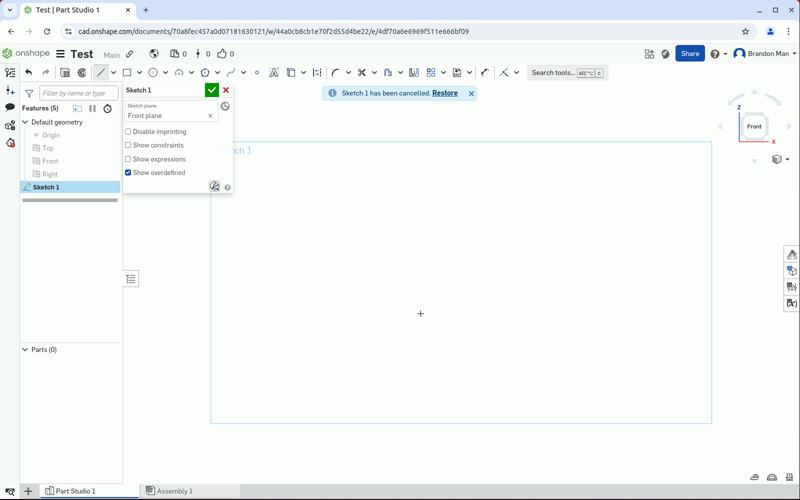
click(420, 313)
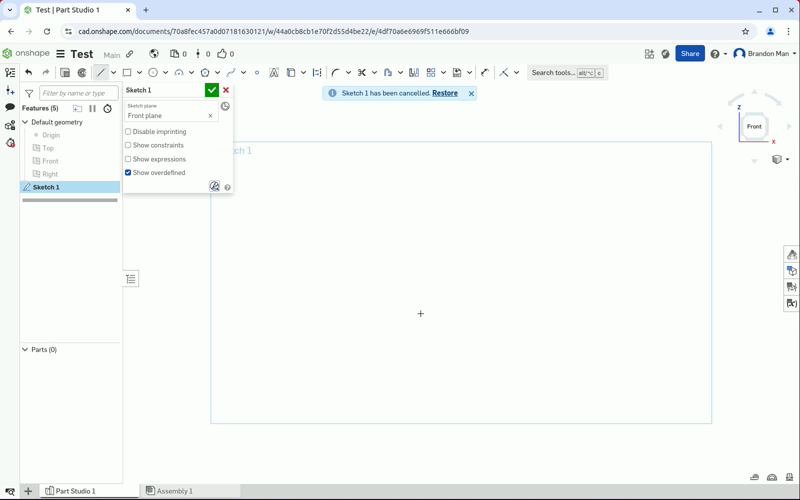
key_up(shift)
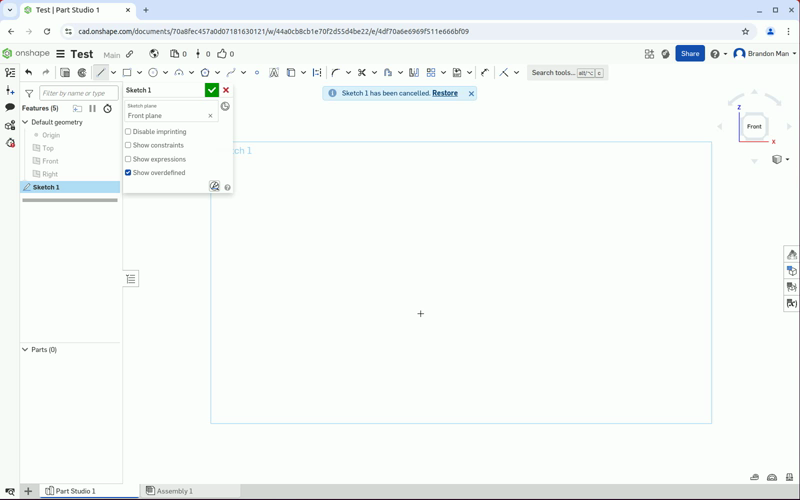
key_down(shift)
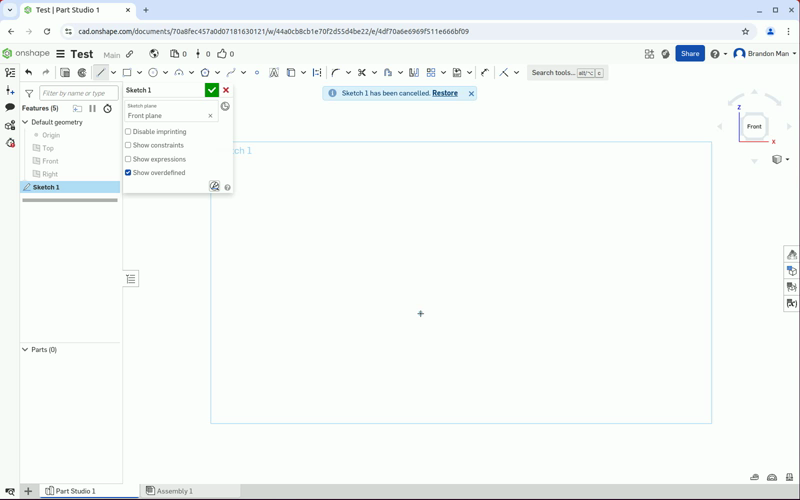
mouse_move(450, 313)
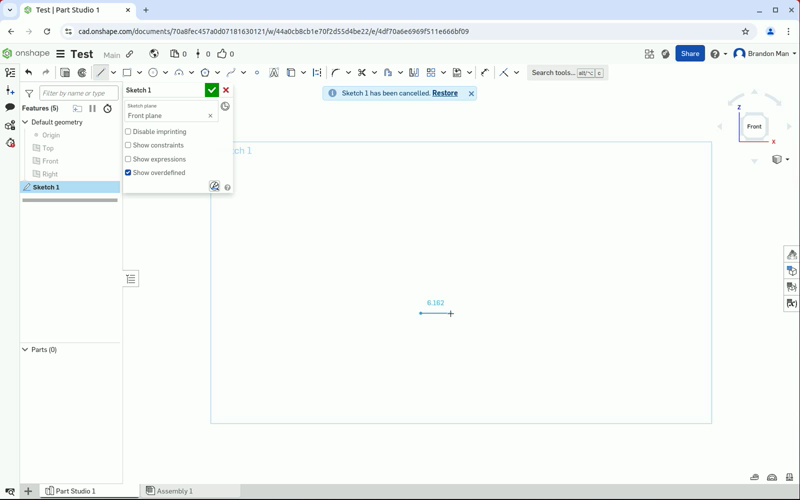
mouse_move(429, 321)
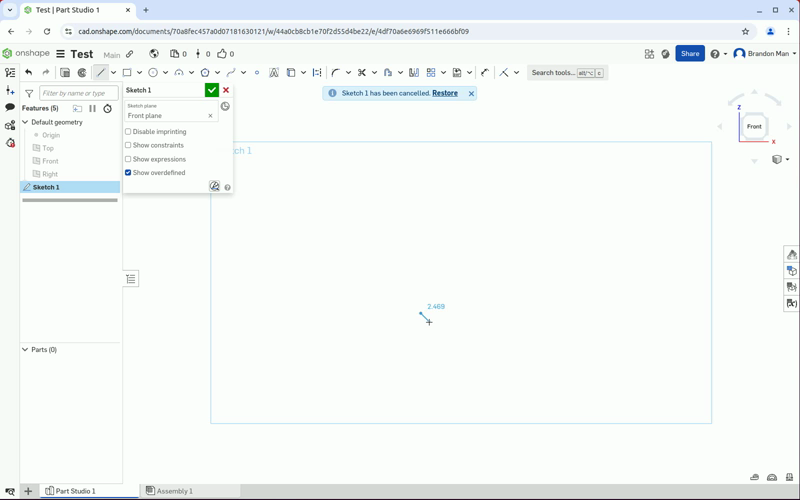
click(429, 321)
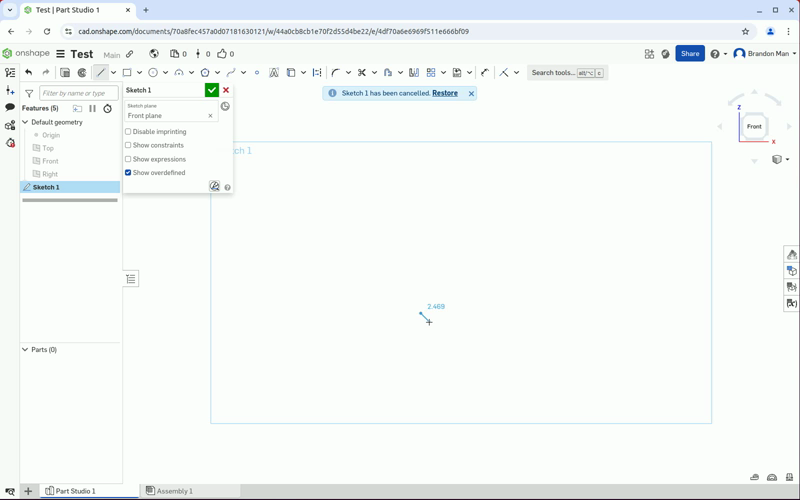
key_up(shift)
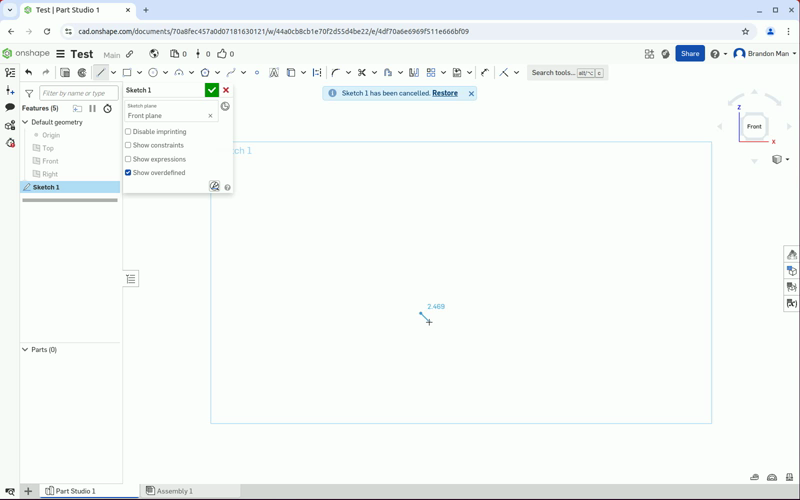
key_down(shift)
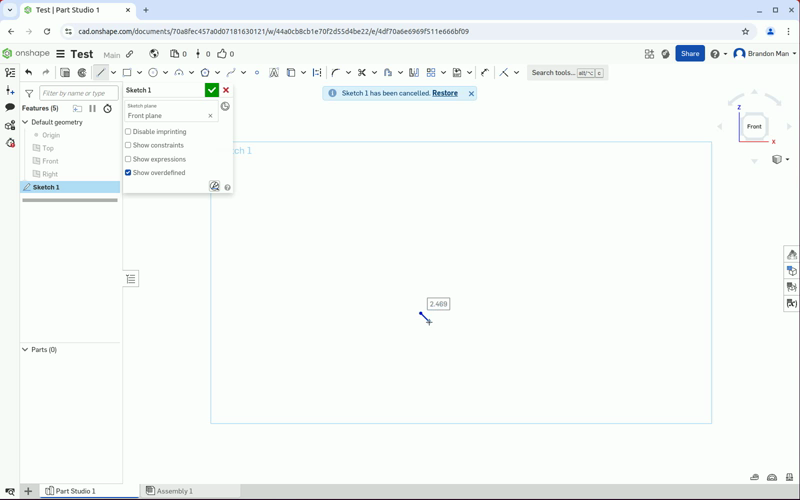
mouse_move(492, 321)
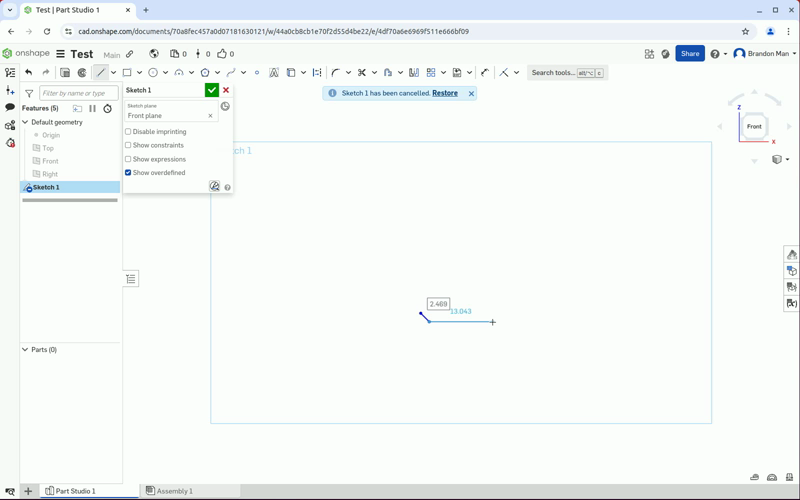
click(492, 321)
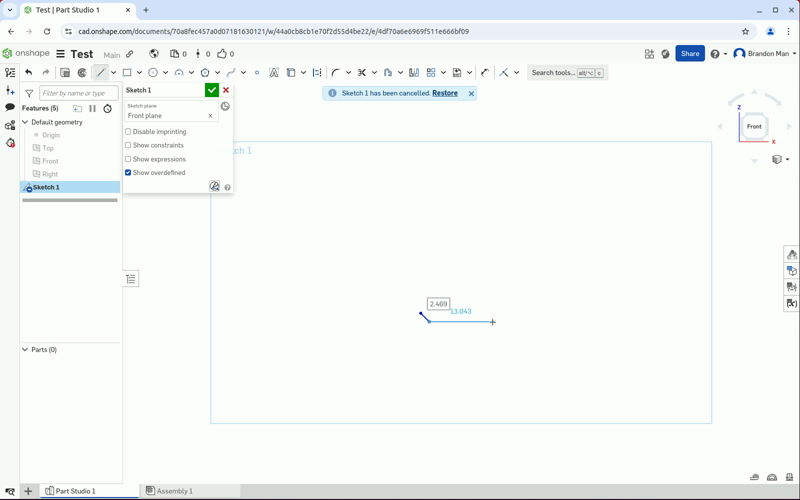
key_up(shift)
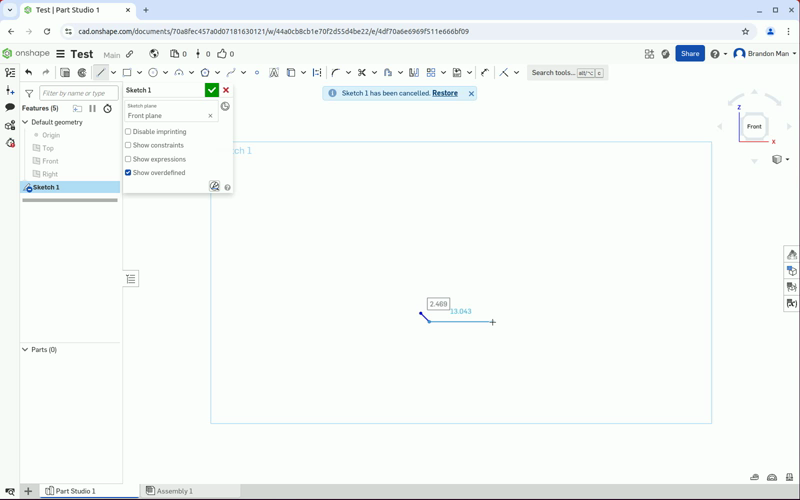
key_down(shift)
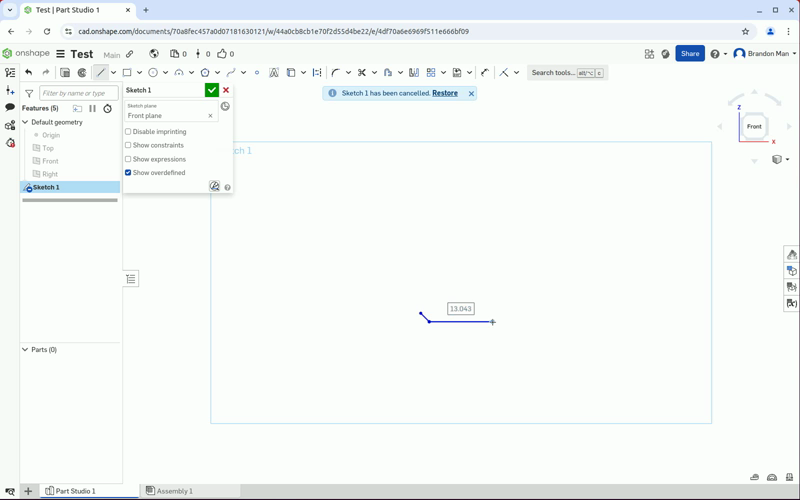
mouse_move(522, 321)
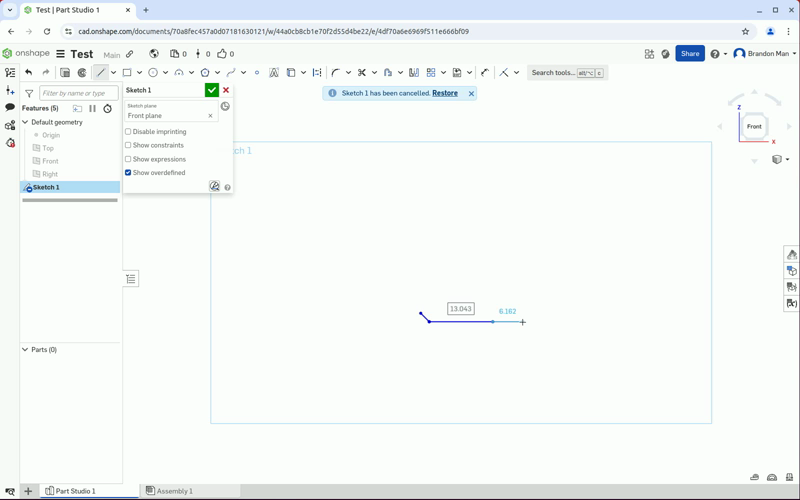
mouse_move(501, 313)
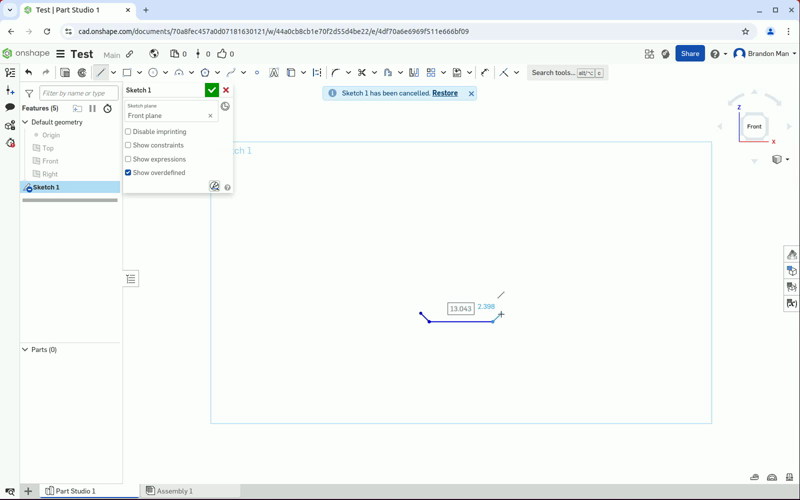
click(501, 313)
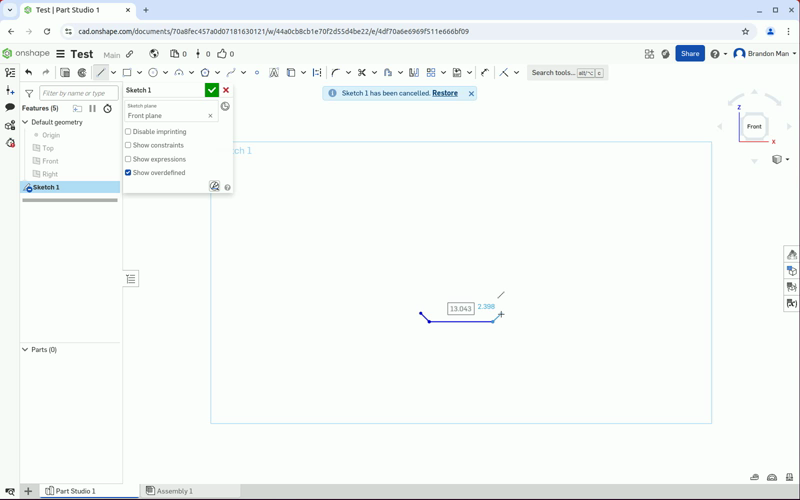
key_up(shift)
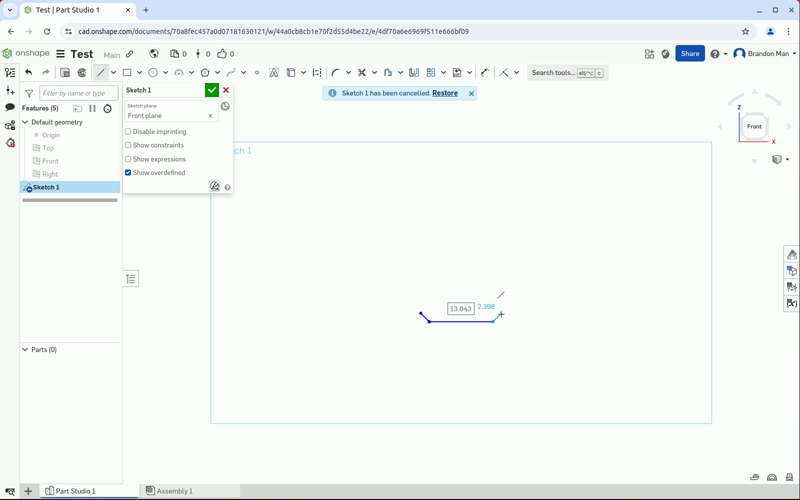
key_down(shift)
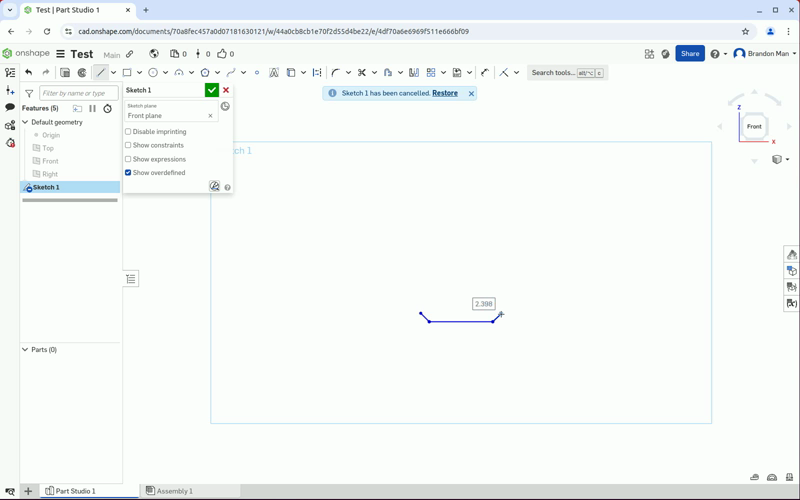
mouse_move(501, 251)
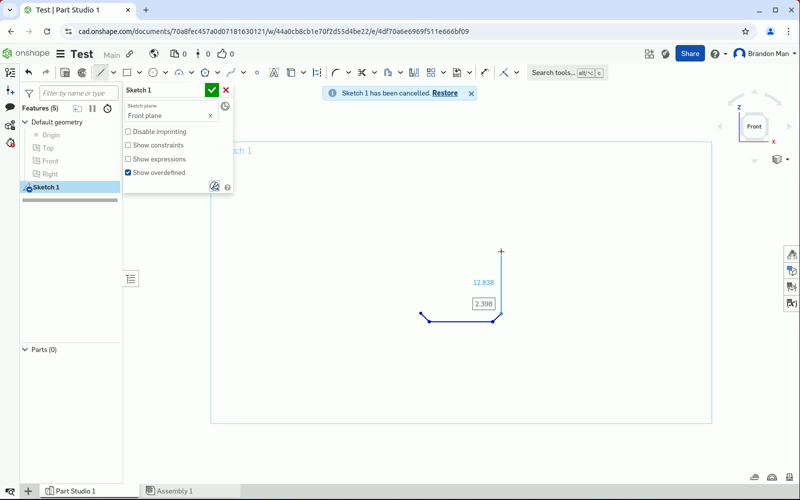
click(501, 251)
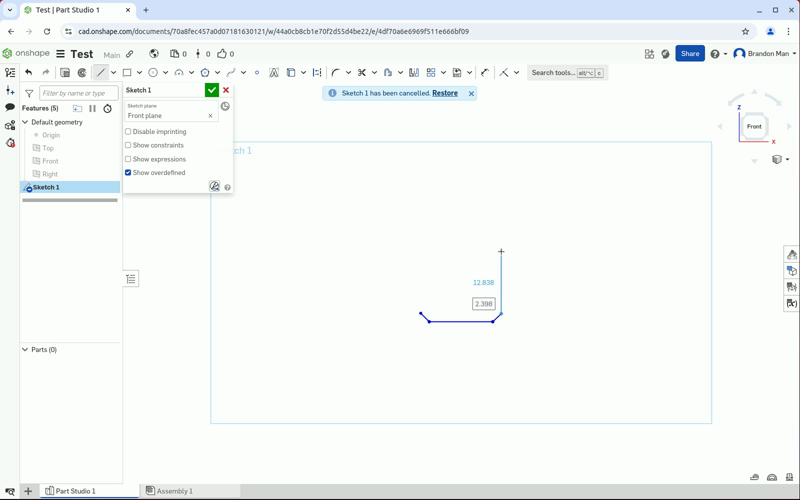
key_up(shift)
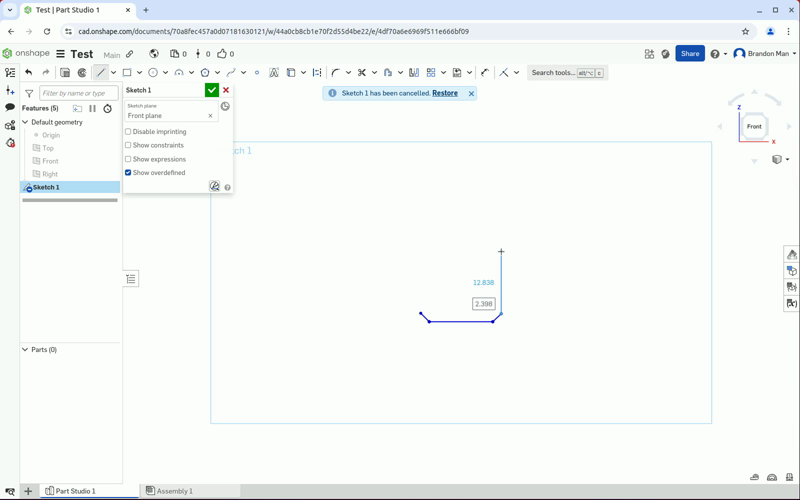
key_down(shift)
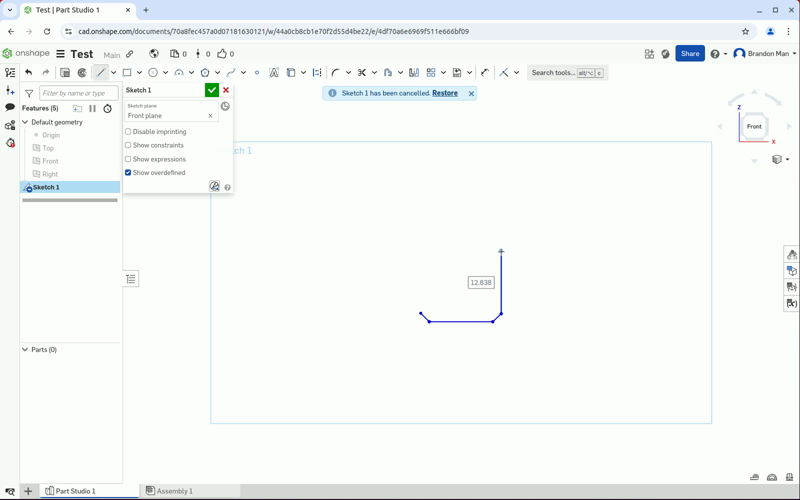
mouse_move(531, 251)
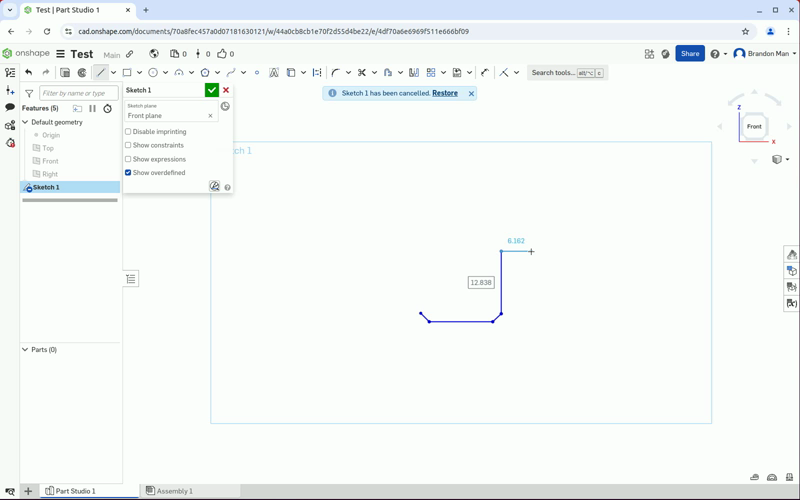
mouse_move(492, 241)
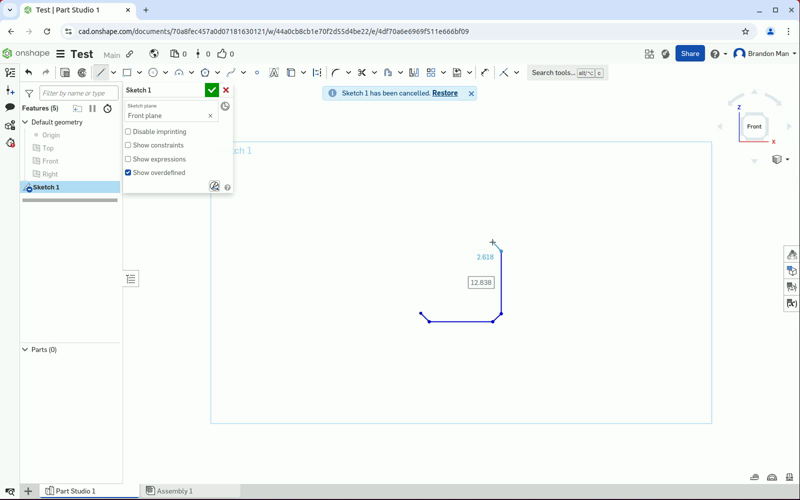
click(492, 241)
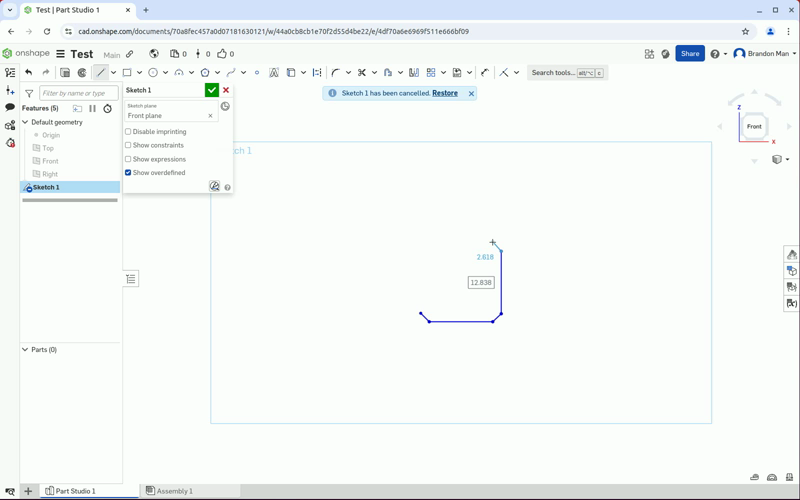
key_up(shift)
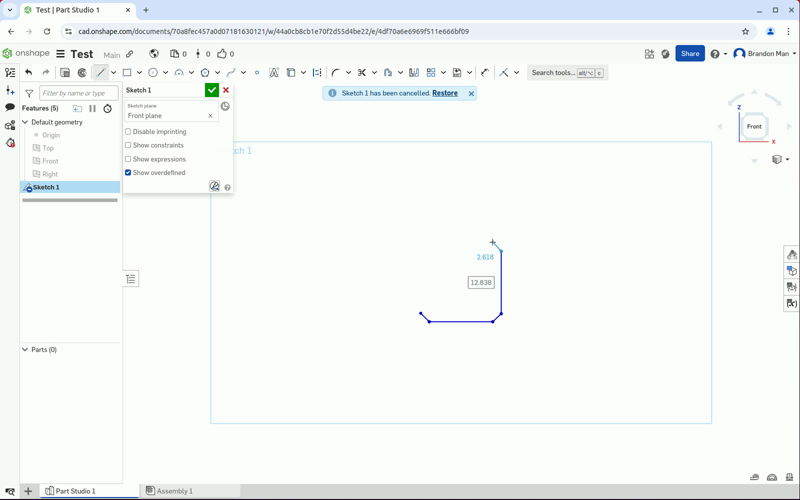
key_down(shift)
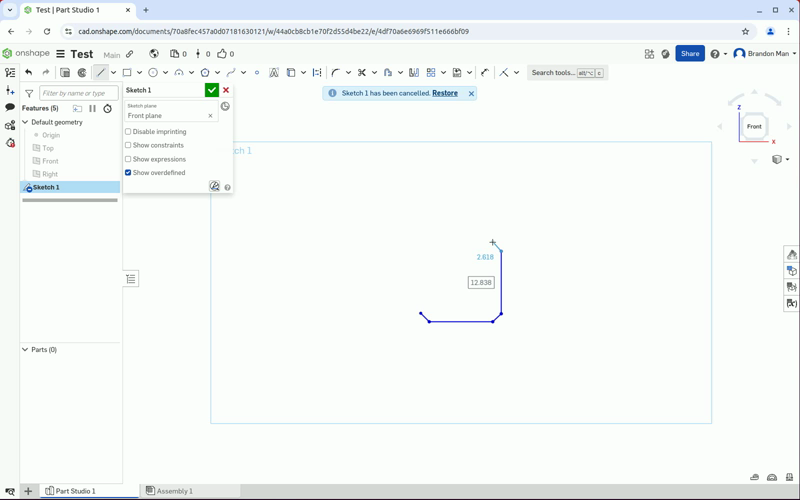
mouse_move(429, 241)
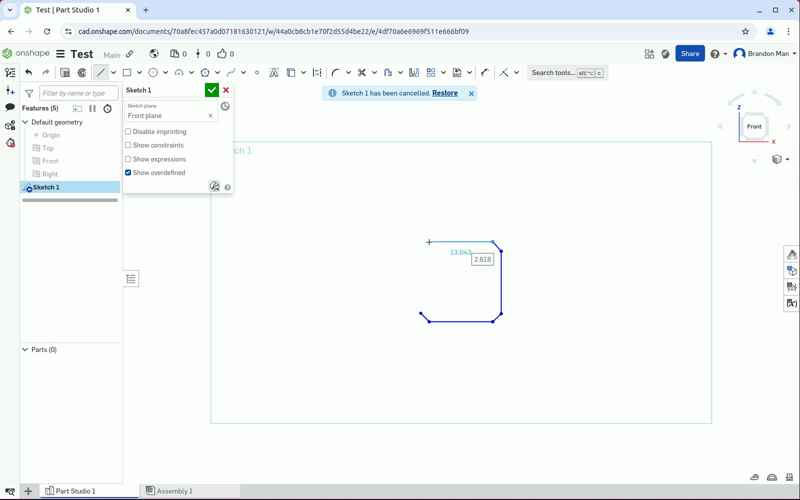
click(429, 241)
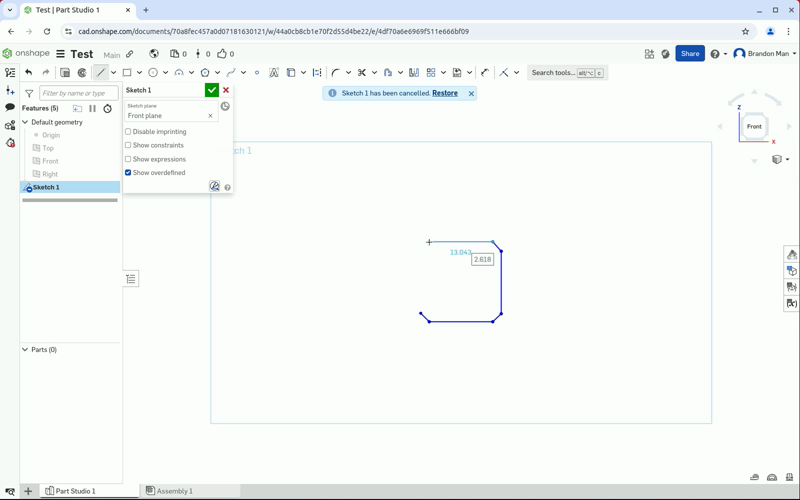
key_up(shift)
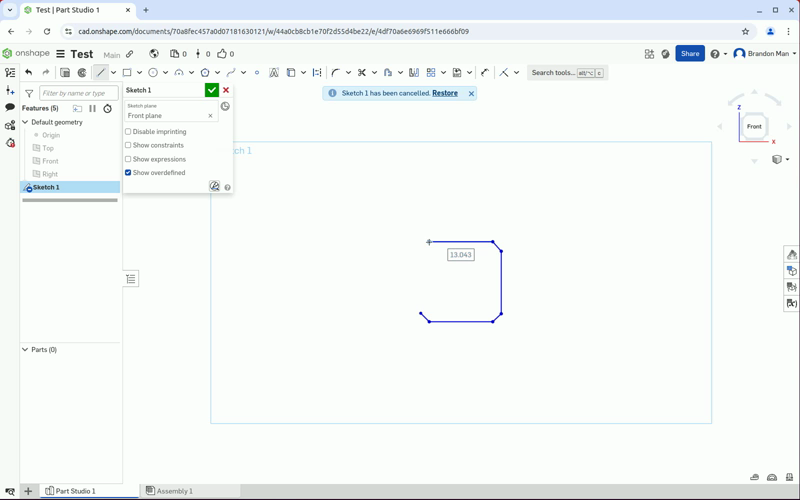
key_down(shift)
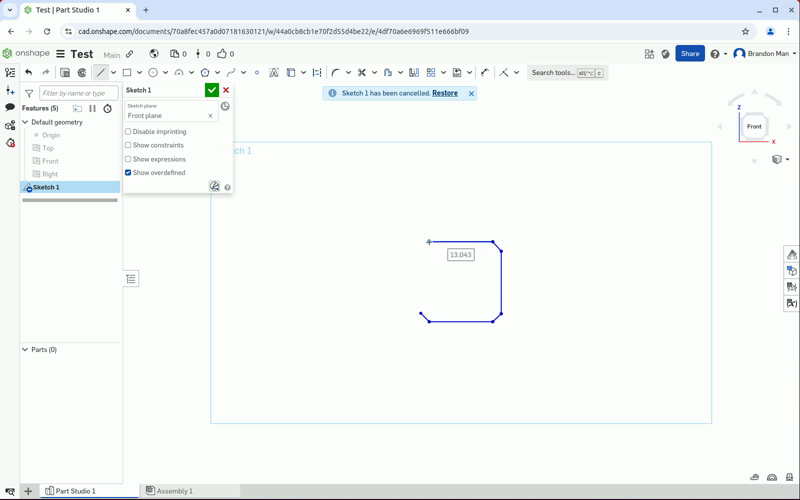
mouse_move(459, 241)
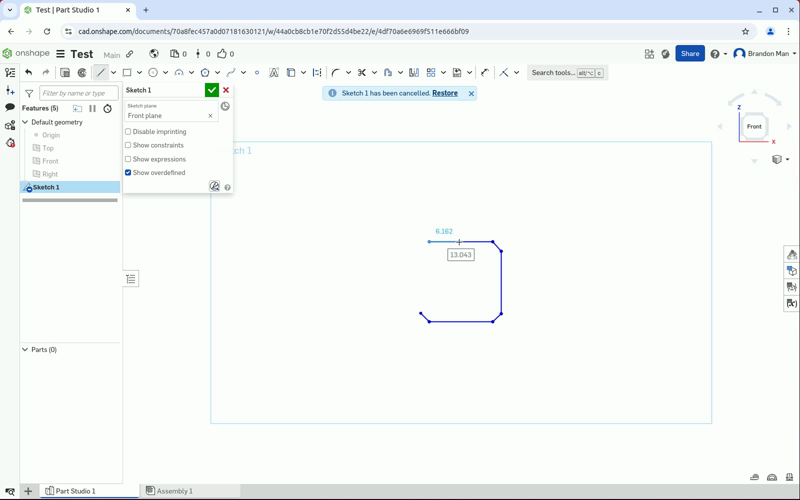
mouse_move(420, 251)
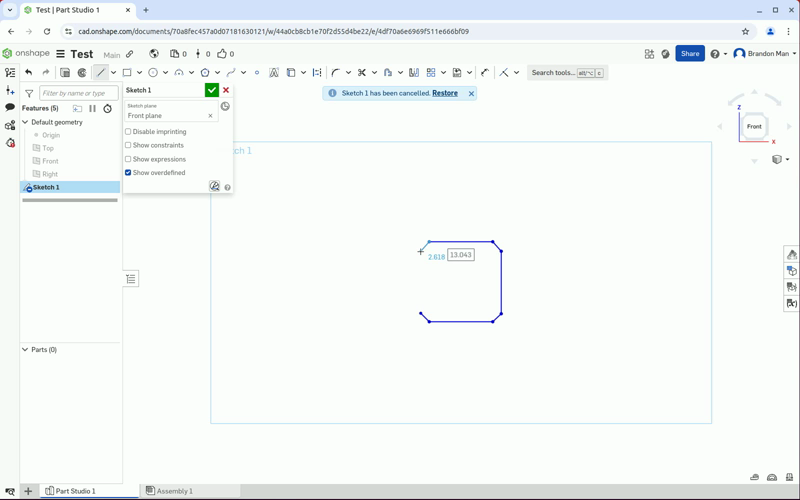
click(420, 251)
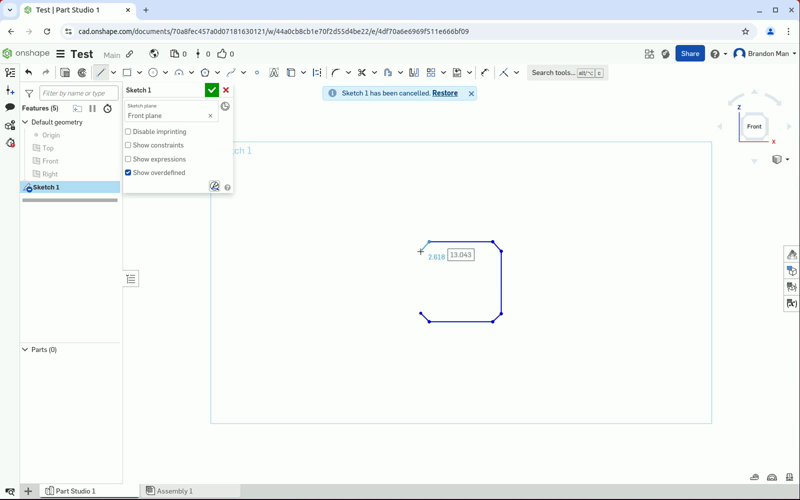
key_up(shift)
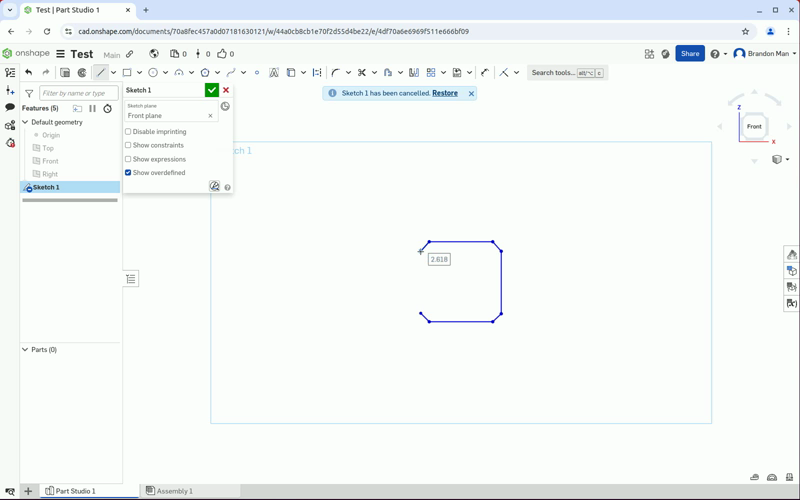
key_down(shift)
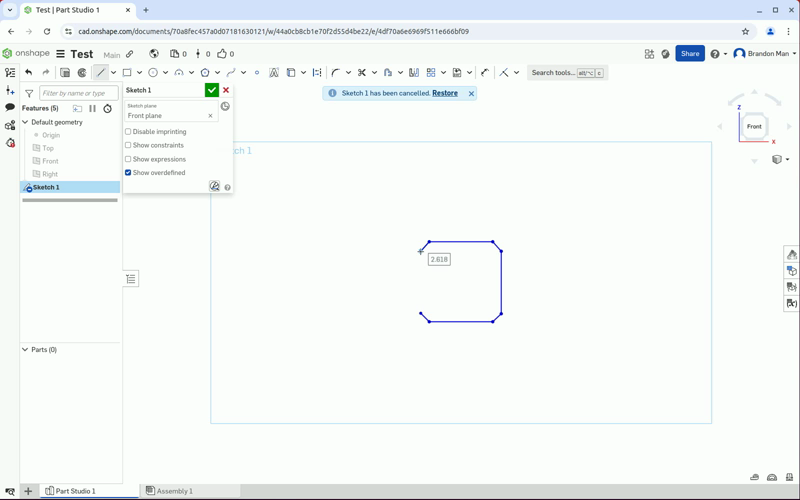
mouse_move(420, 313)
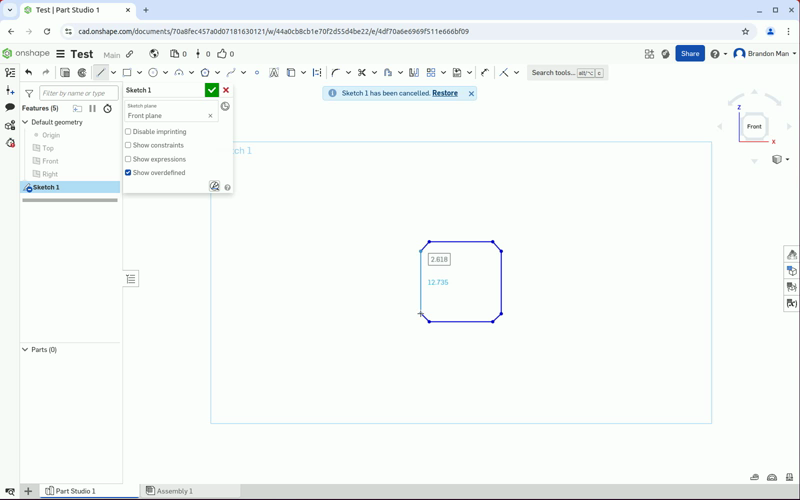
key_up(shift)
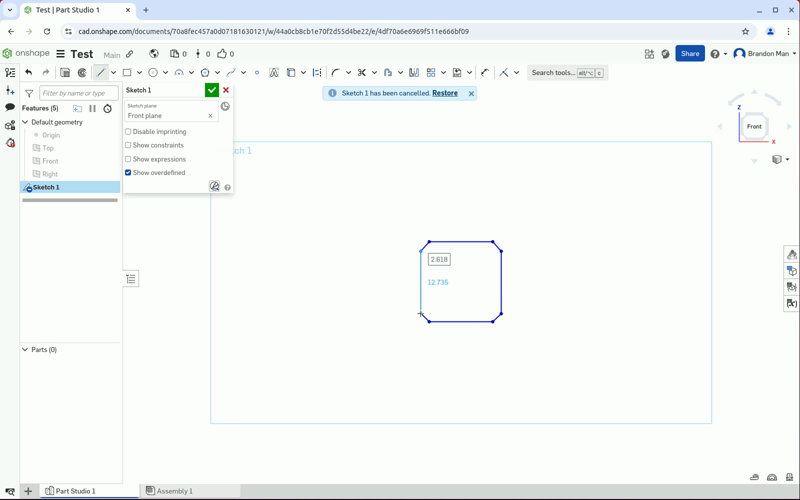
click(420, 313)
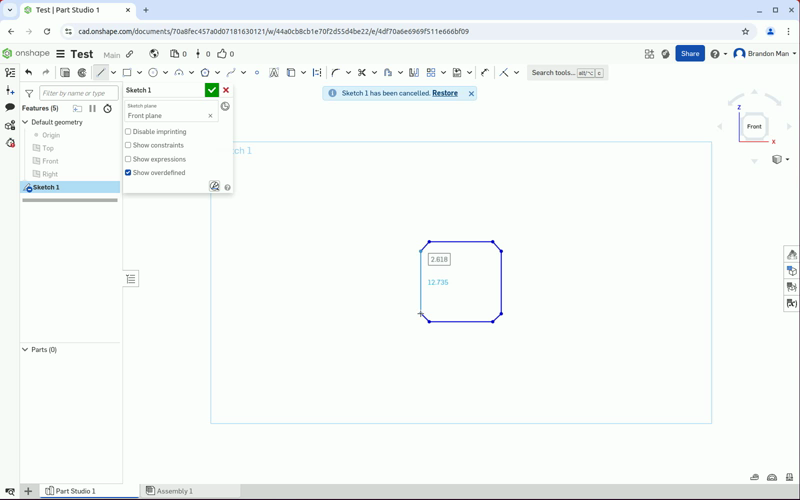
key(esc)
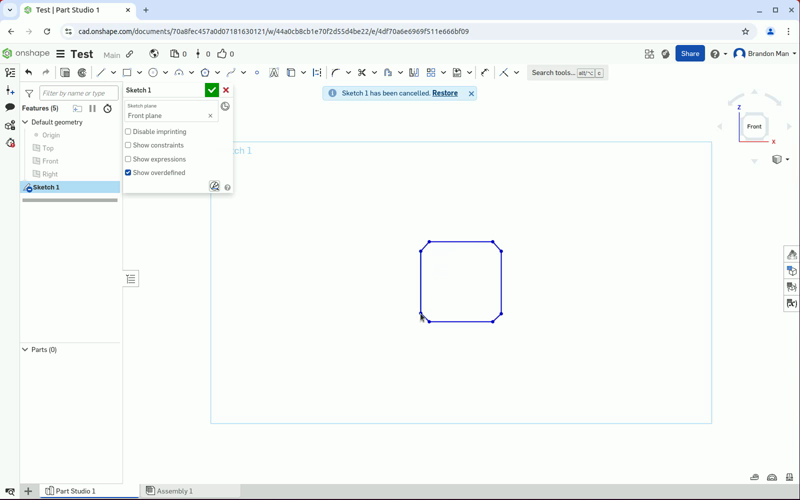
key(c)
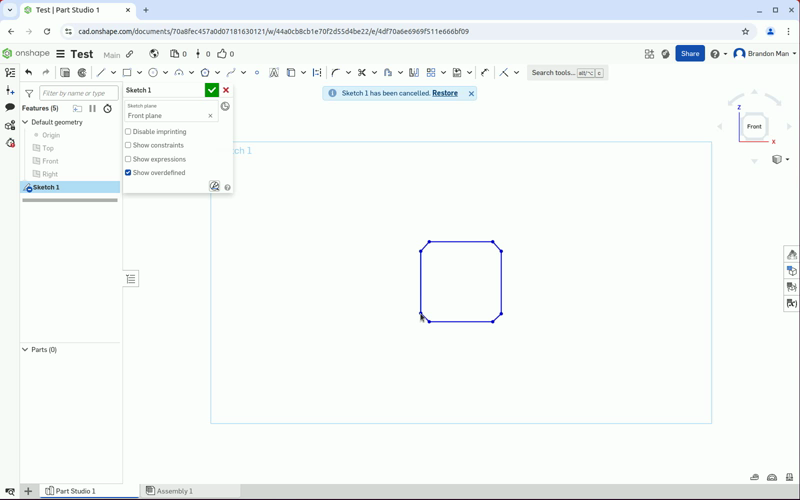
key_down(shift)
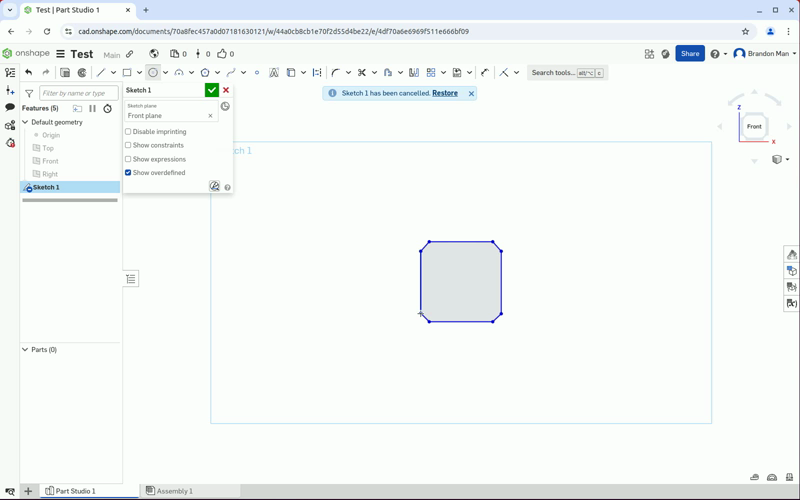
mouse_move(431, 311)
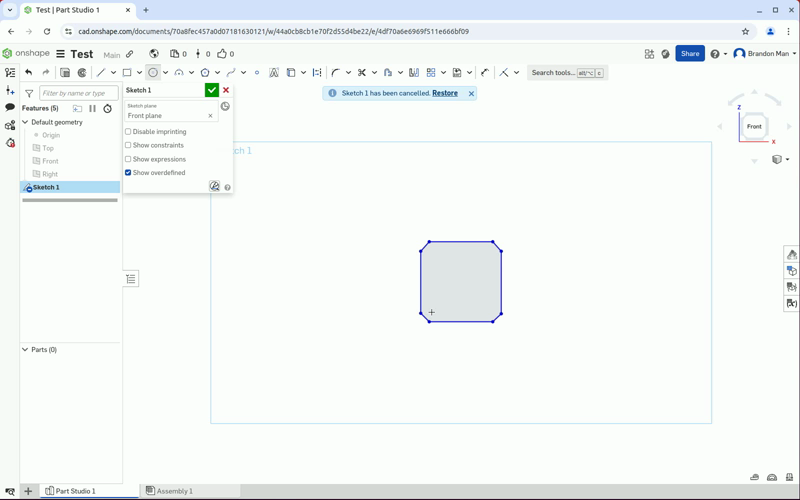
click(431, 311)
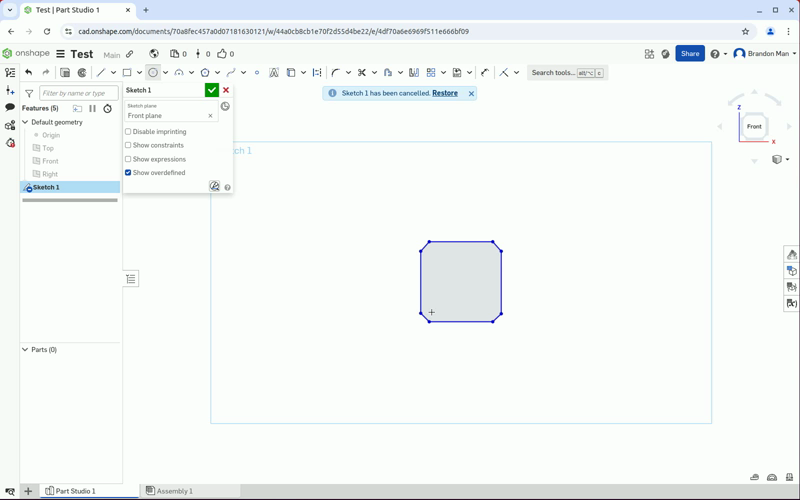
key_up(shift)
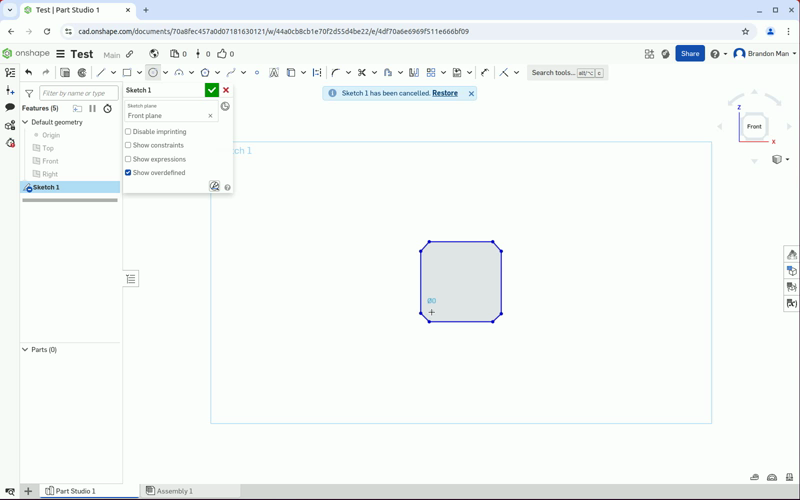
mouse_move(434, 311)
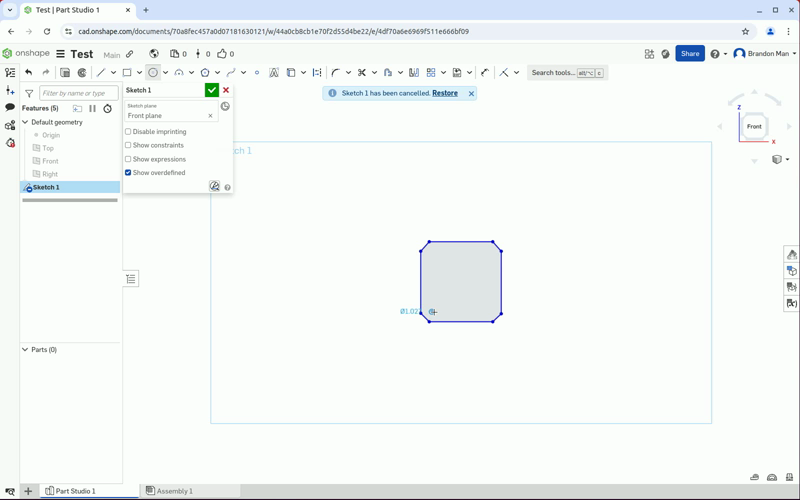
scroll(6)
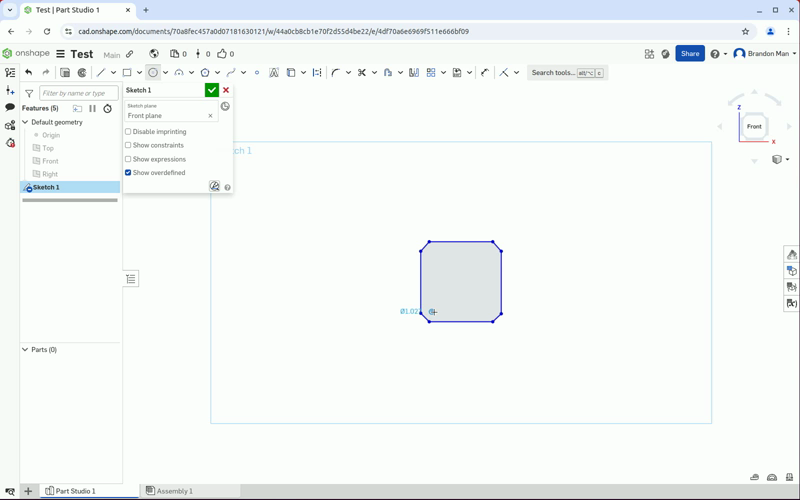
scroll(6)
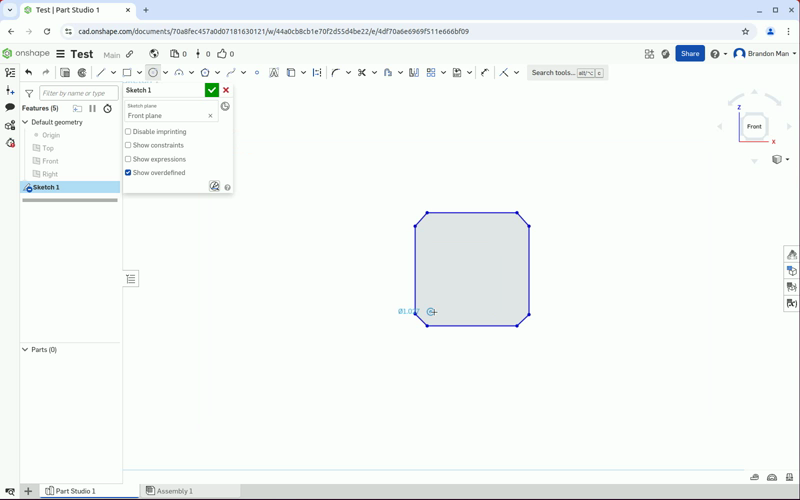
scroll(6)
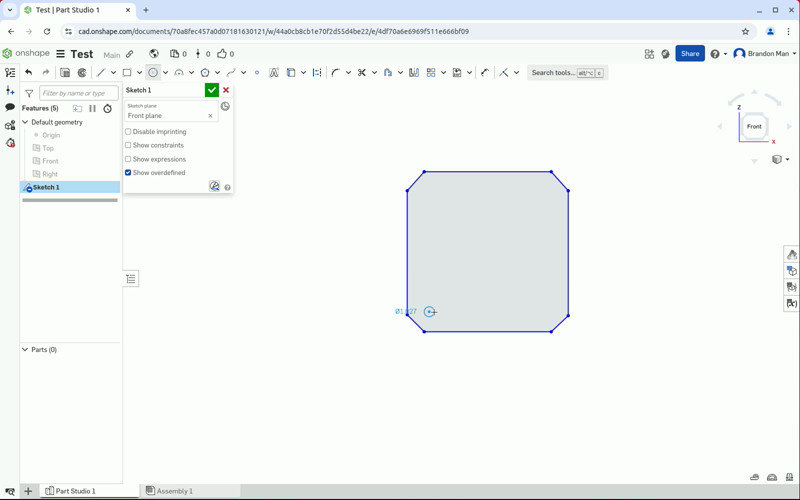
scroll(6)
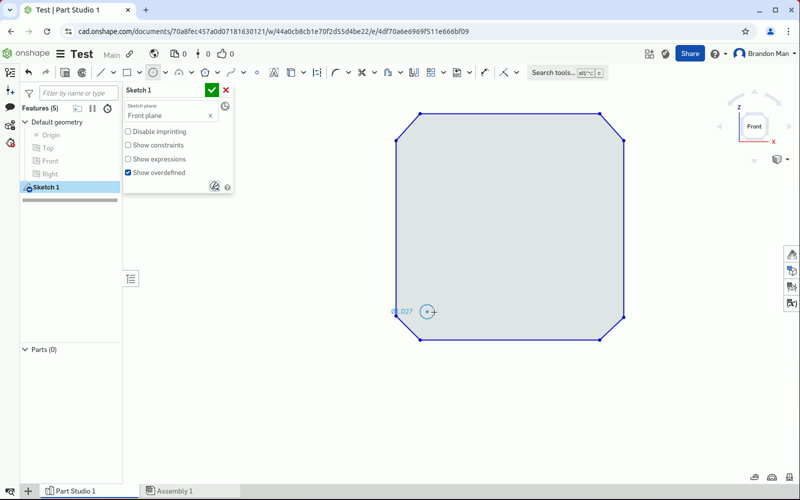
scroll(6)
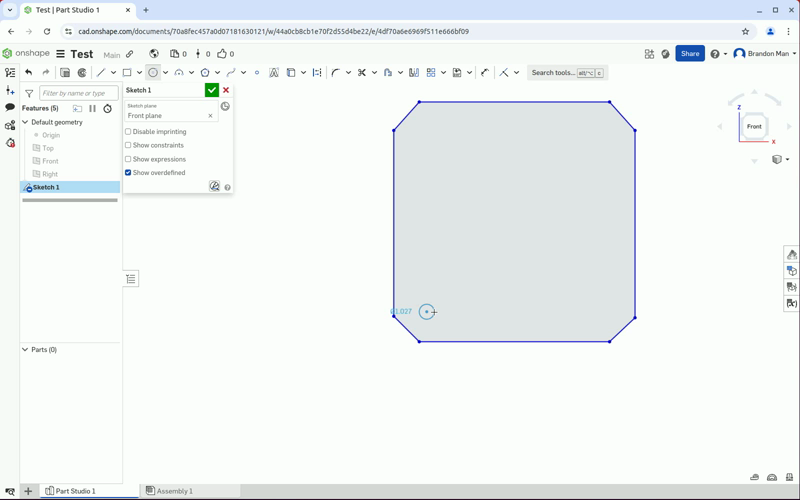
scroll(6)
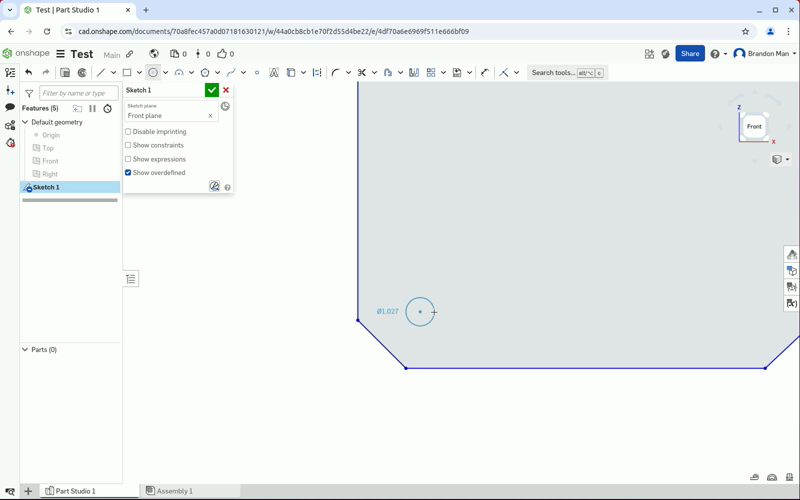
scroll(6)
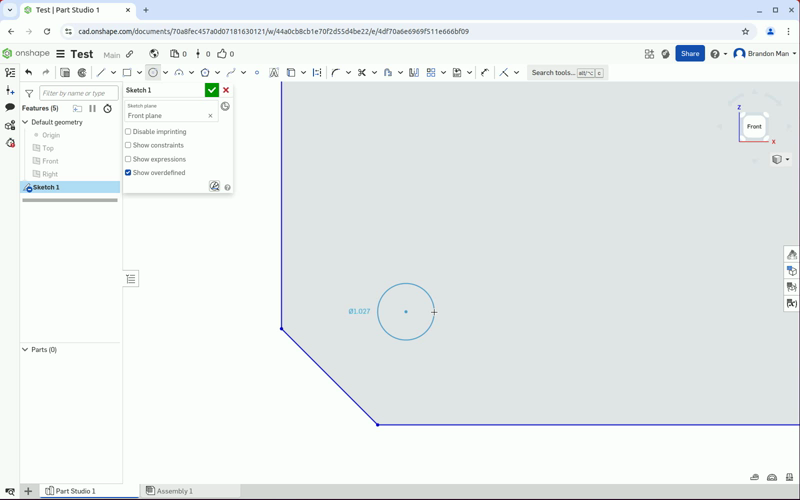
click(434, 311)
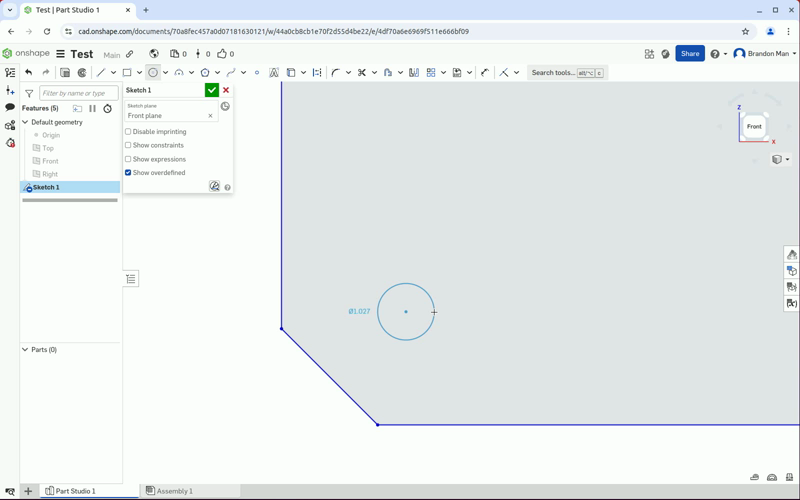
scroll(-6)
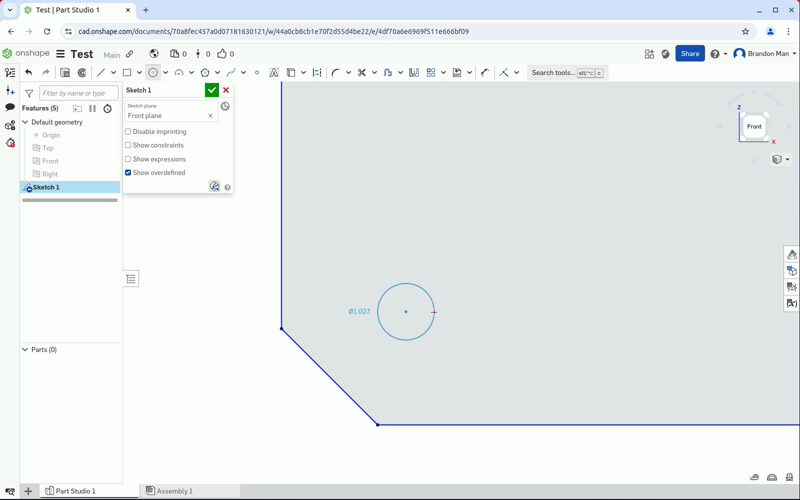
scroll(-6)
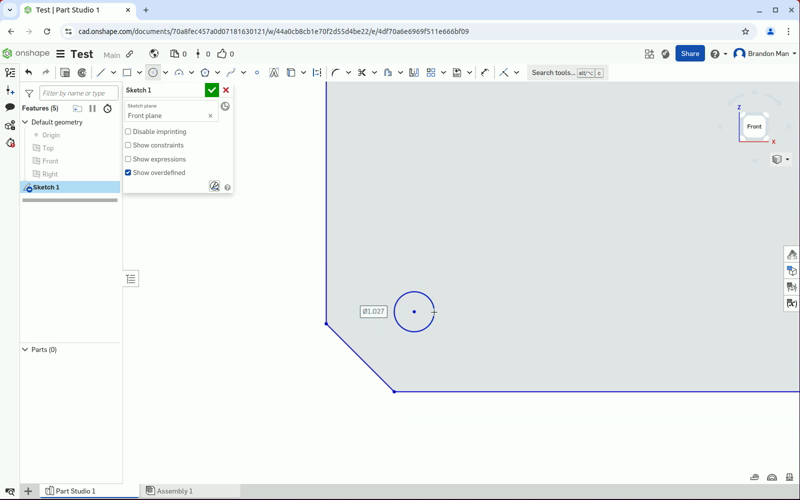
scroll(-6)
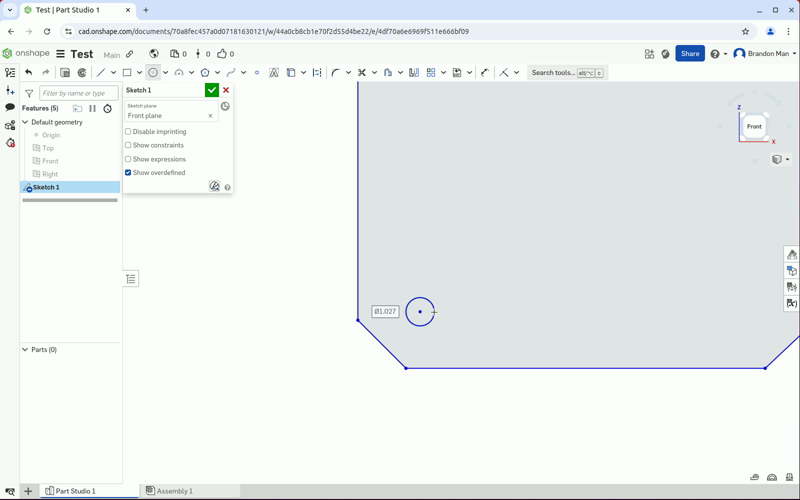
scroll(-6)
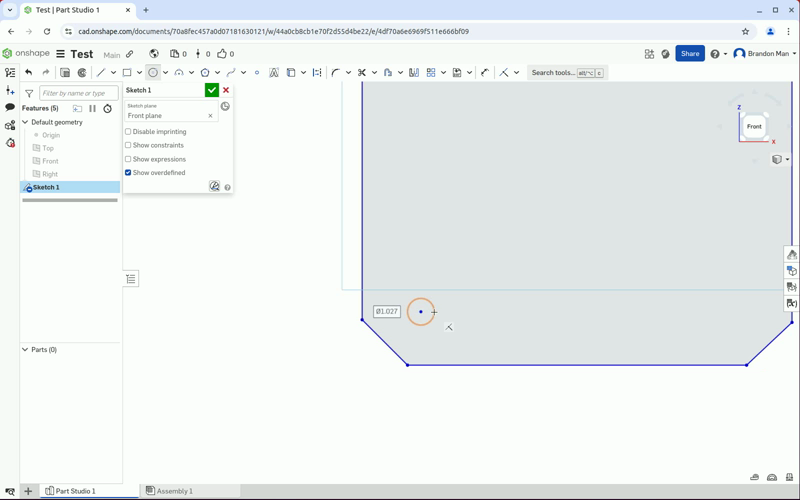
scroll(-6)
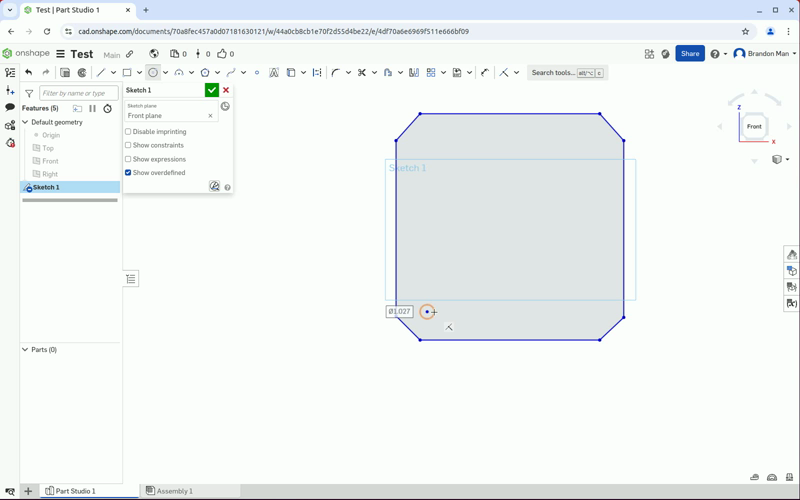
scroll(-6)
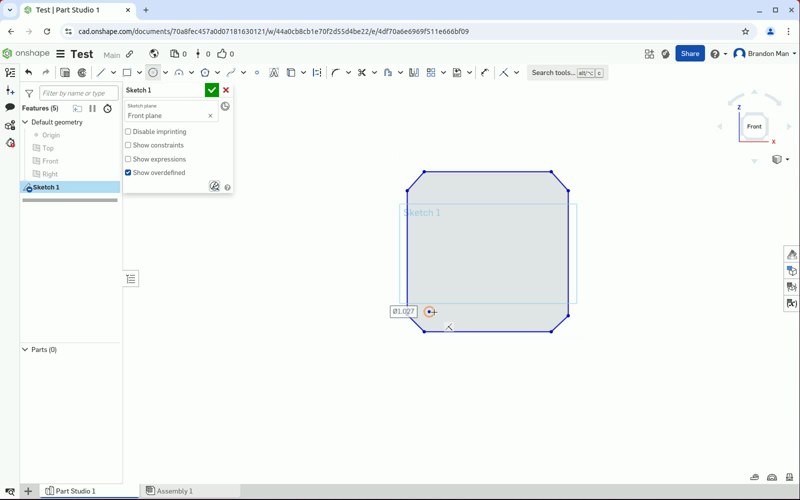
scroll(-6)
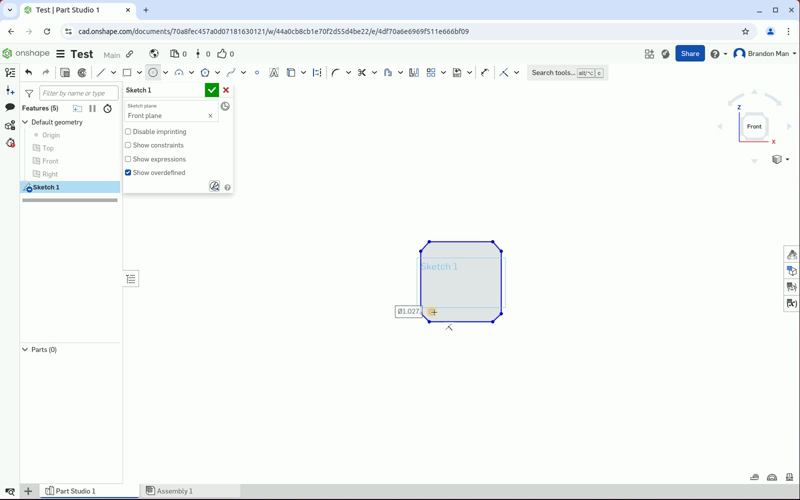
key(esc)
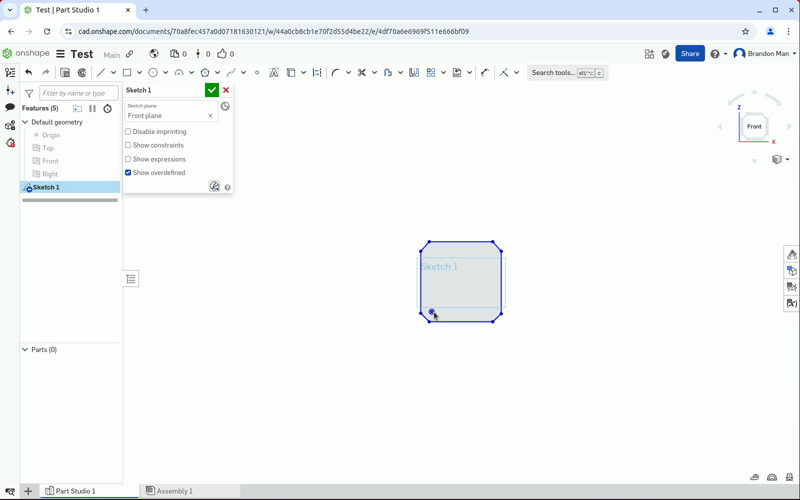
key(c)
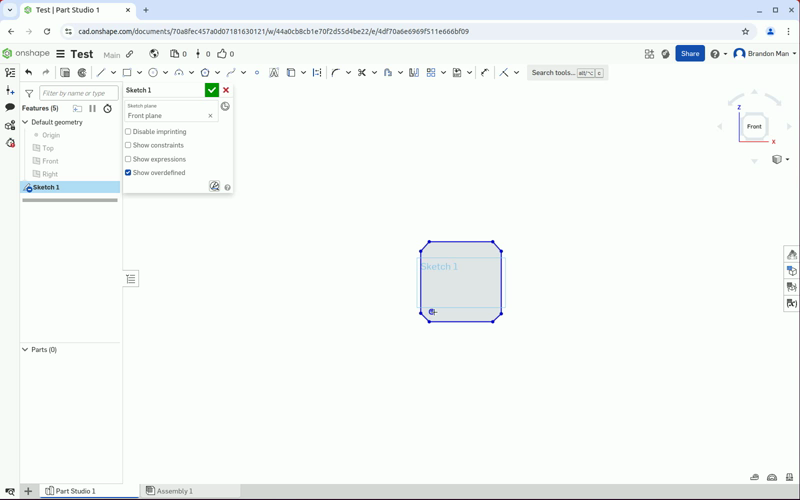
key_down(shift)
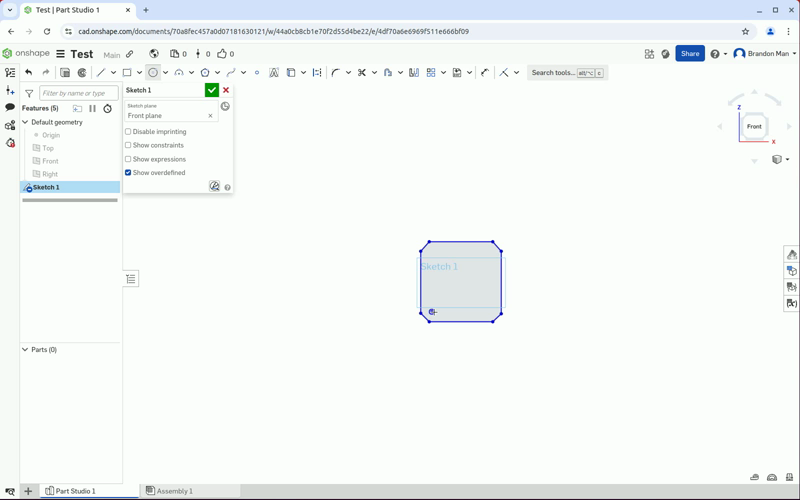
mouse_move(431, 252)
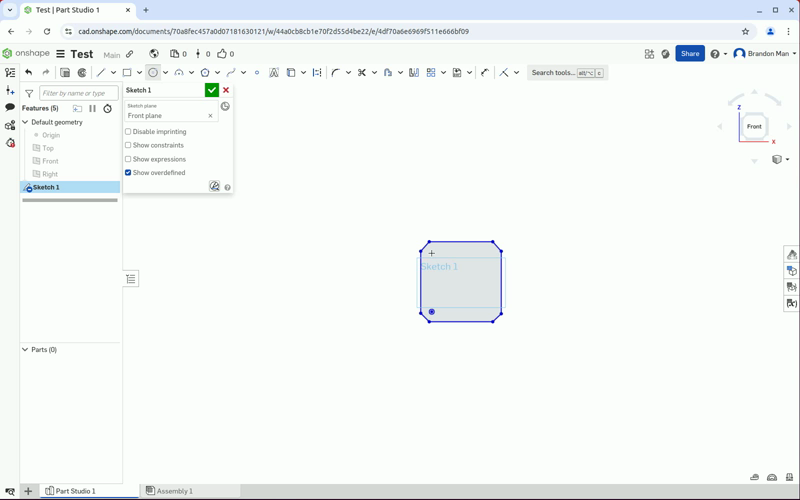
click(431, 252)
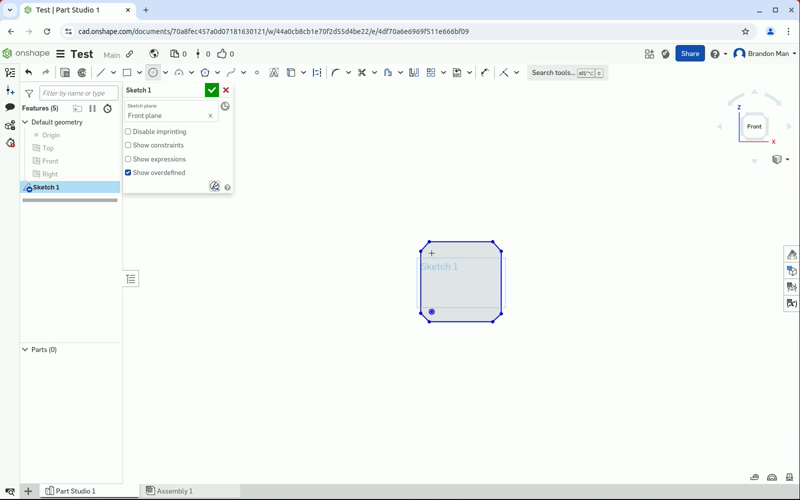
key_up(shift)
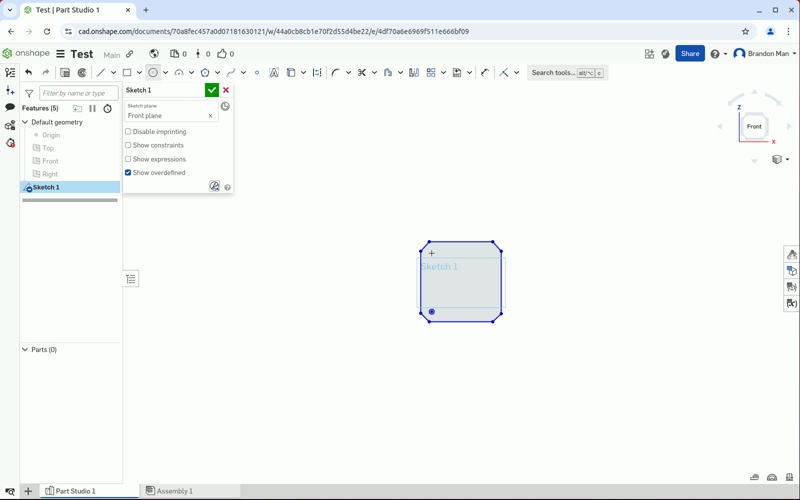
mouse_move(434, 252)
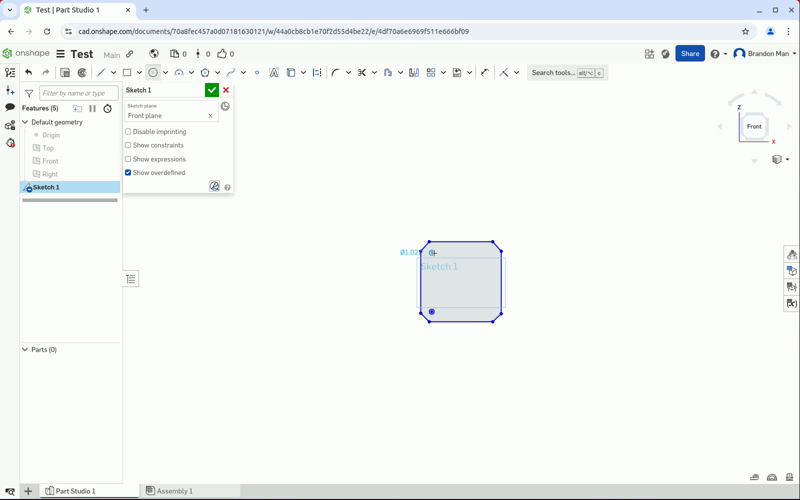
scroll(6)
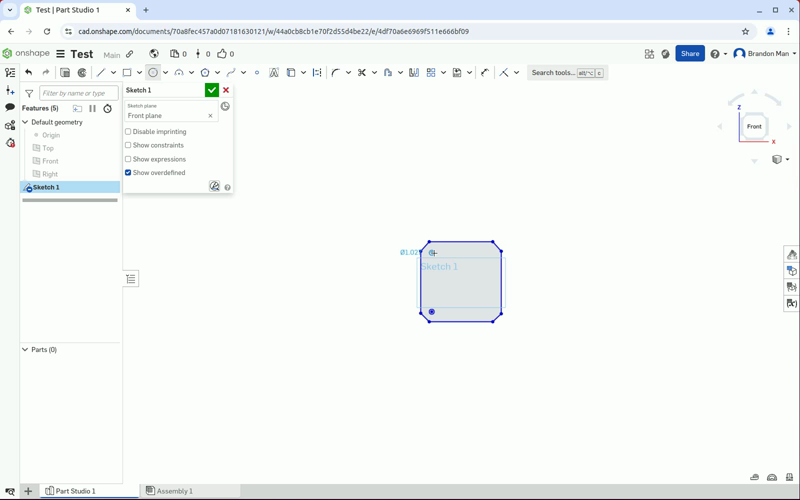
scroll(6)
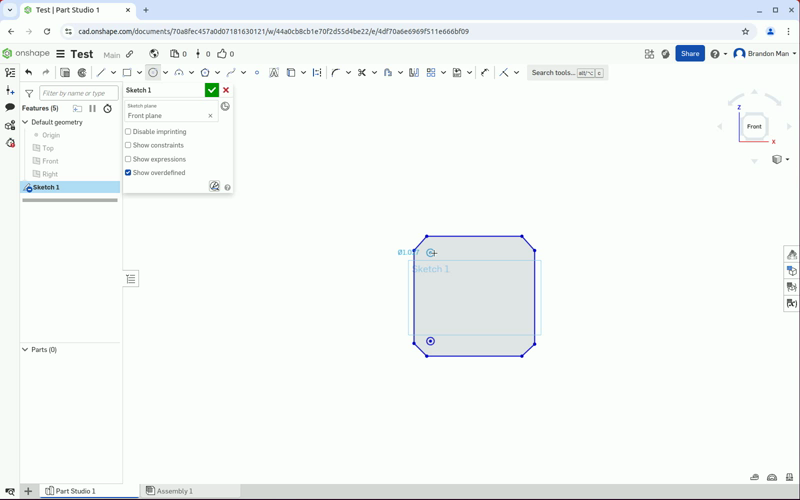
scroll(6)
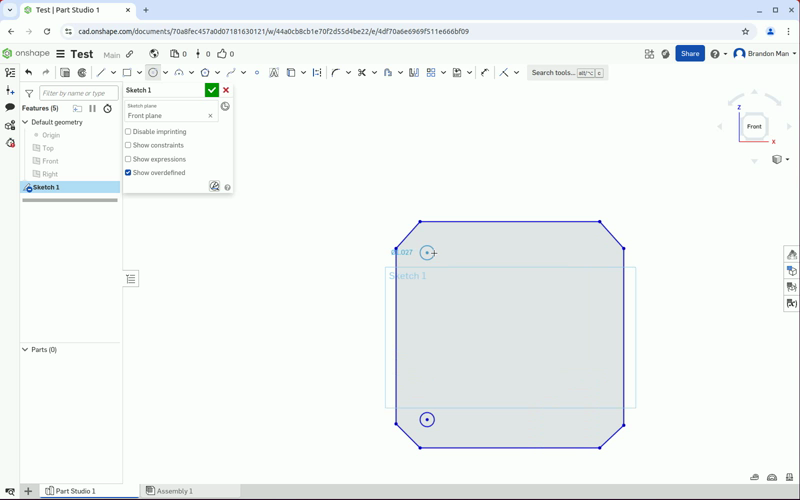
scroll(6)
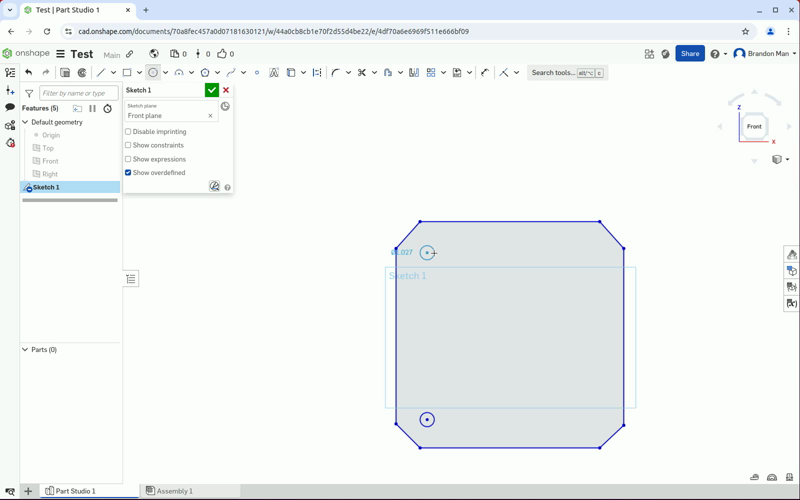
scroll(6)
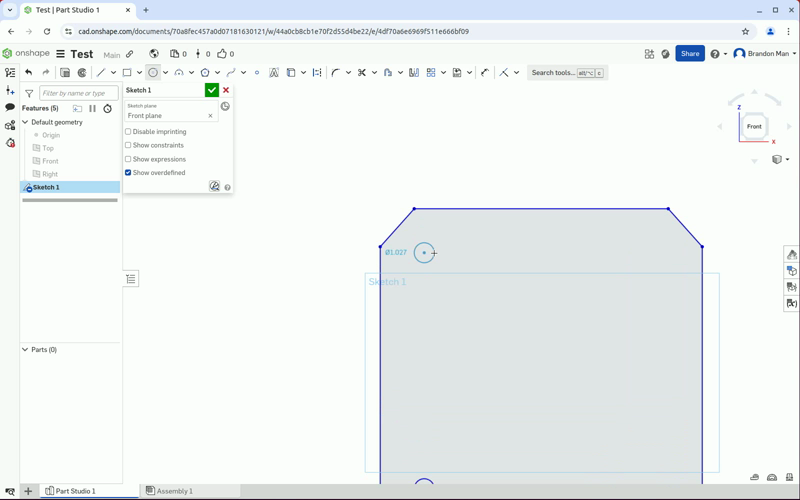
scroll(6)
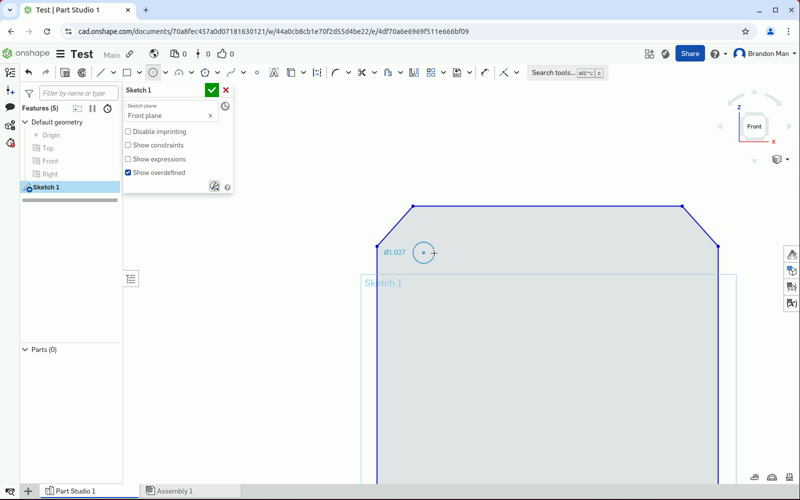
scroll(6)
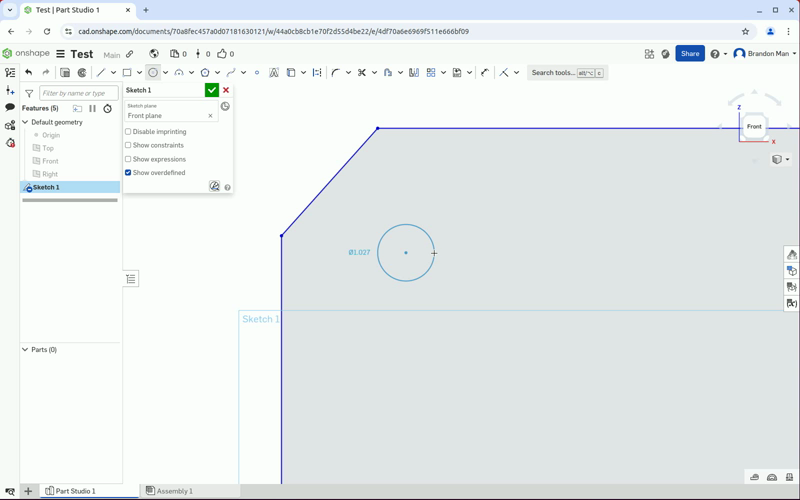
click(434, 252)
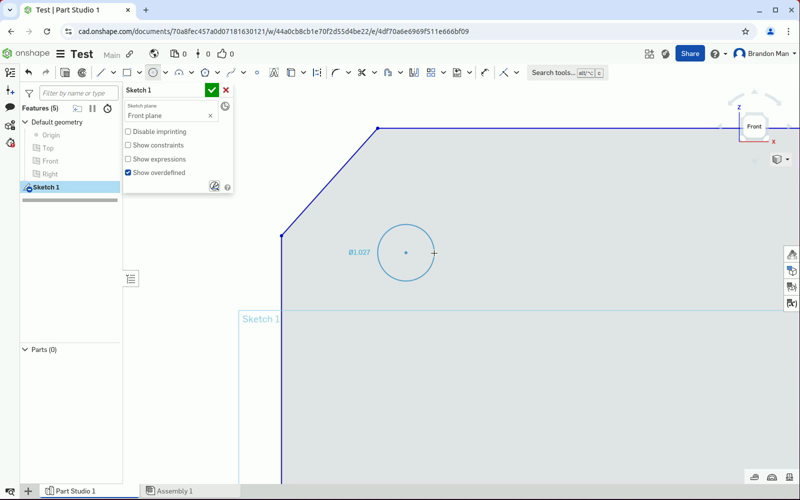
scroll(-6)
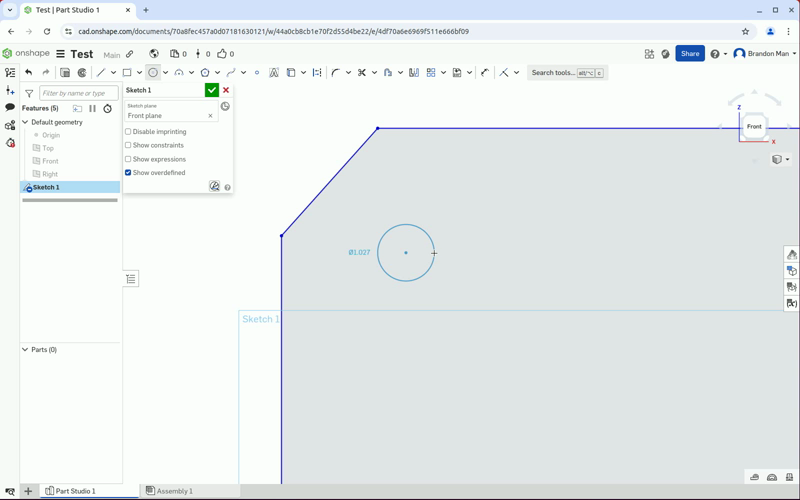
scroll(-6)
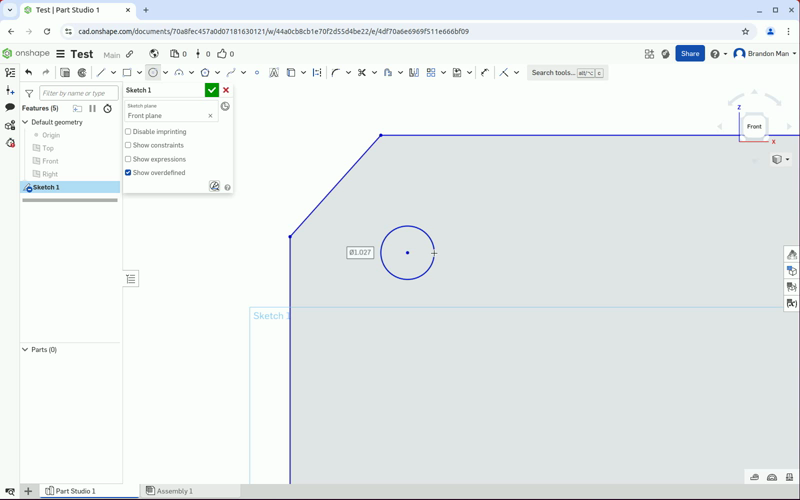
scroll(-6)
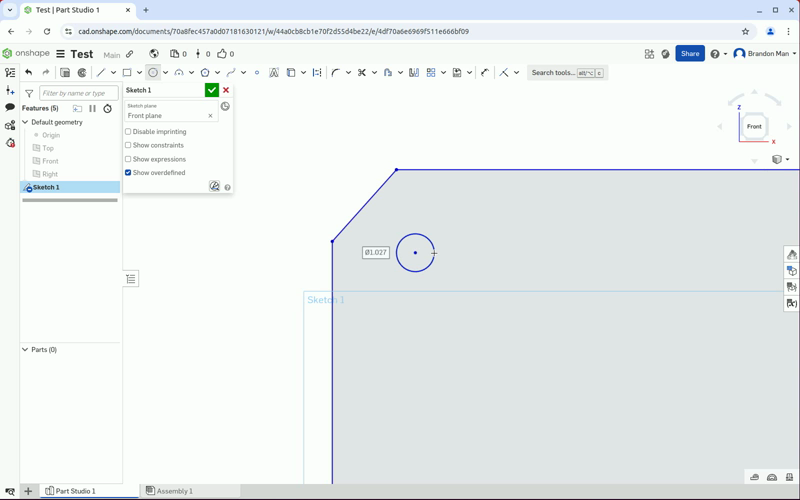
scroll(-6)
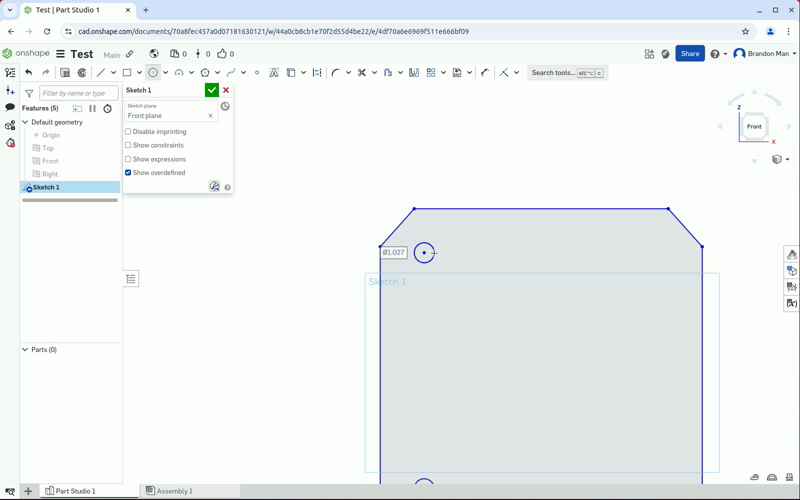
scroll(-6)
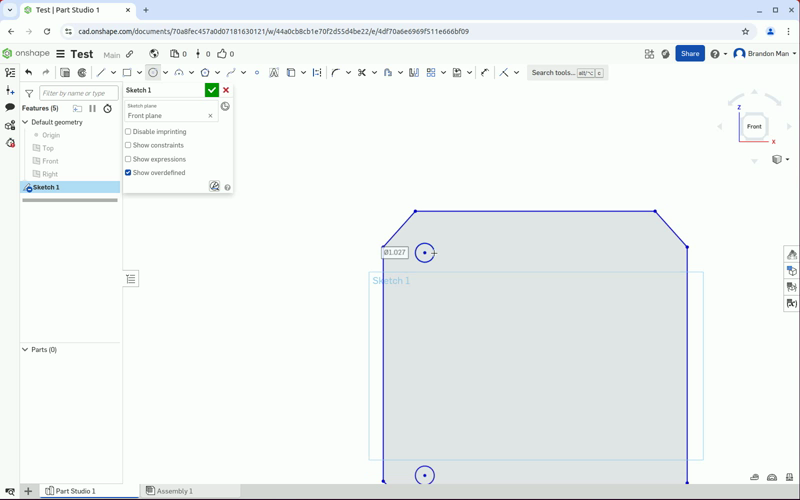
scroll(-6)
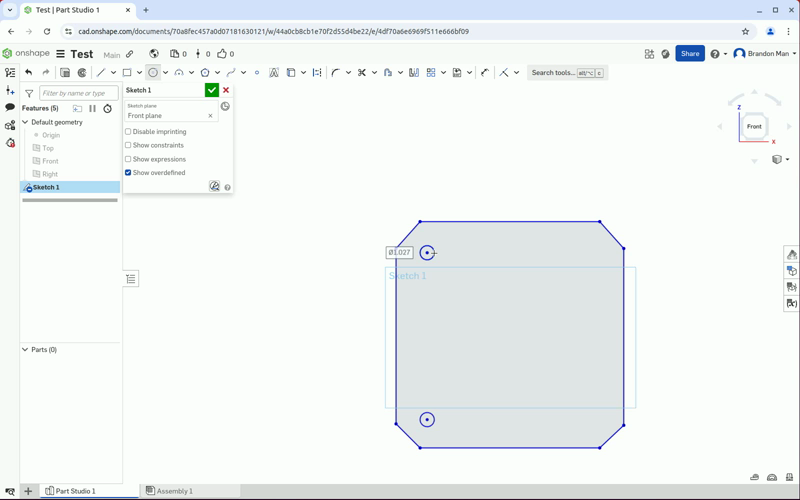
scroll(-6)
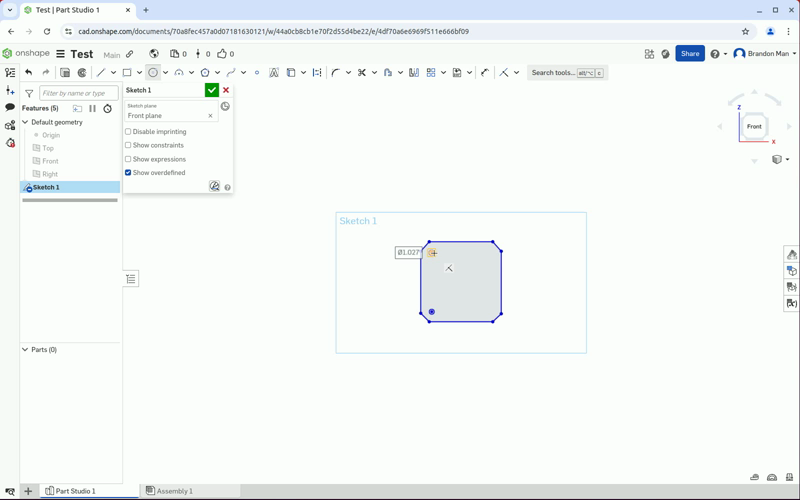
key(esc)
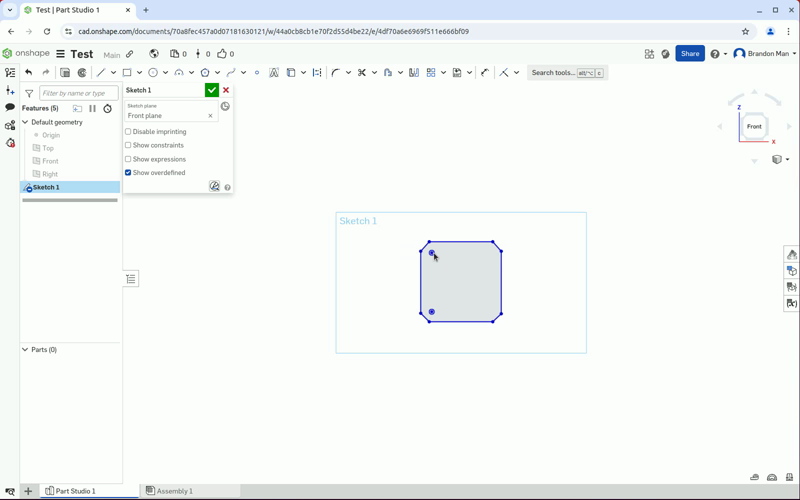
key(c)
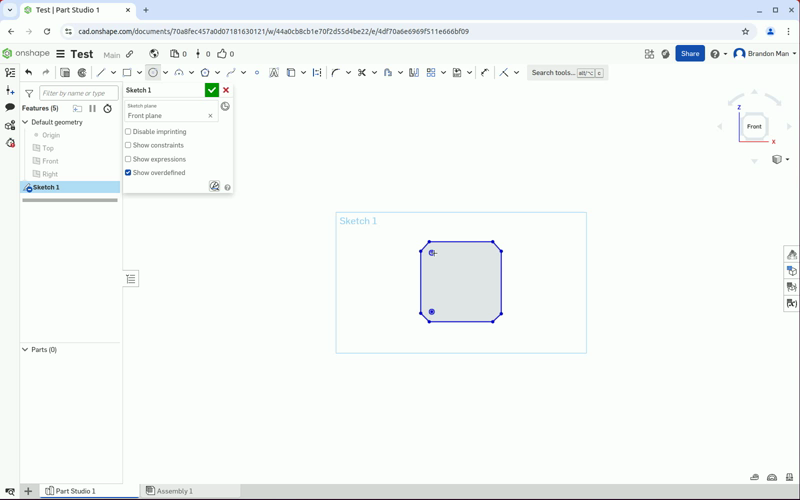
key_down(shift)
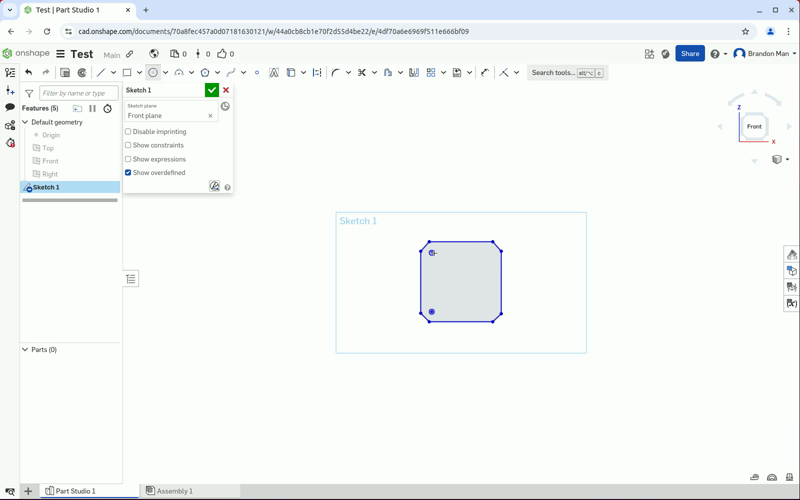
mouse_move(461, 282)
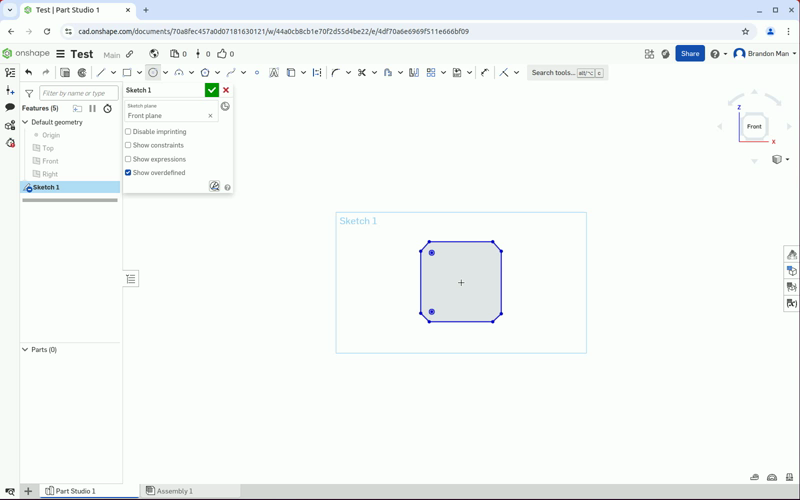
click(461, 282)
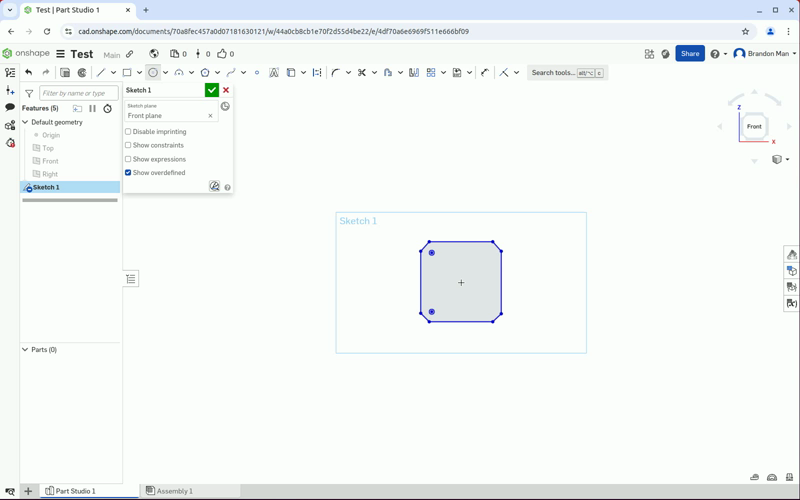
key_up(shift)
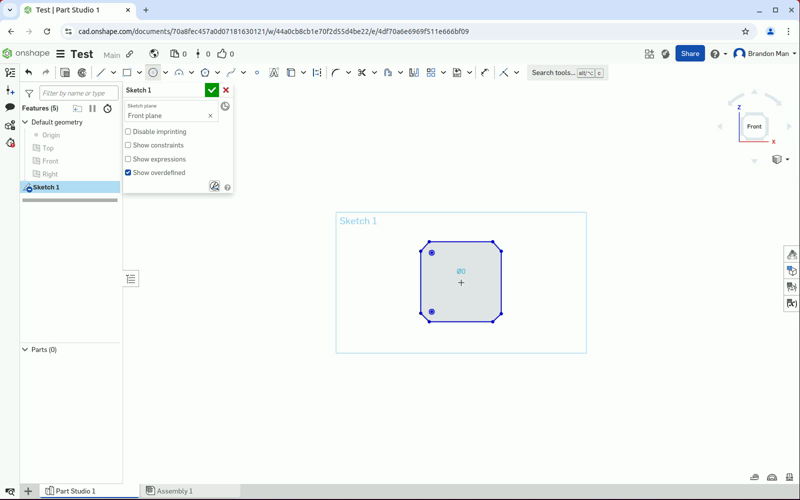
mouse_move(482, 282)
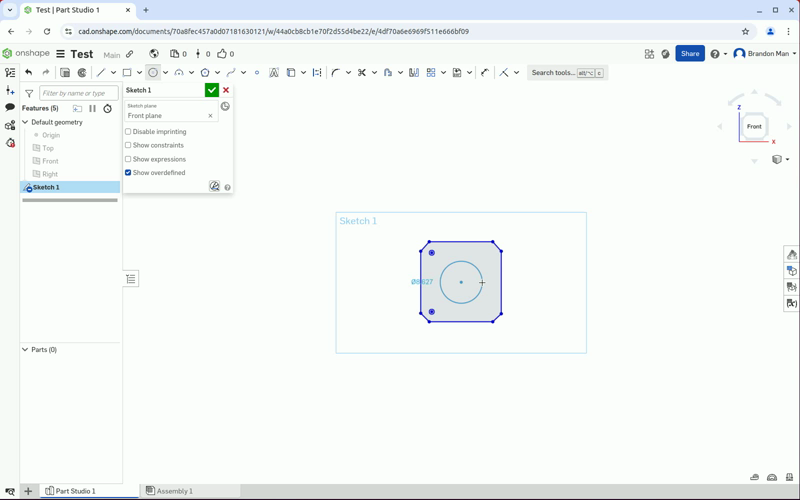
click(482, 282)
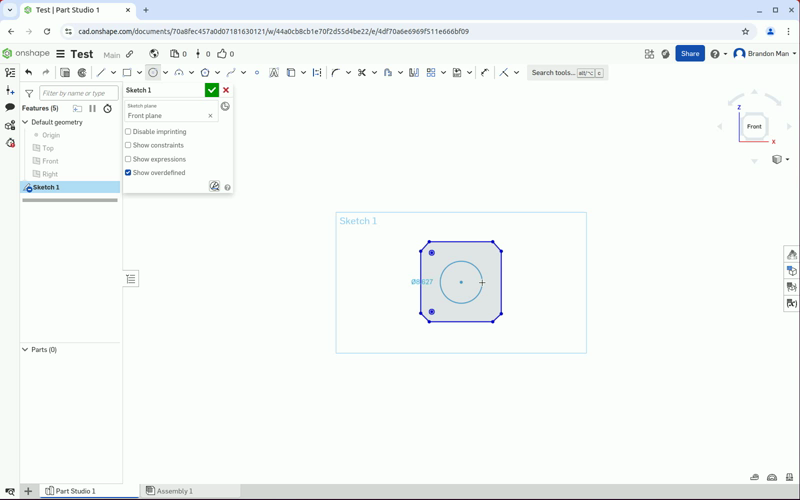
key(esc)
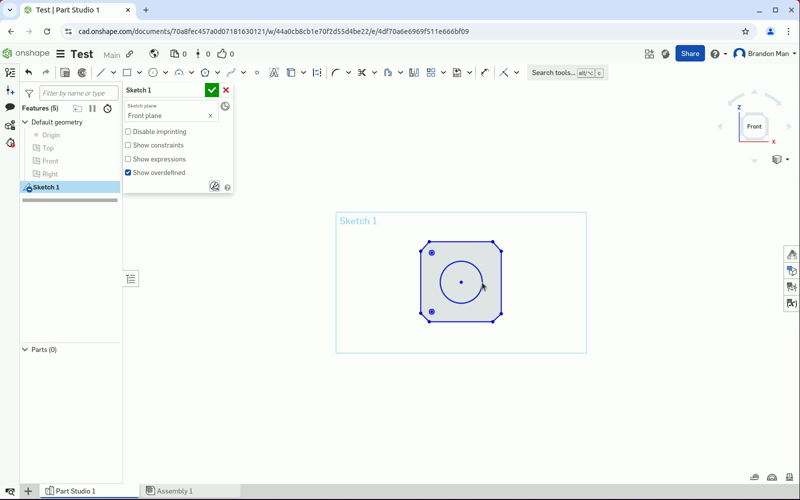
key(c)
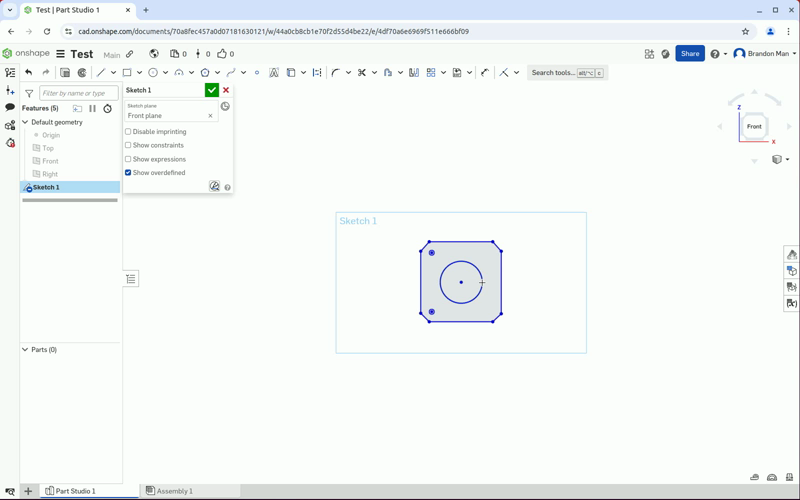
key_down(shift)
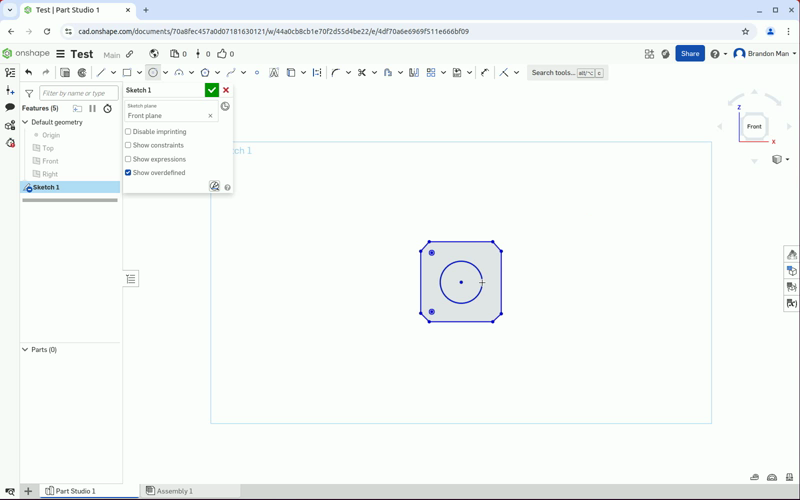
mouse_move(489, 311)
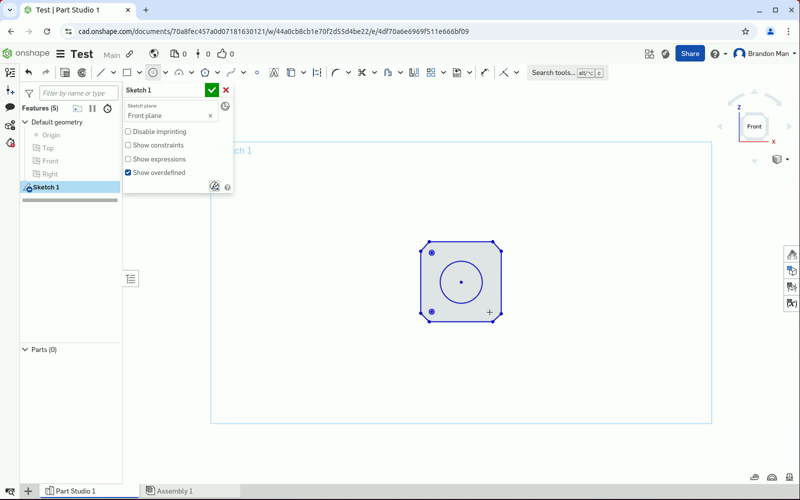
click(489, 311)
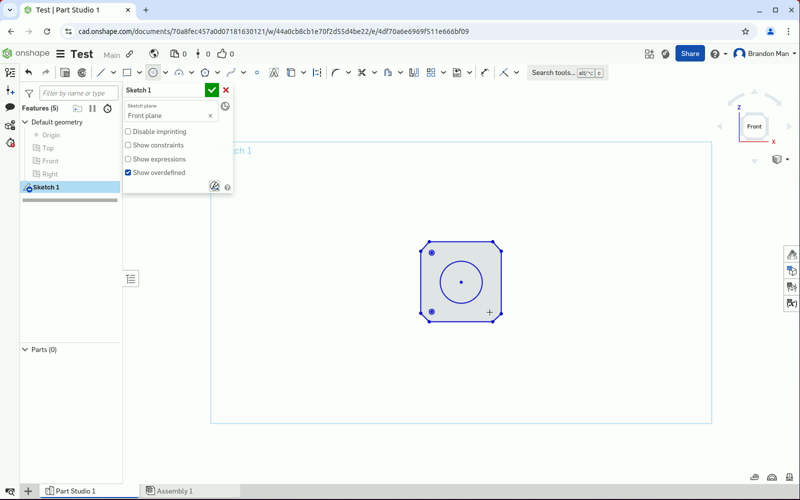
key_up(shift)
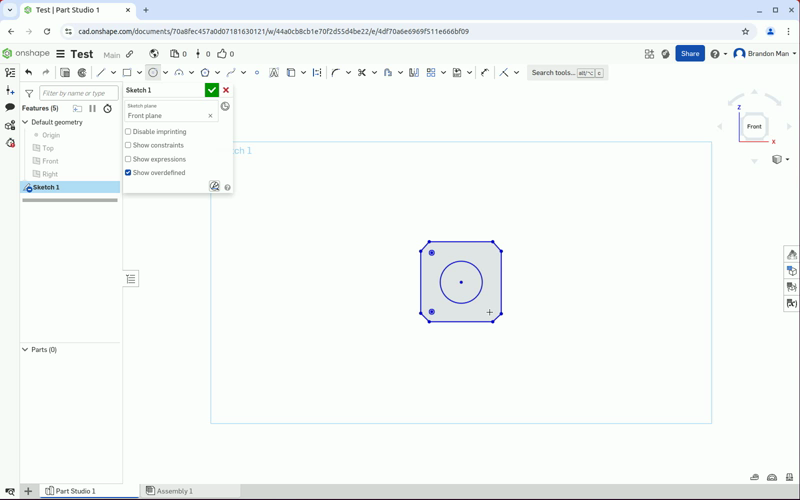
mouse_move(492, 311)
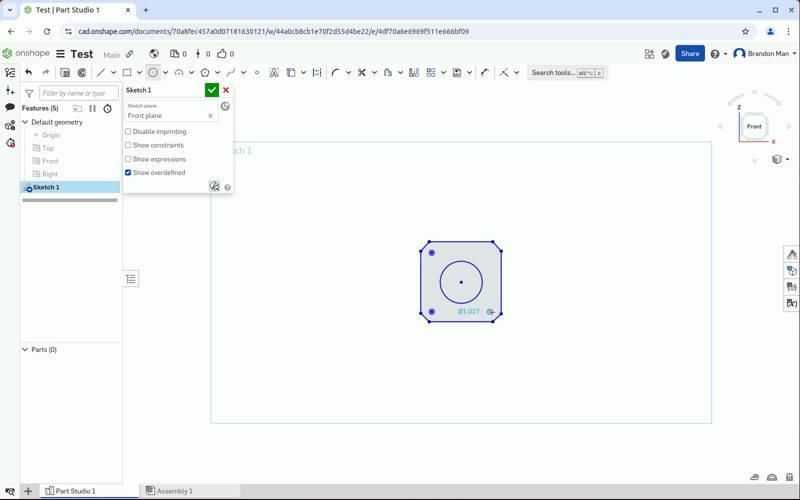
scroll(6)
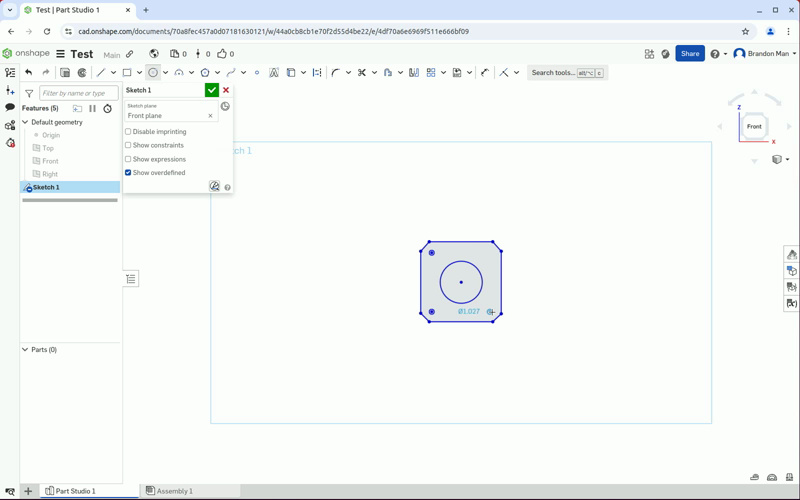
scroll(6)
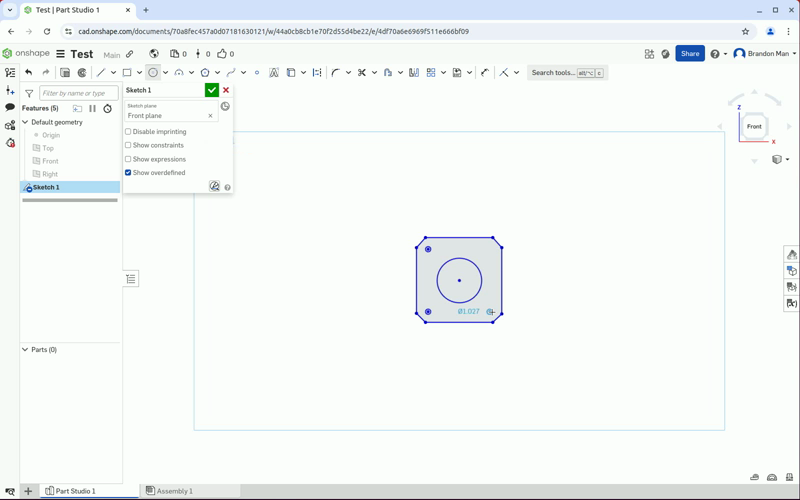
scroll(6)
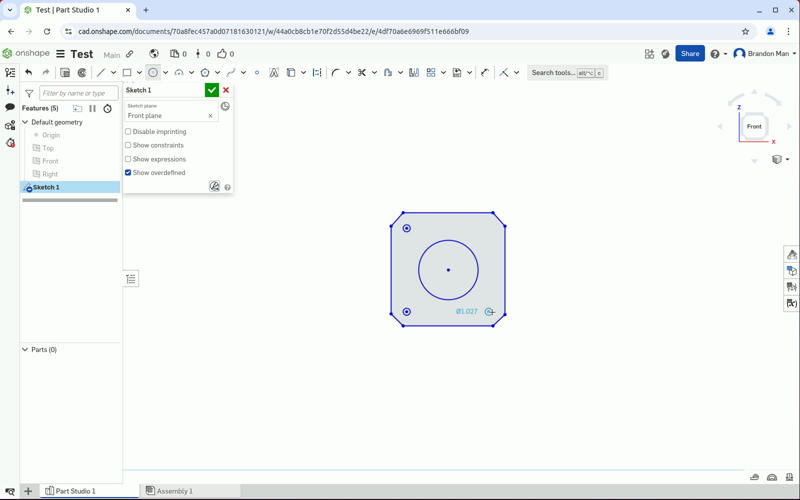
scroll(6)
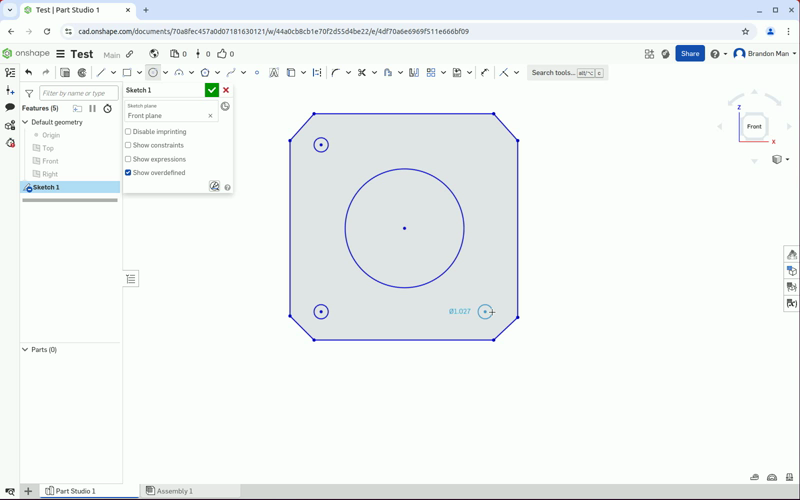
scroll(6)
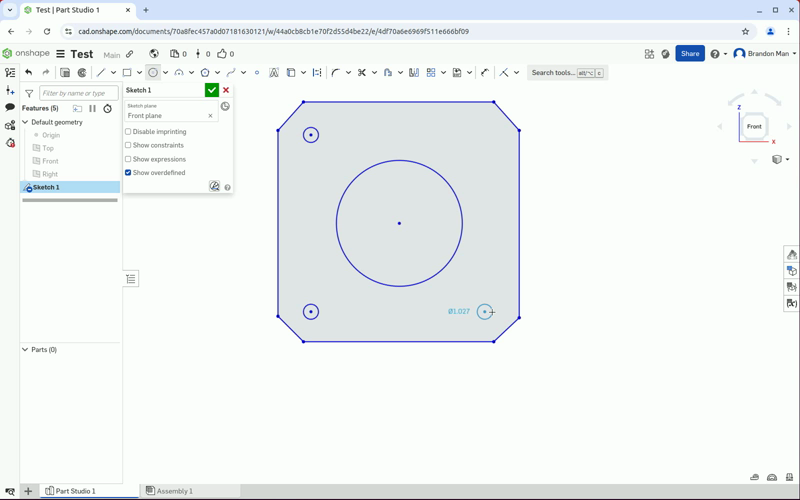
scroll(6)
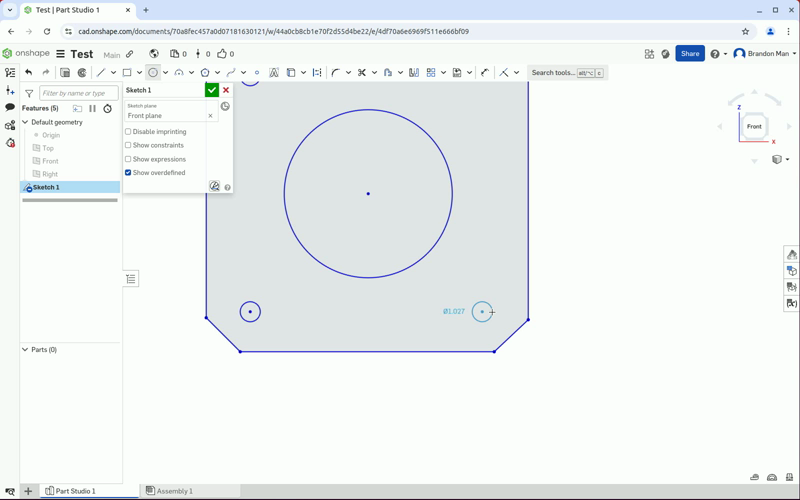
scroll(6)
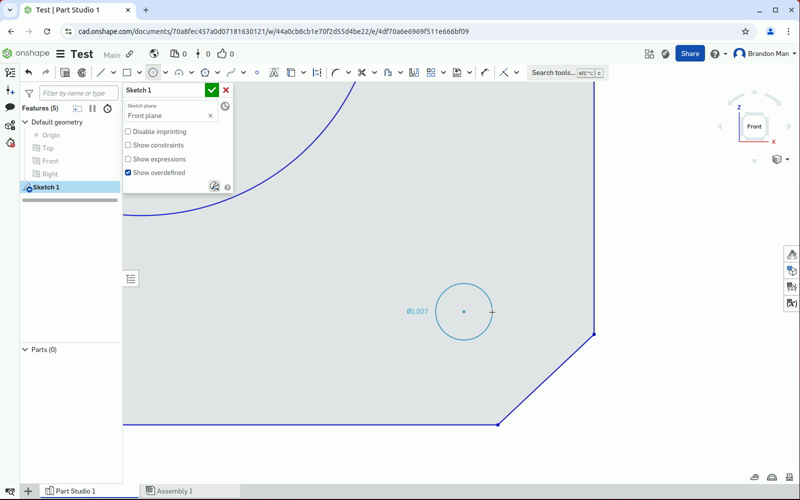
click(492, 311)
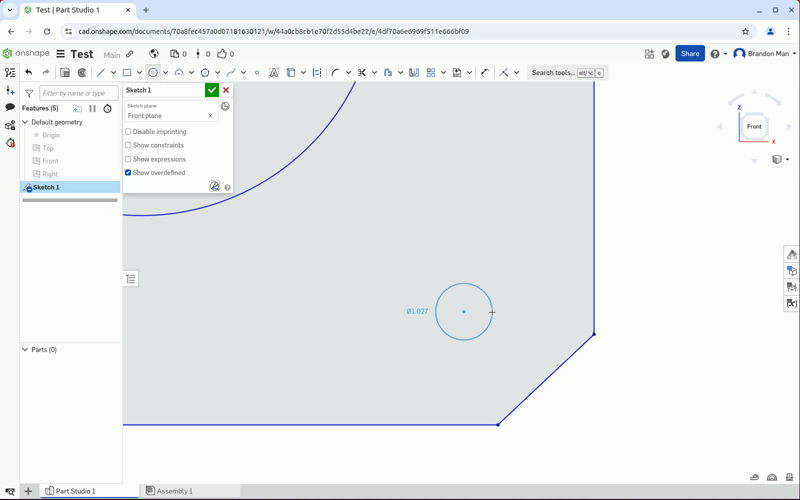
scroll(-6)
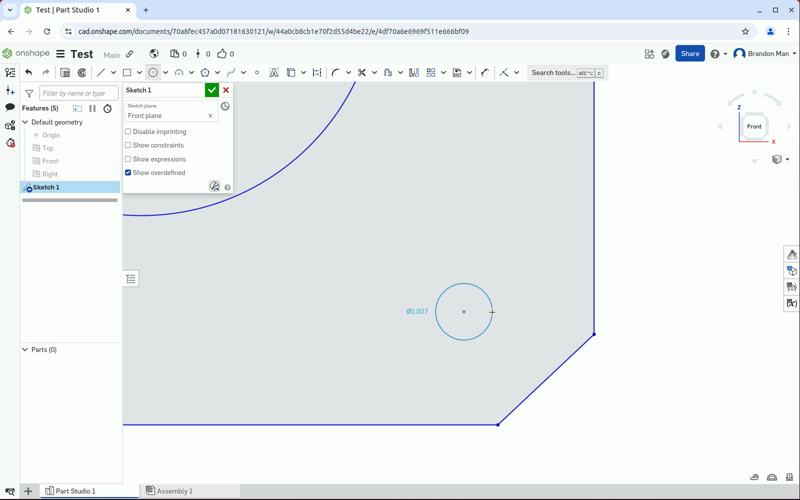
scroll(-6)
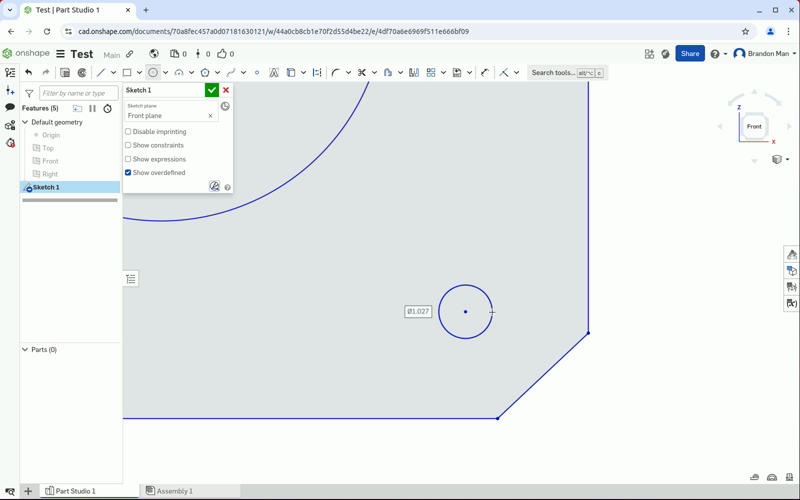
scroll(-6)
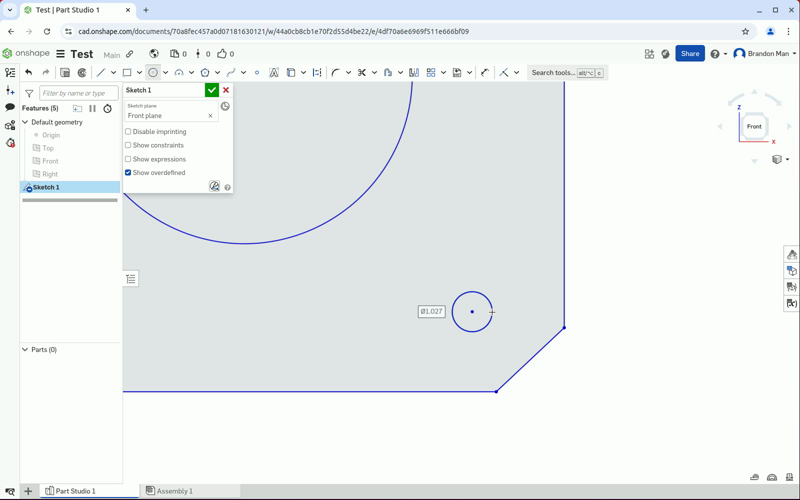
scroll(-6)
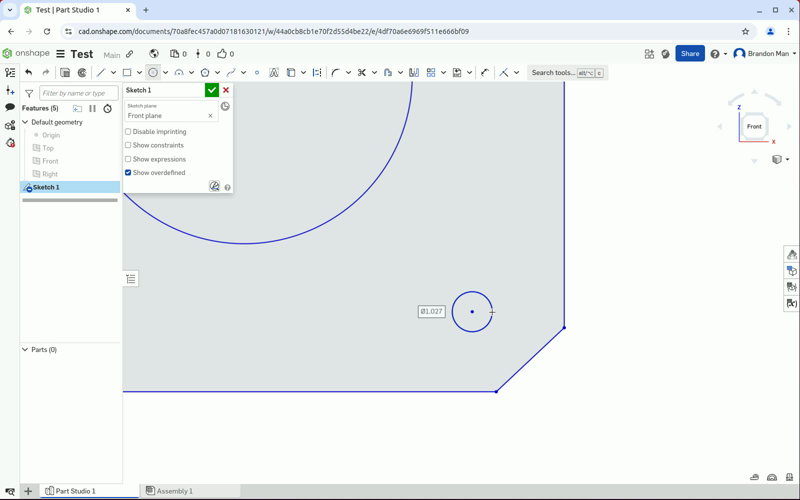
scroll(-6)
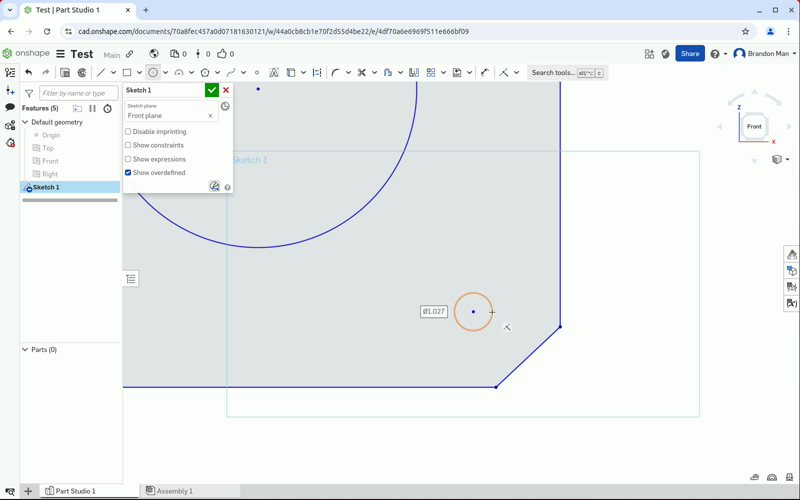
scroll(-6)
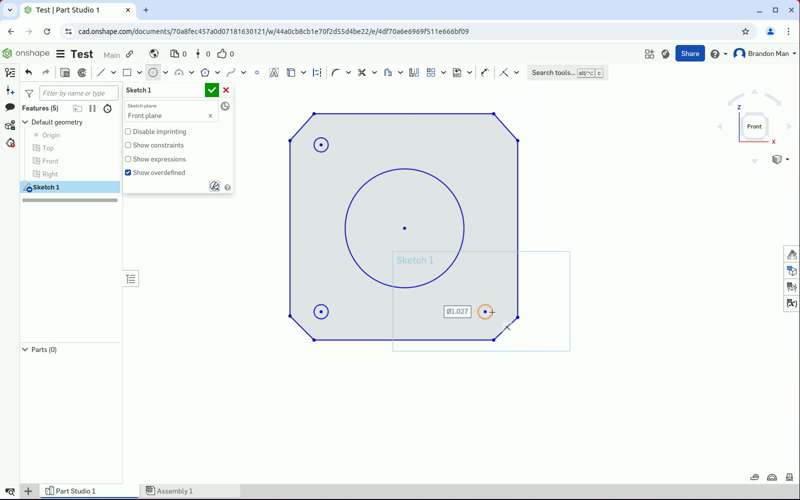
scroll(-6)
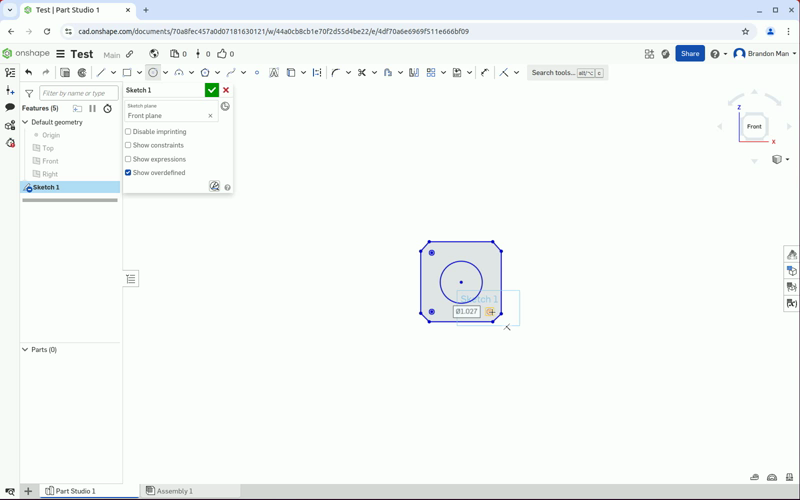
key(esc)
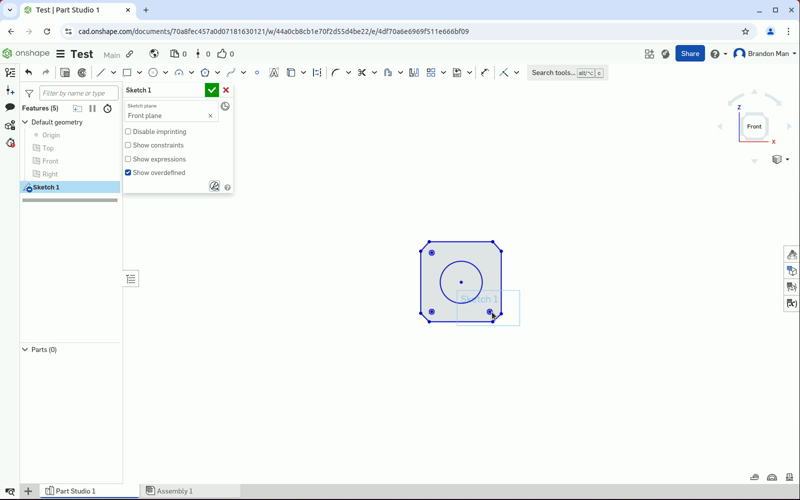
key(c)
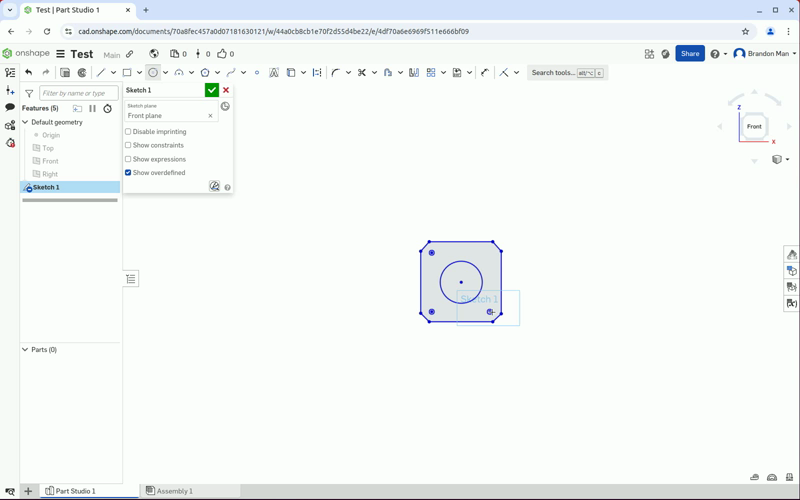
key_down(shift)
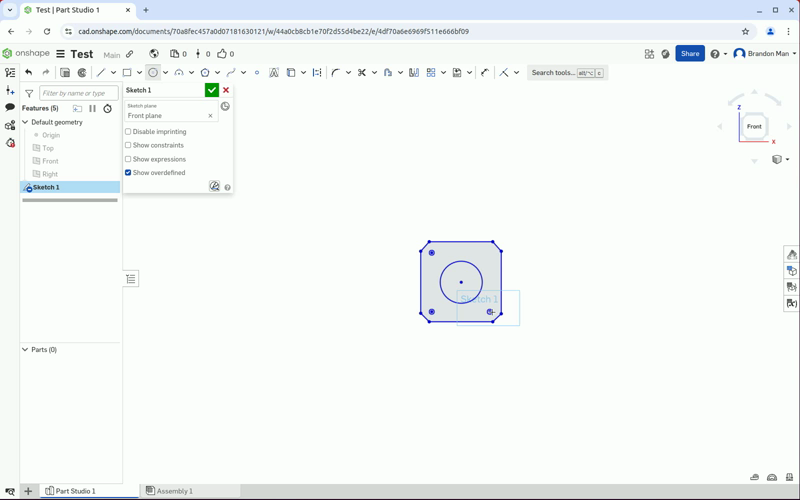
mouse_move(489, 252)
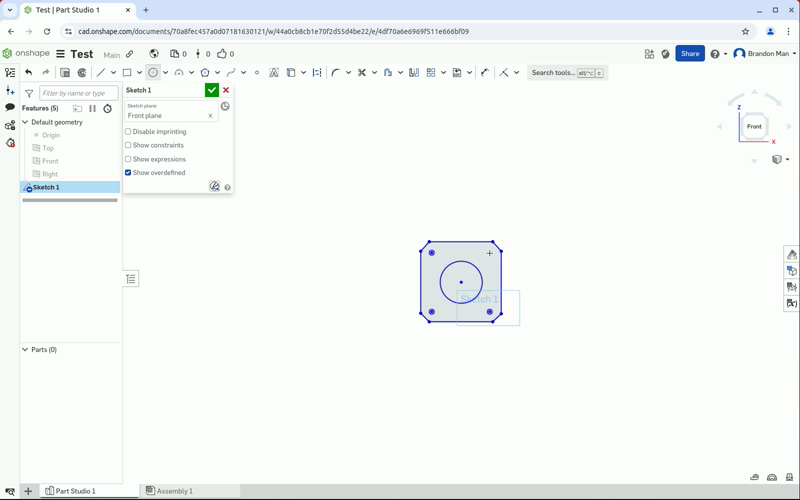
click(489, 252)
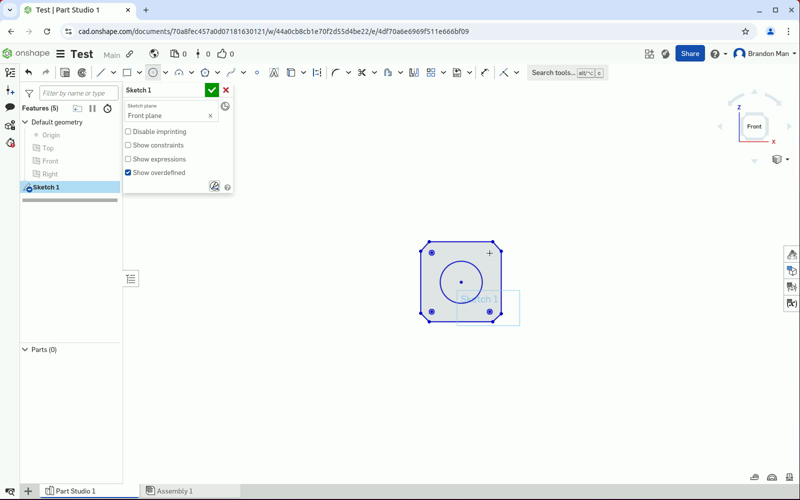
key_up(shift)
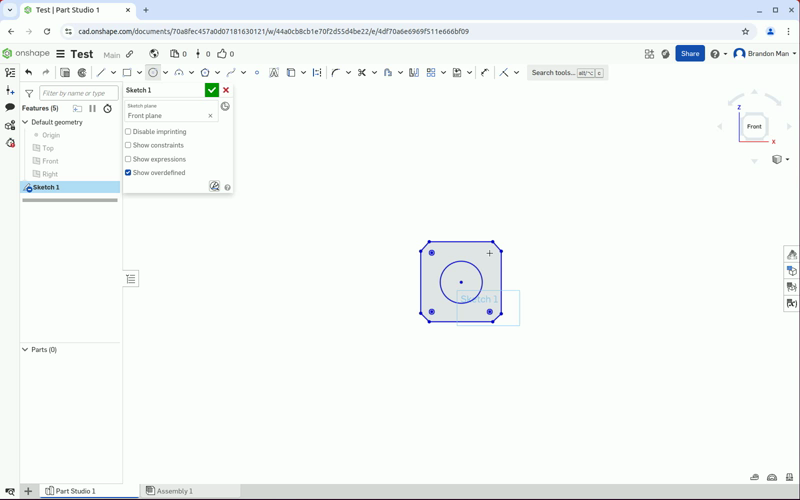
mouse_move(492, 252)
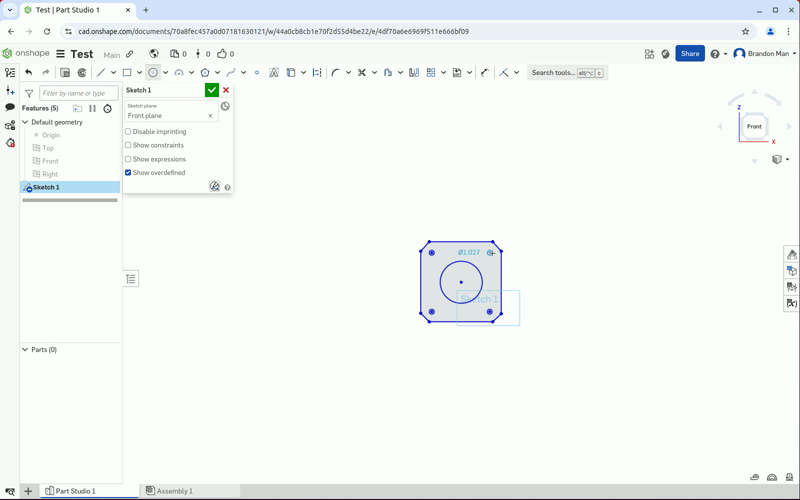
scroll(6)
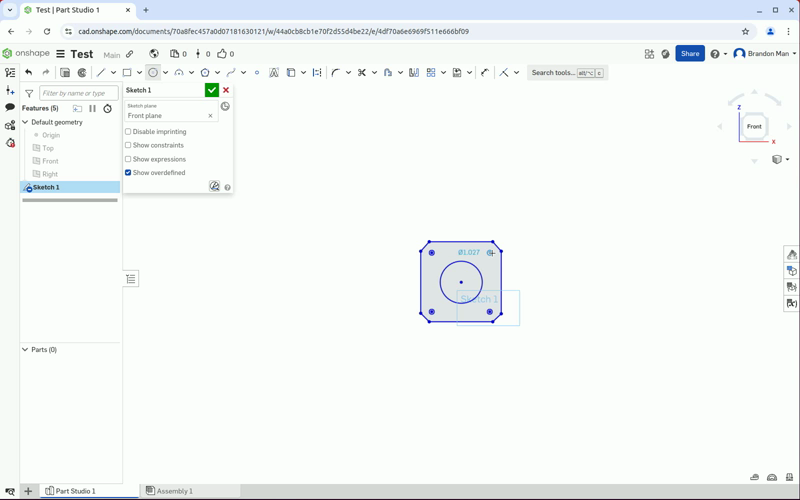
scroll(6)
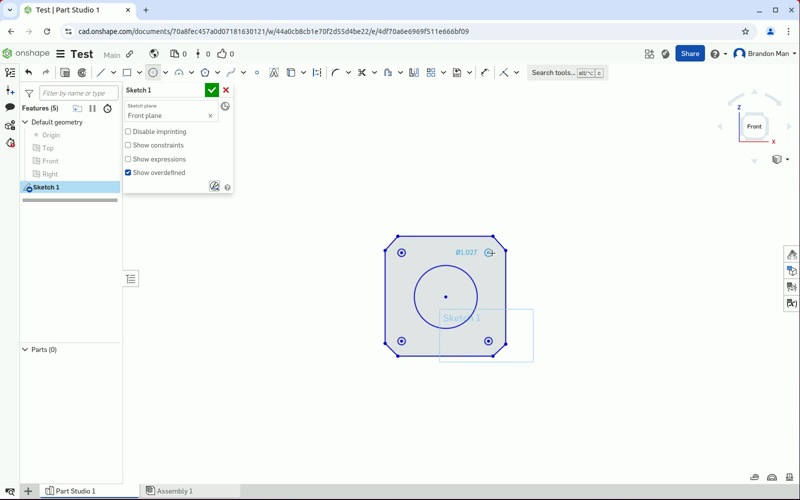
scroll(6)
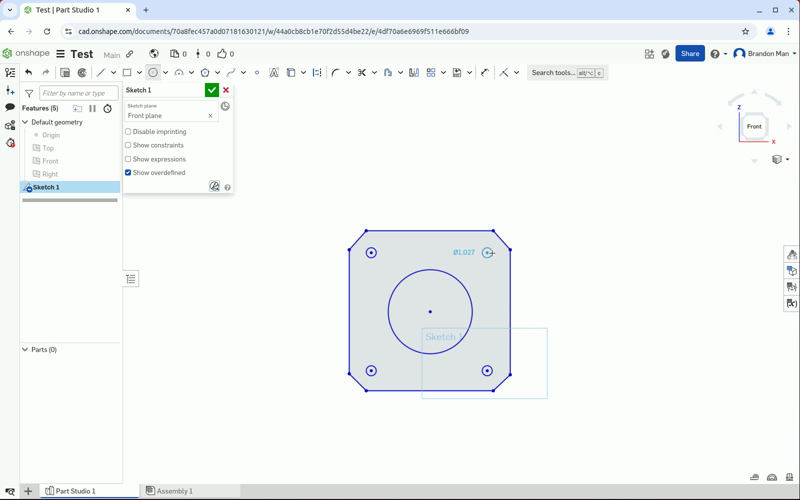
scroll(6)
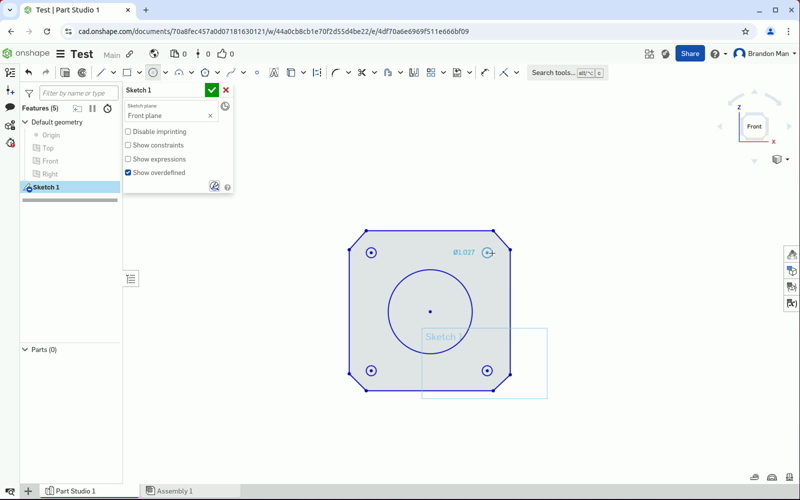
scroll(6)
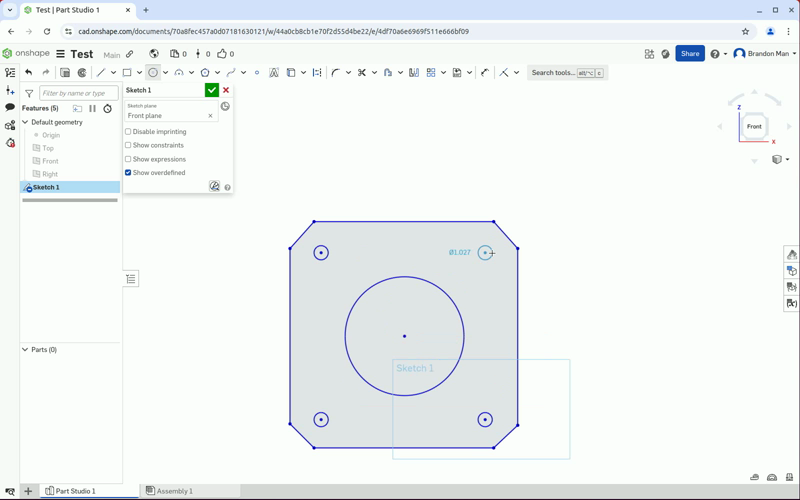
scroll(6)
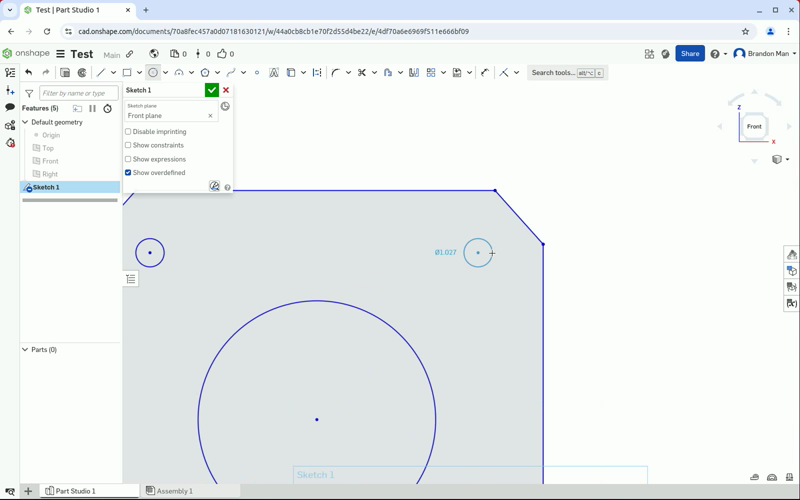
scroll(6)
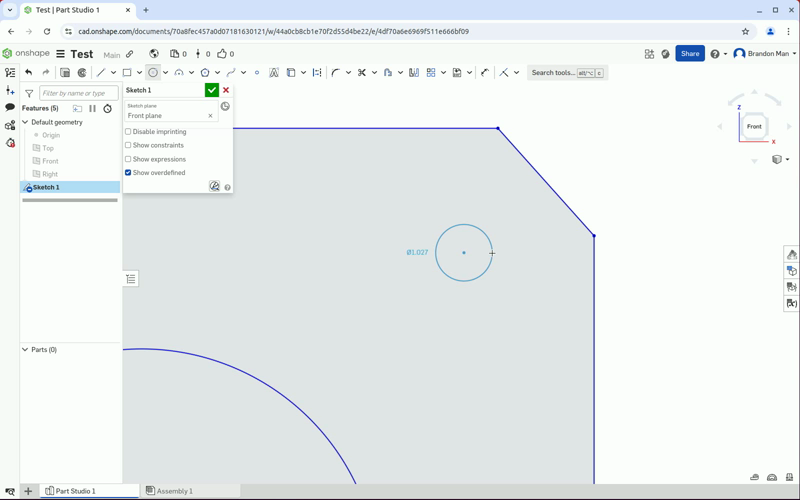
click(492, 252)
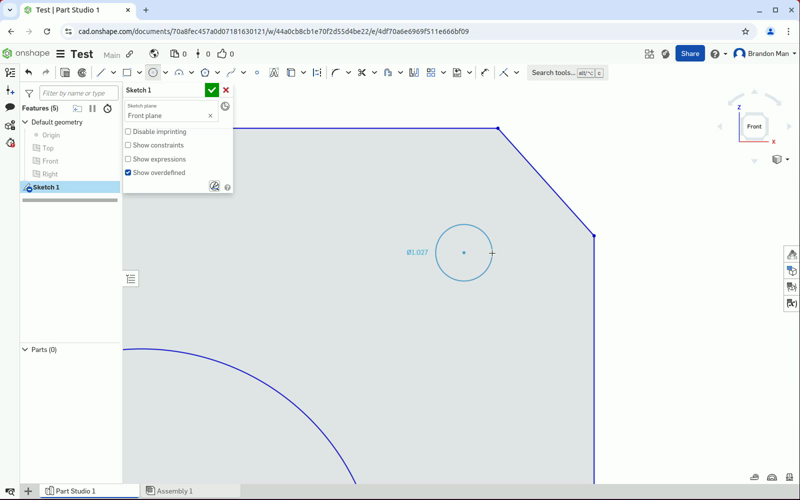
scroll(-6)
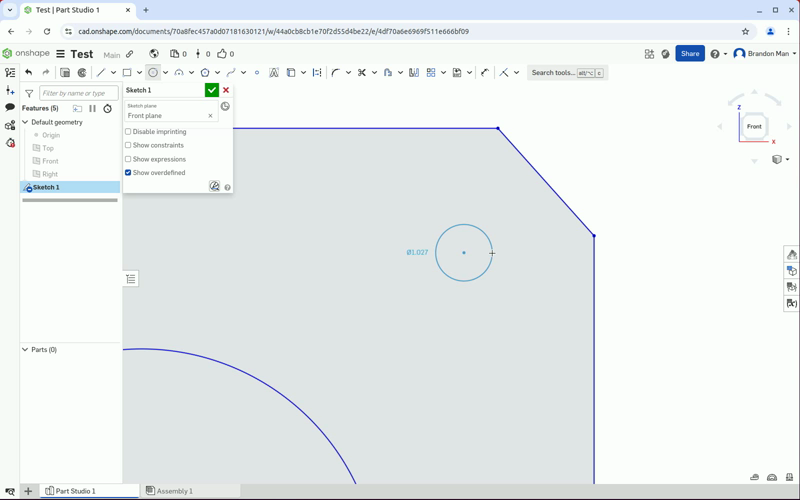
scroll(-6)
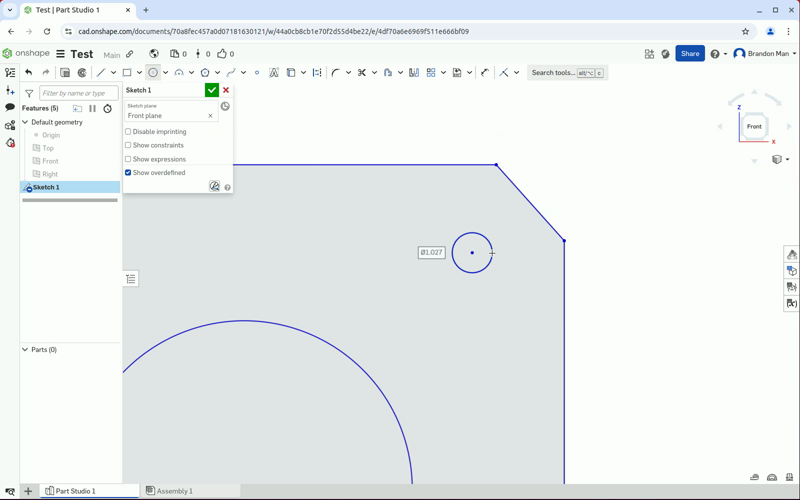
scroll(-6)
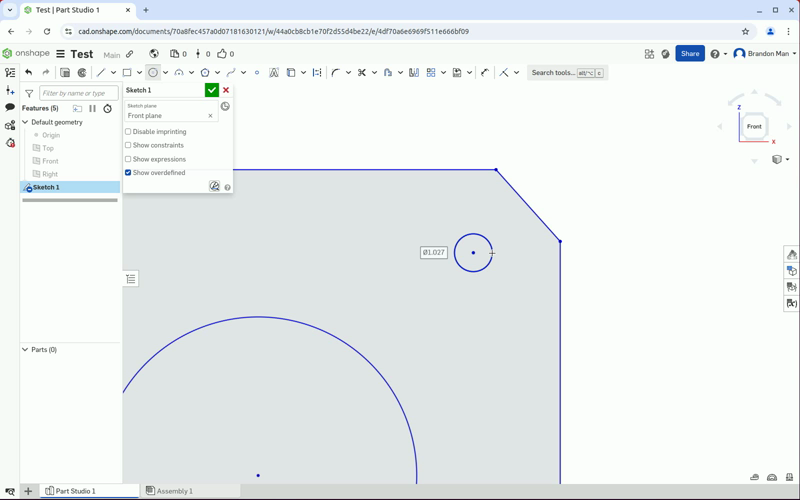
scroll(-6)
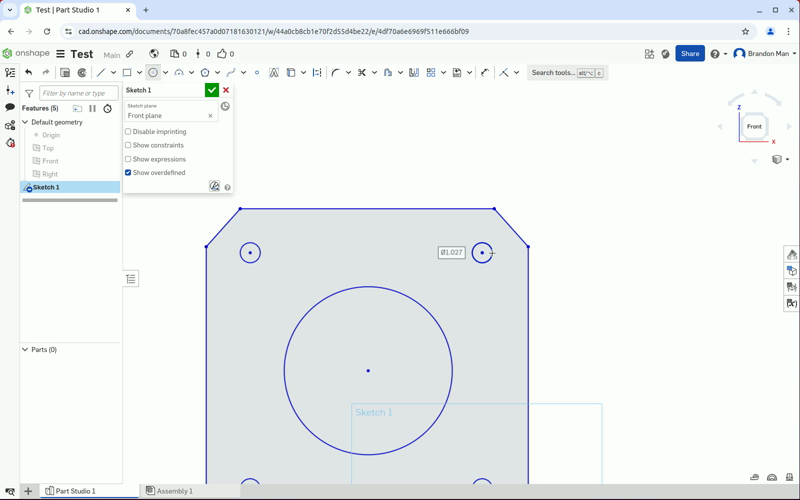
scroll(-6)
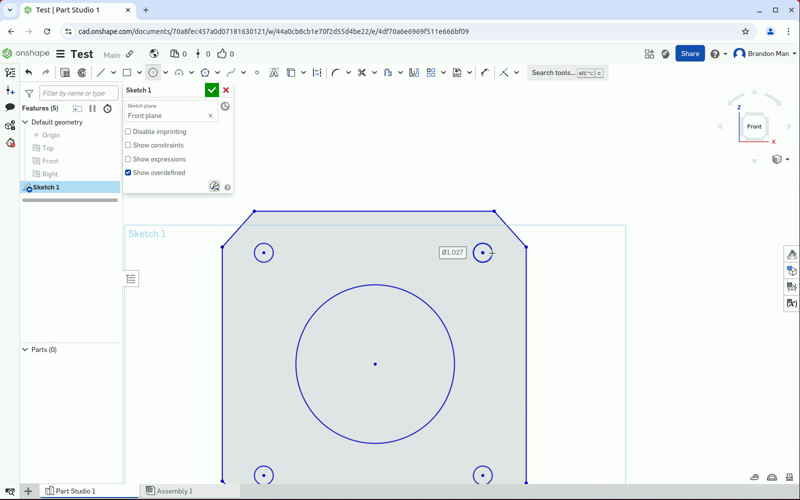
scroll(-6)
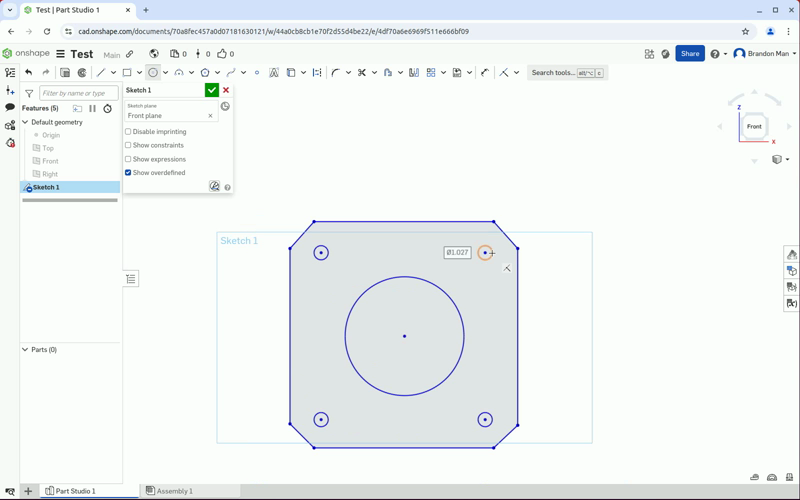
scroll(-6)
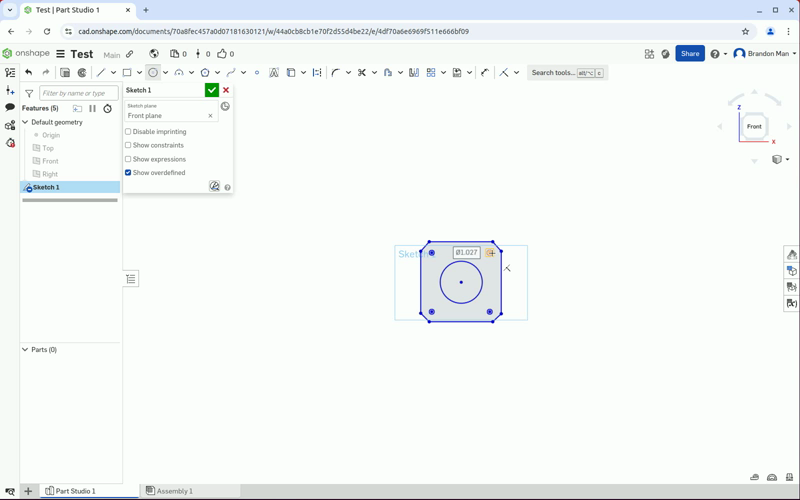
key(esc)
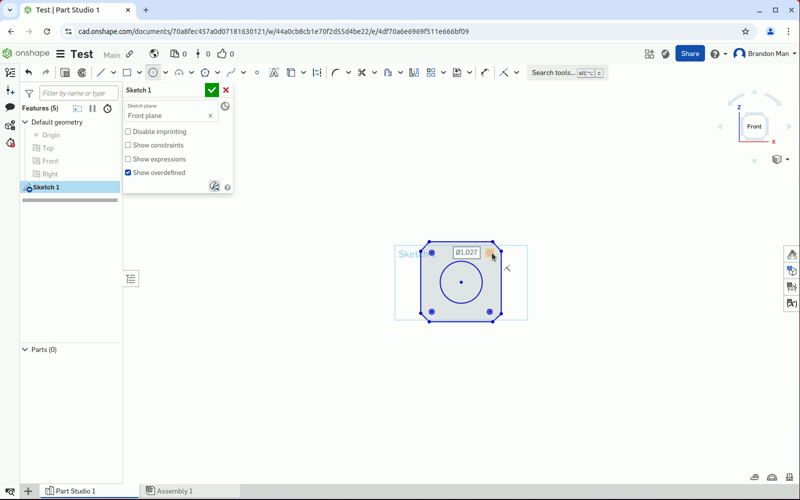
mouse_move(474, 246)
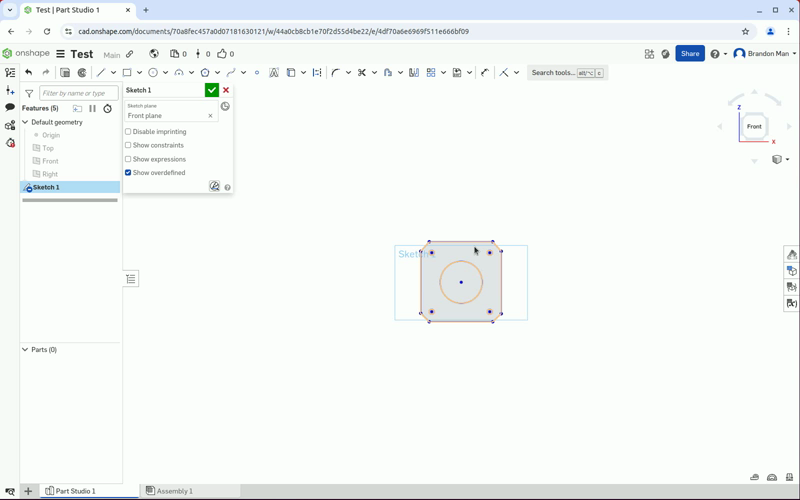
click(474, 246)
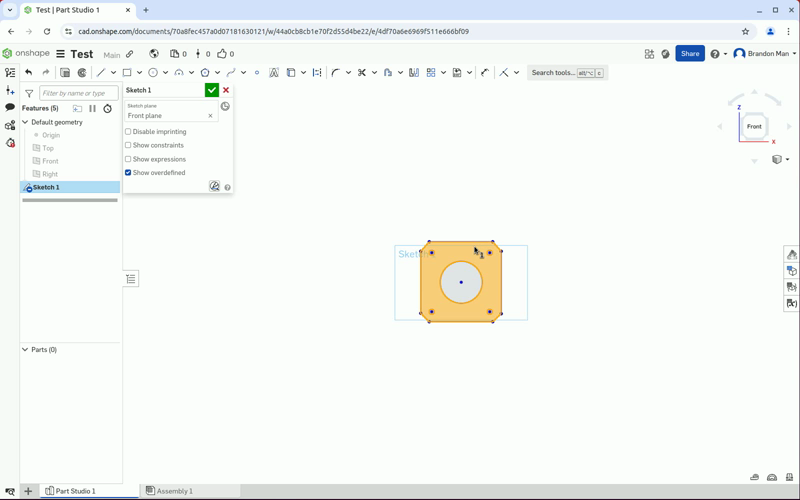
mouse_move(73, 352)
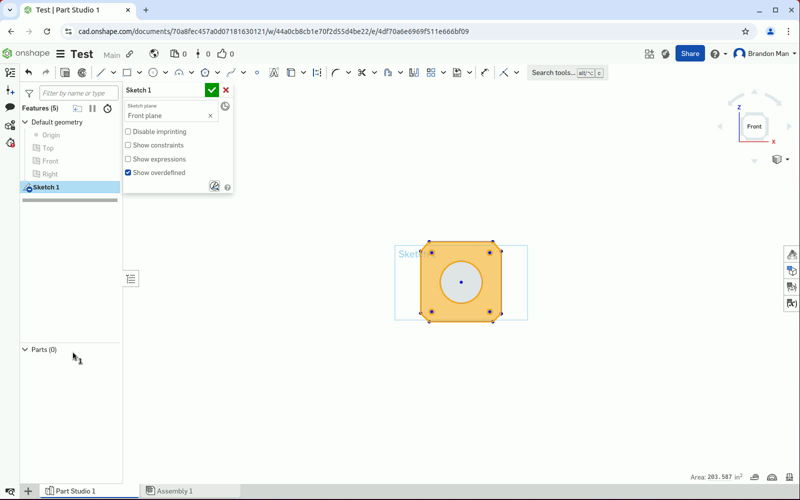
key(shift+y)
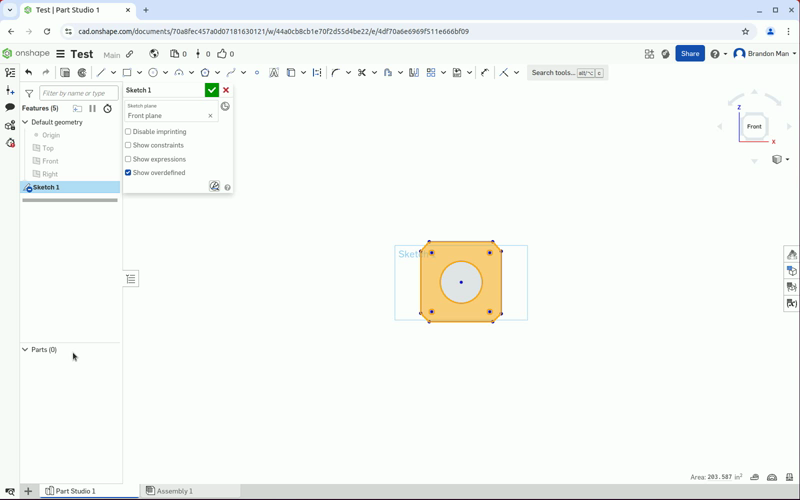
key(shift+e)
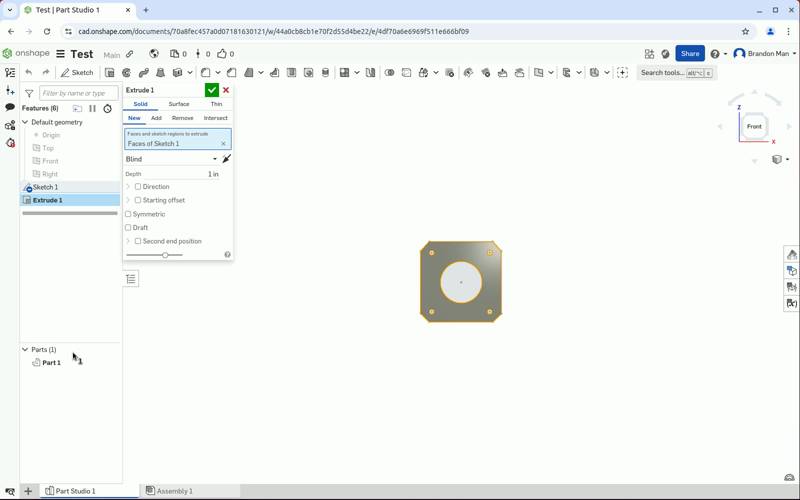
mouse_move(143, 106)
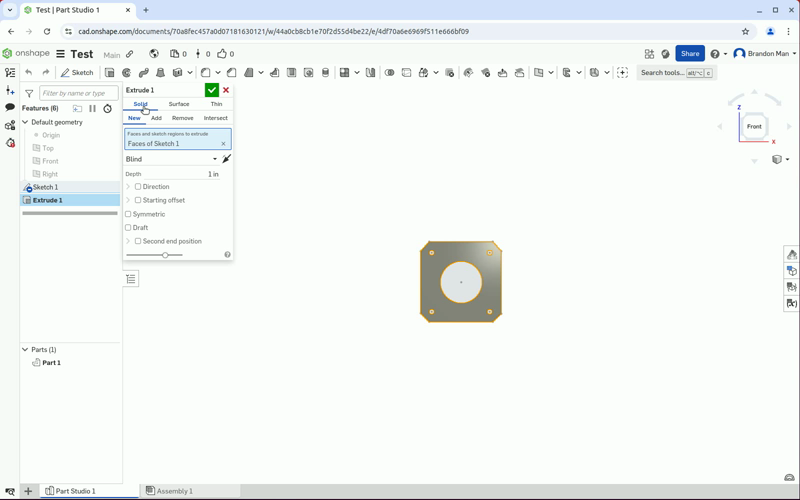
click(143, 106)
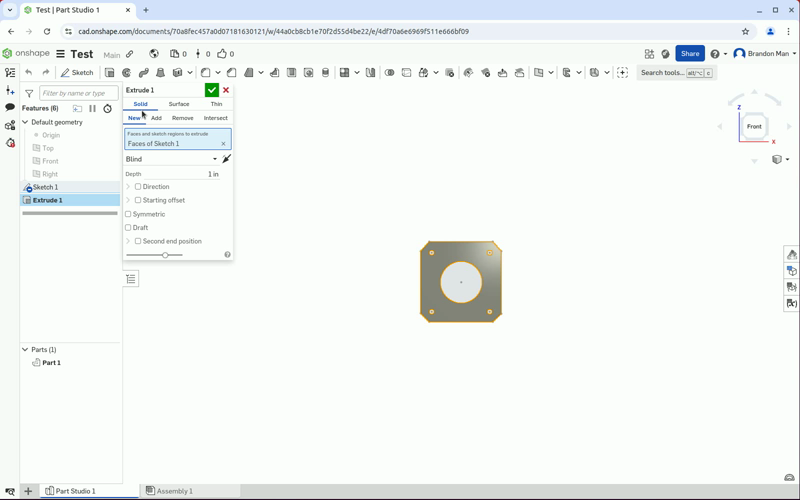
mouse_move(137, 120)
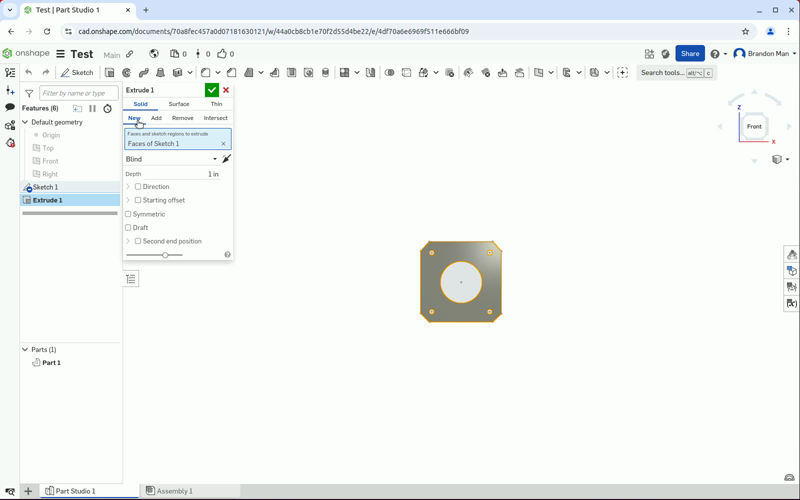
click(137, 120)
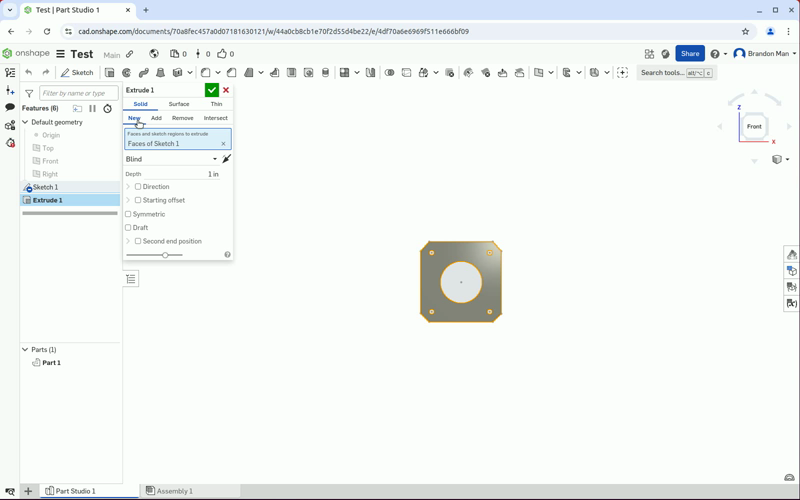
key(tab, 4)
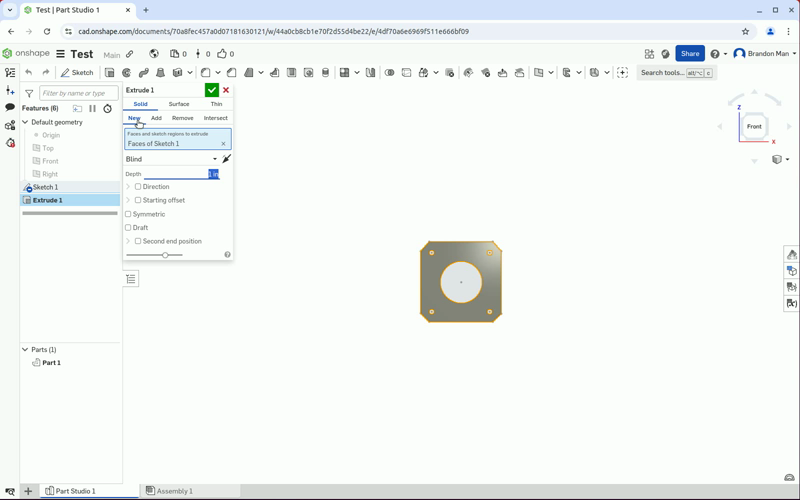
text(15.405)
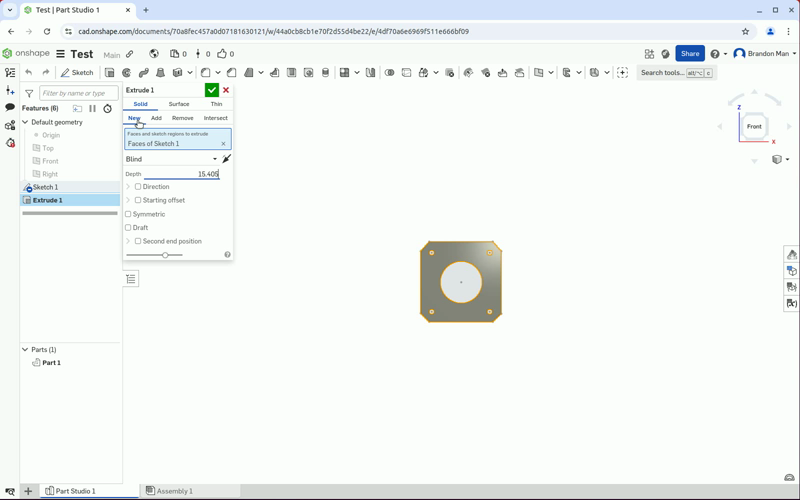
key(enter)
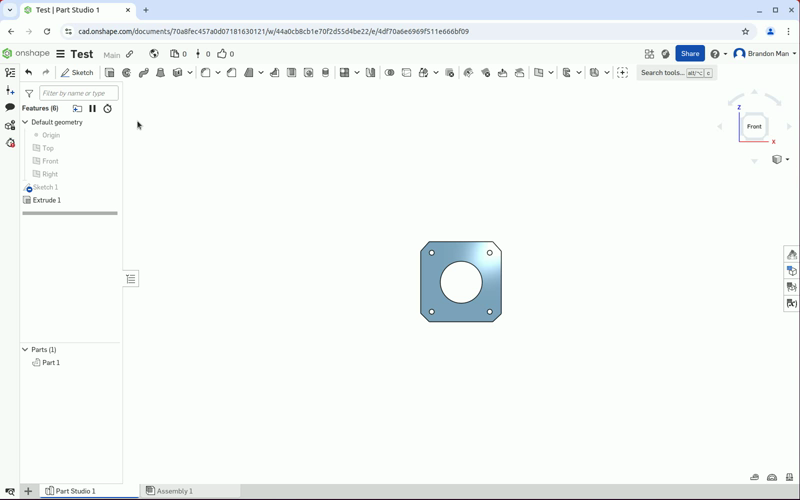
key(shift+h)
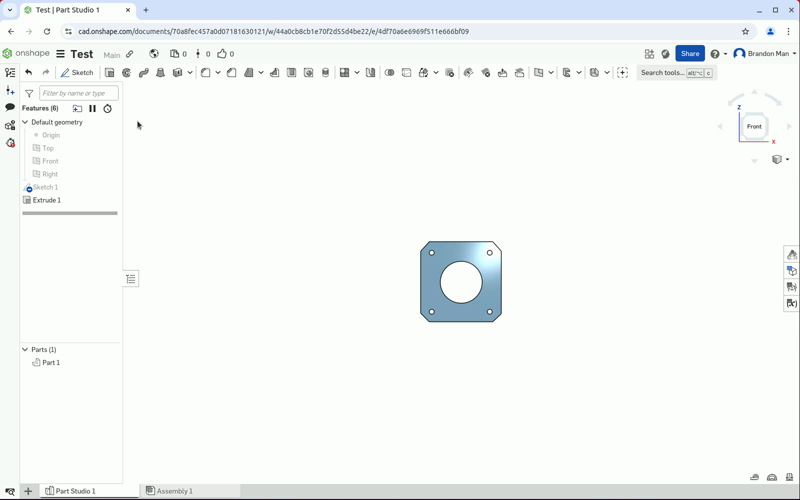
key(shift+h)
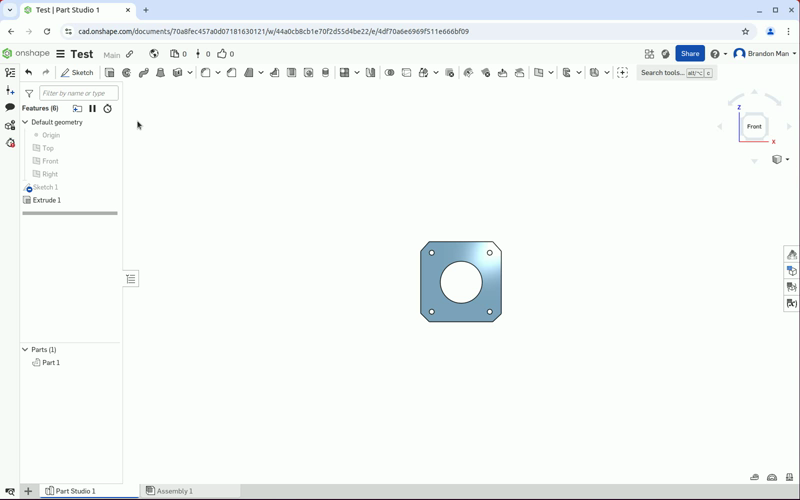
mouse_move(73, 189)
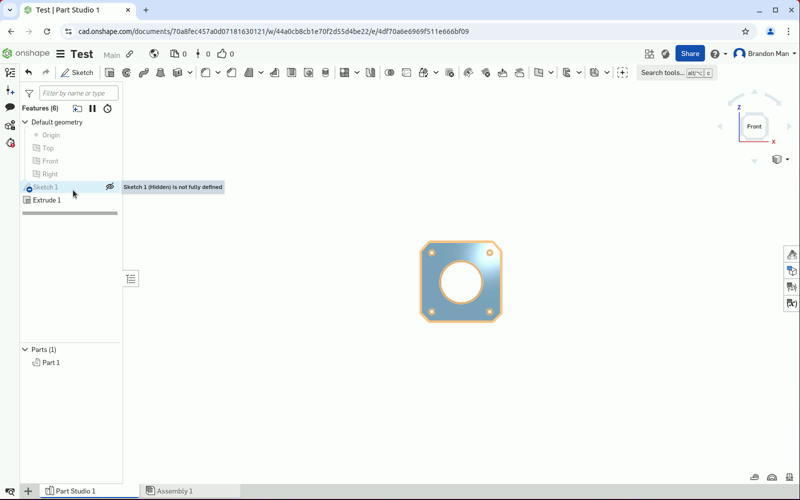
click(73, 189)
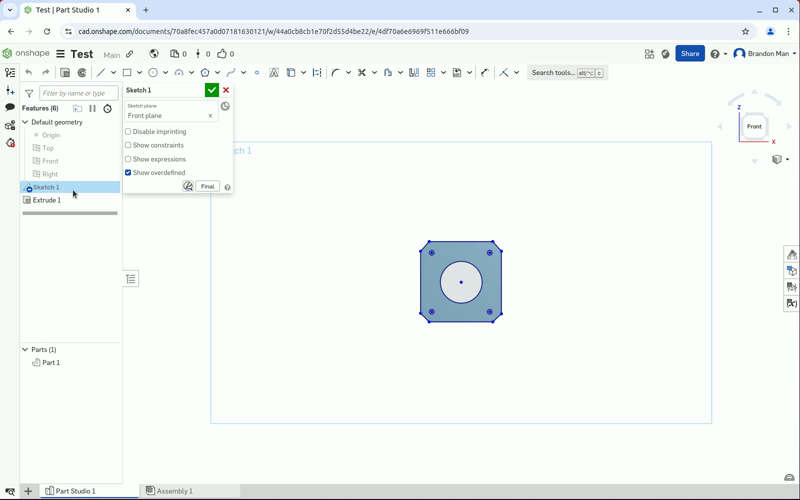
mouse_move(229, 92)
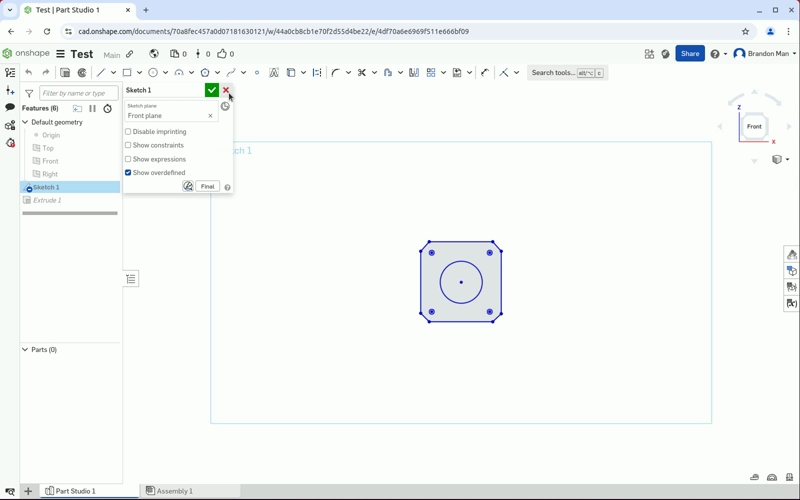
click(229, 92)
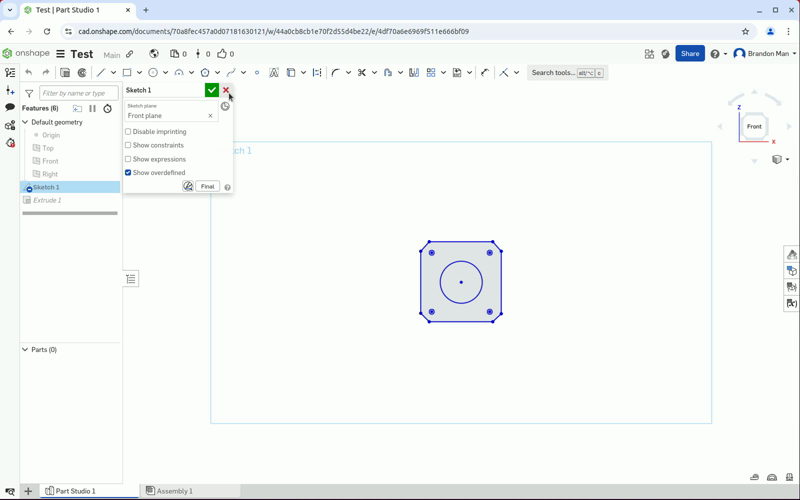
key(shift+s)
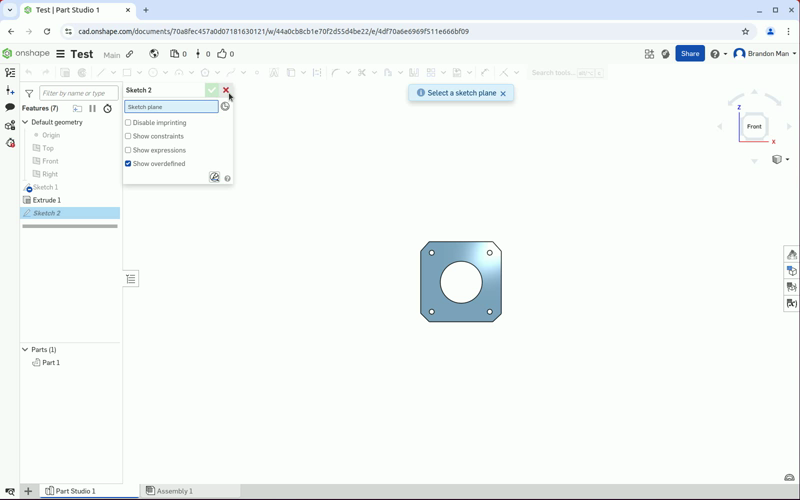
mouse_move(73, 163)
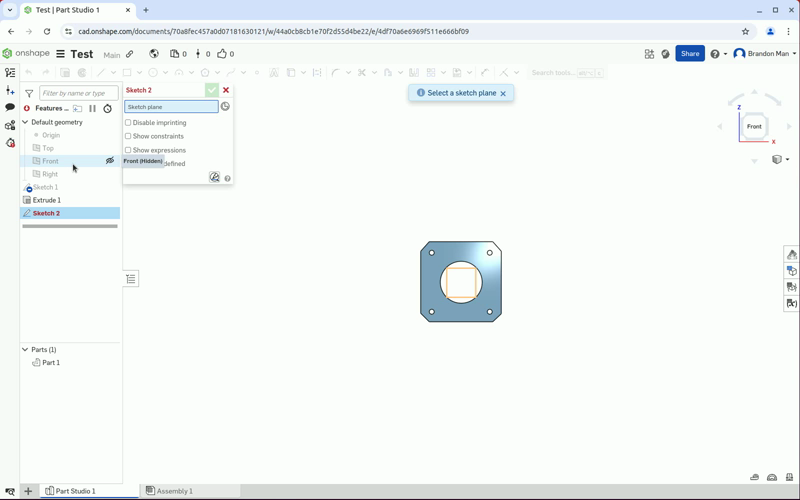
click(73, 163)
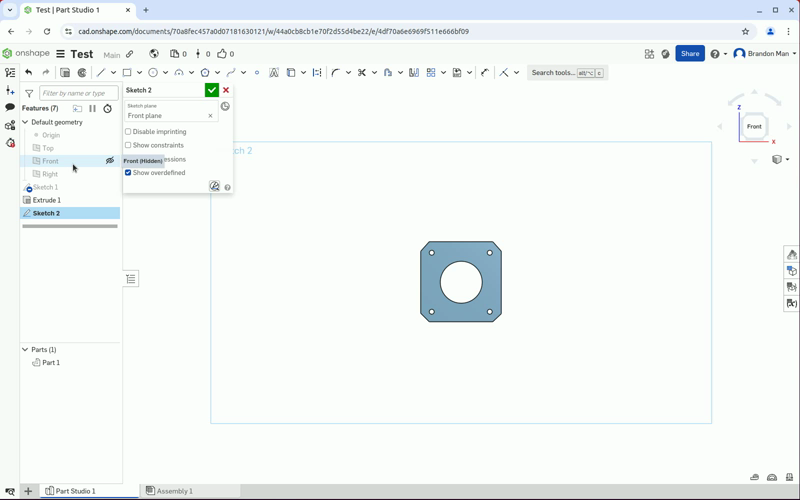
mouse_move(73, 352)
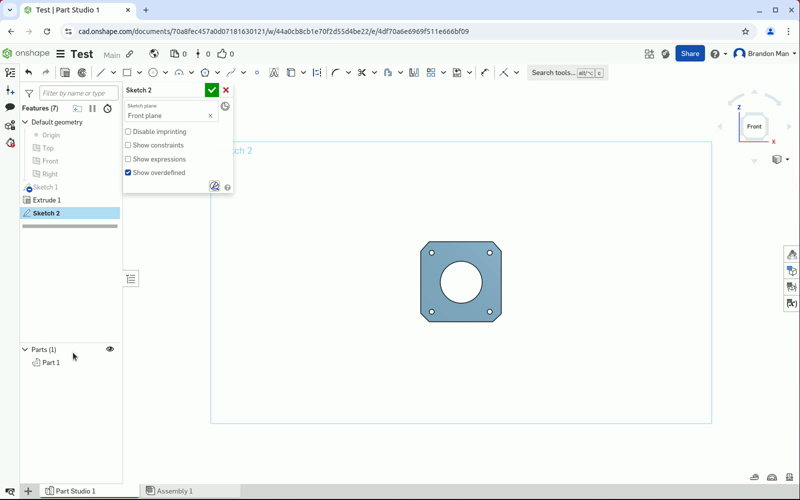
key(y)
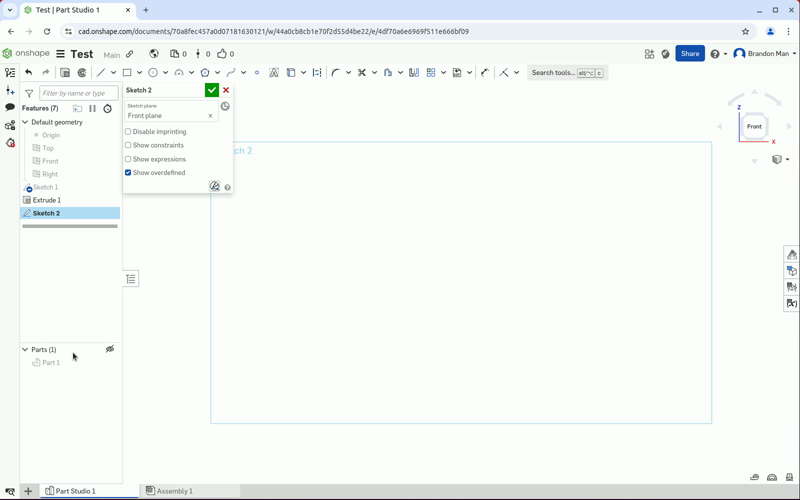
key(c)
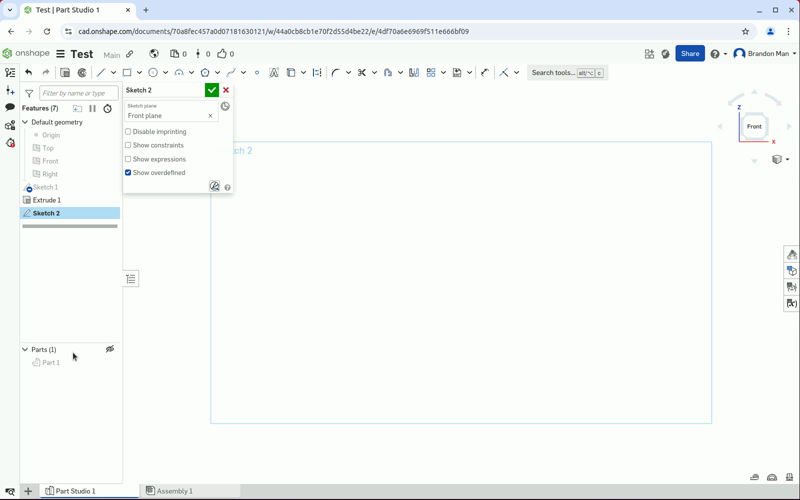
key_down(shift)
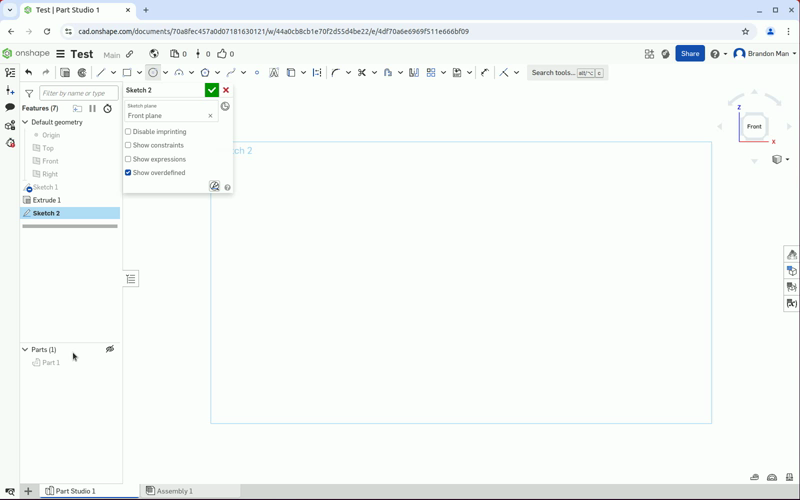
mouse_move(460, 282)
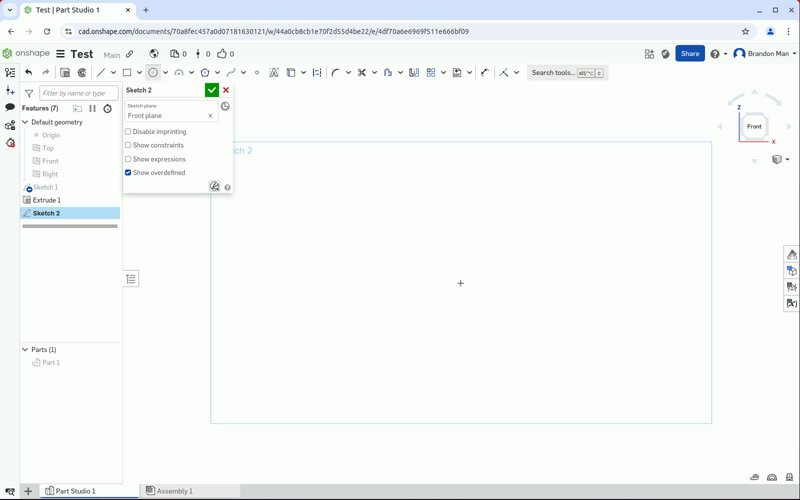
click(460, 282)
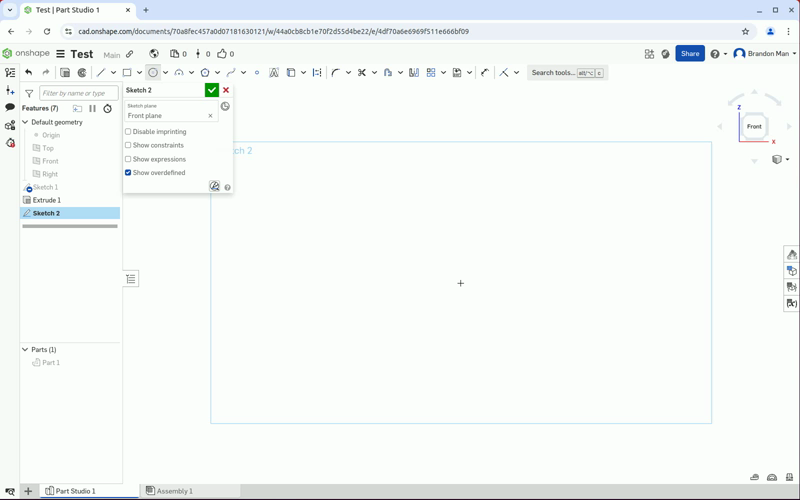
key_up(shift)
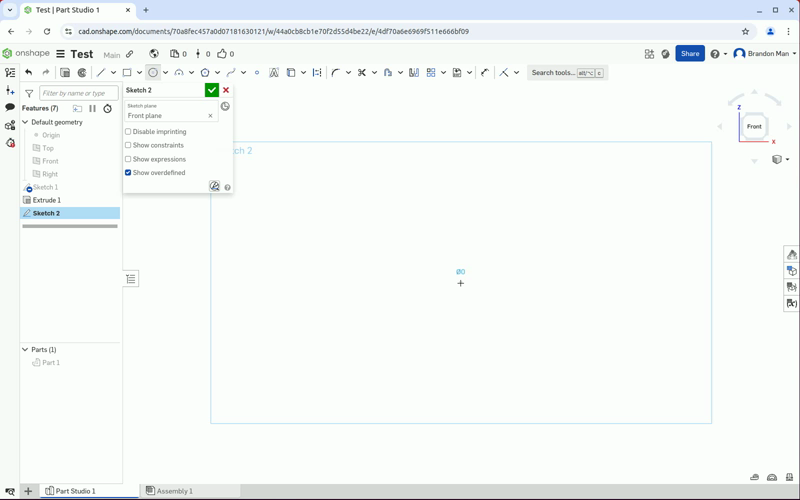
mouse_move(481, 282)
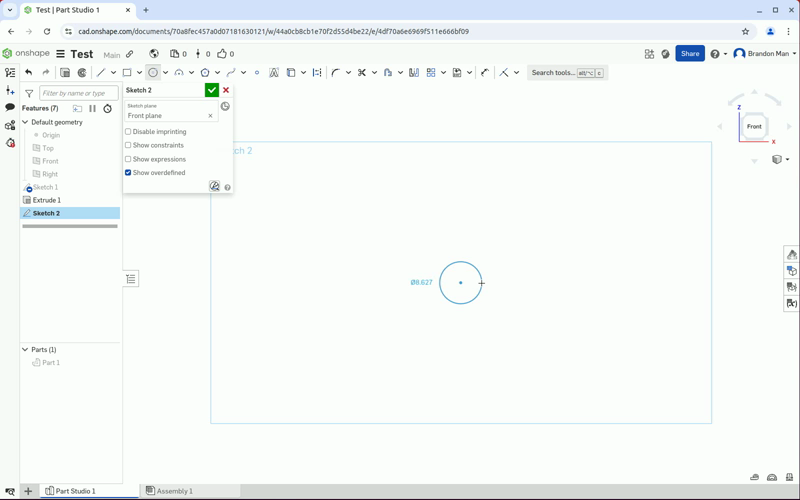
click(481, 282)
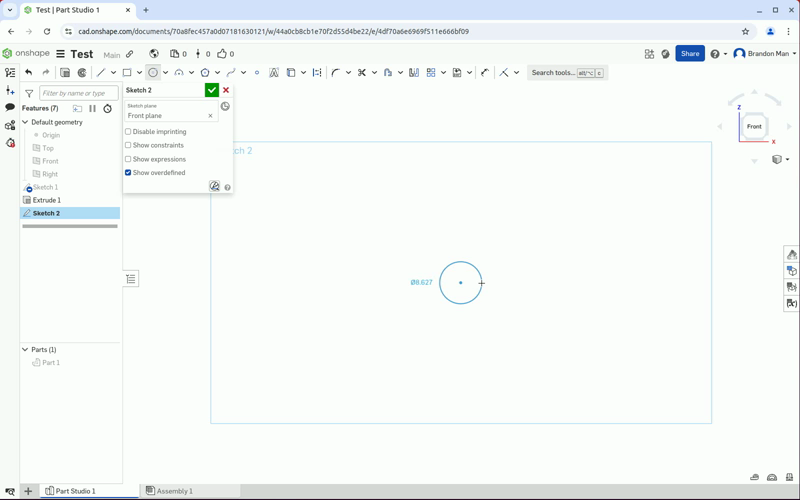
key(esc)
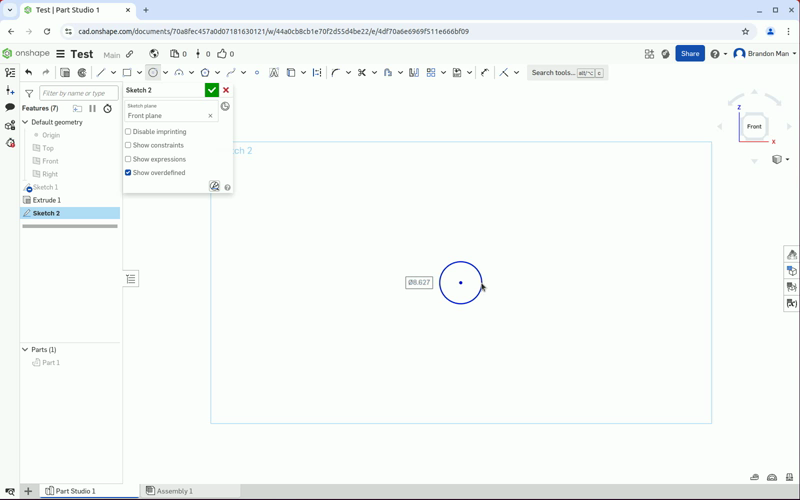
key(c)
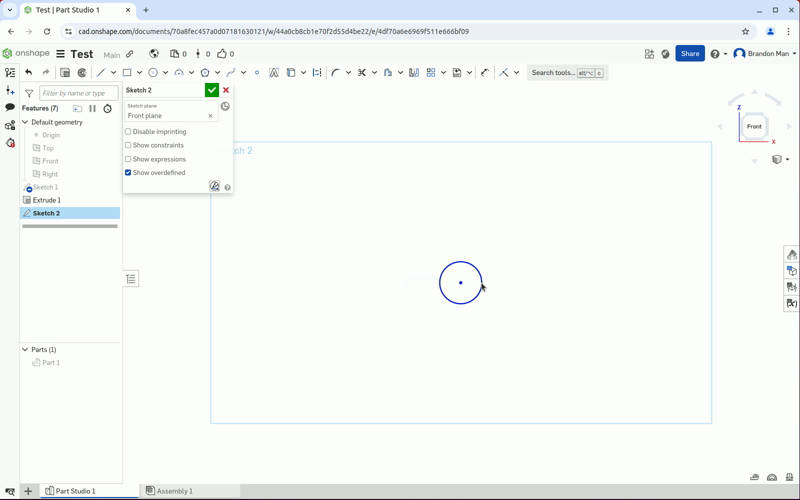
key_down(shift)
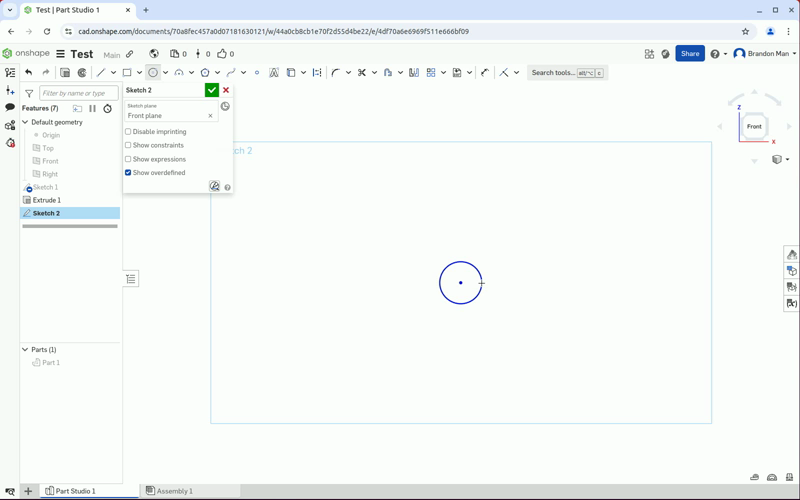
mouse_move(460, 282)
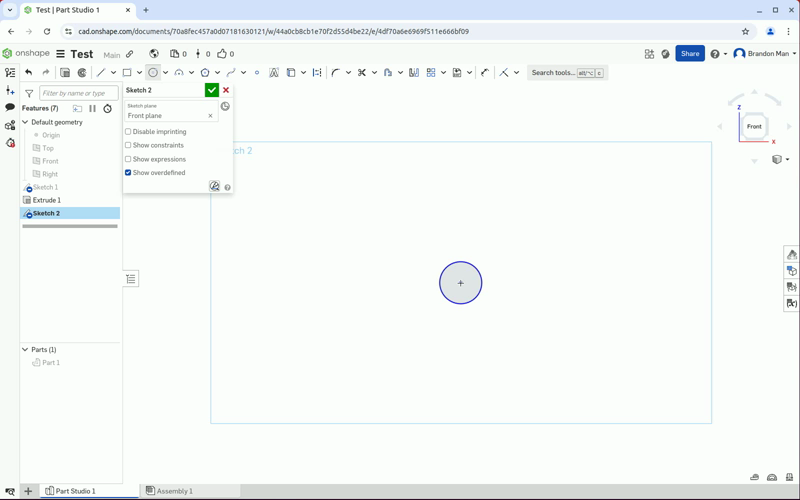
click(460, 282)
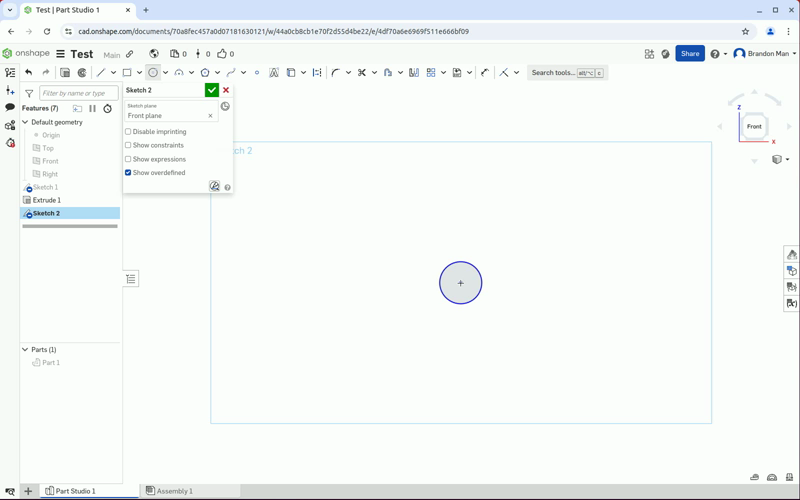
key_up(shift)
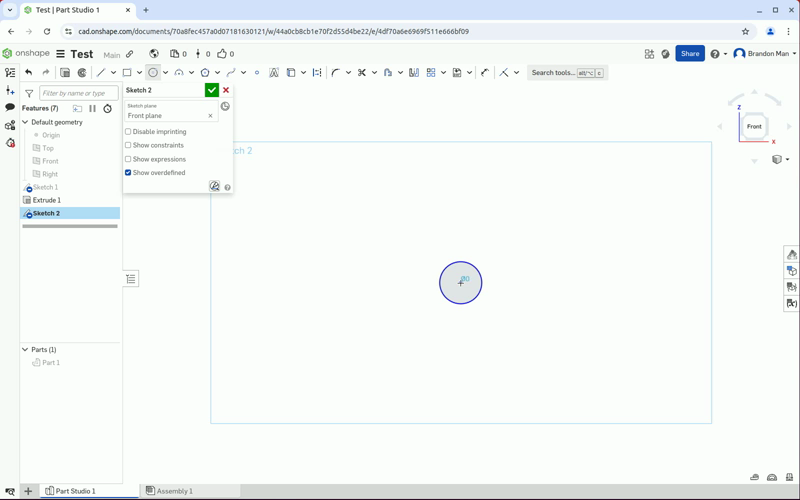
mouse_move(465, 282)
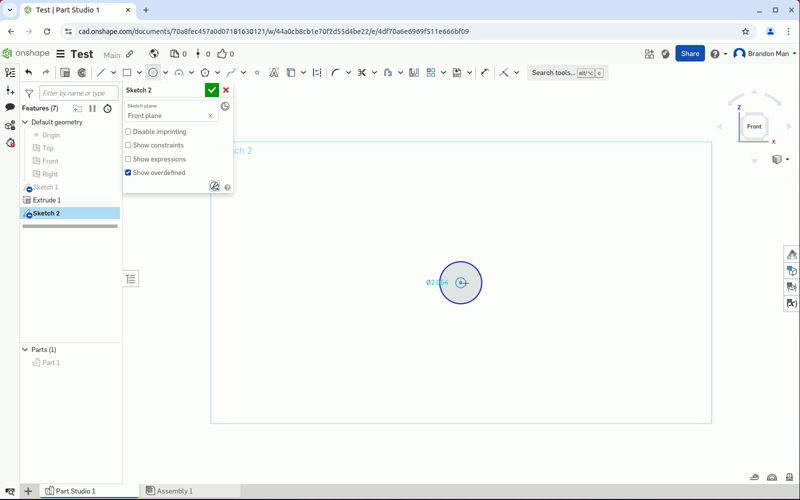
click(465, 282)
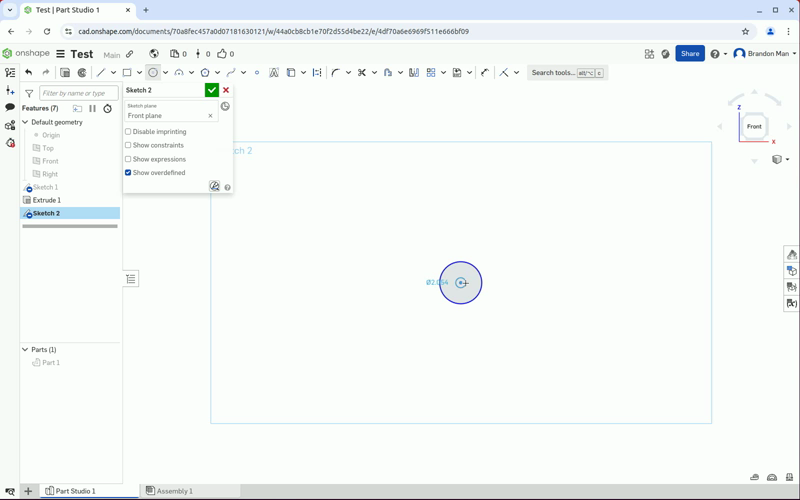
key(esc)
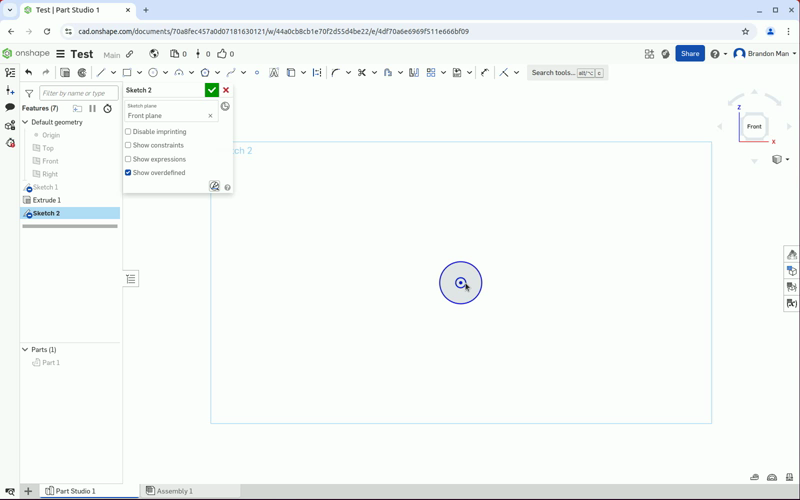
mouse_move(447, 293)
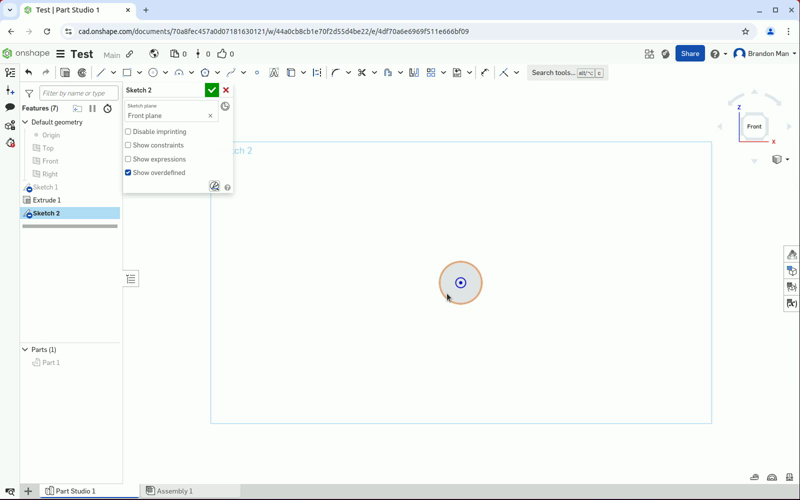
scroll(6)
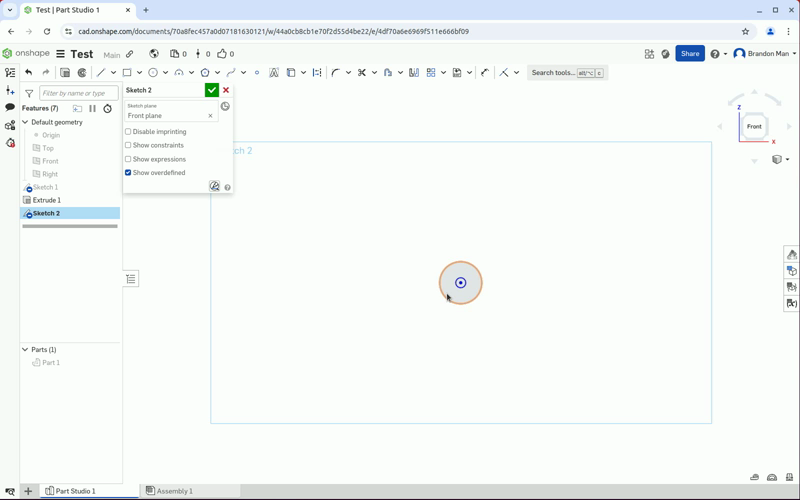
scroll(6)
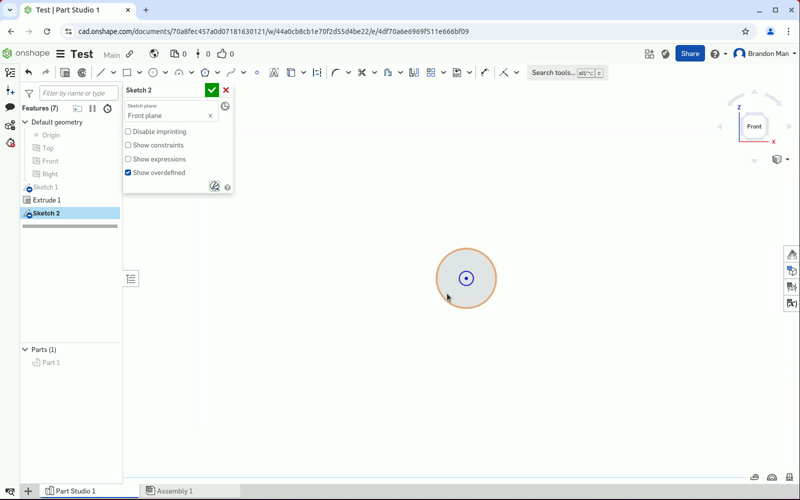
scroll(6)
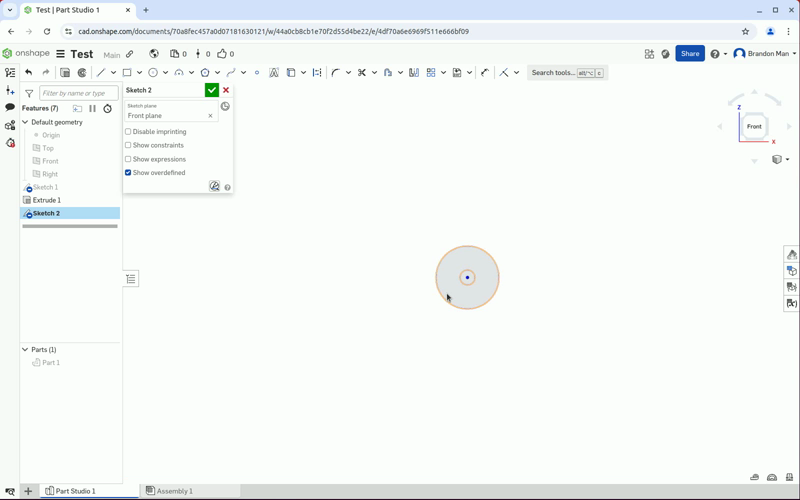
scroll(6)
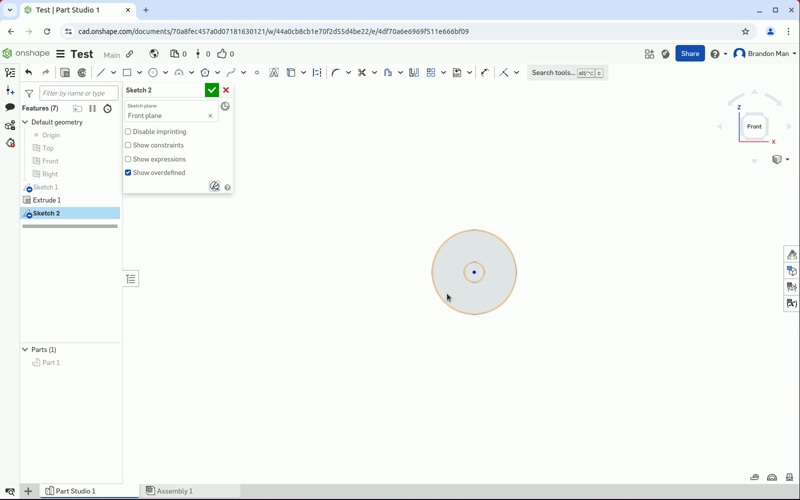
scroll(6)
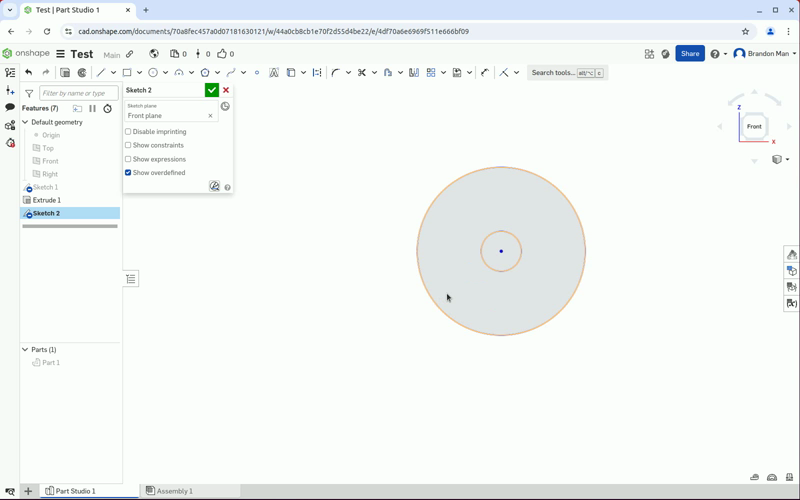
scroll(6)
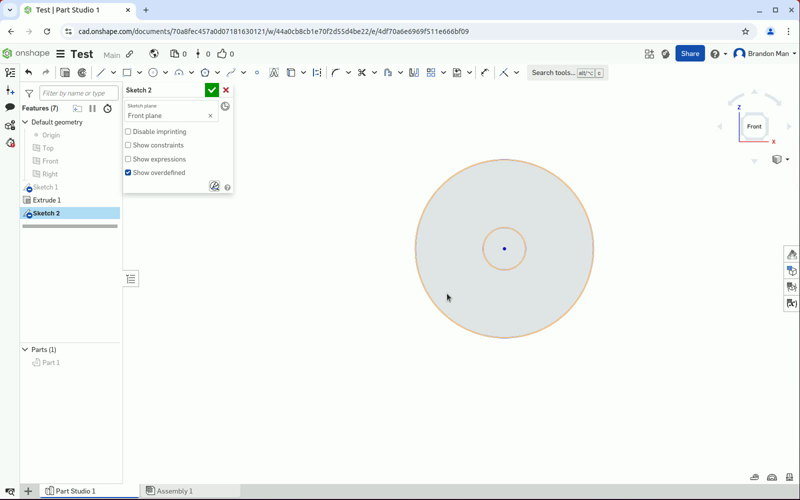
scroll(6)
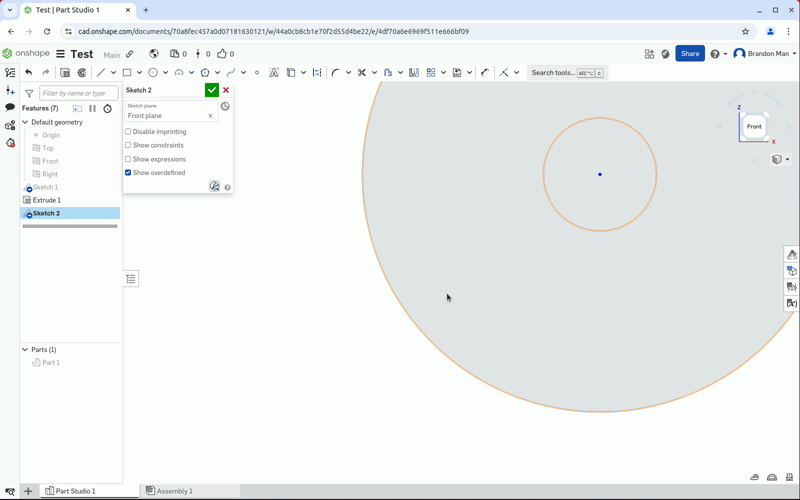
click(447, 293)
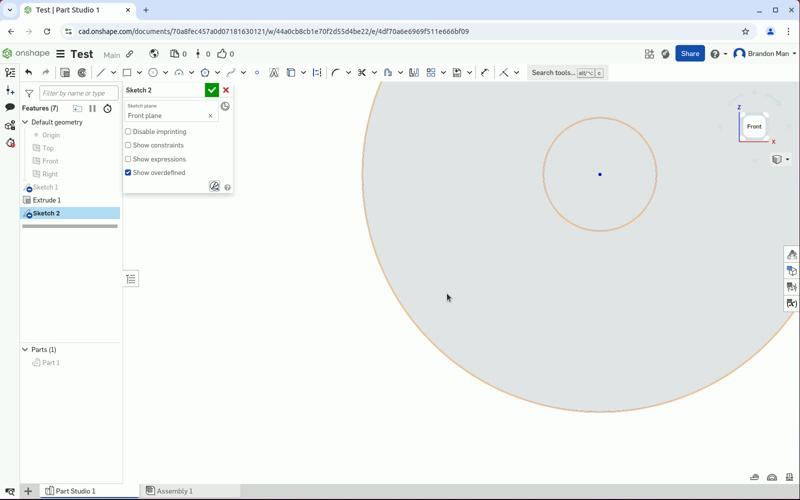
scroll(-6)
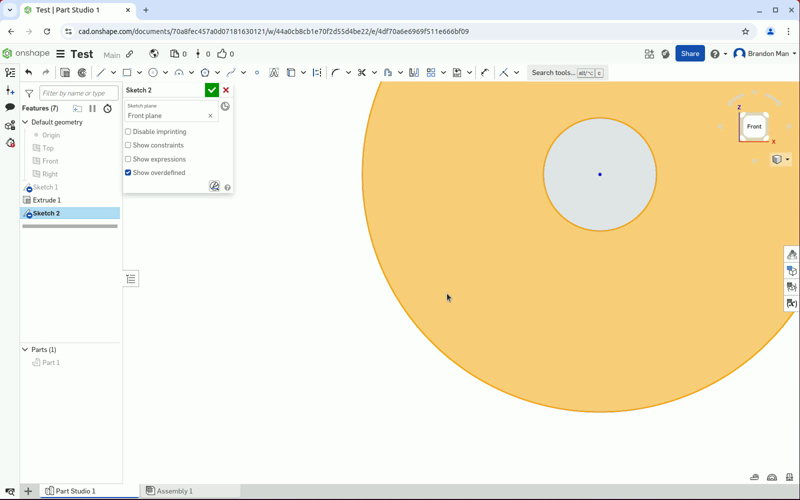
scroll(-6)
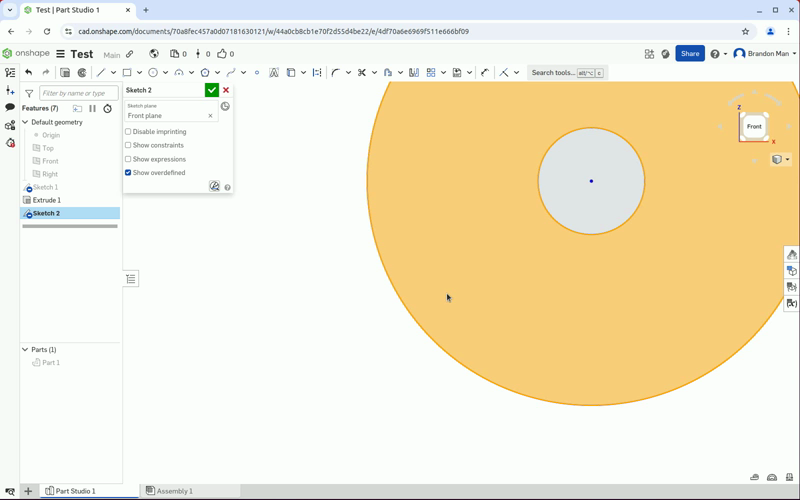
scroll(-6)
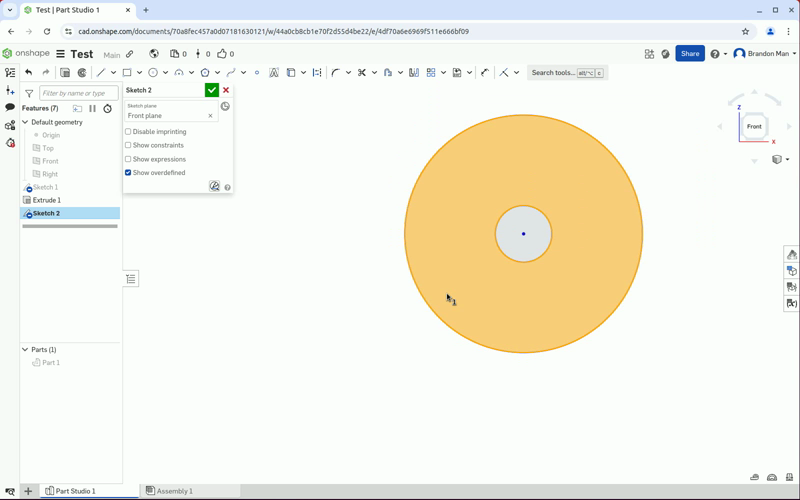
scroll(-6)
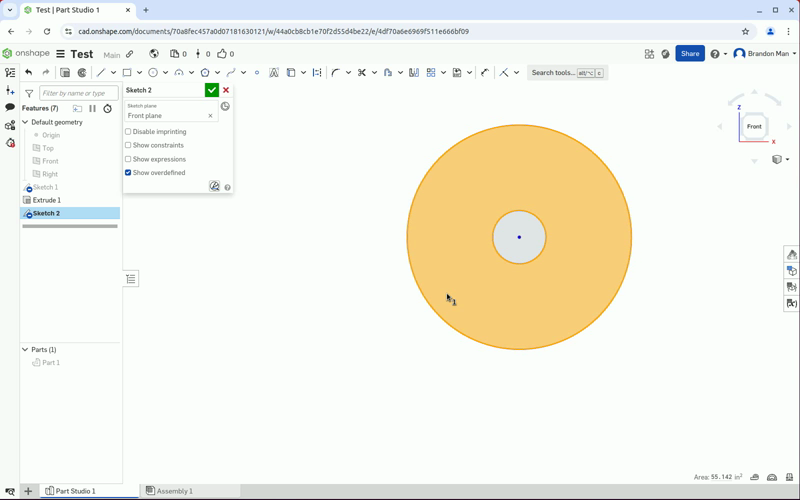
scroll(-6)
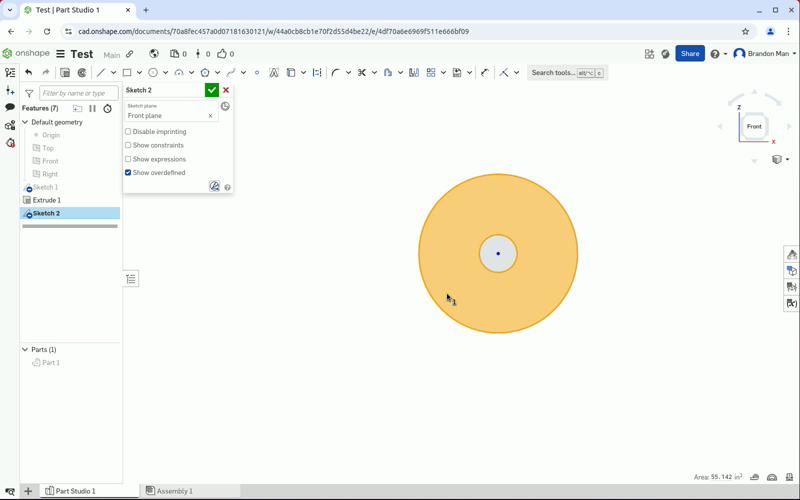
scroll(-6)
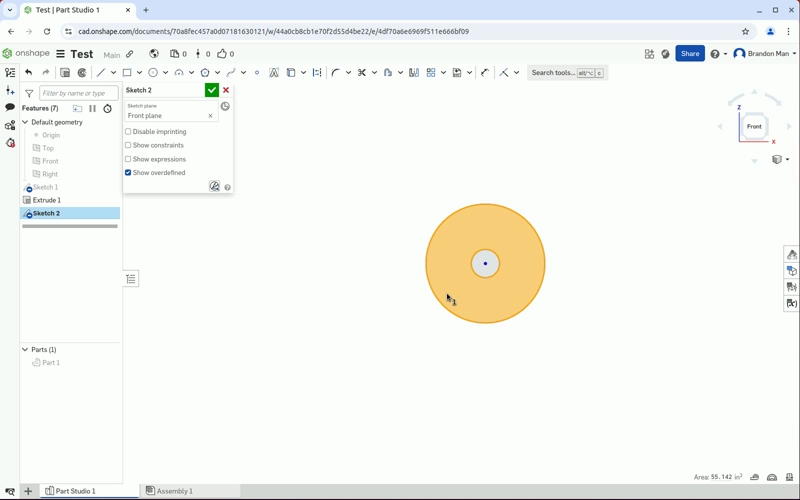
scroll(-6)
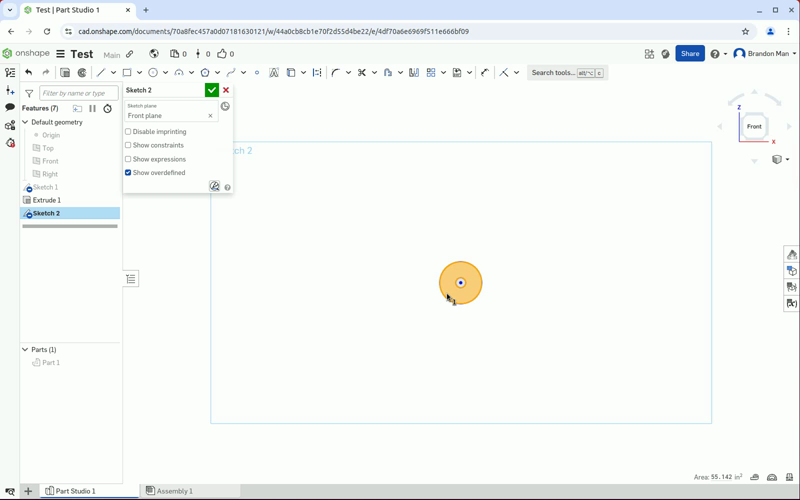
mouse_move(73, 352)
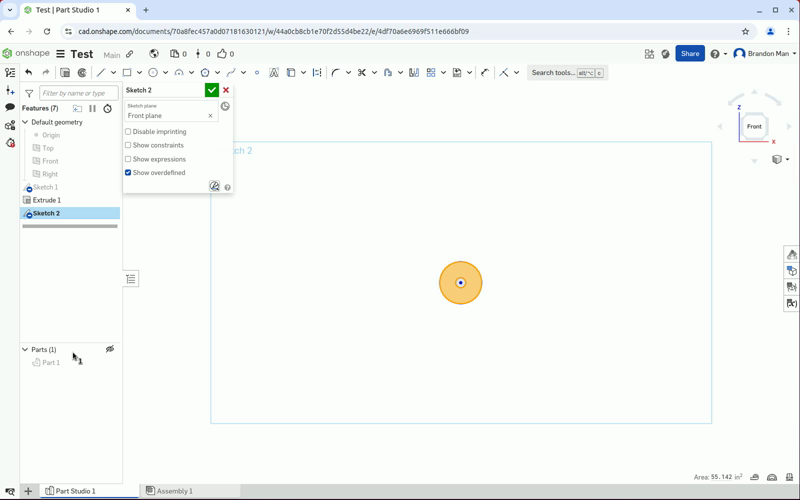
key(shift+y)
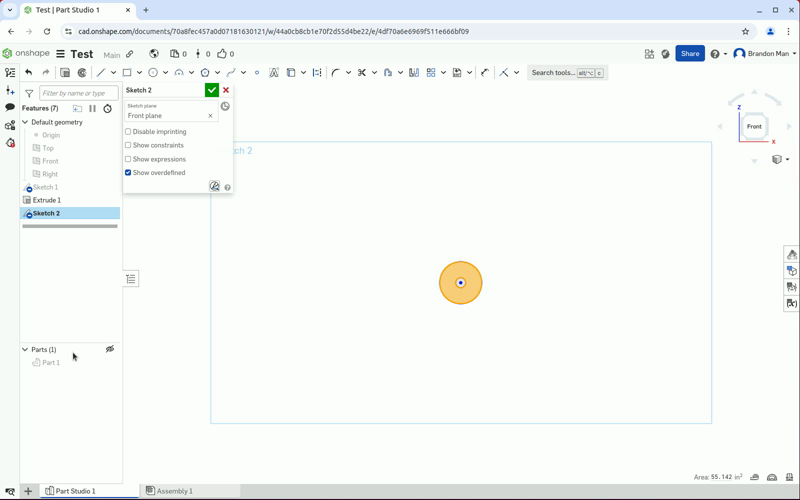
key(shift+e)
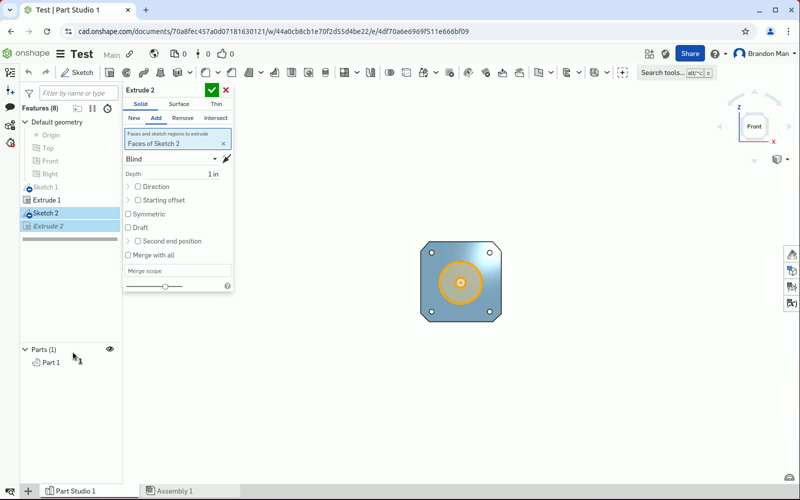
mouse_move(143, 106)
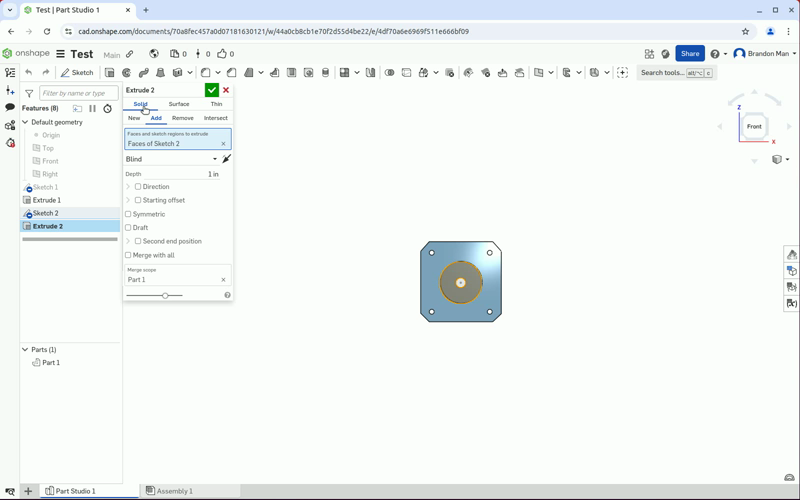
click(143, 106)
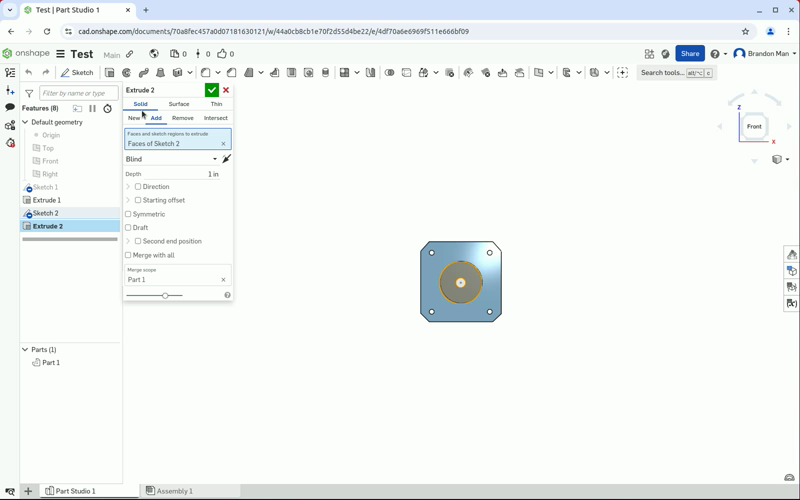
mouse_move(137, 120)
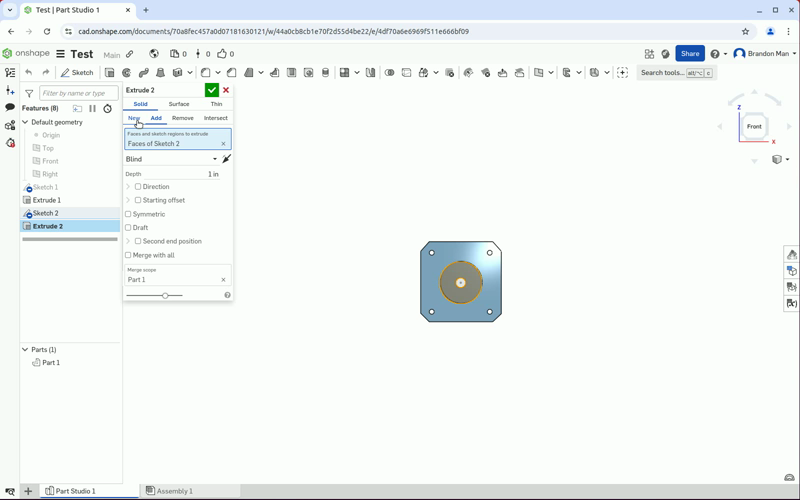
click(137, 120)
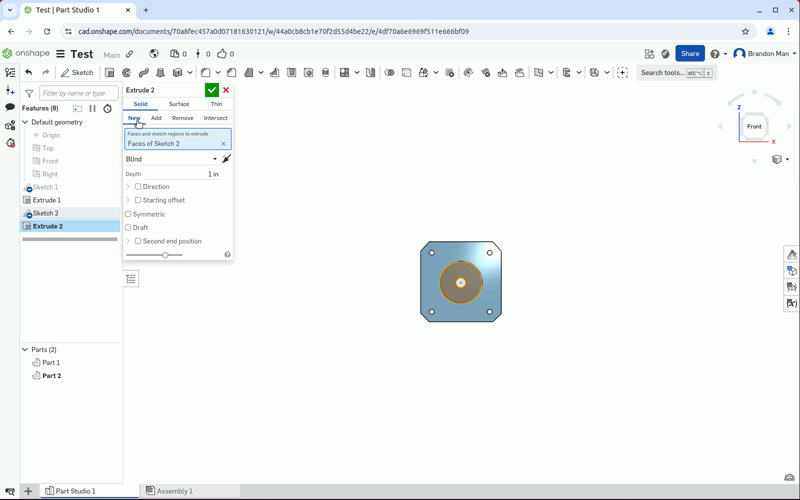
key(tab, 4)
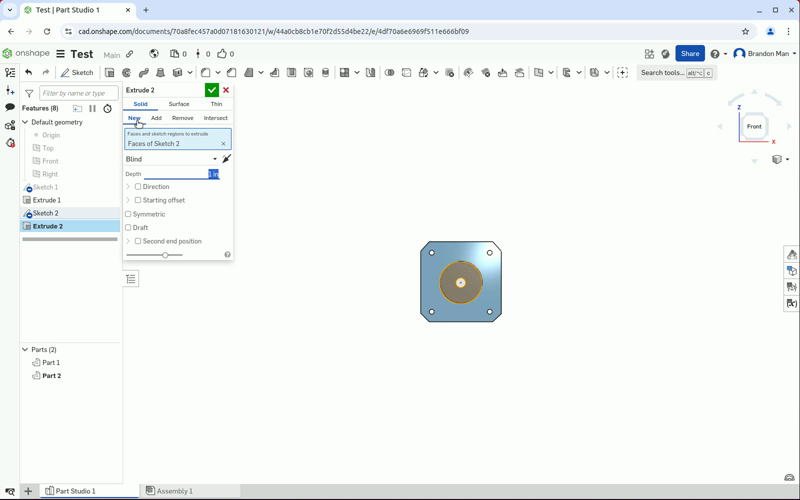
text(16.128)
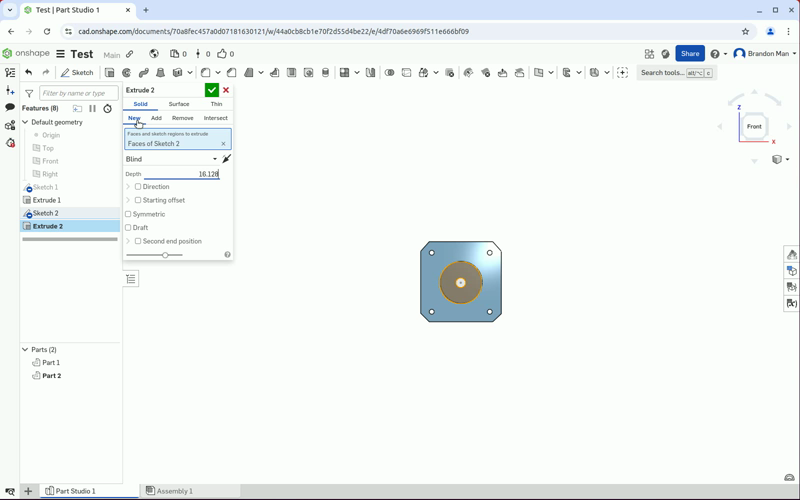
key(enter)
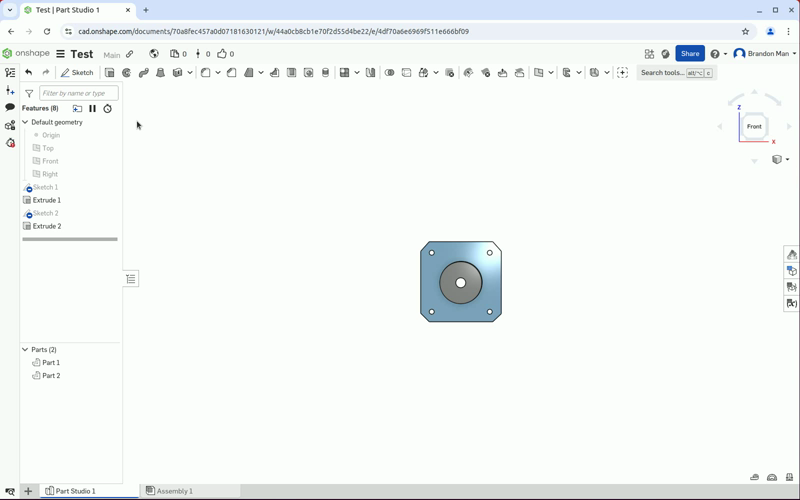
key(shift+h)
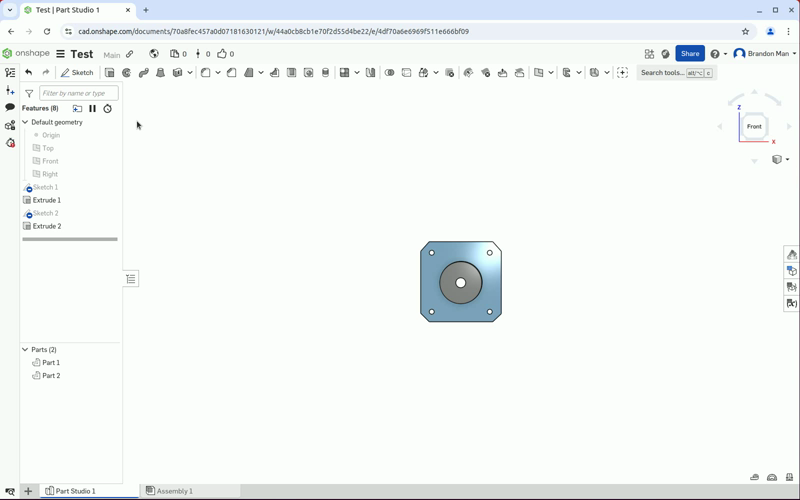
key(shift+h)
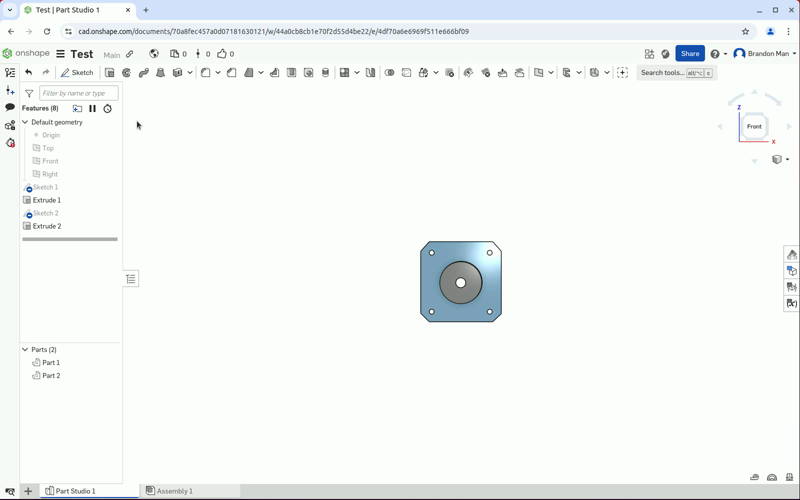
mouse_move(73, 189)
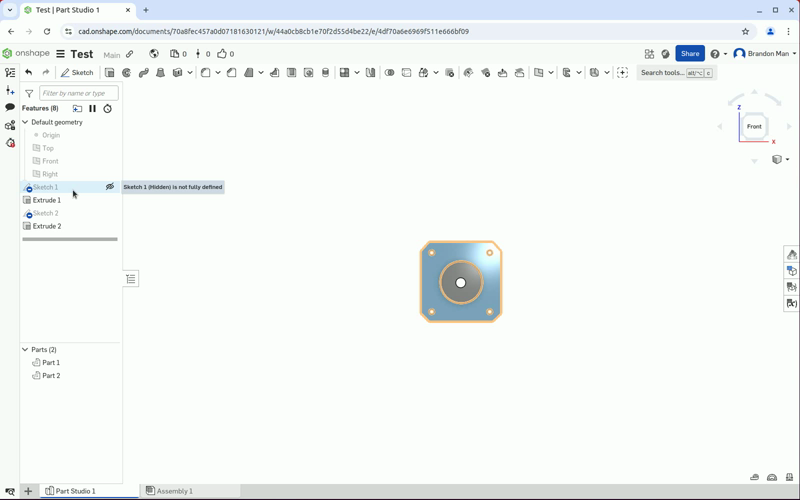
click(73, 189)
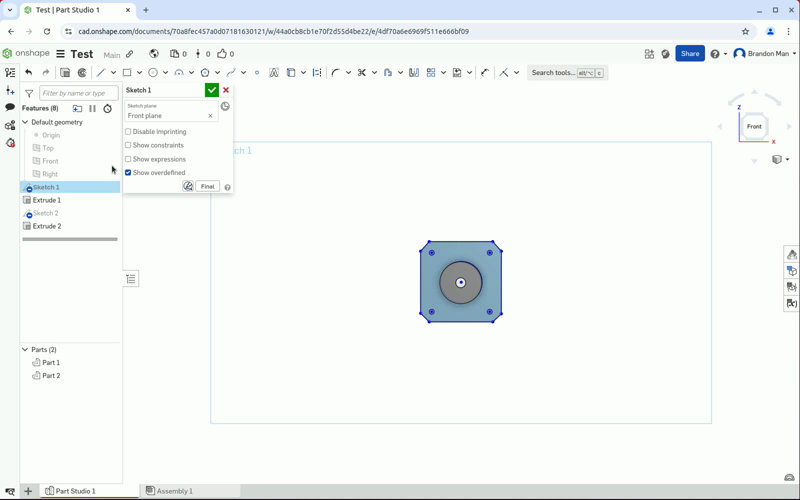
mouse_move(229, 92)
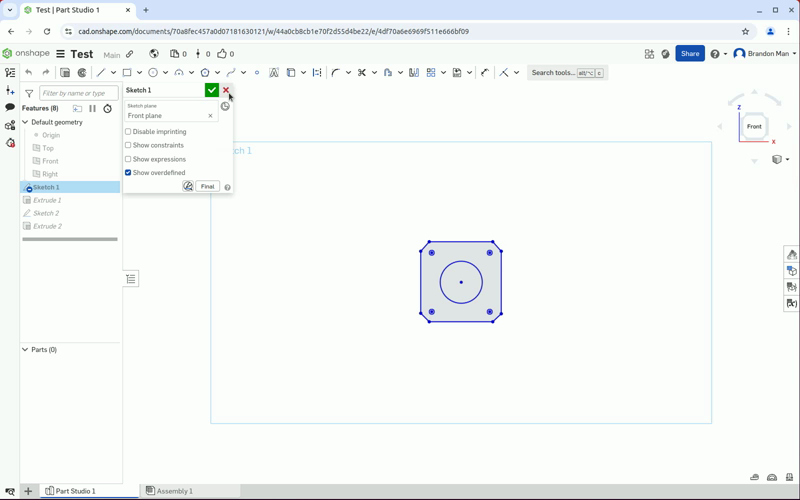
click(229, 92)
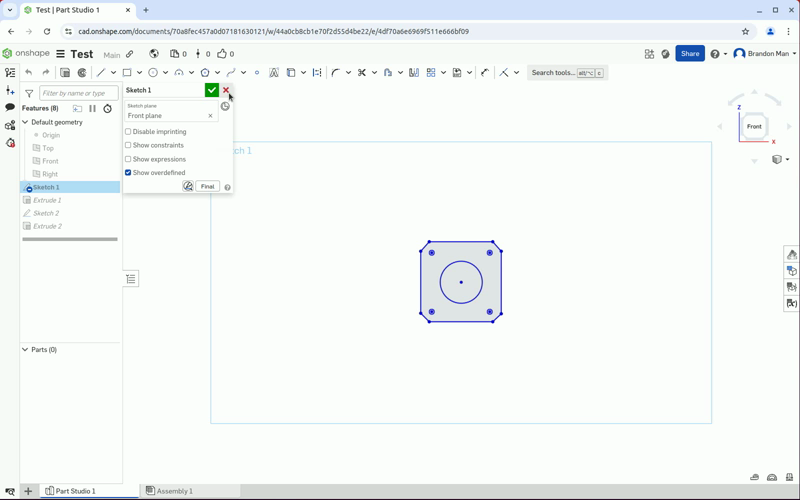
key(shift+s)
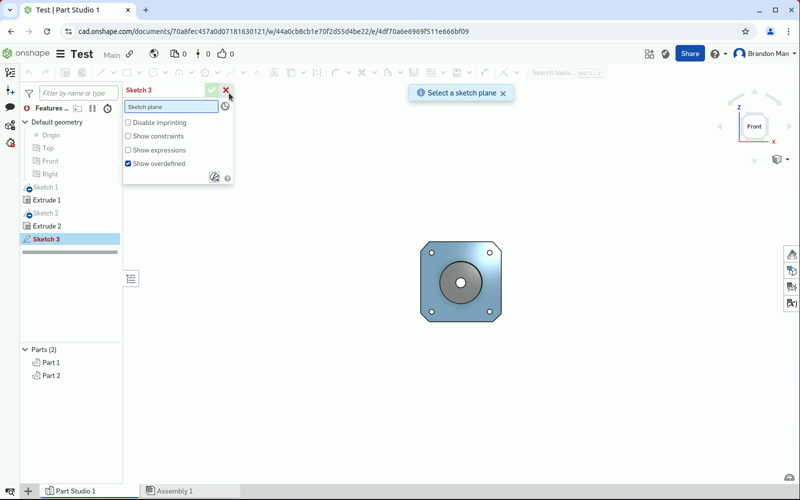
mouse_move(73, 163)
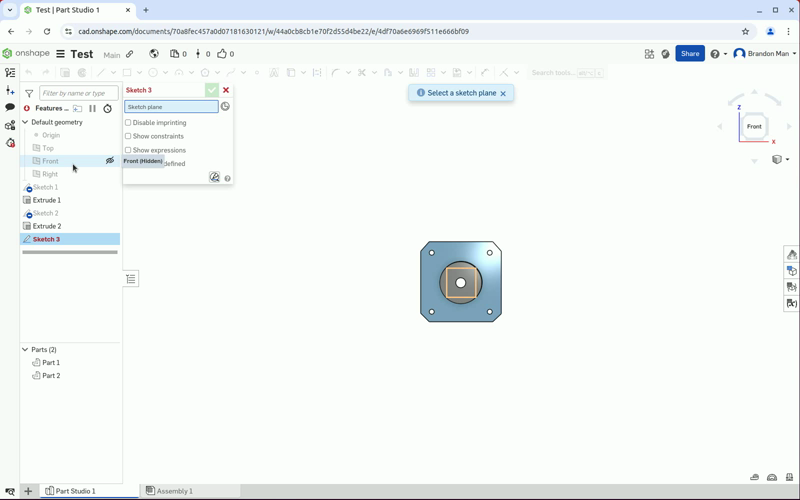
click(73, 163)
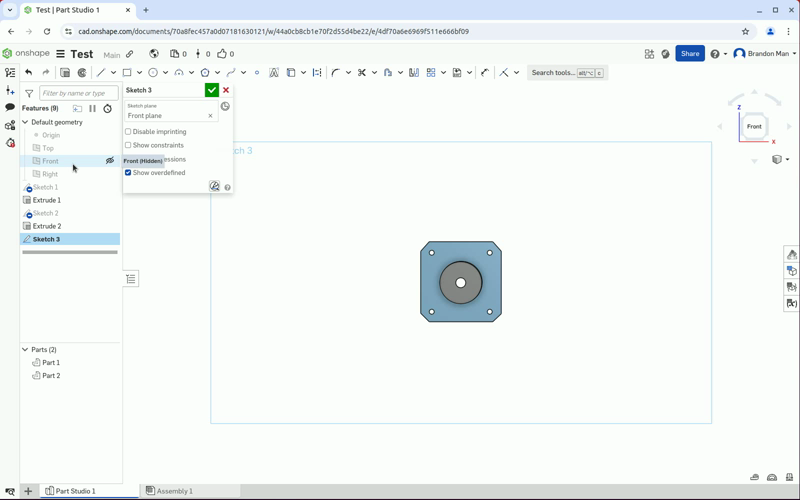
mouse_move(73, 352)
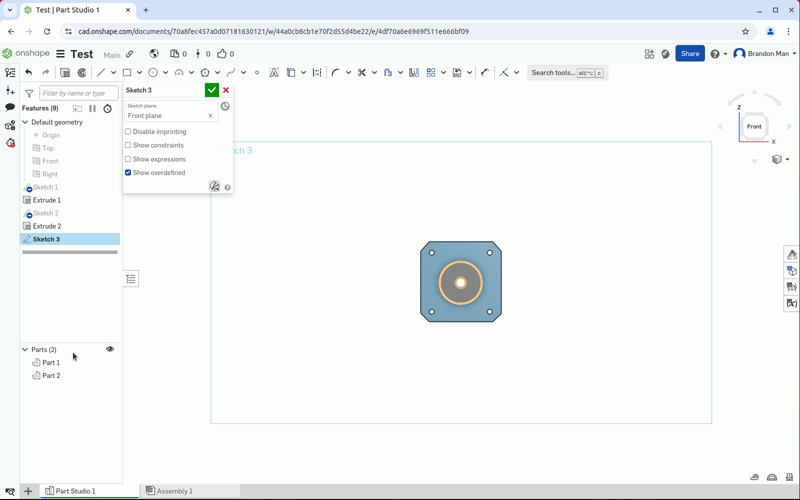
key(y)
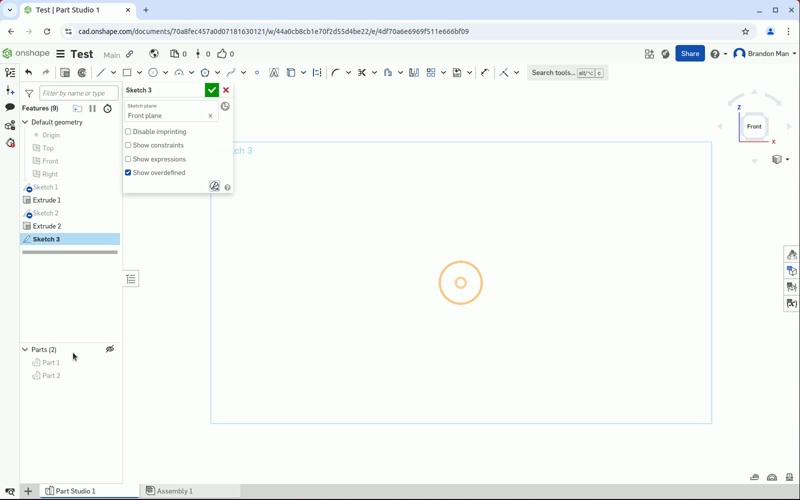
key(c)
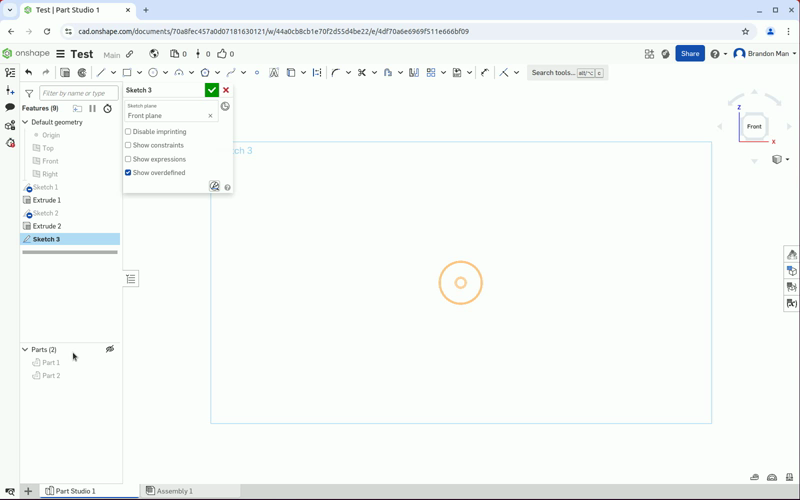
key_down(shift)
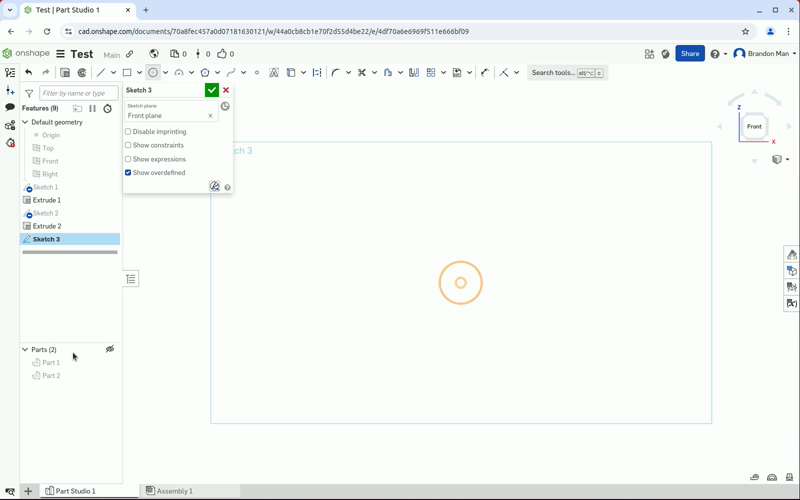
mouse_move(461, 282)
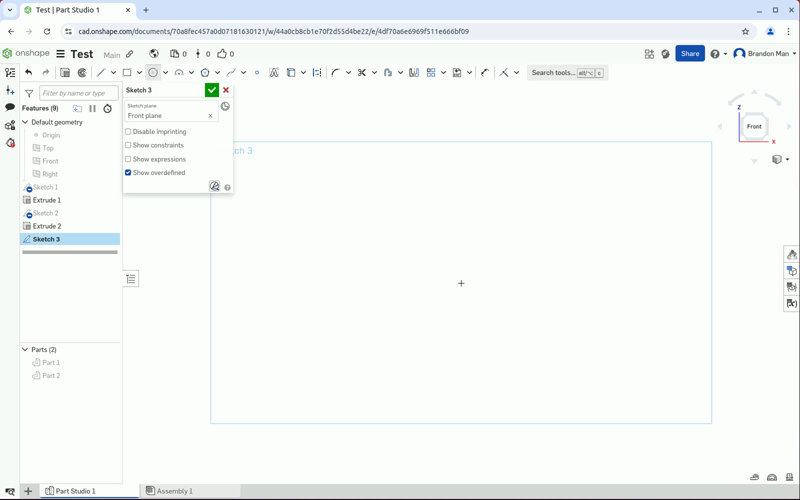
click(461, 282)
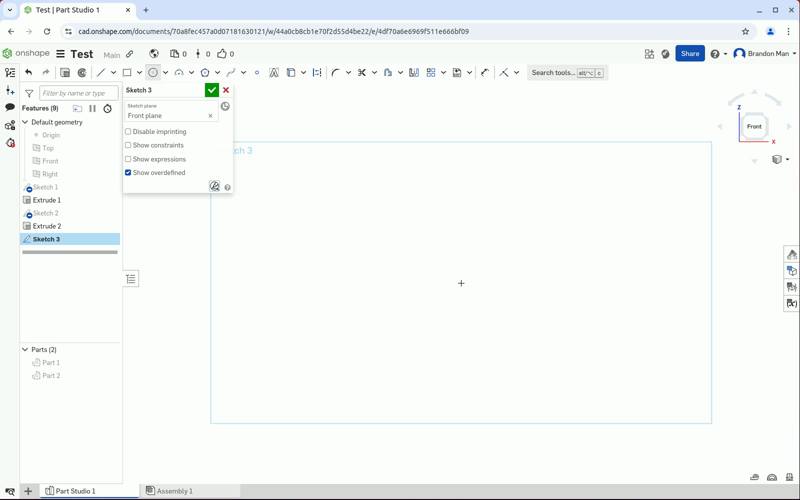
key_up(shift)
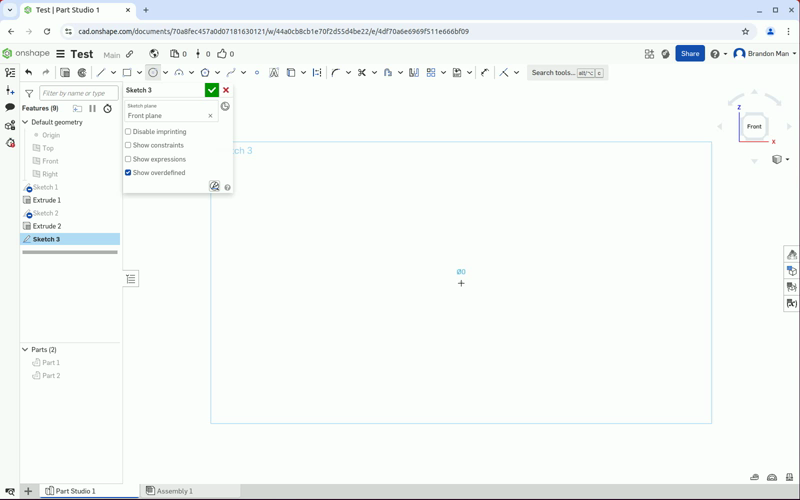
mouse_move(466, 282)
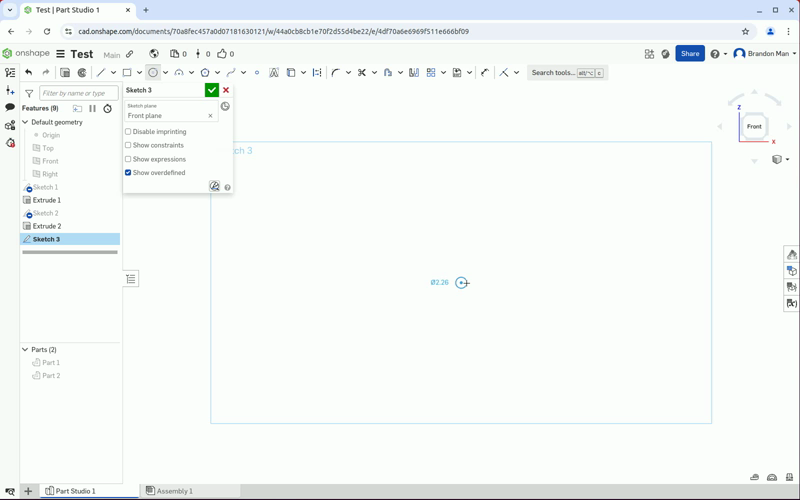
click(466, 282)
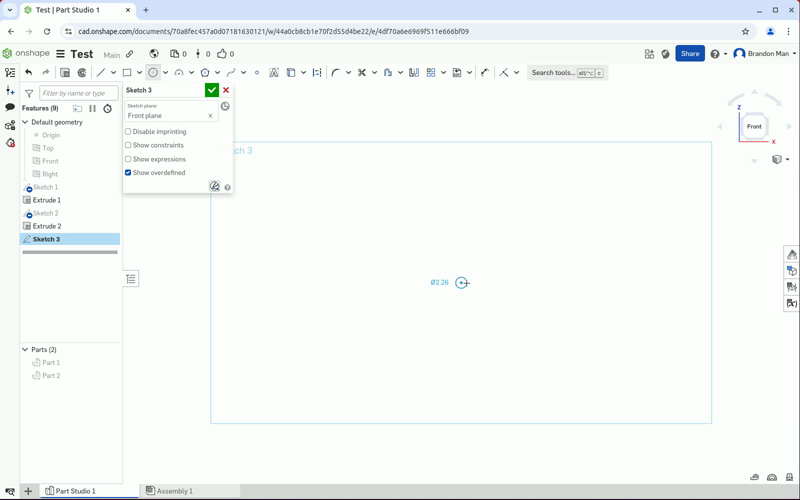
key(esc)
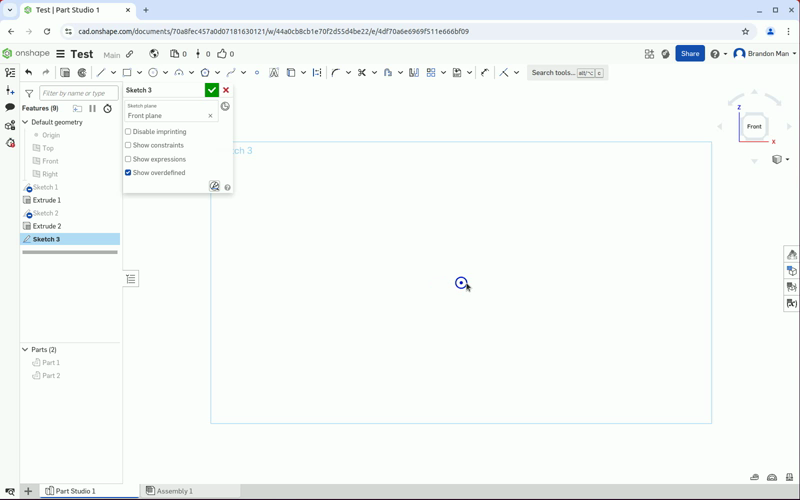
mouse_move(459, 279)
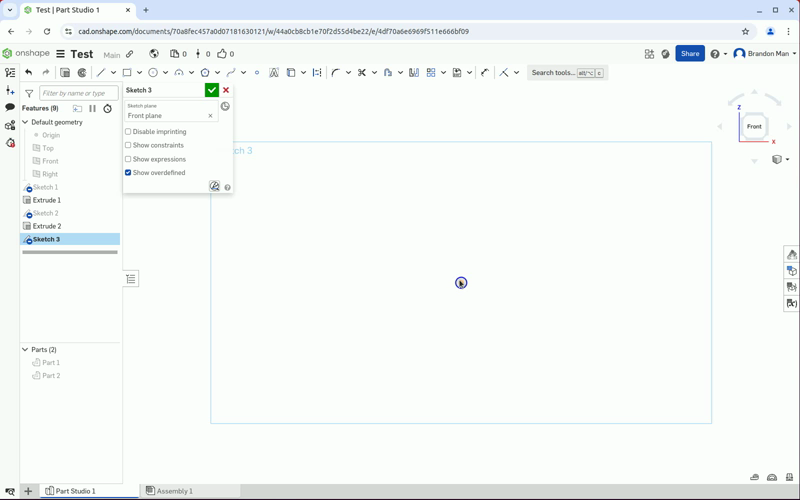
scroll(6)
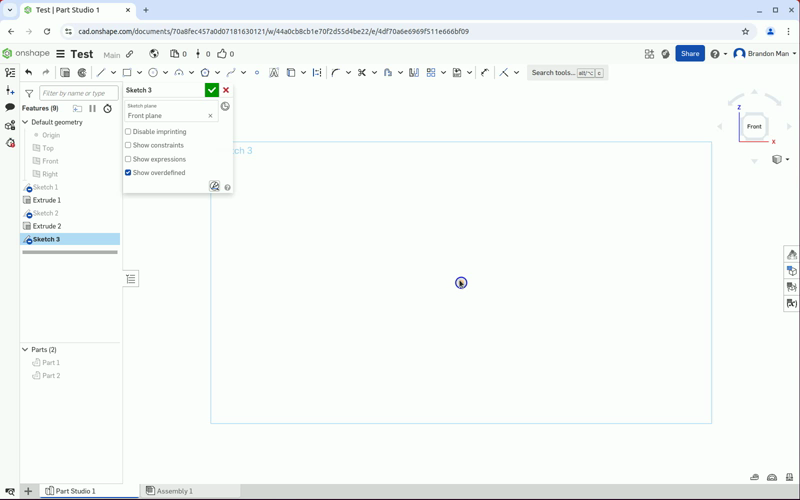
scroll(6)
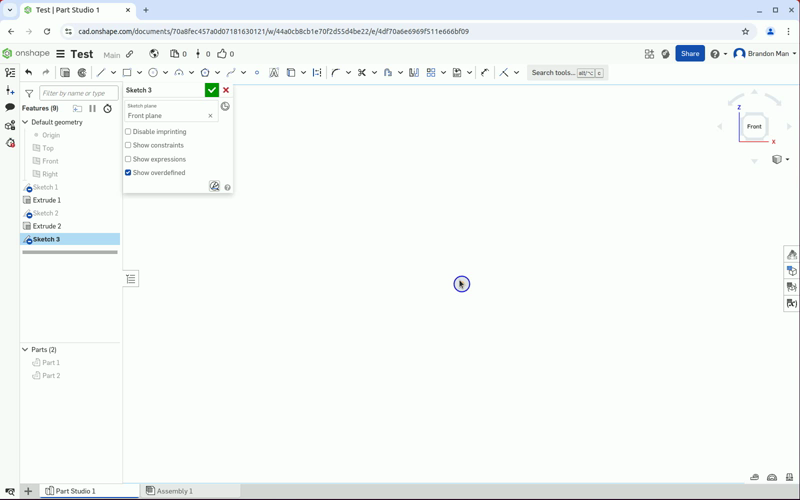
scroll(6)
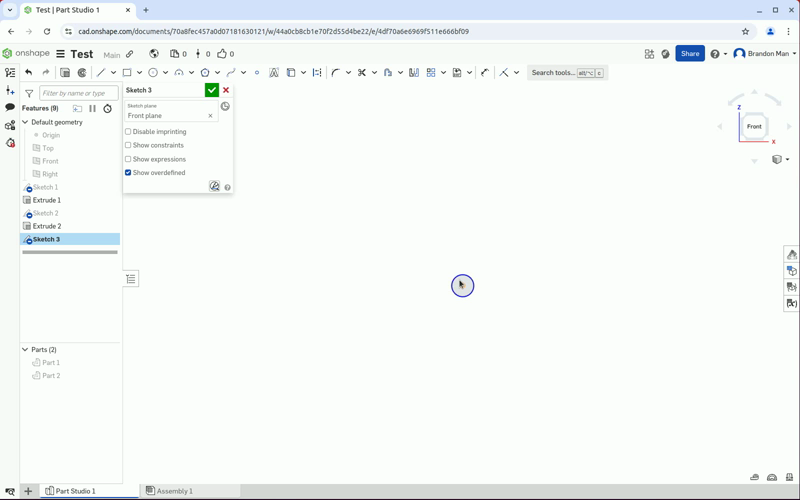
scroll(6)
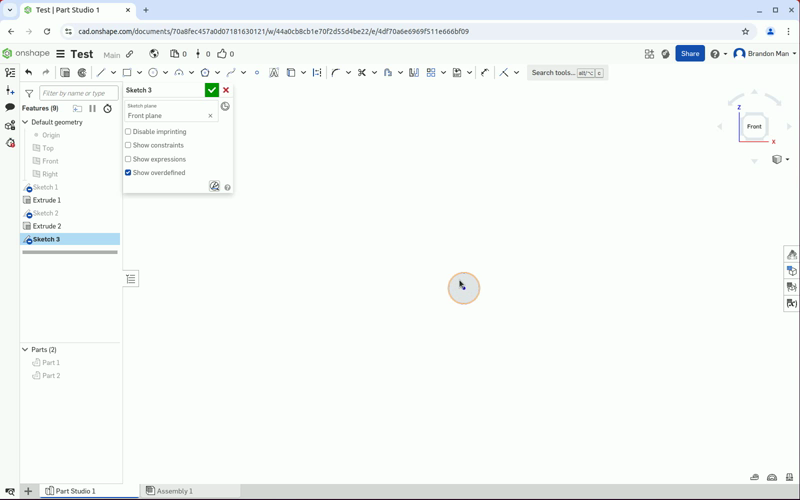
scroll(6)
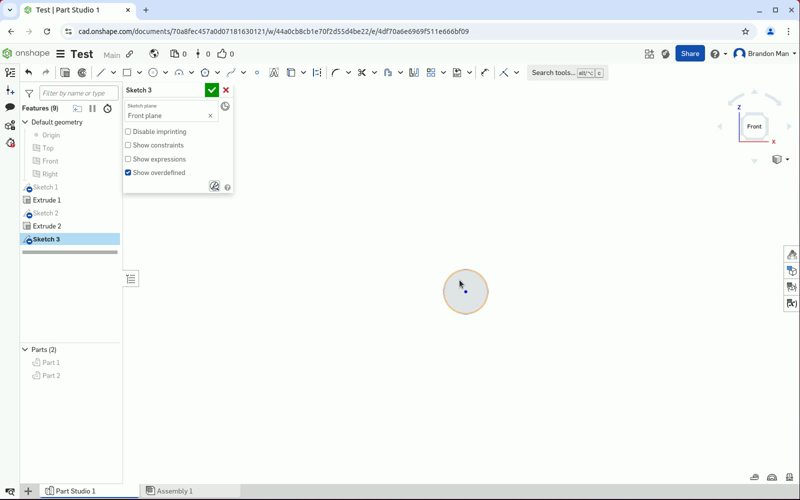
scroll(6)
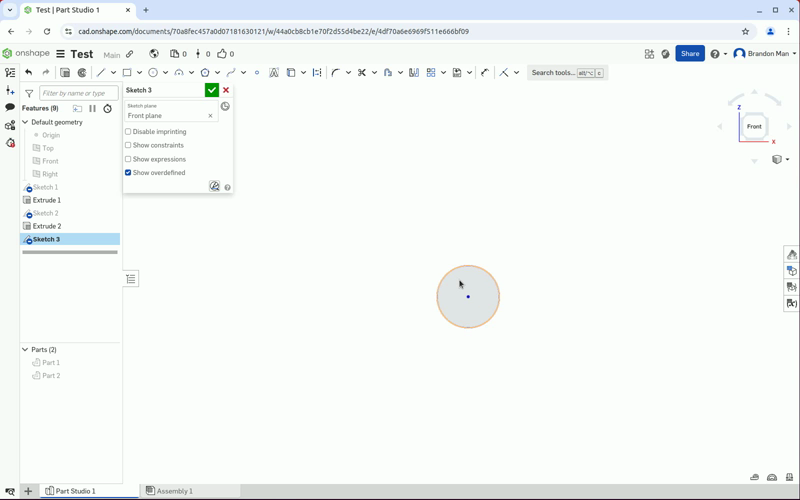
scroll(6)
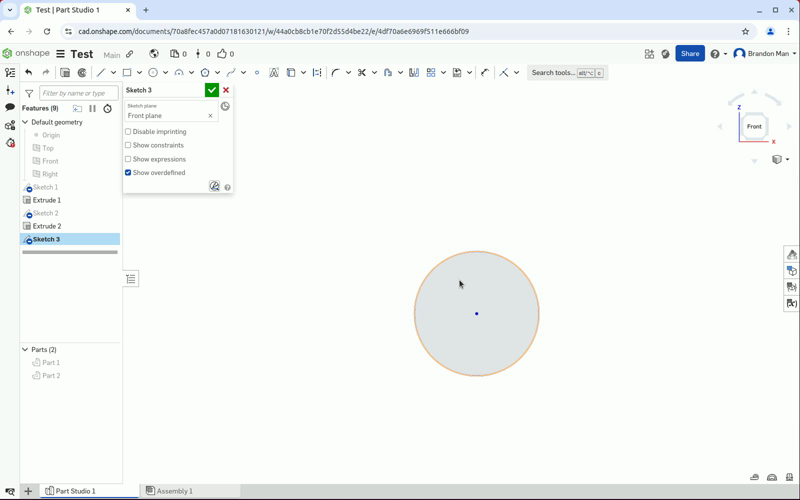
click(459, 279)
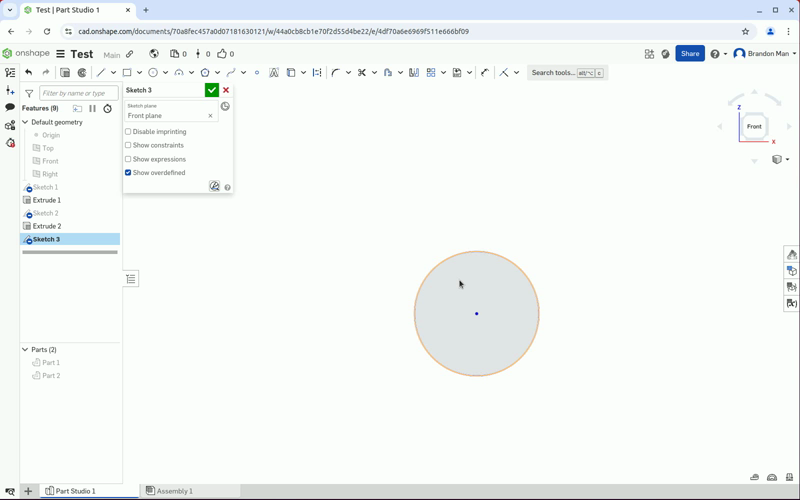
scroll(-6)
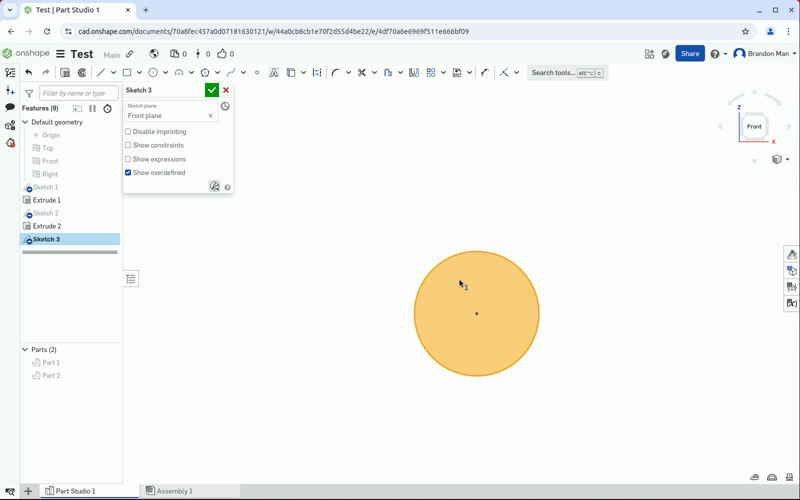
scroll(-6)
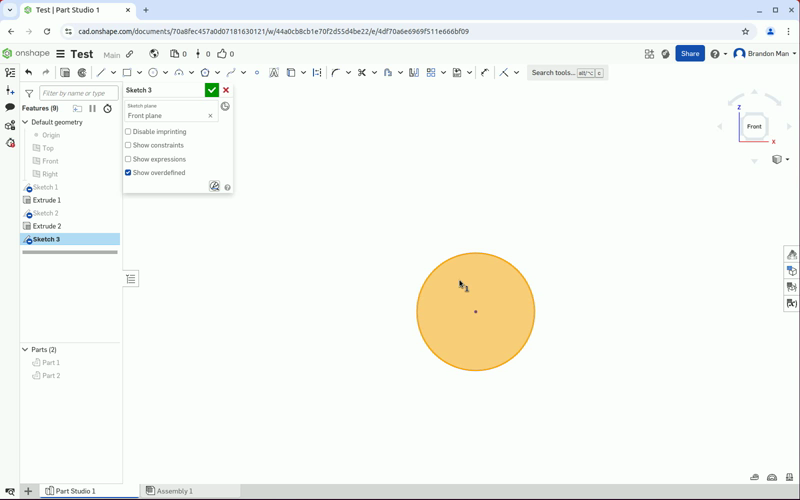
scroll(-6)
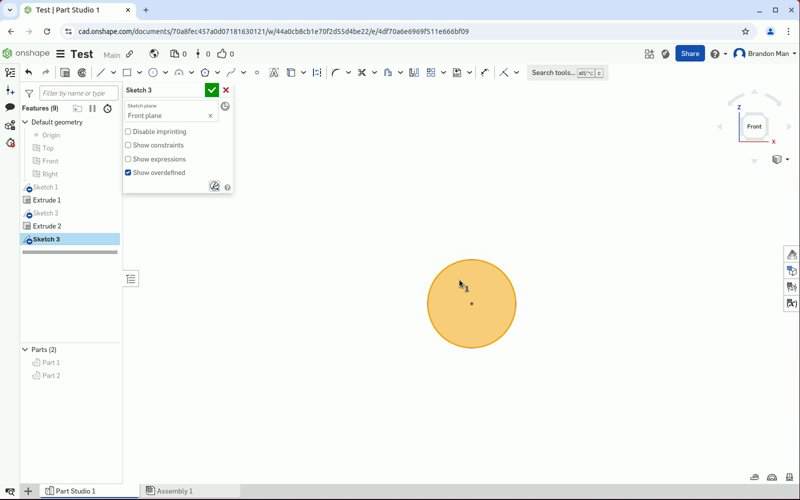
scroll(-6)
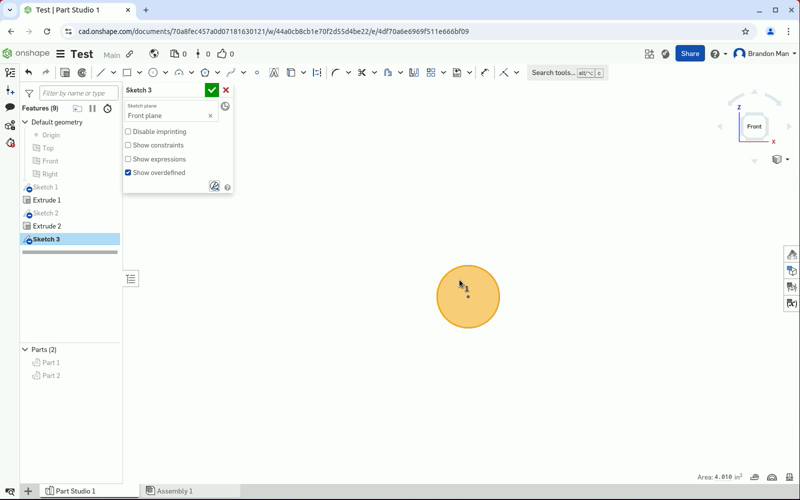
scroll(-6)
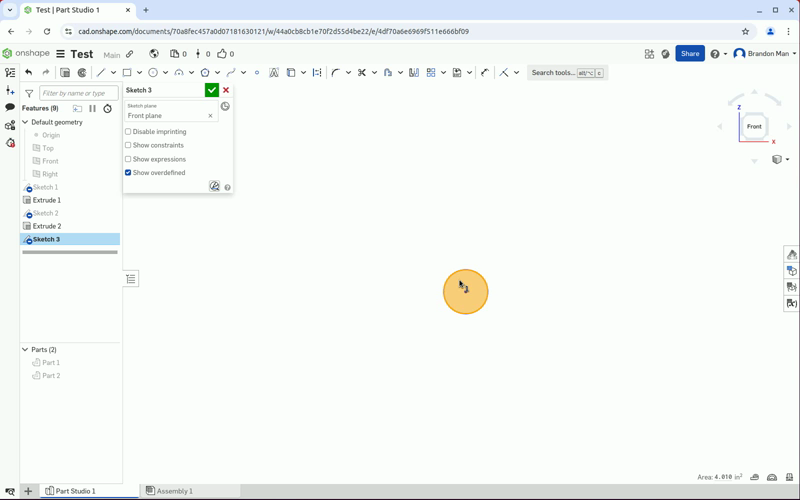
scroll(-6)
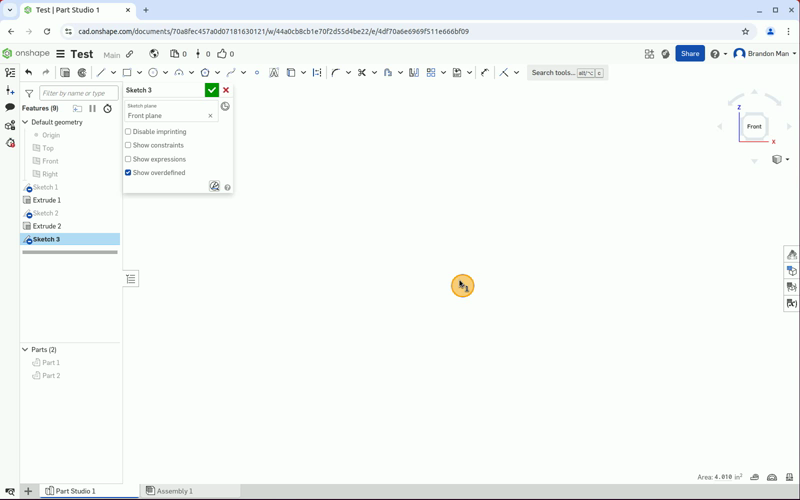
scroll(-6)
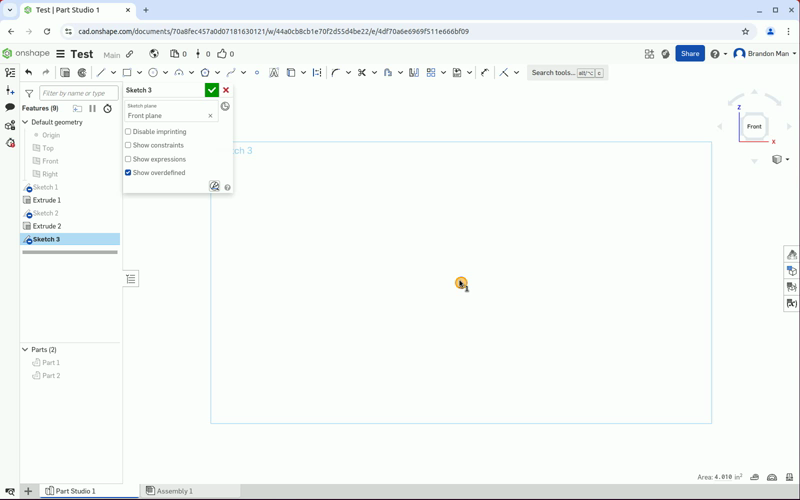
mouse_move(73, 352)
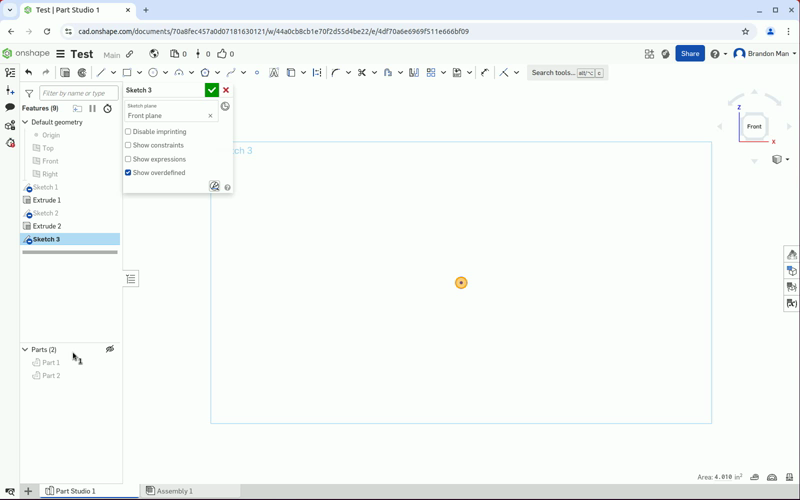
key(shift+y)
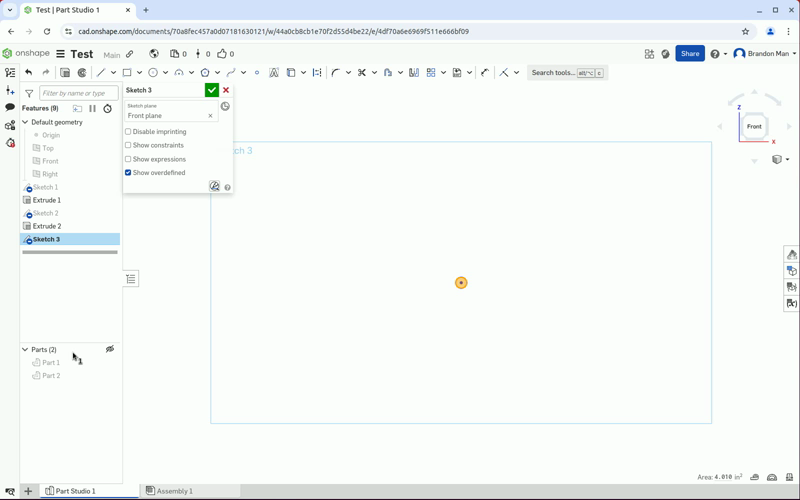
key(shift+e)
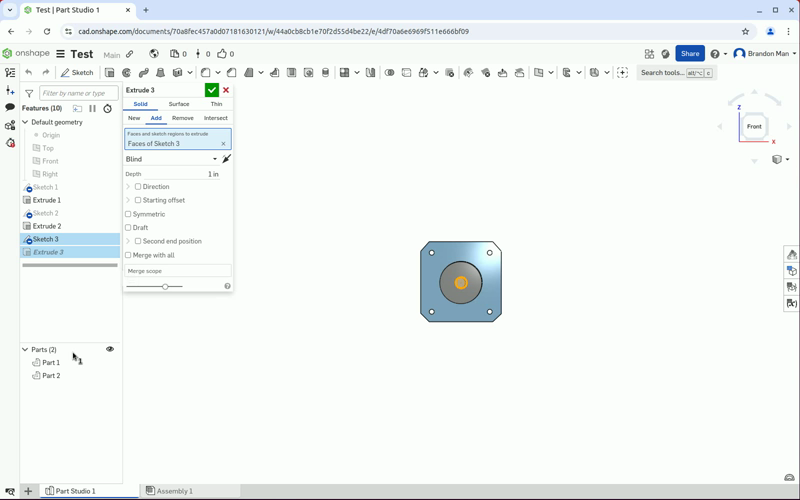
mouse_move(143, 106)
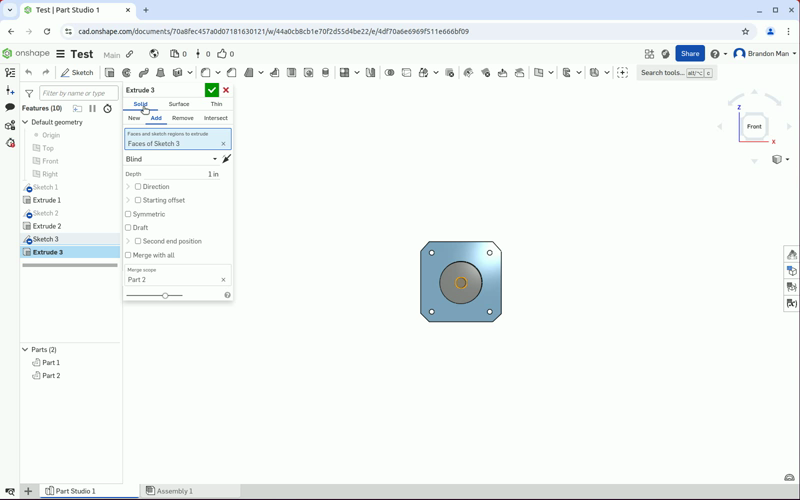
click(143, 106)
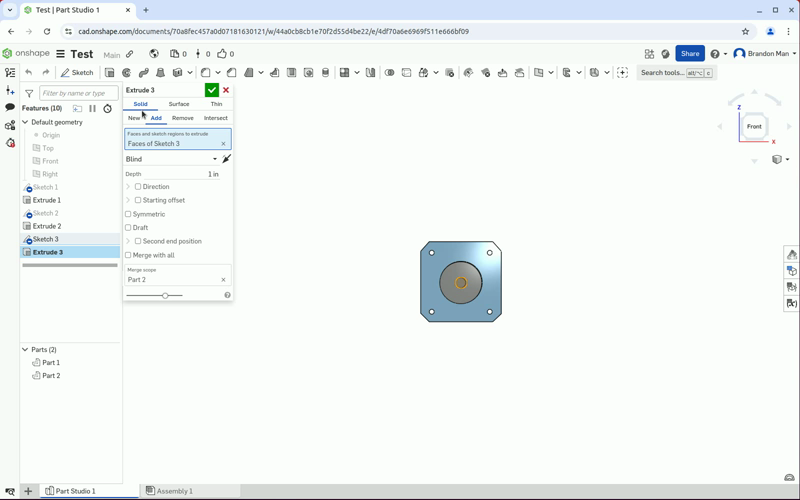
mouse_move(137, 120)
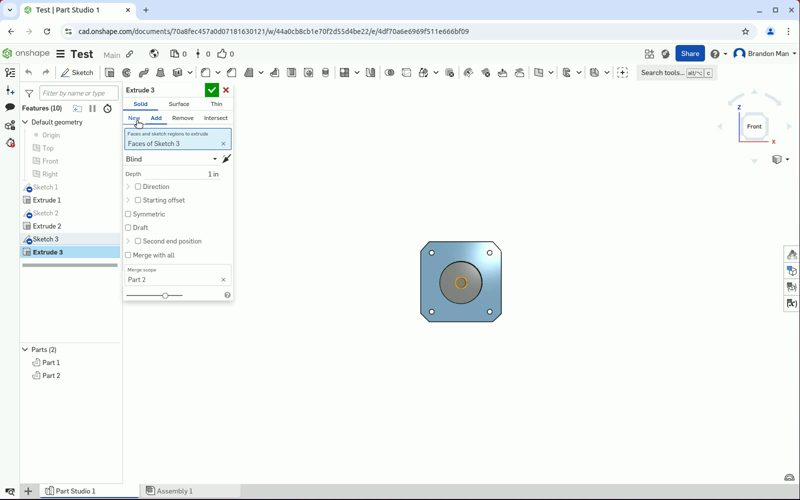
click(137, 120)
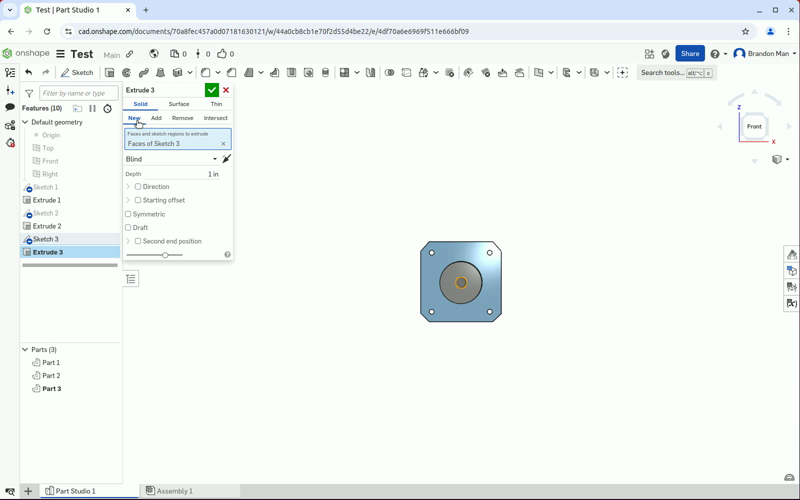
key(tab, 4)
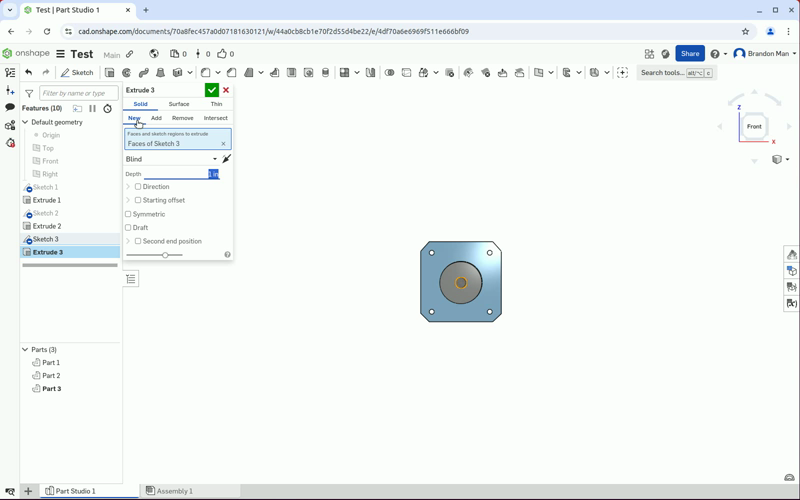
text(23.108)
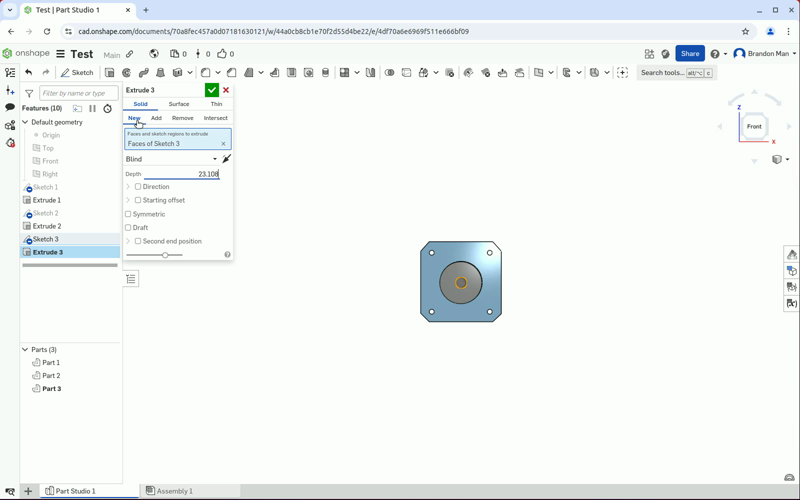
key(enter)
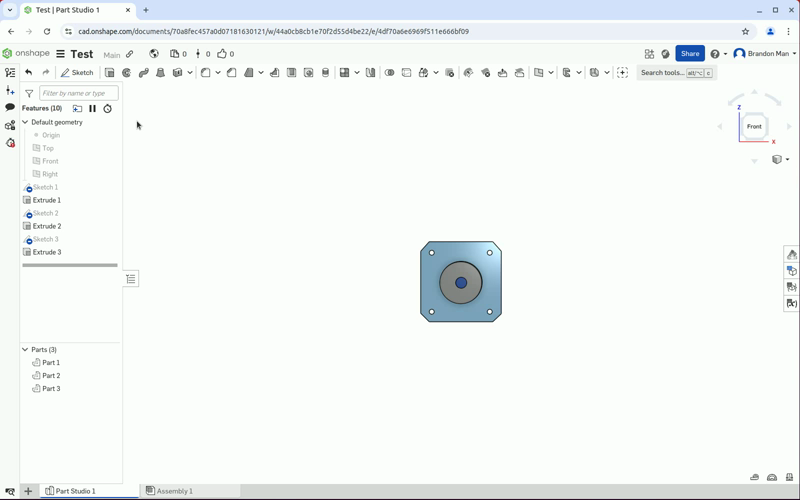
key(shift+h)
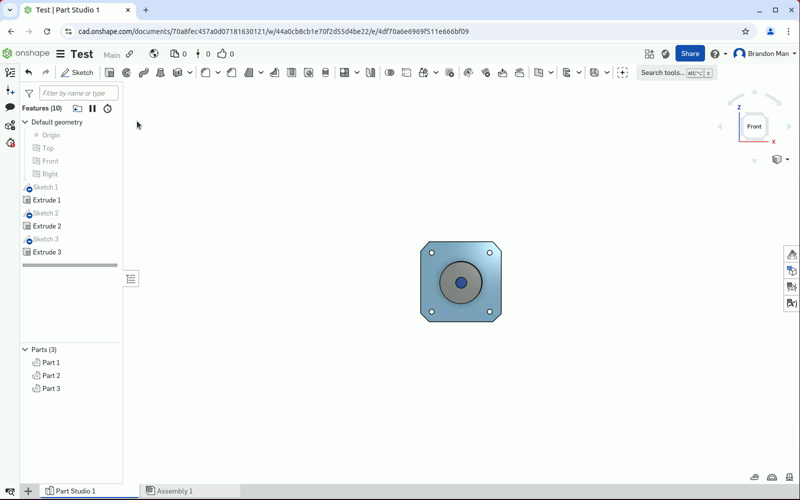
key(shift+h)
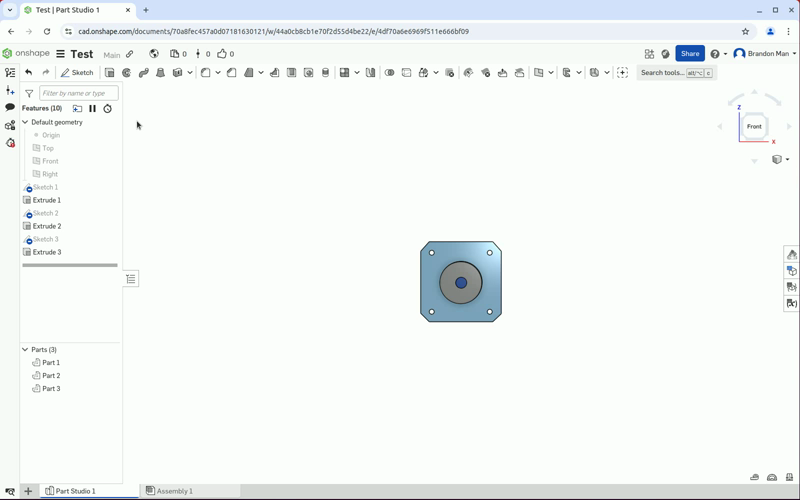
mouse_move(73, 189)
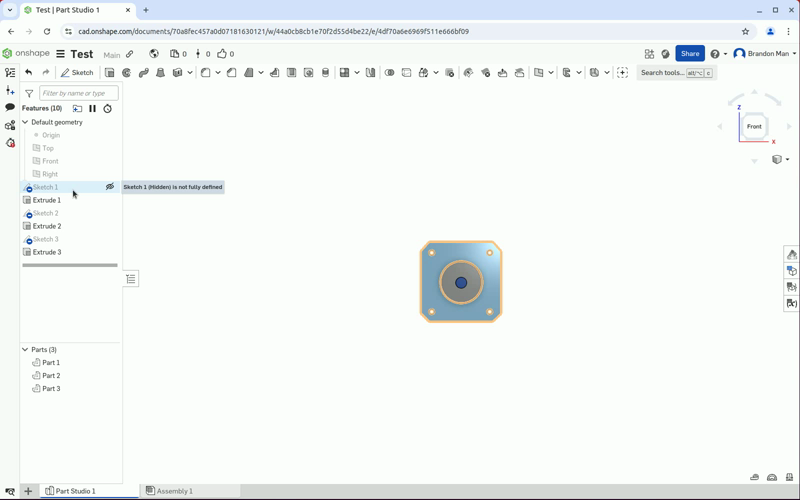
click(73, 189)
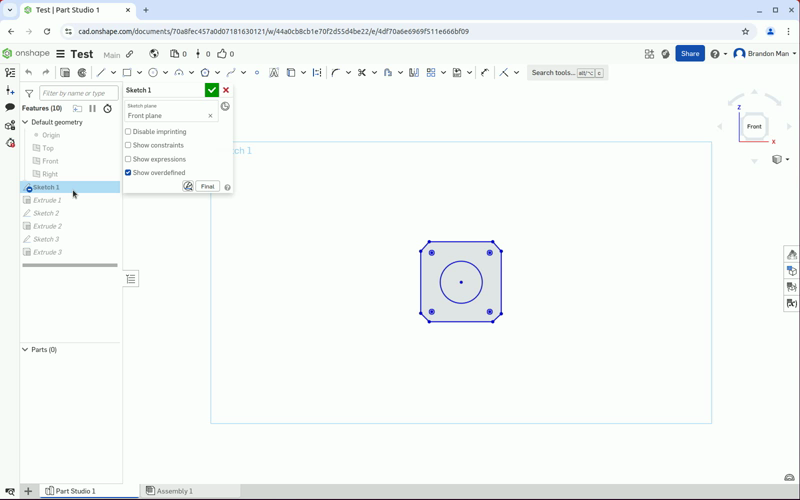
mouse_move(229, 92)
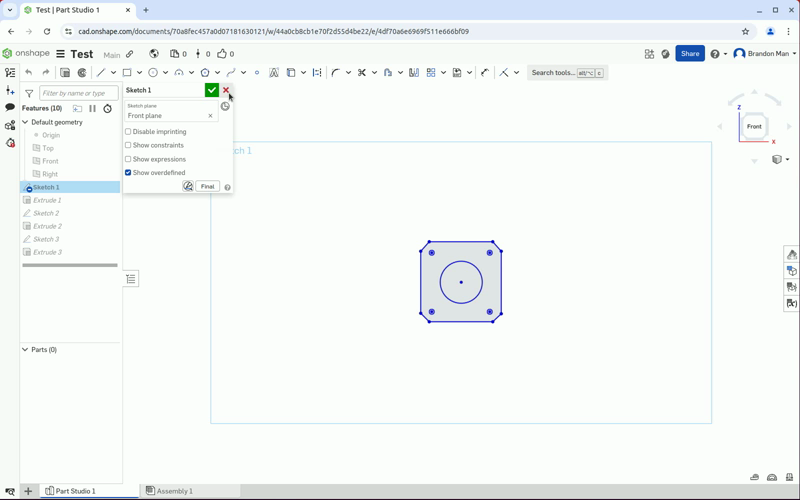
click(229, 92)
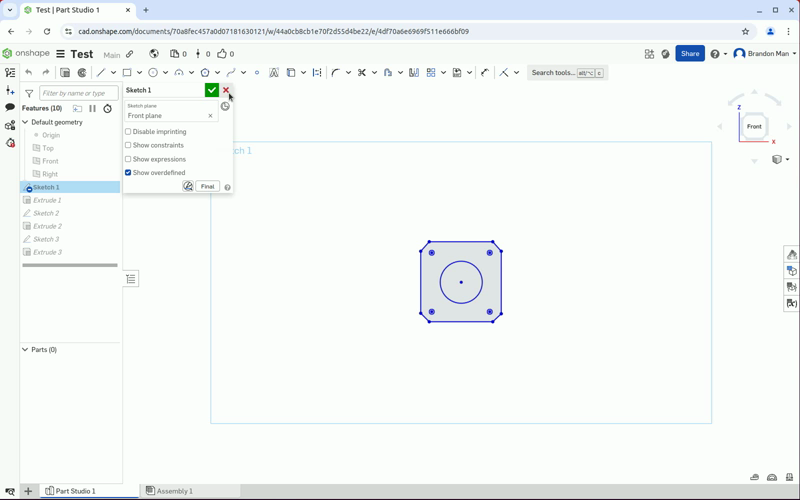
key(shift+s)
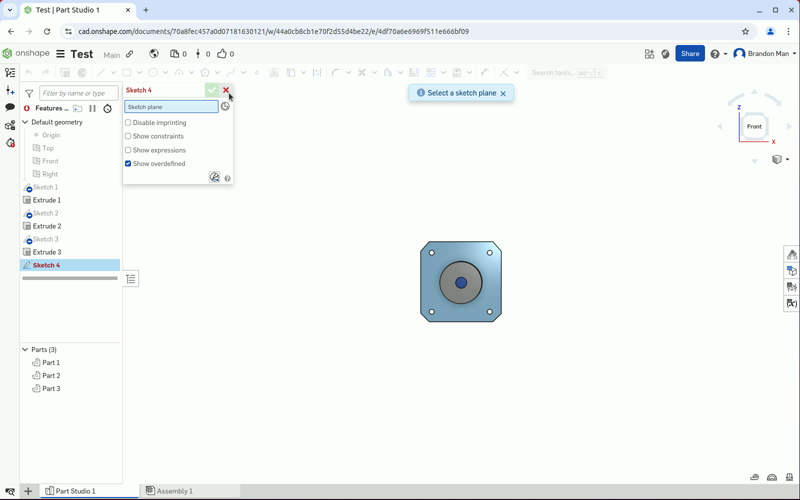
mouse_move(73, 163)
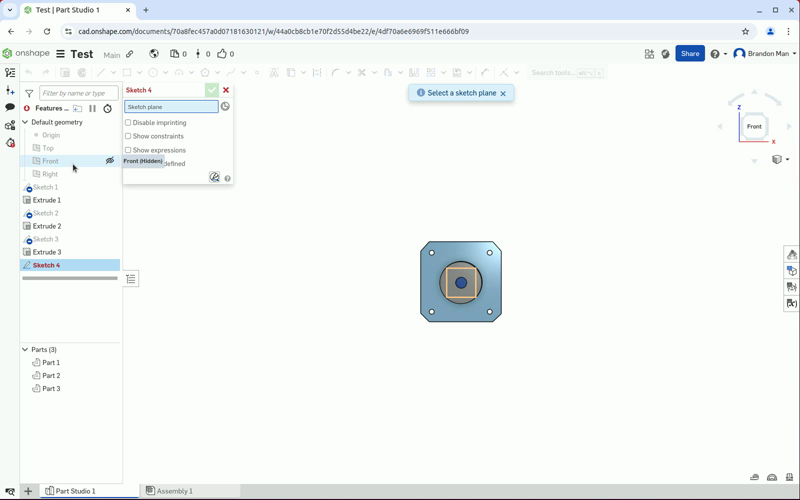
click(73, 163)
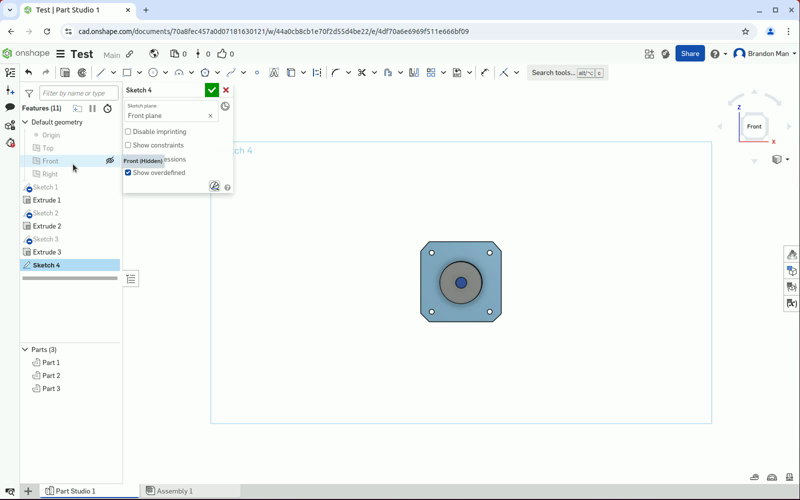
mouse_move(73, 352)
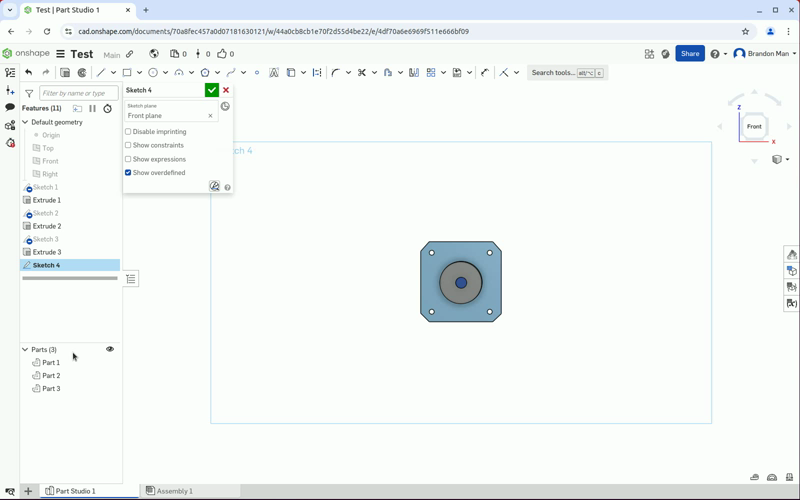
key(y)
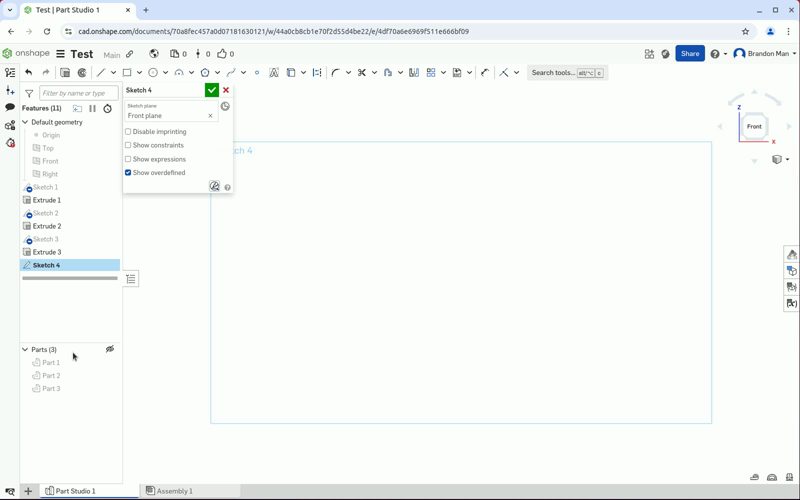
key(c)
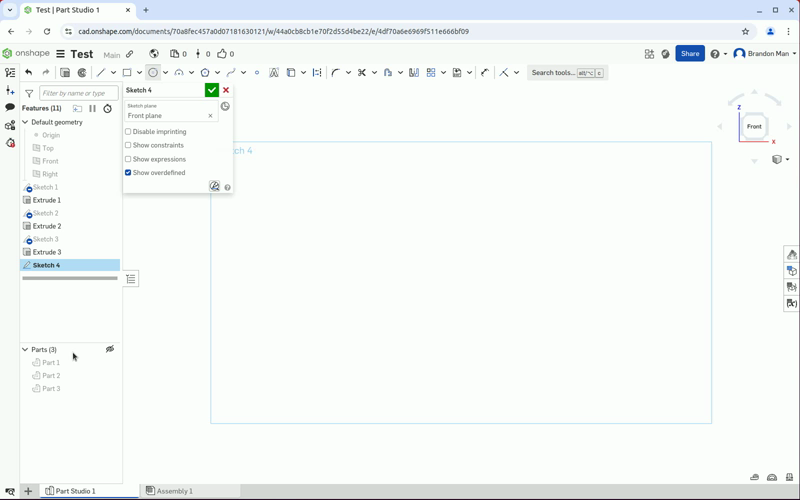
key_down(shift)
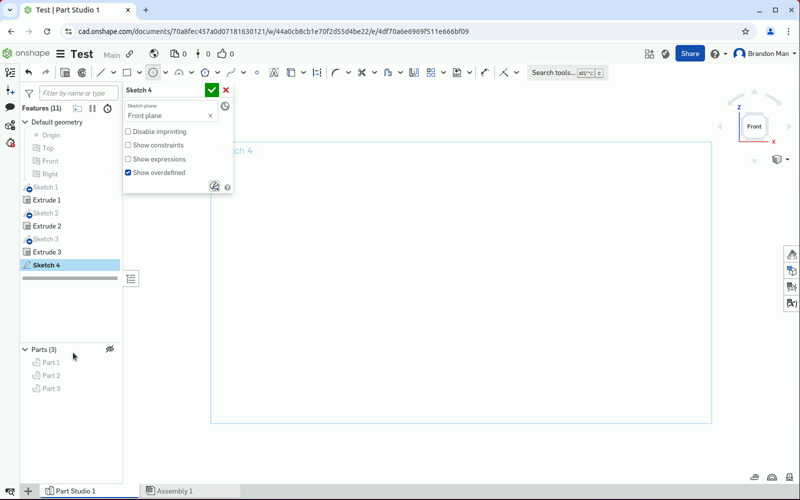
mouse_move(489, 253)
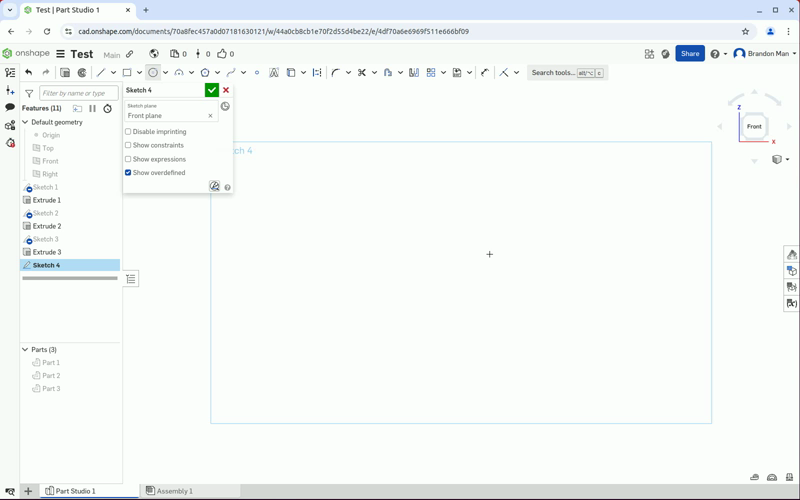
click(489, 253)
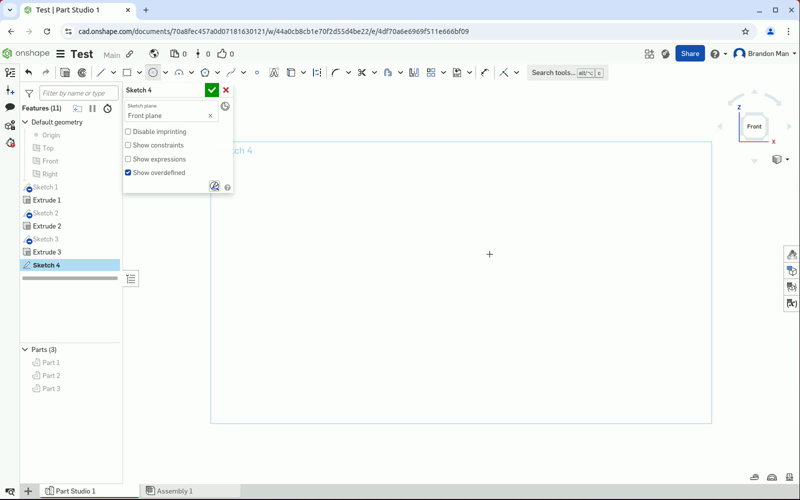
key_up(shift)
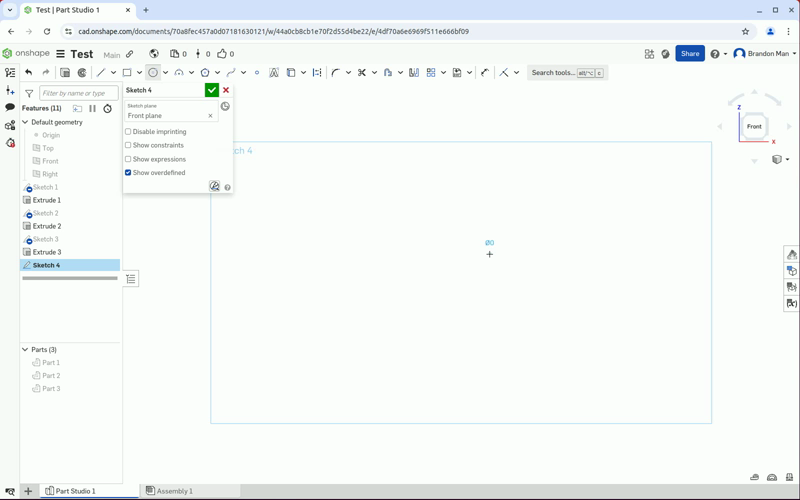
mouse_move(493, 253)
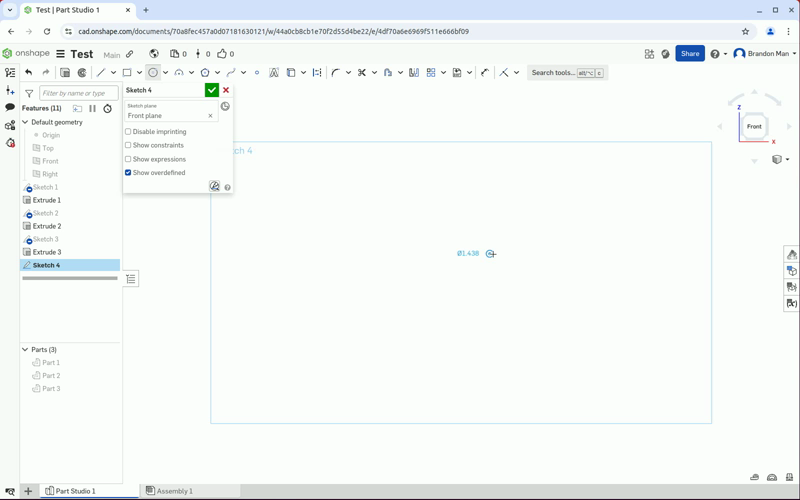
click(493, 253)
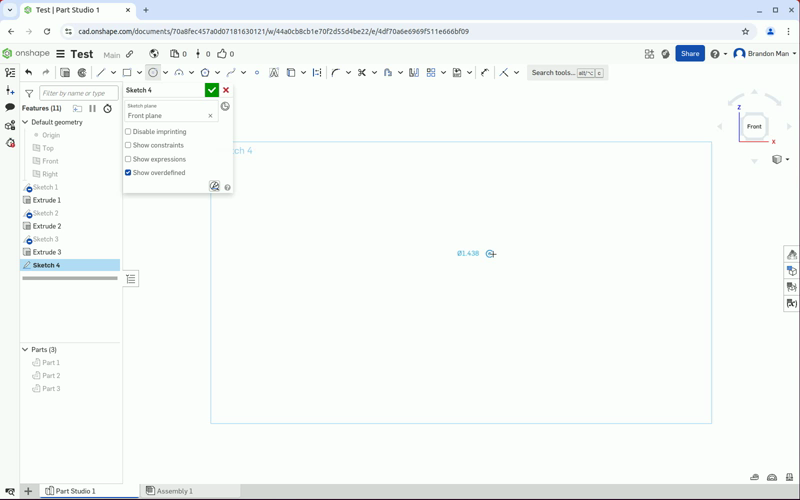
key(esc)
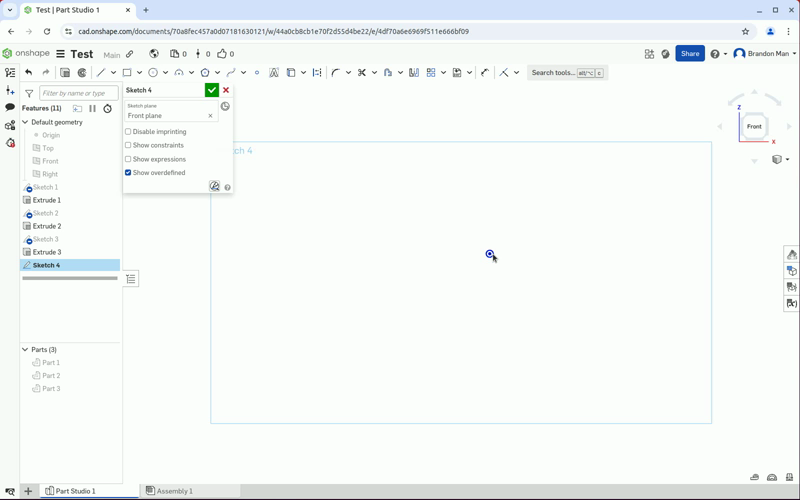
mouse_move(487, 255)
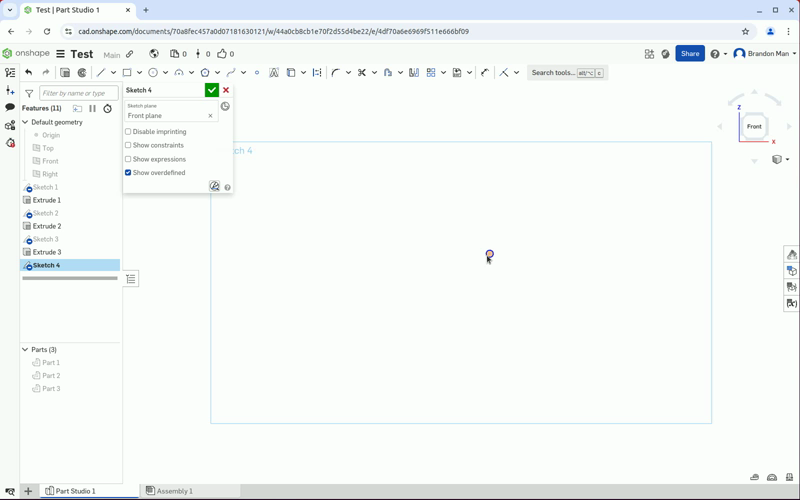
scroll(6)
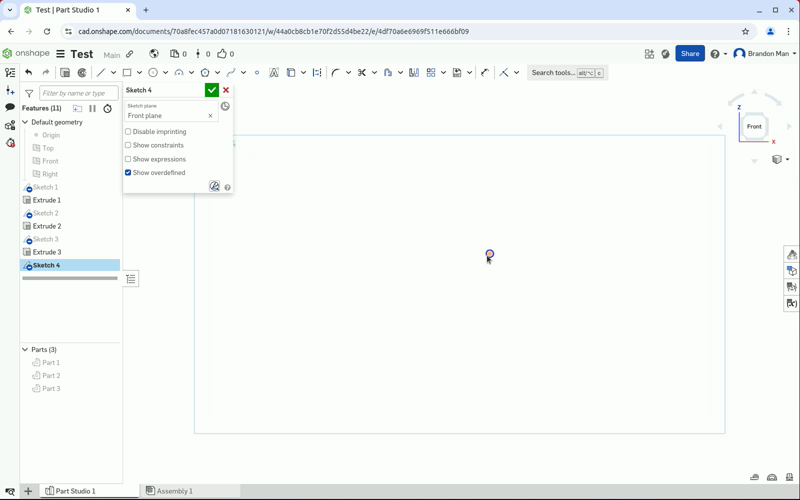
scroll(6)
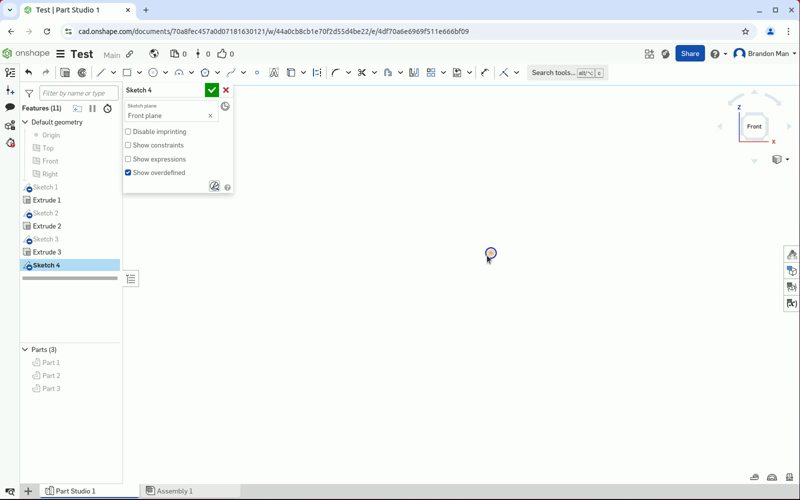
scroll(6)
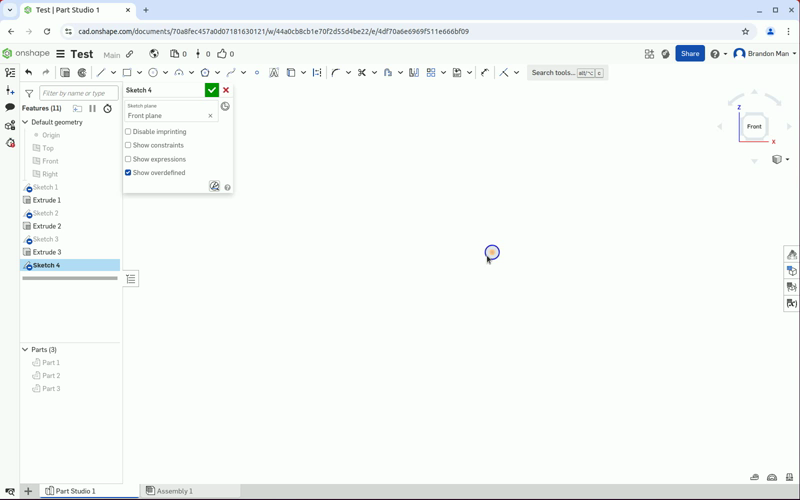
scroll(6)
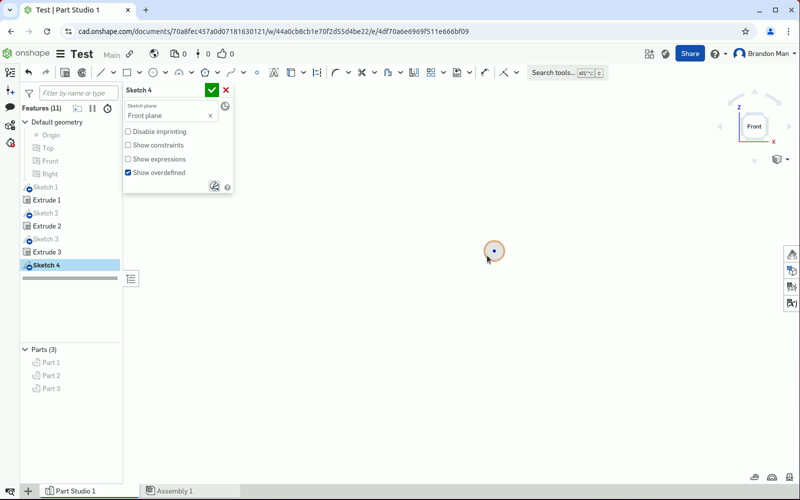
scroll(6)
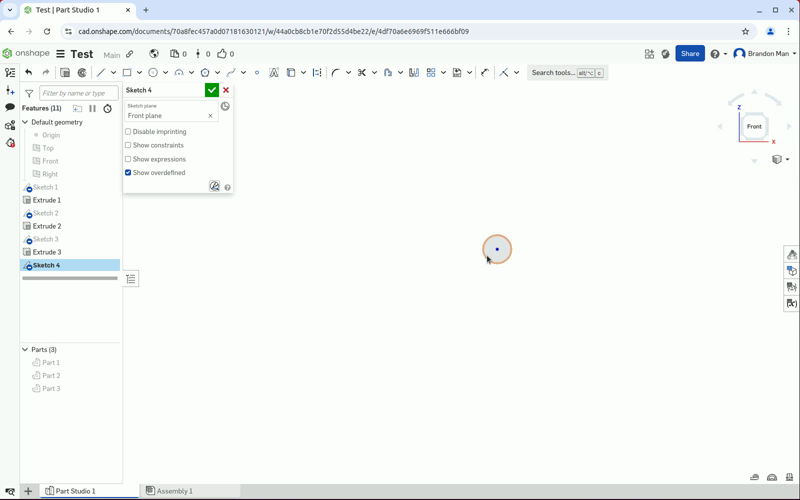
scroll(6)
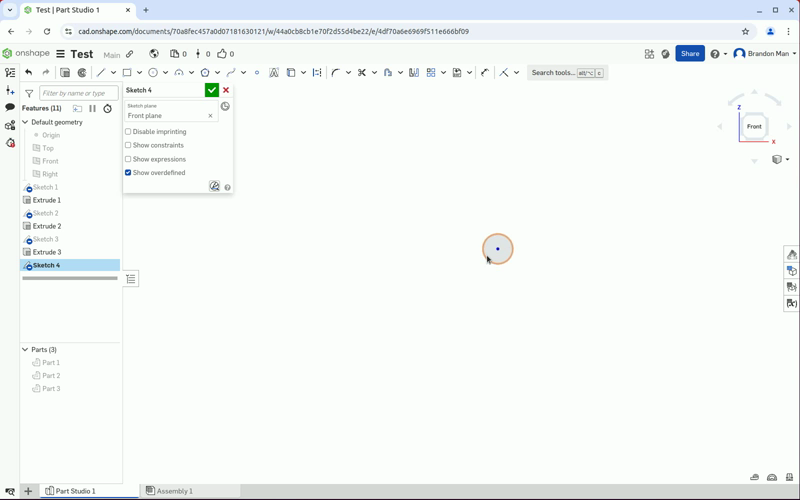
scroll(6)
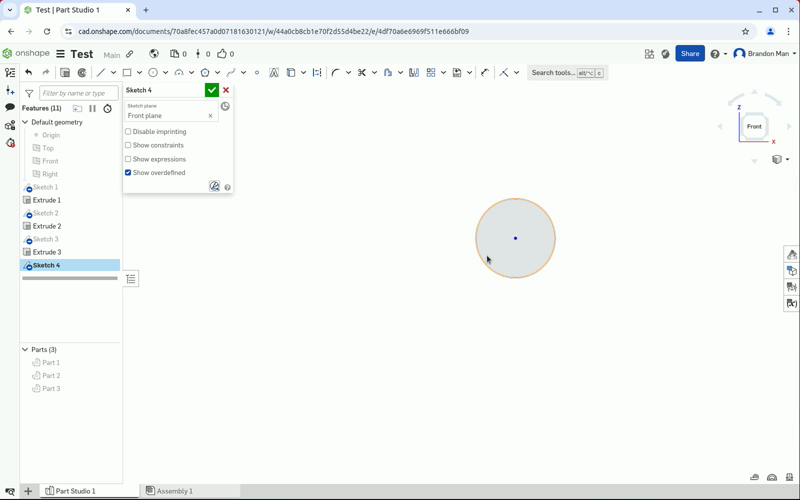
click(487, 255)
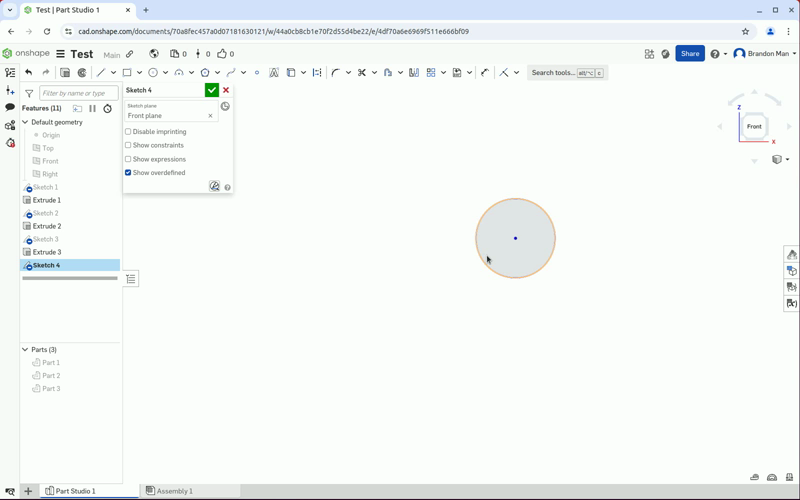
scroll(-6)
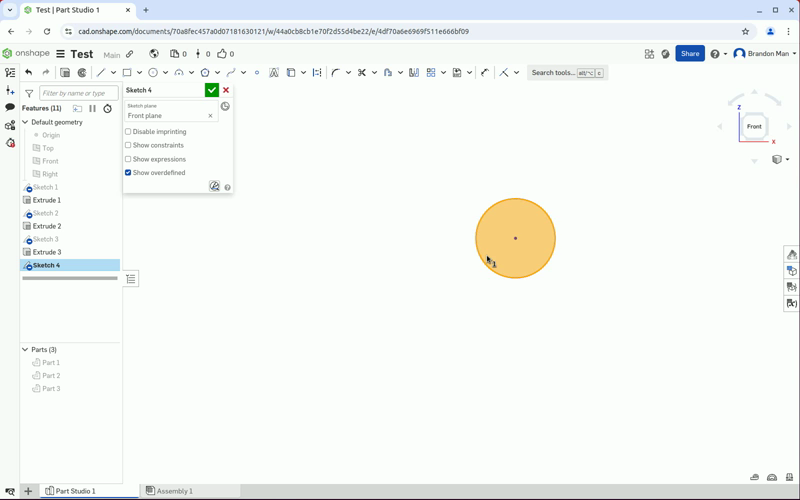
scroll(-6)
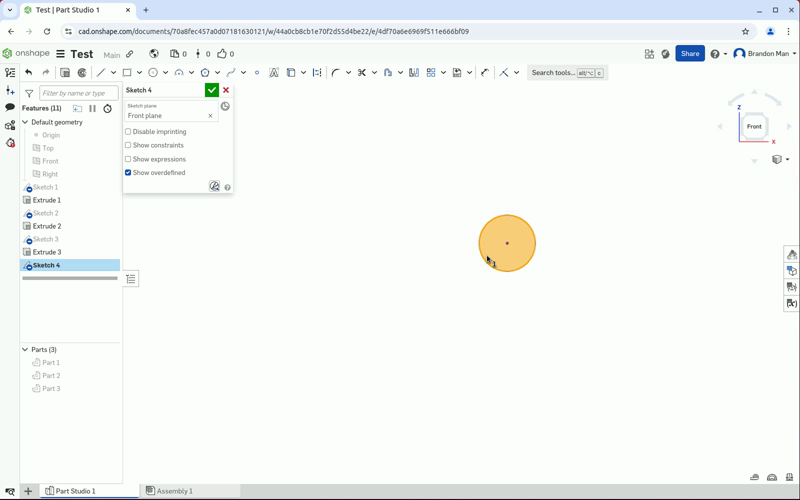
scroll(-6)
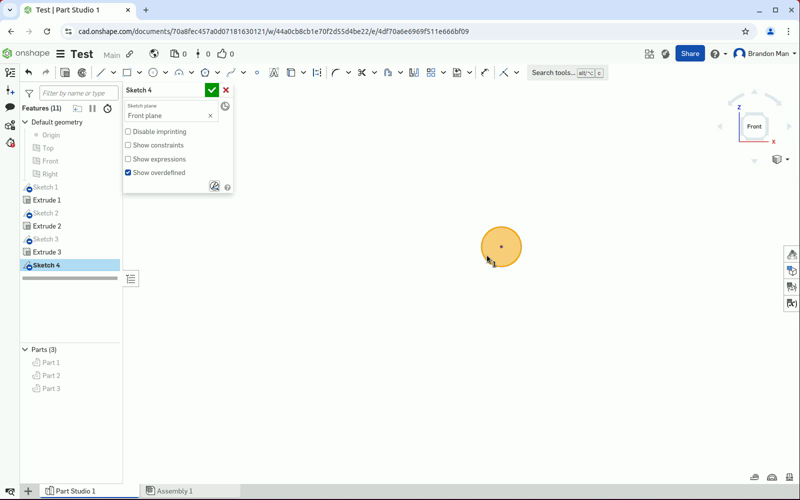
scroll(-6)
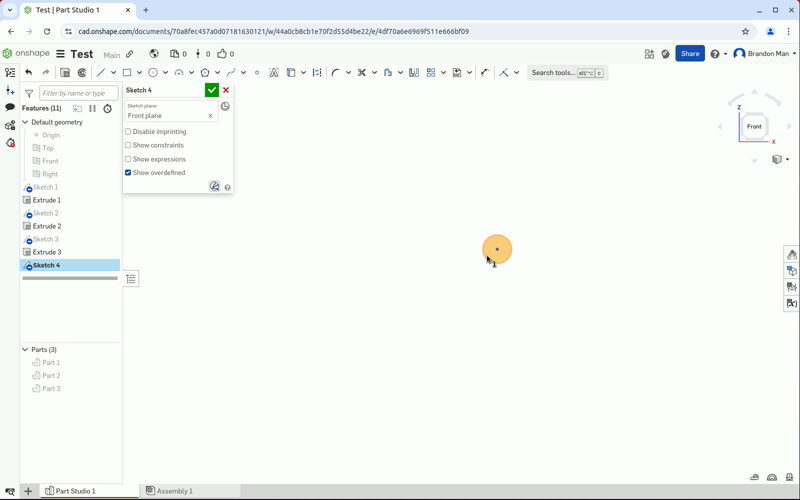
scroll(-6)
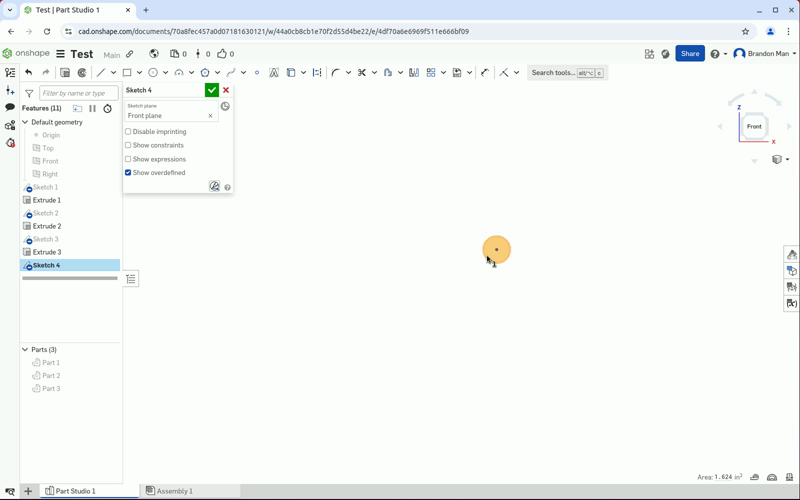
scroll(-6)
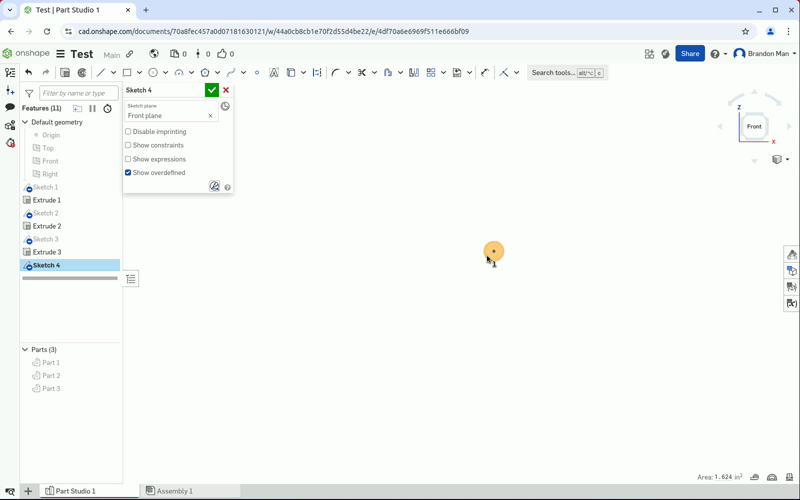
scroll(-6)
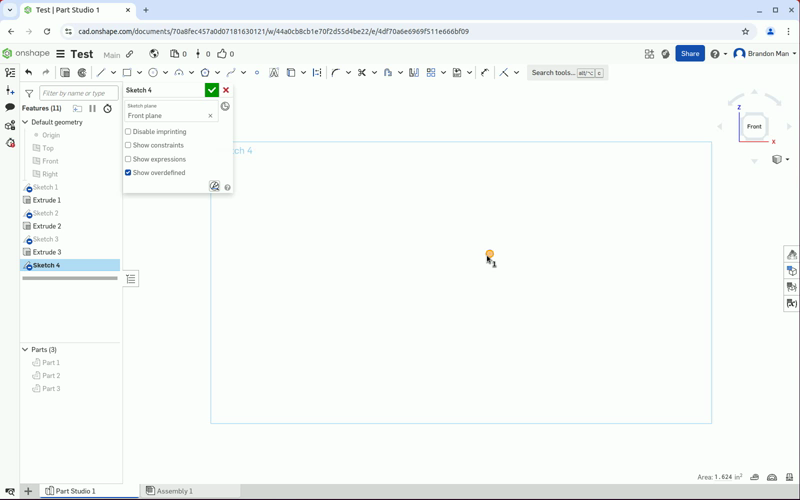
mouse_move(73, 352)
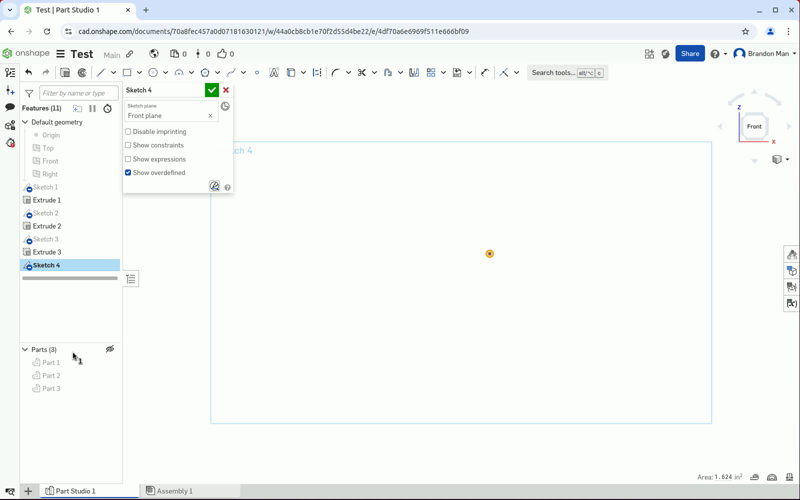
key(shift+y)
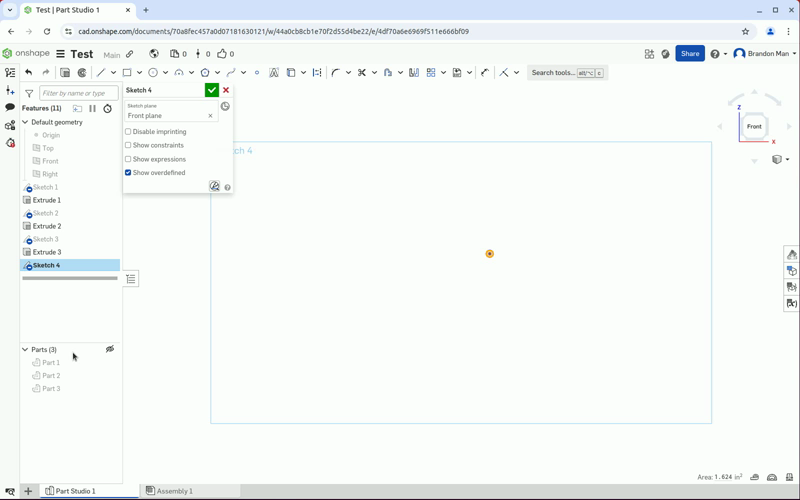
key(shift+e)
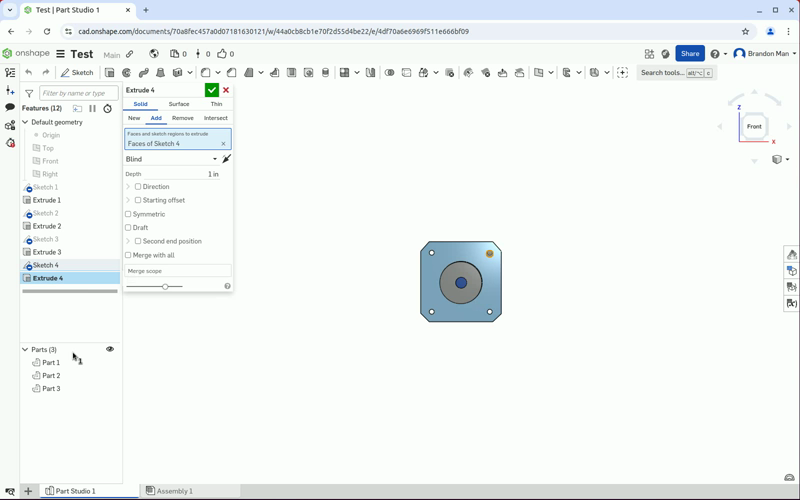
mouse_move(143, 106)
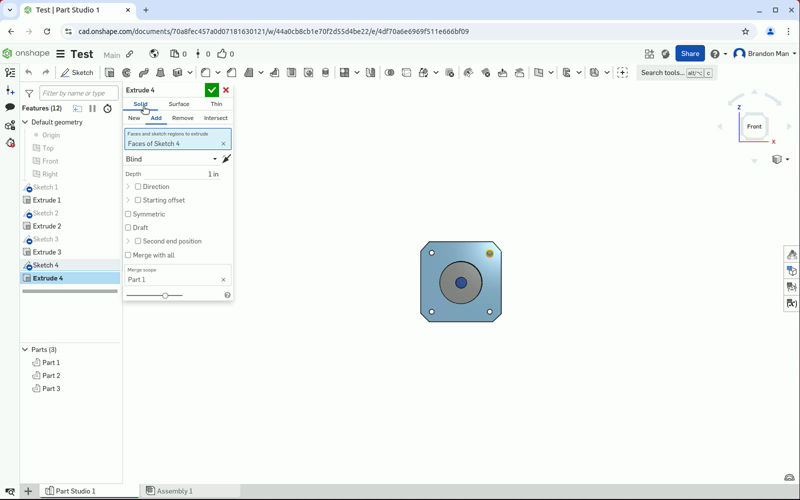
click(143, 106)
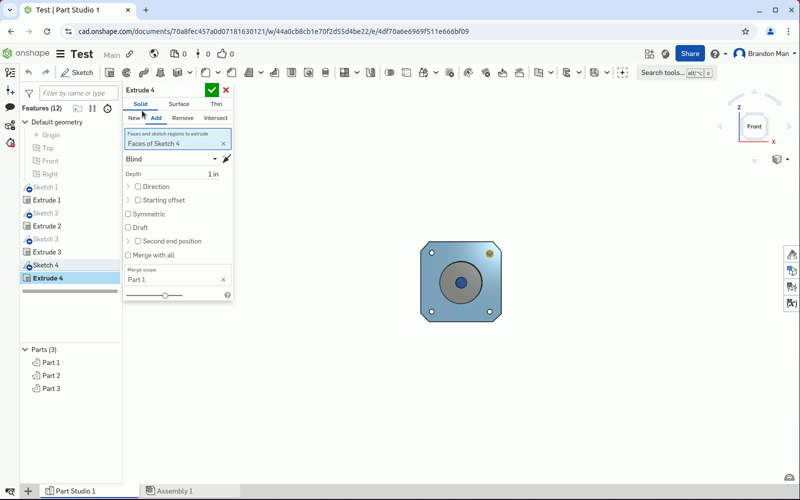
mouse_move(137, 120)
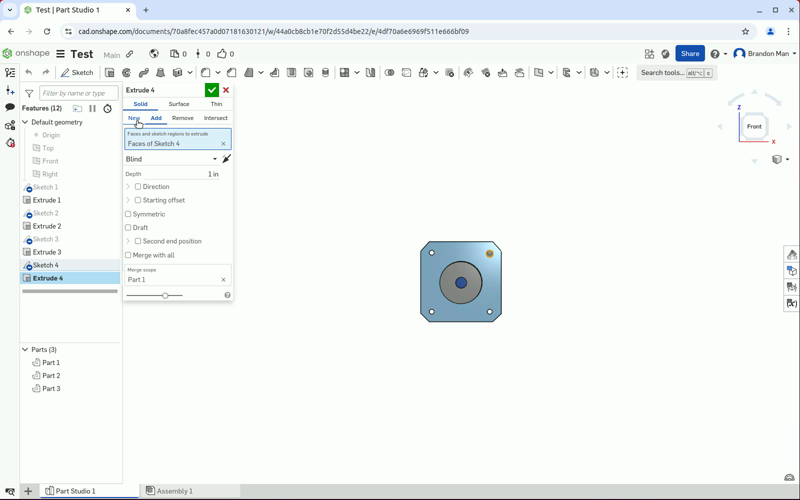
click(137, 120)
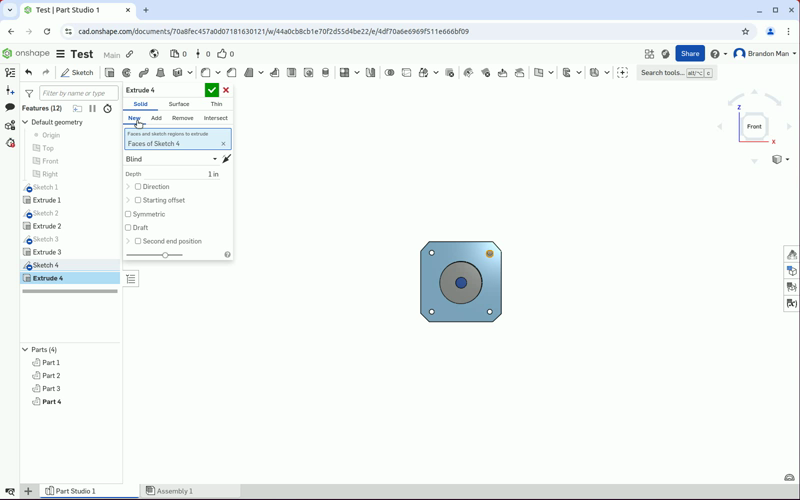
key(tab, 4)
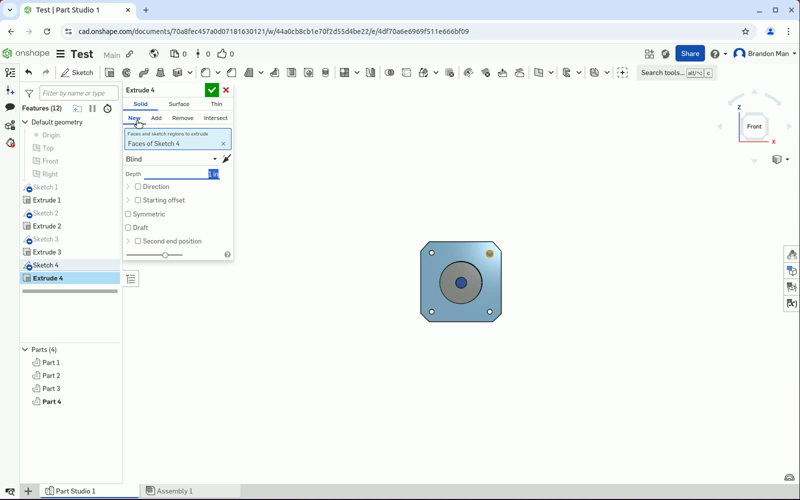
text(13.48)
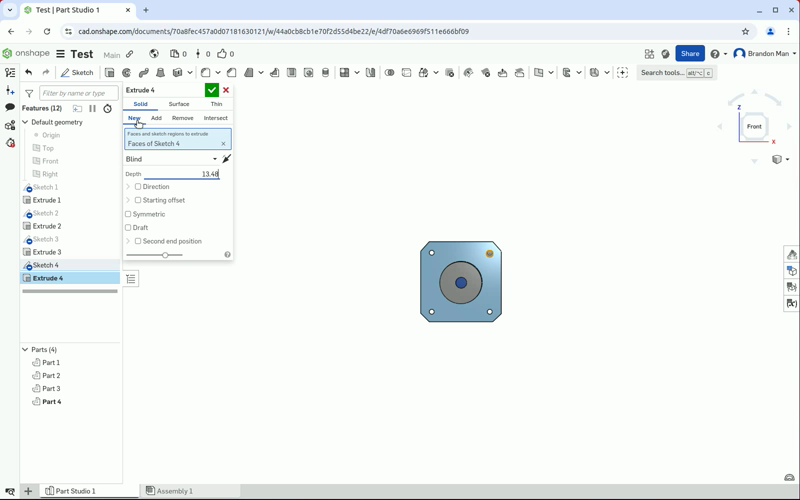
key(enter)
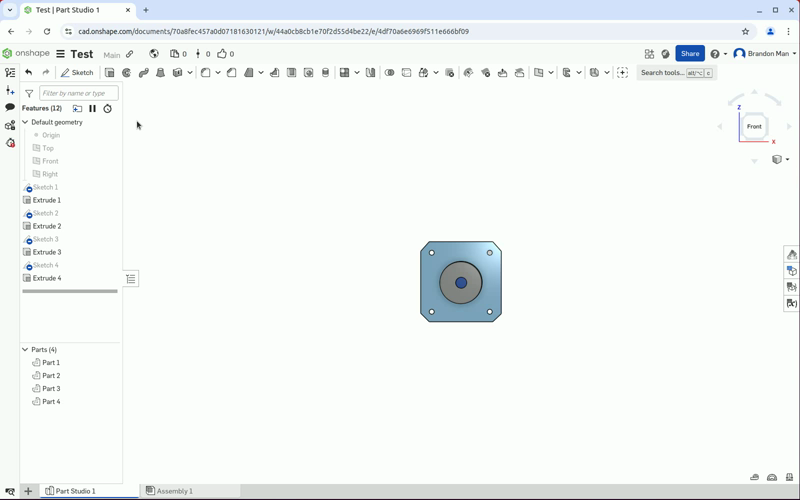
key(shift+h)
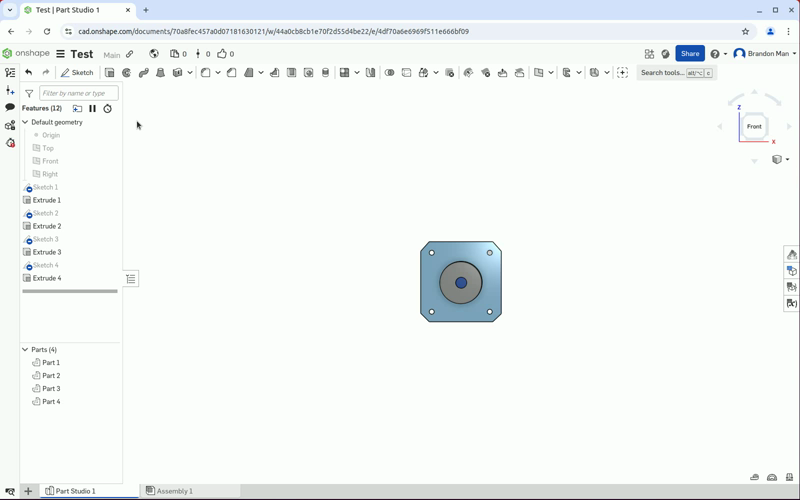
key(shift+h)
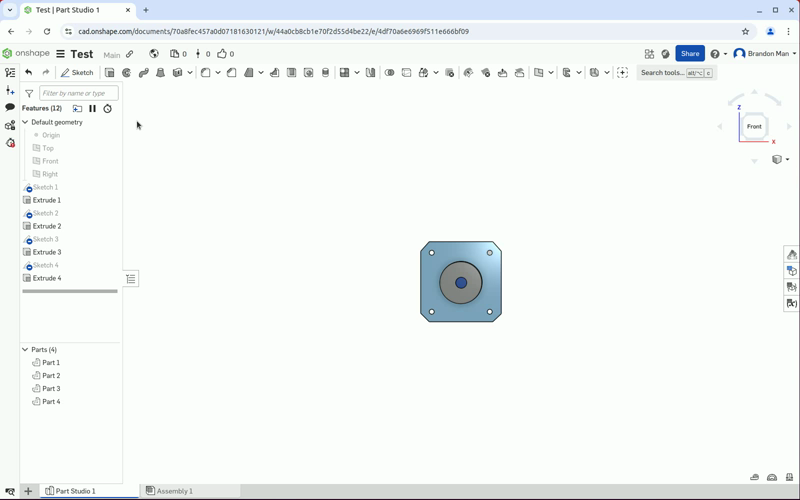
mouse_move(73, 189)
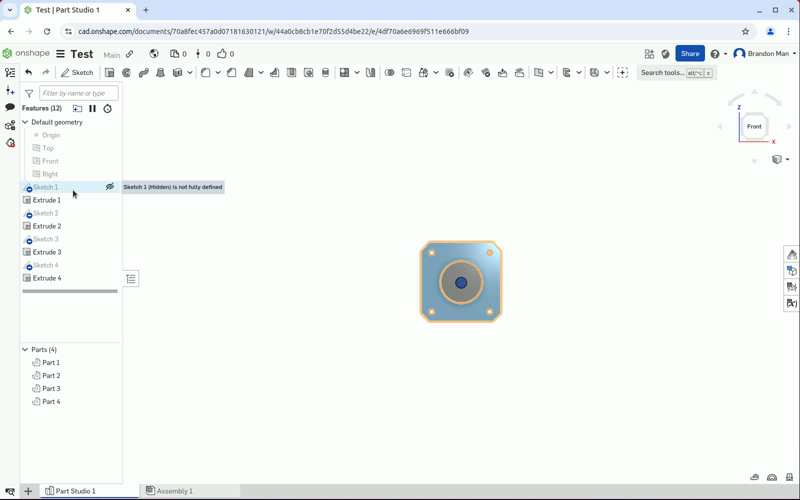
click(73, 189)
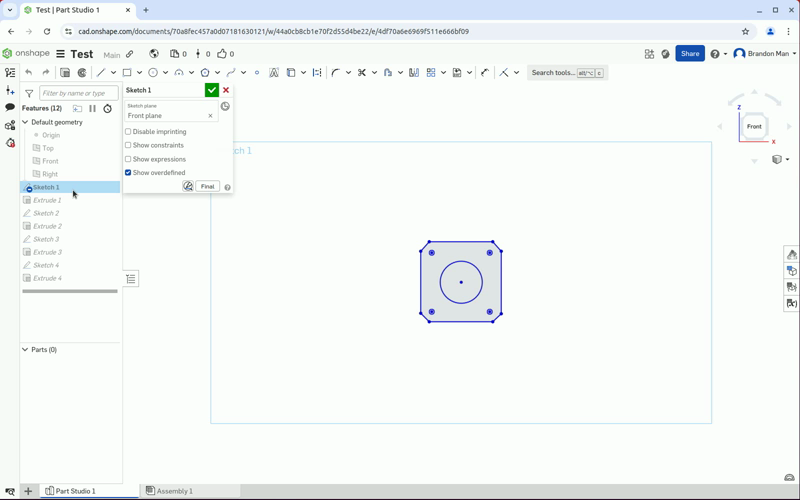
mouse_move(229, 92)
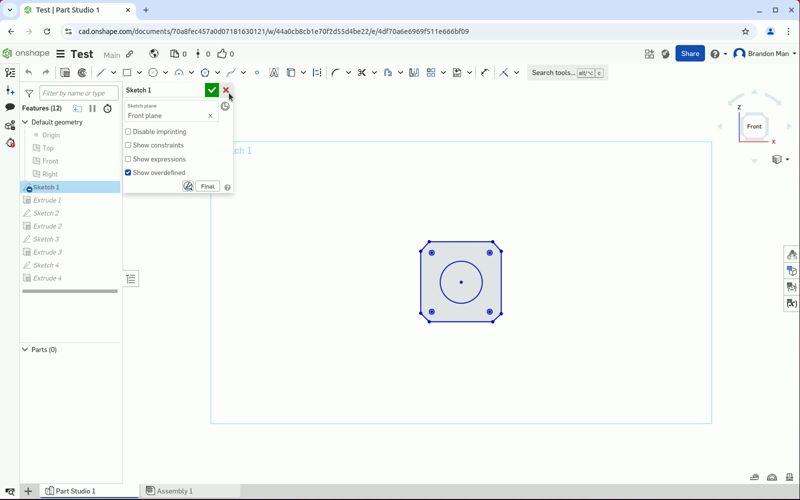
click(229, 92)
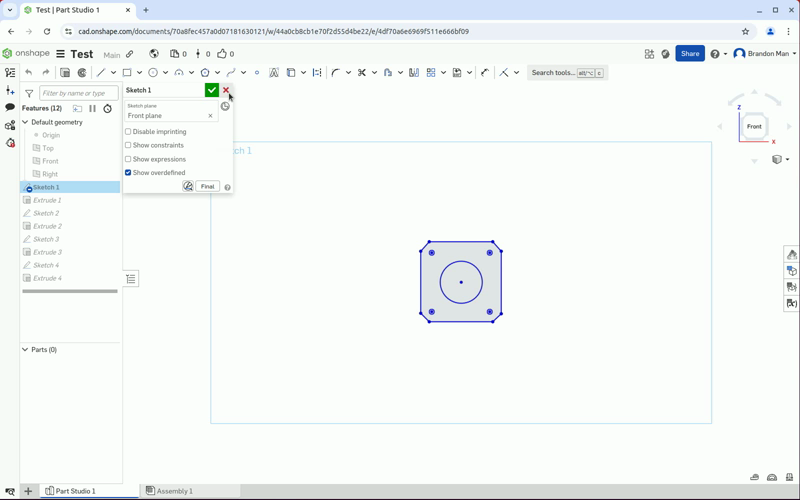
key(shift+s)
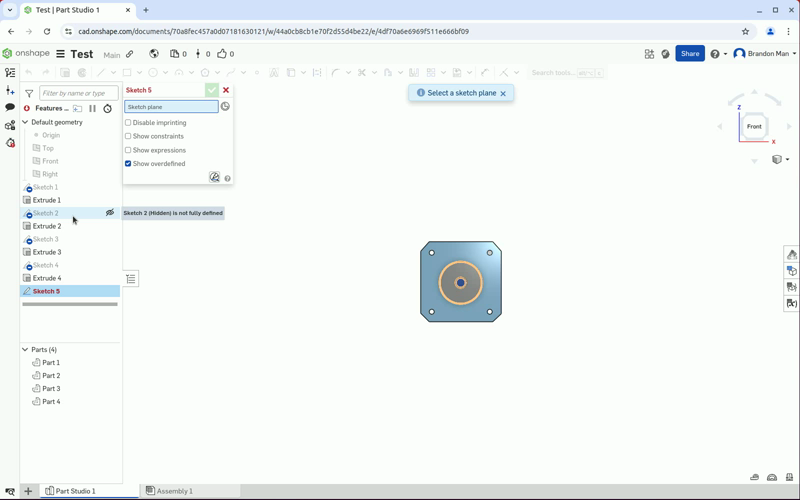
scroll(3)
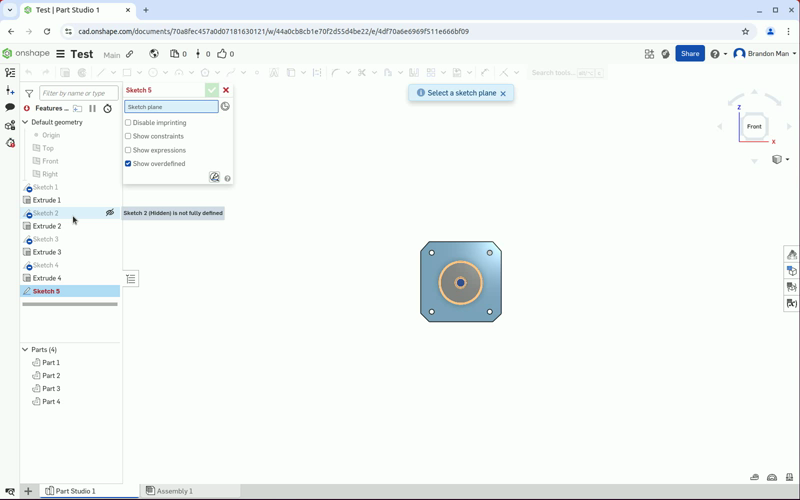
mouse_move(73, 163)
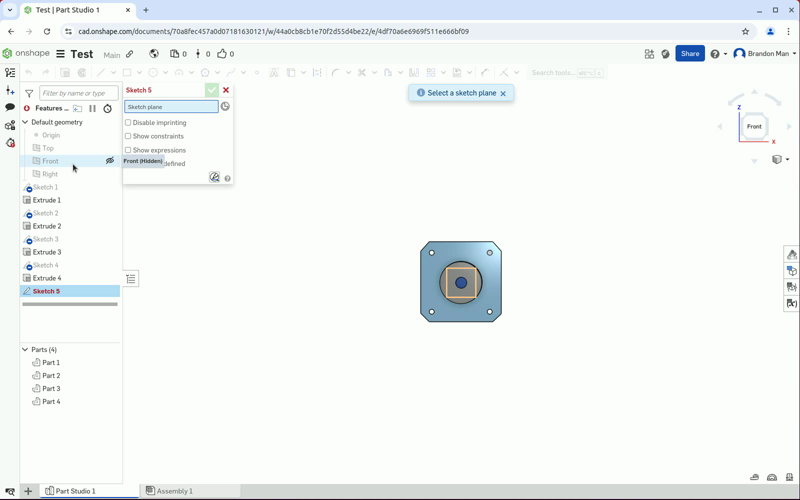
click(73, 163)
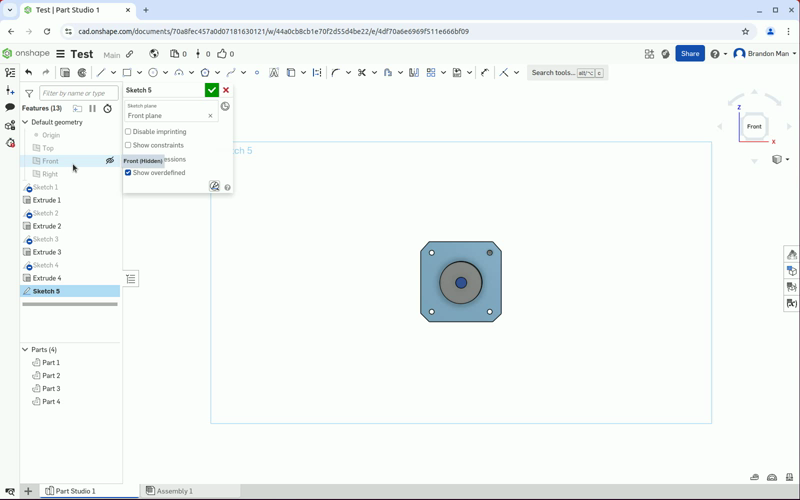
mouse_move(73, 352)
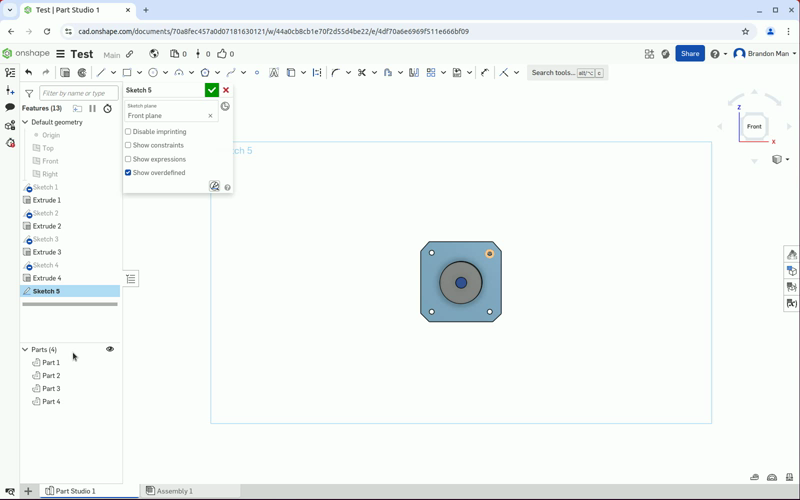
key(y)
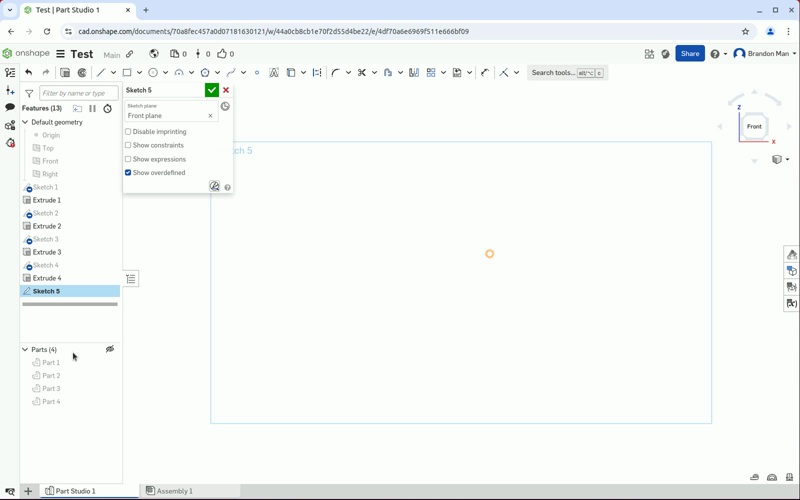
key(c)
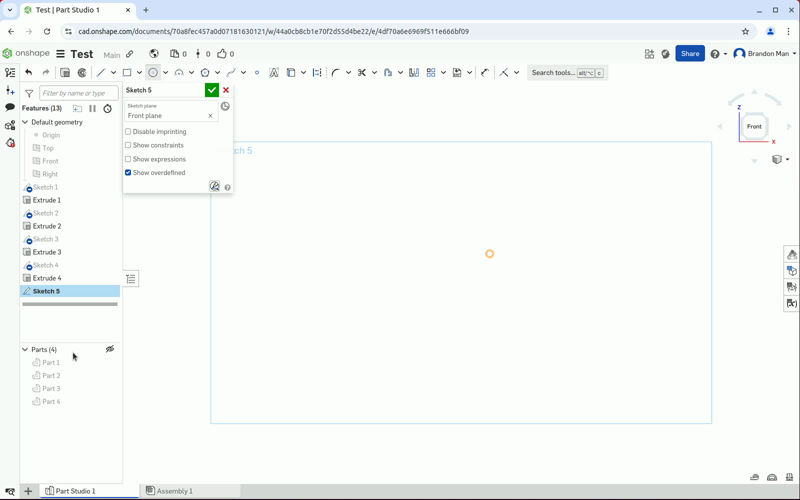
key_down(shift)
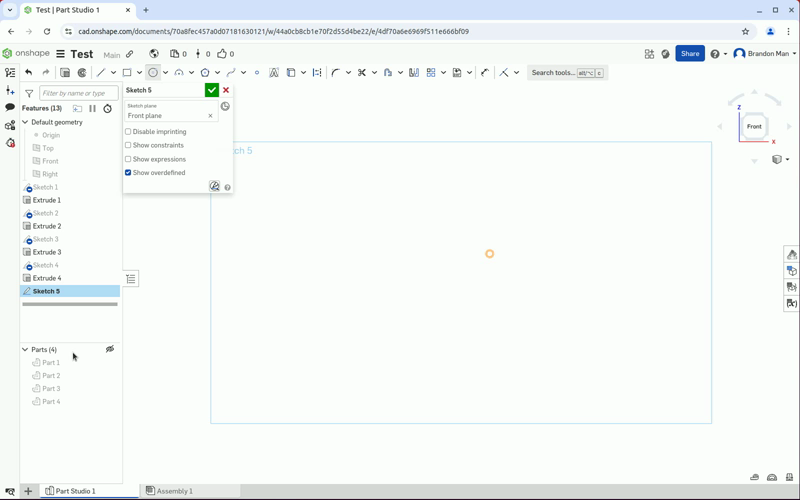
mouse_move(432, 253)
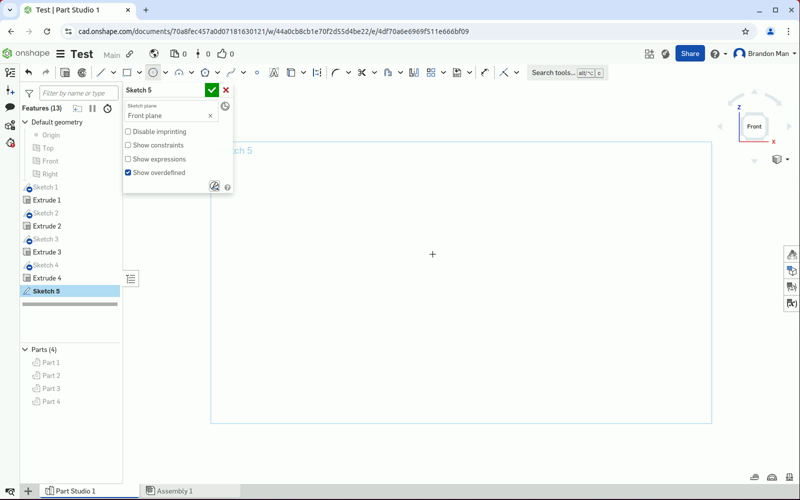
click(432, 253)
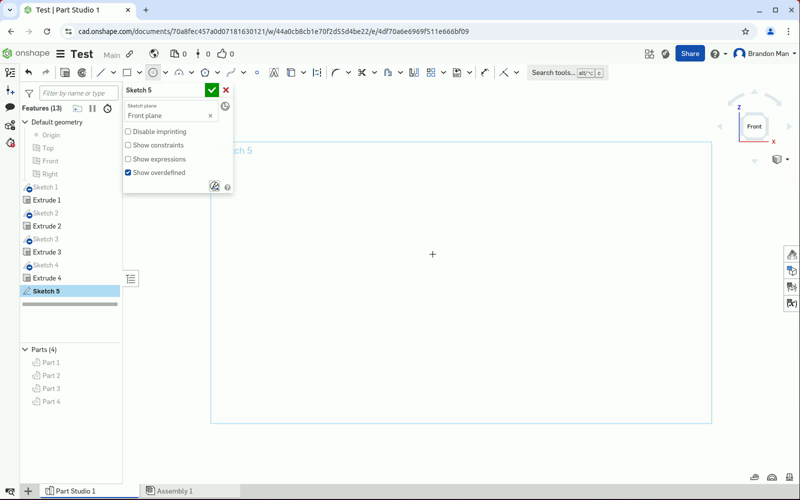
key_up(shift)
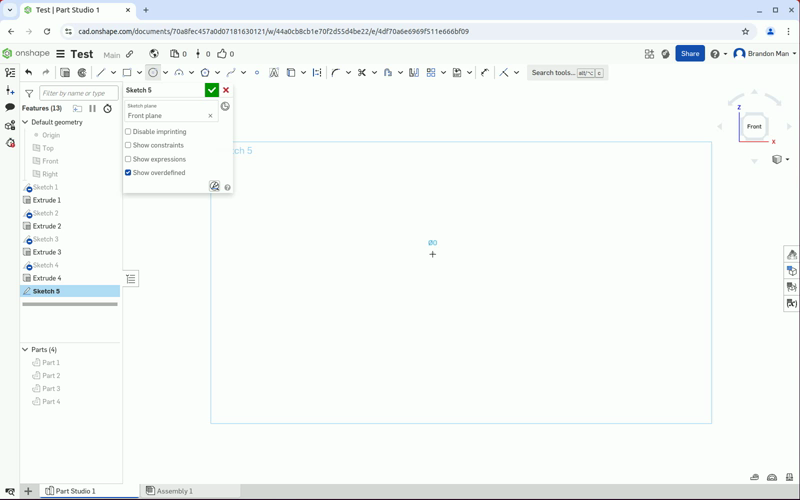
mouse_move(435, 253)
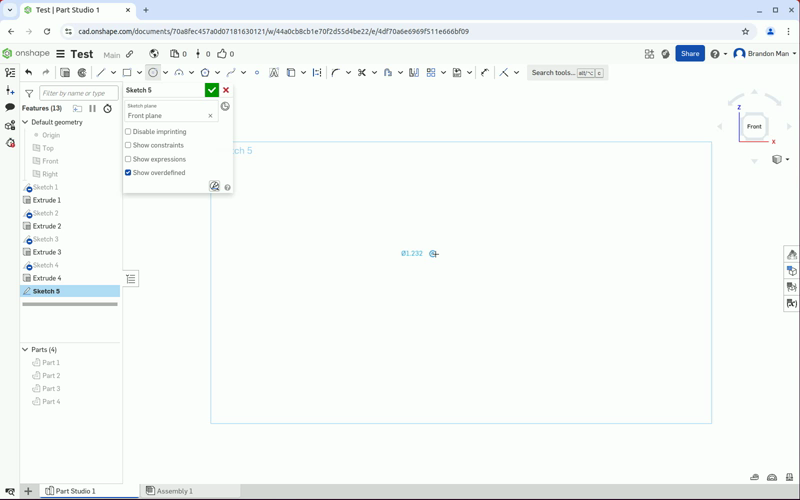
click(435, 253)
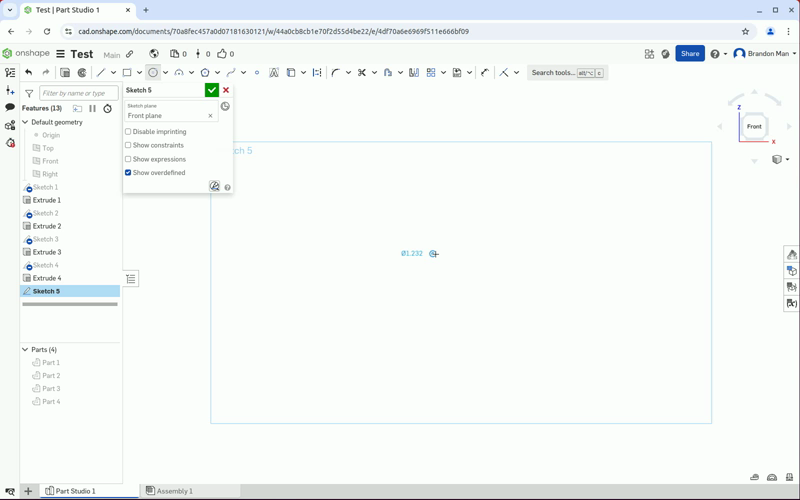
key(esc)
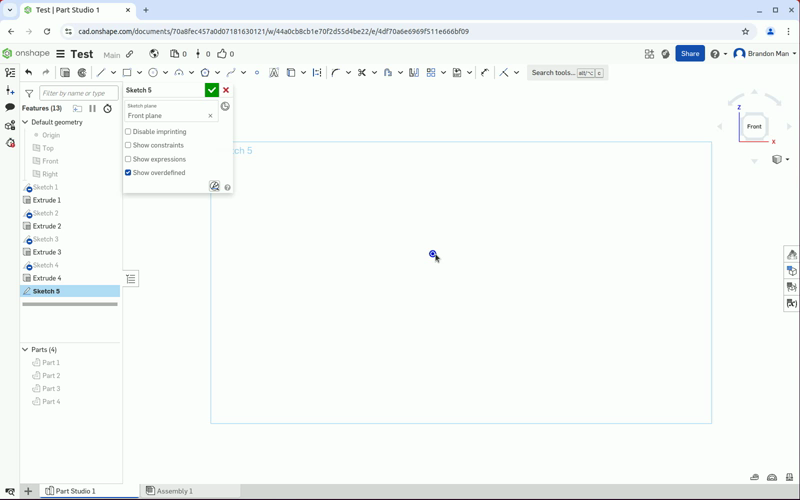
mouse_move(434, 252)
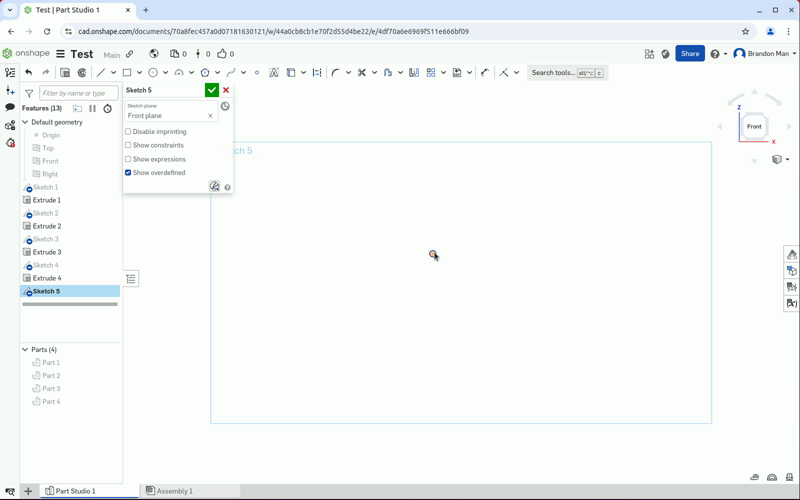
scroll(6)
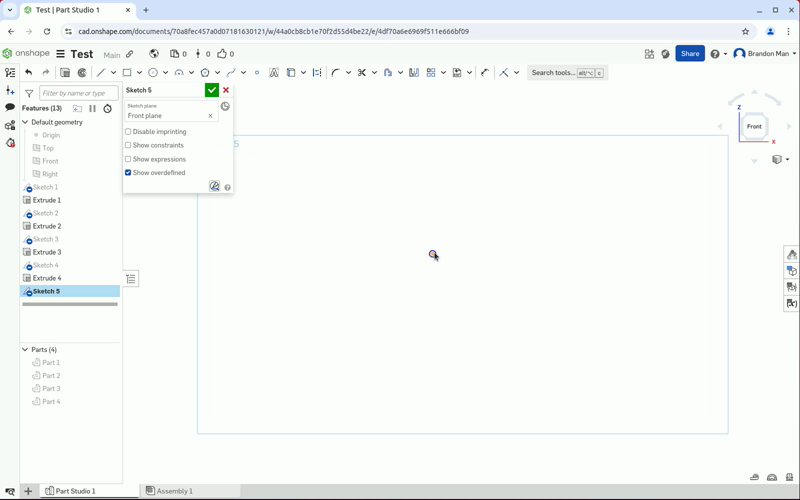
scroll(6)
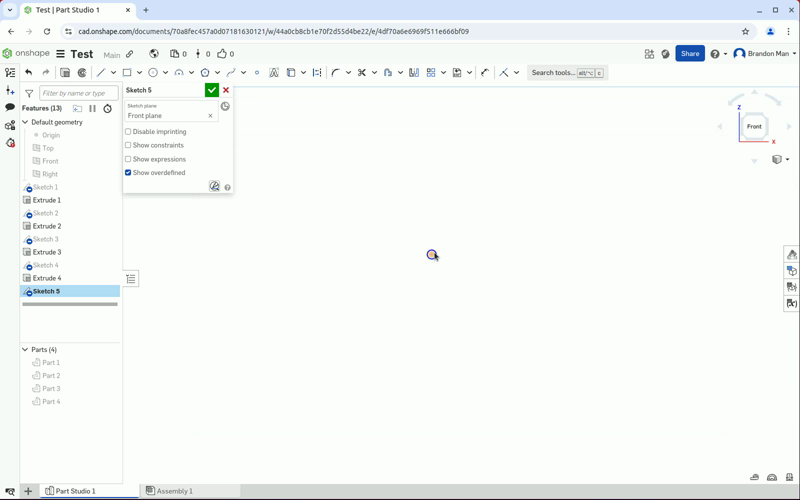
scroll(6)
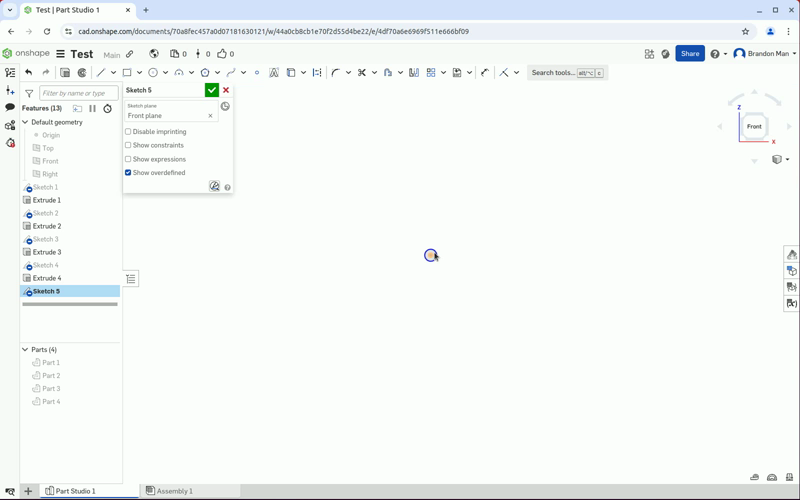
scroll(6)
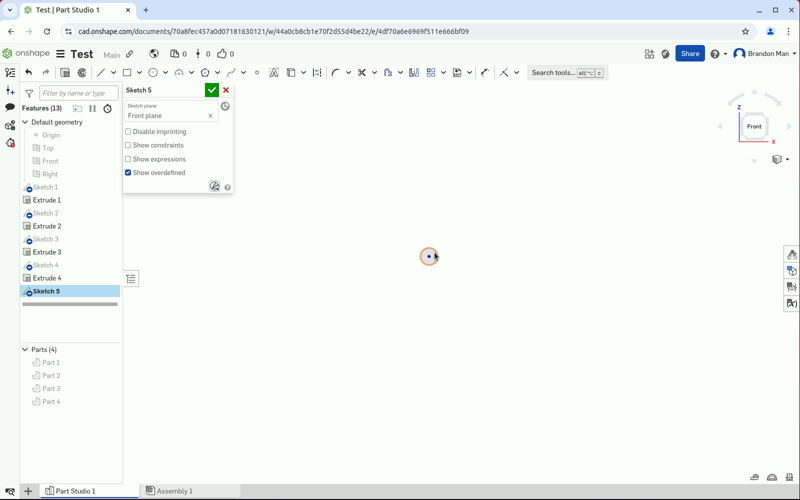
scroll(6)
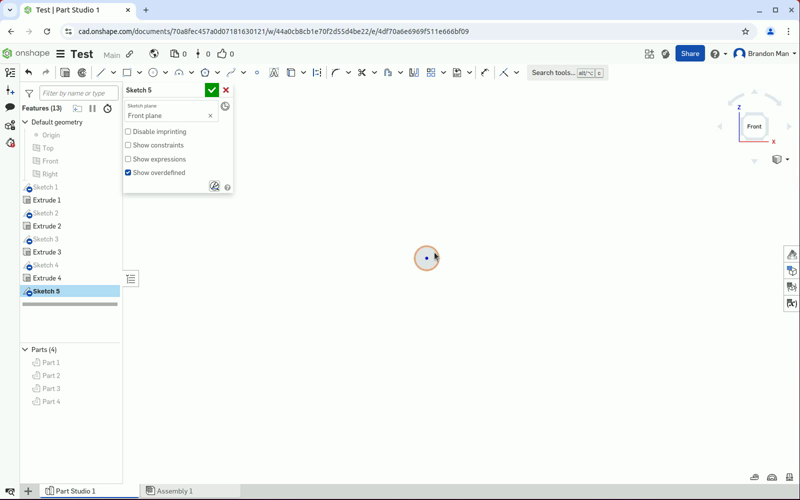
scroll(6)
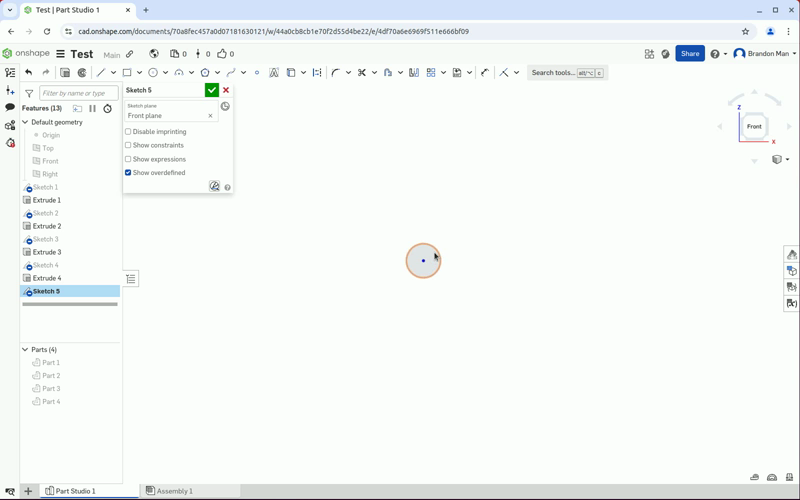
scroll(6)
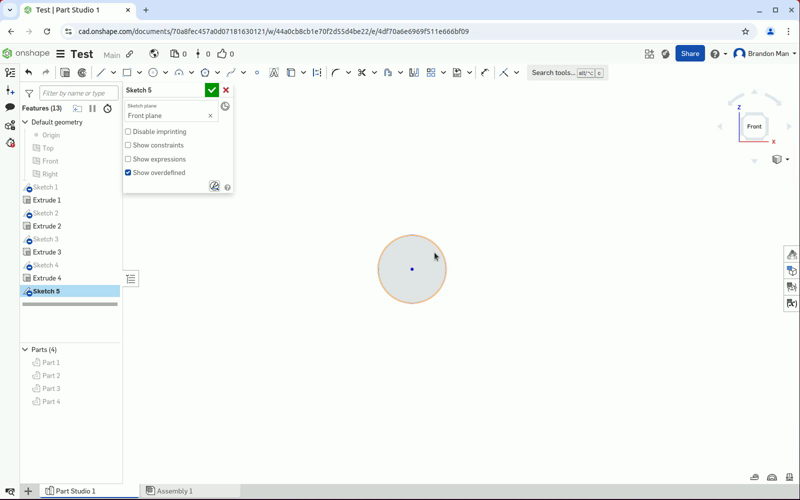
click(434, 252)
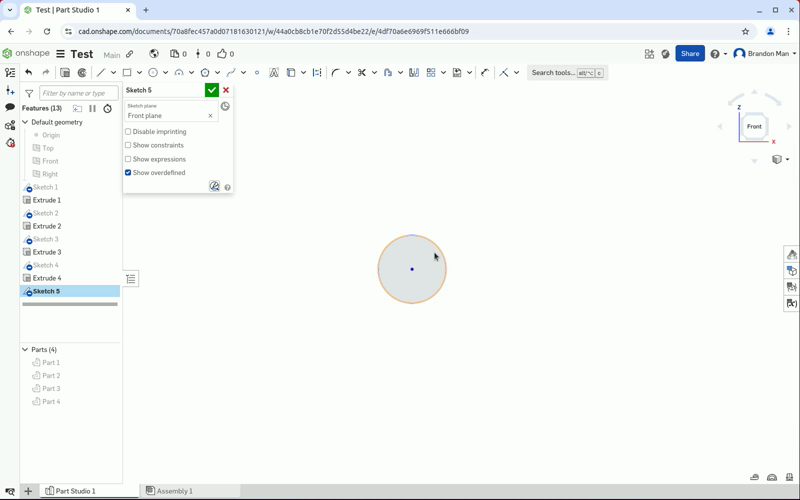
scroll(-6)
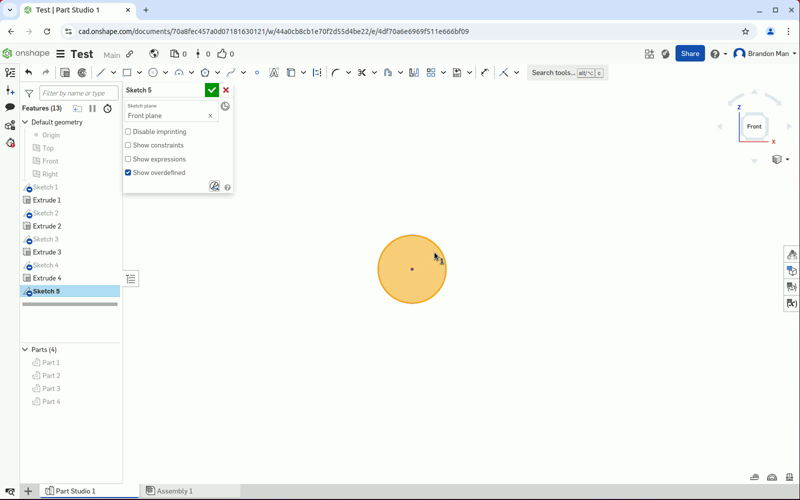
scroll(-6)
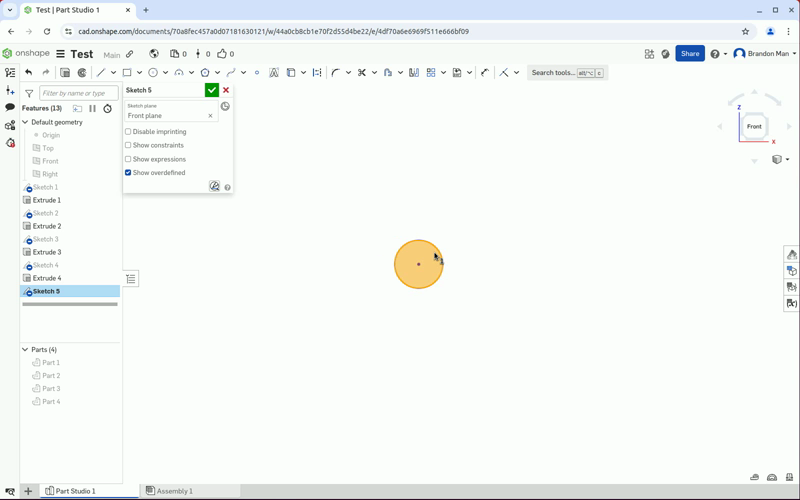
scroll(-6)
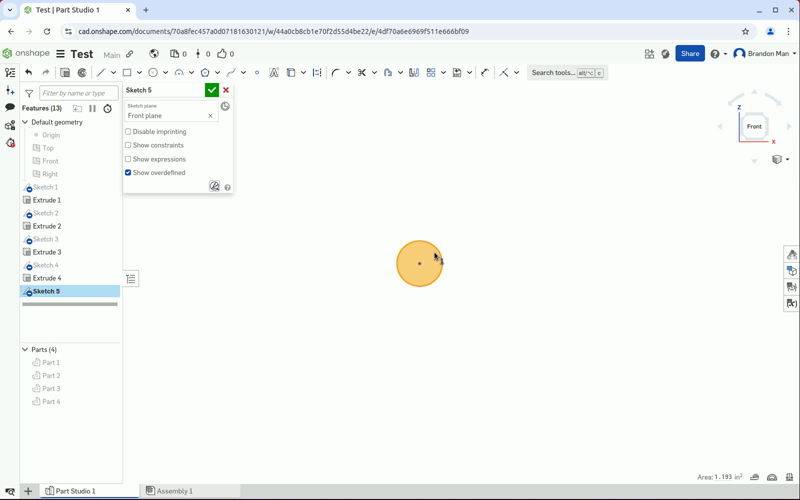
scroll(-6)
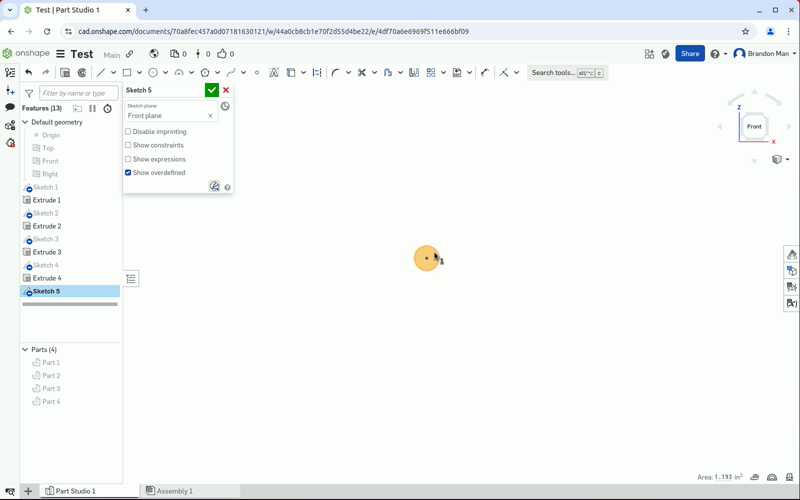
scroll(-6)
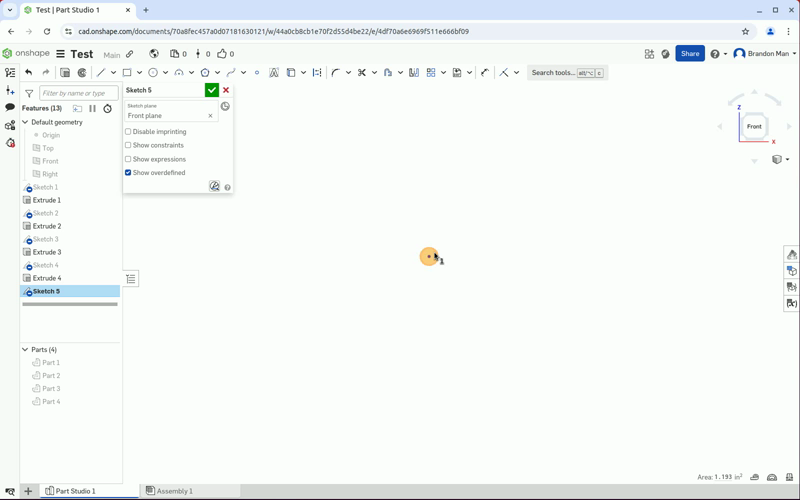
scroll(-6)
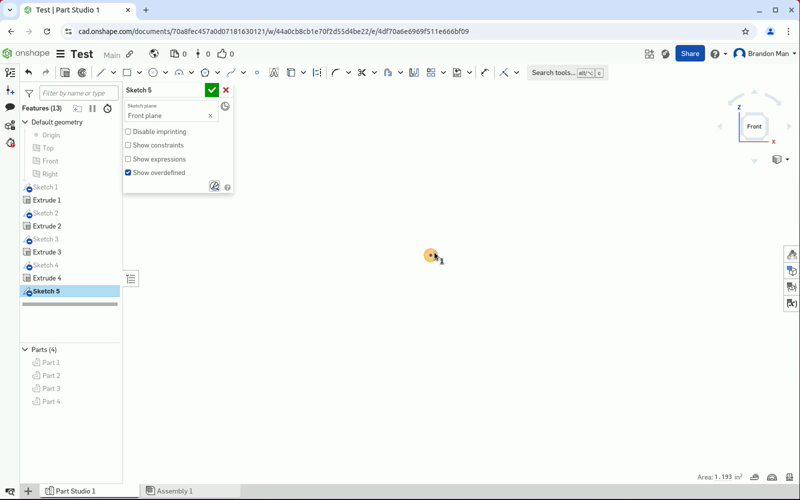
scroll(-6)
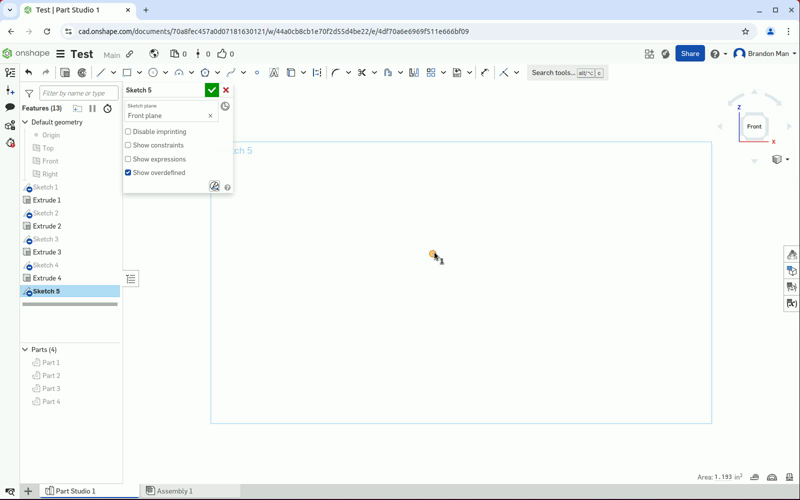
mouse_move(73, 352)
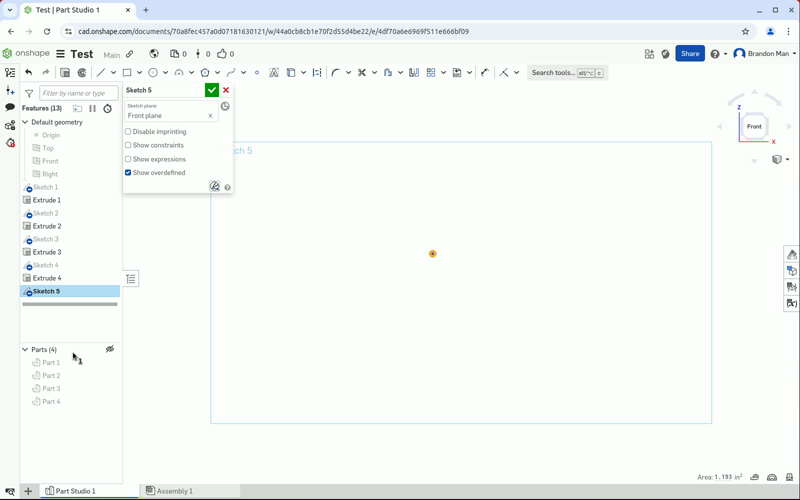
key(shift+y)
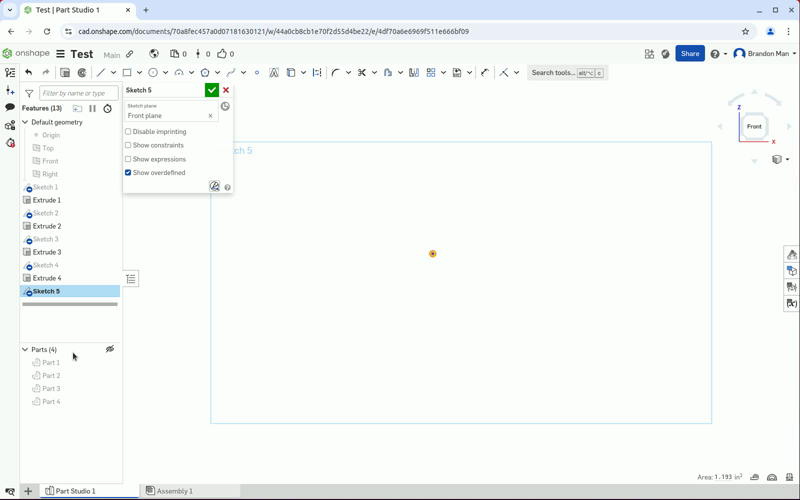
key(shift+e)
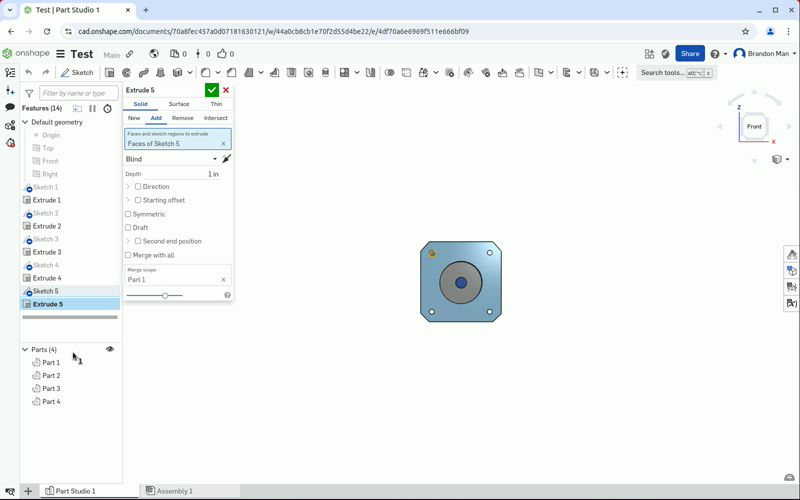
mouse_move(143, 106)
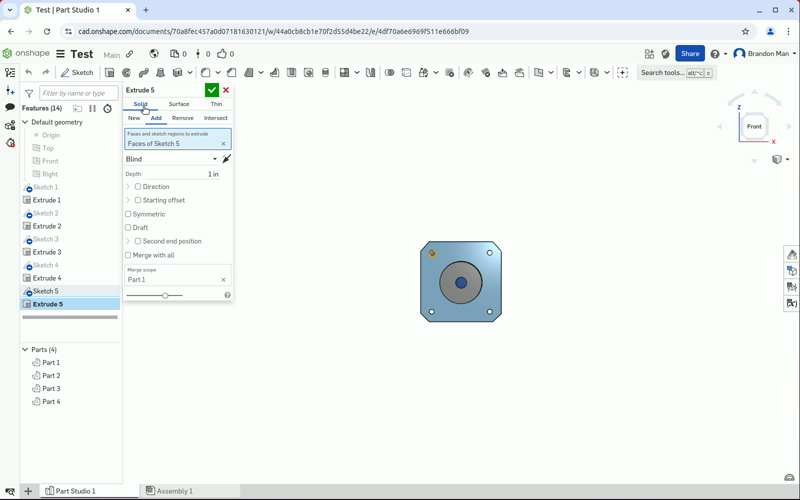
click(143, 106)
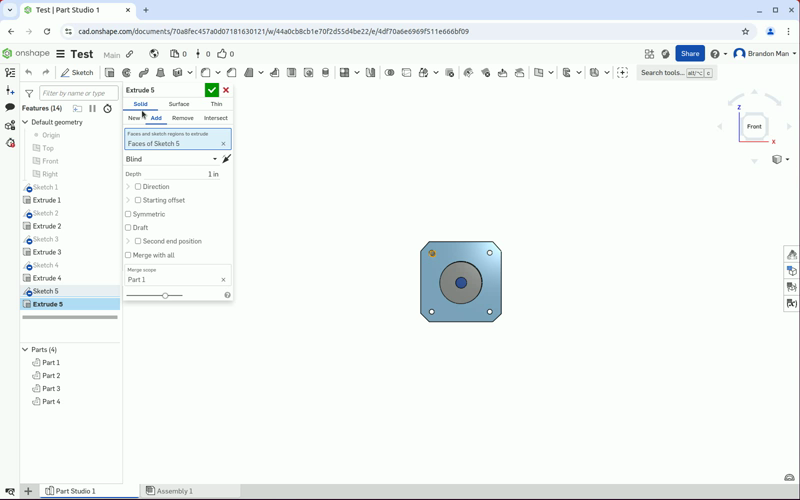
mouse_move(137, 120)
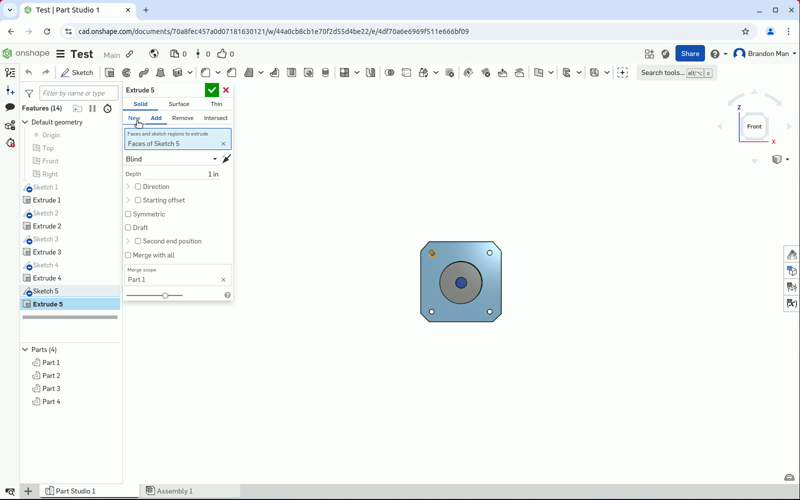
click(137, 120)
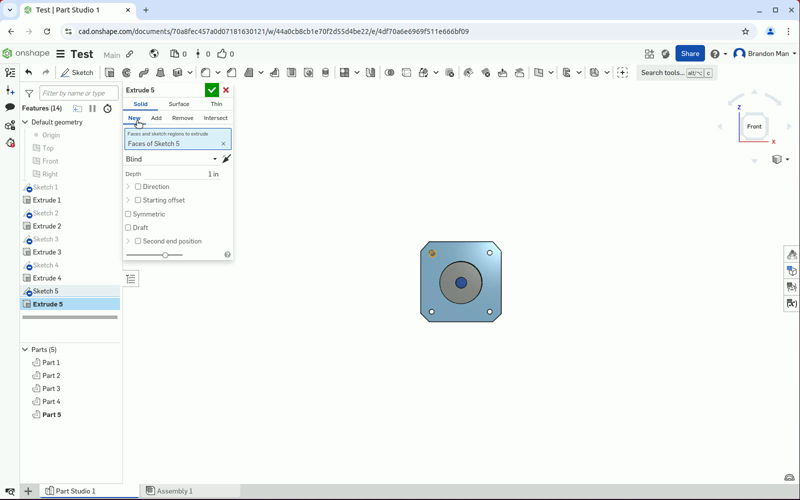
key(tab, 4)
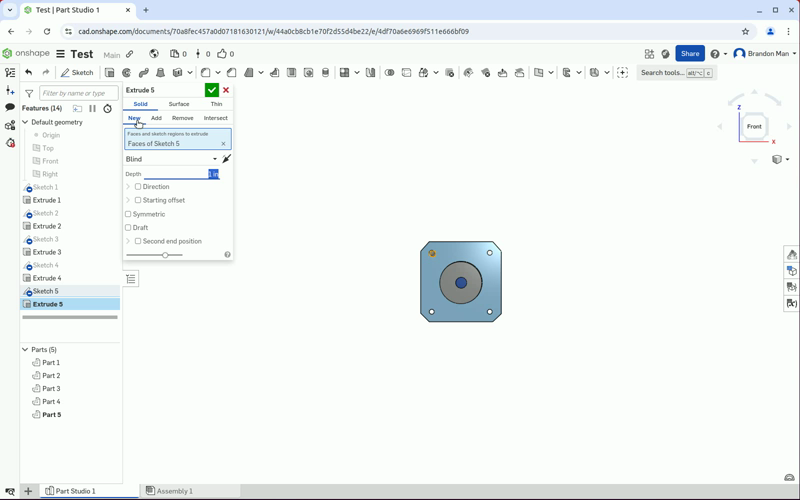
text(13.48)
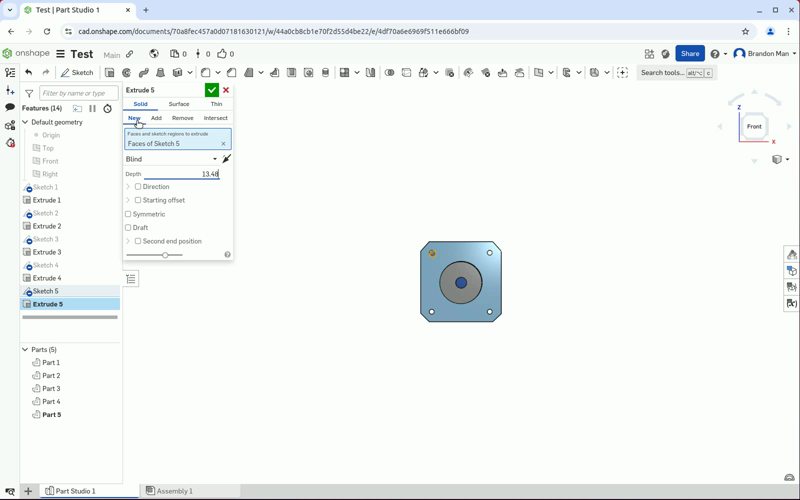
key(enter)
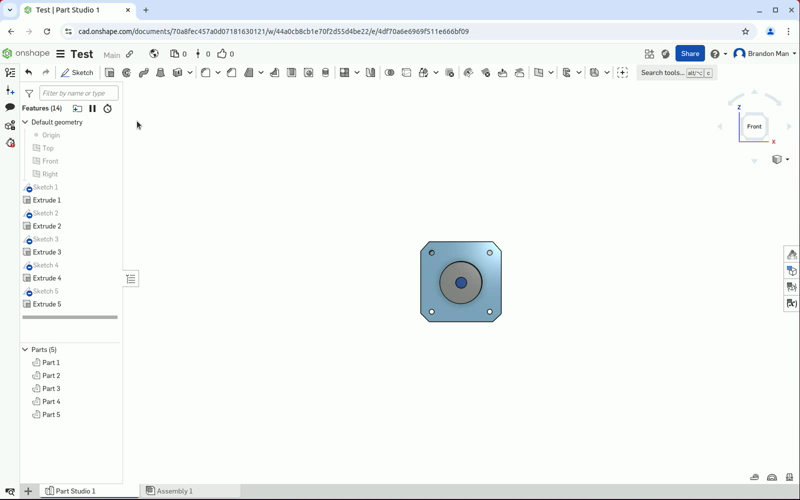
key(shift+h)
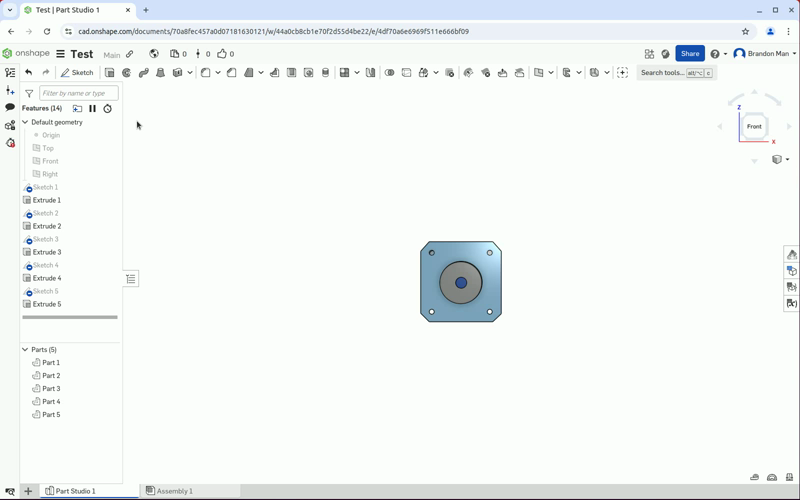
key(shift+h)
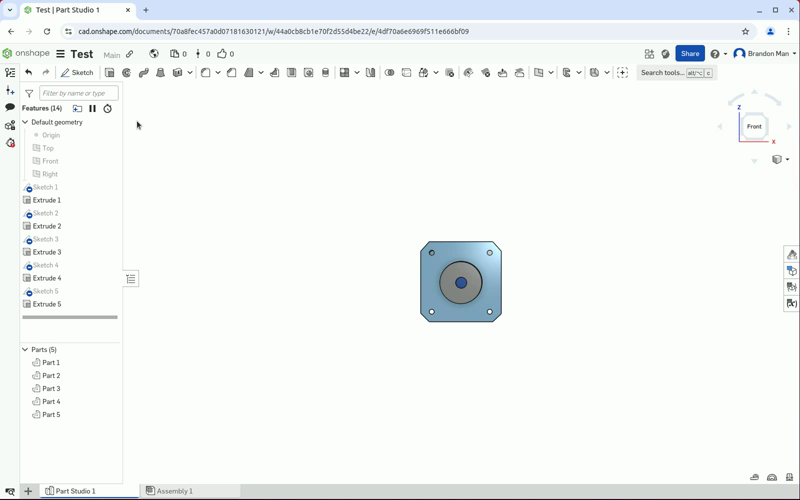
mouse_move(73, 189)
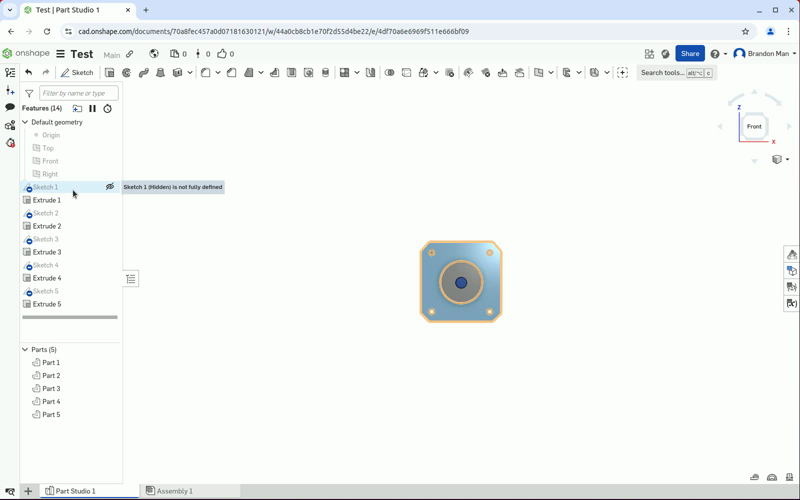
click(73, 189)
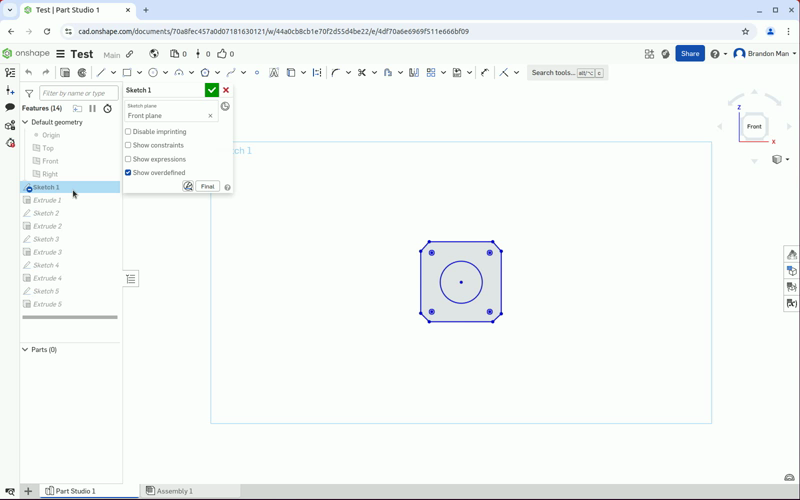
mouse_move(229, 92)
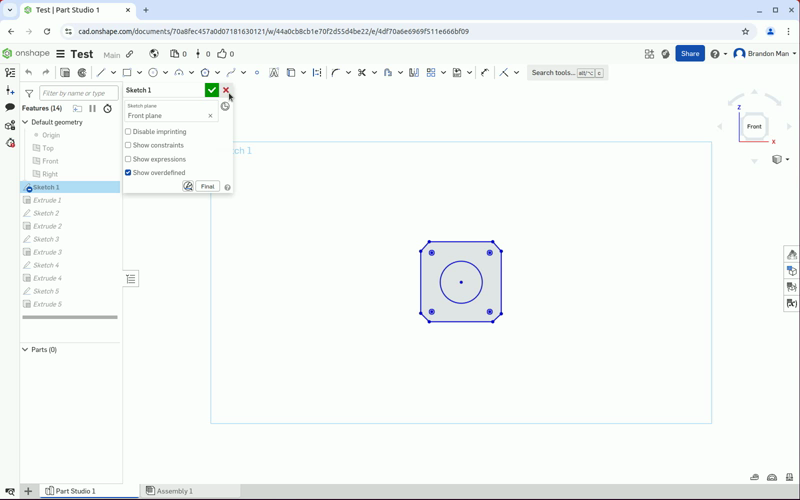
click(229, 92)
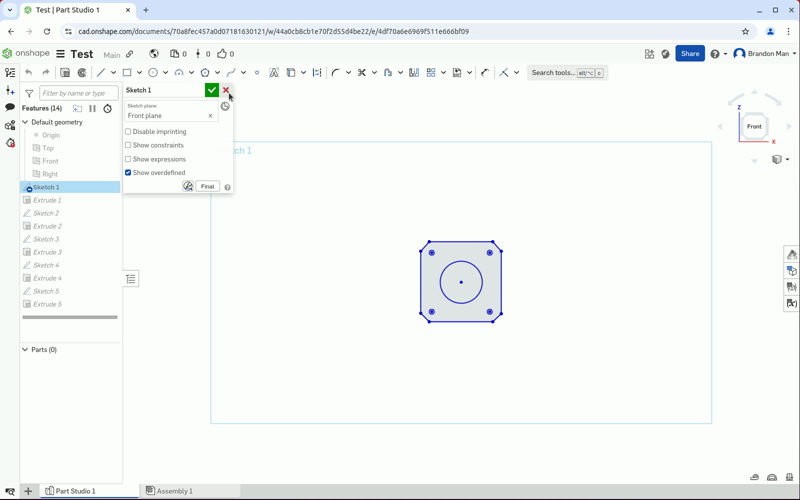
key(shift+s)
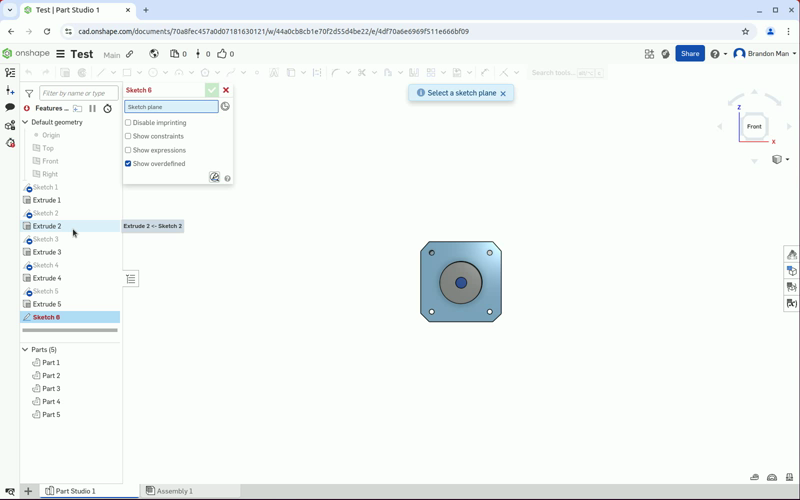
scroll(3)
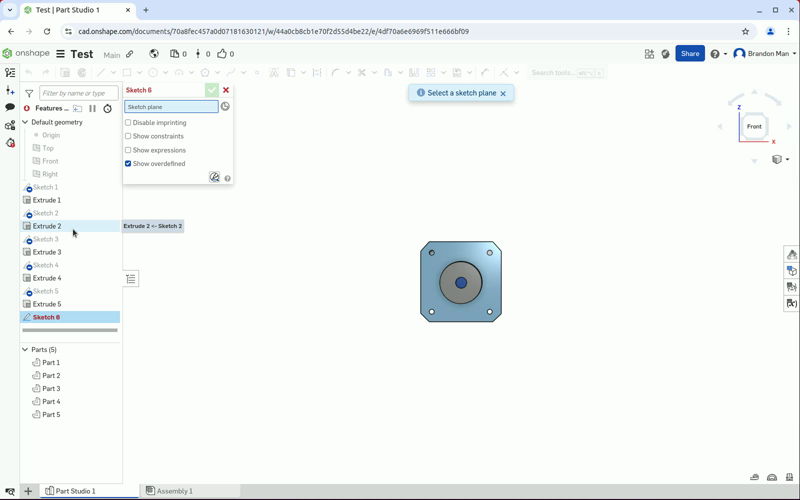
mouse_move(73, 163)
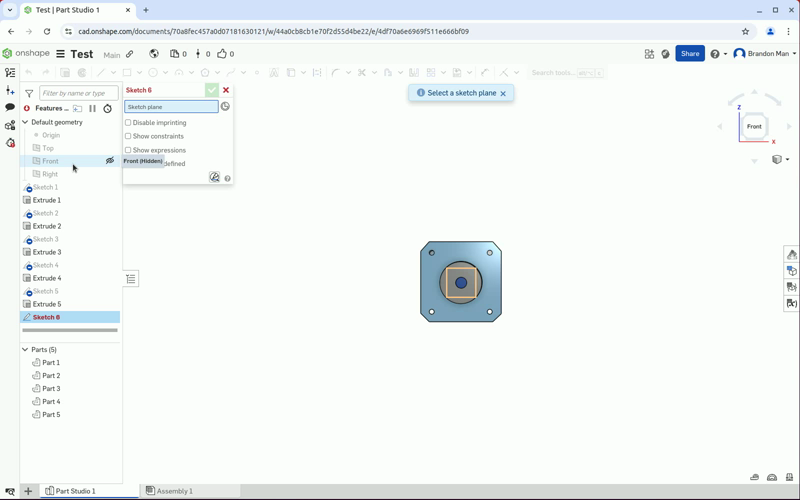
click(73, 163)
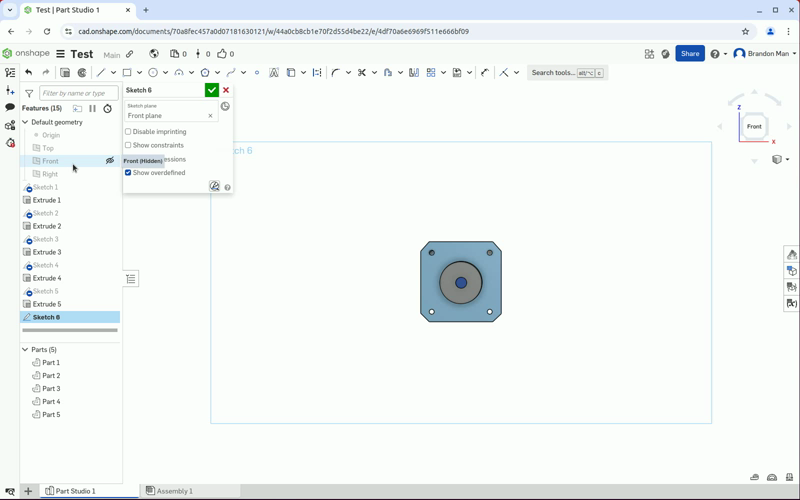
mouse_move(73, 352)
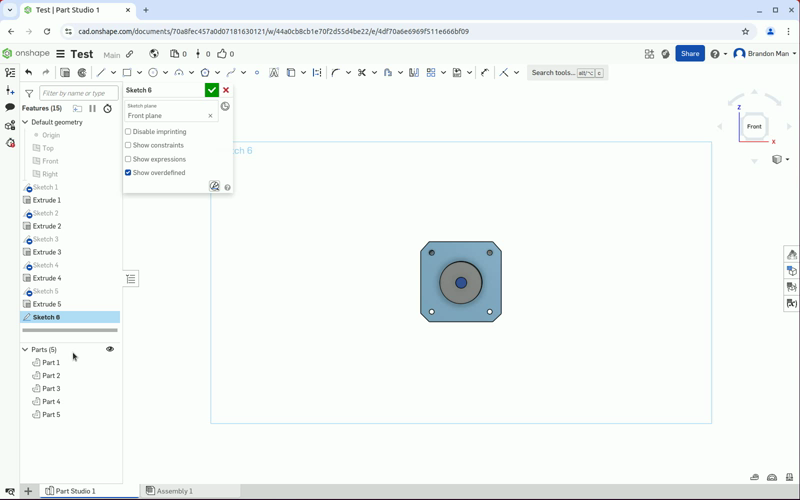
key(y)
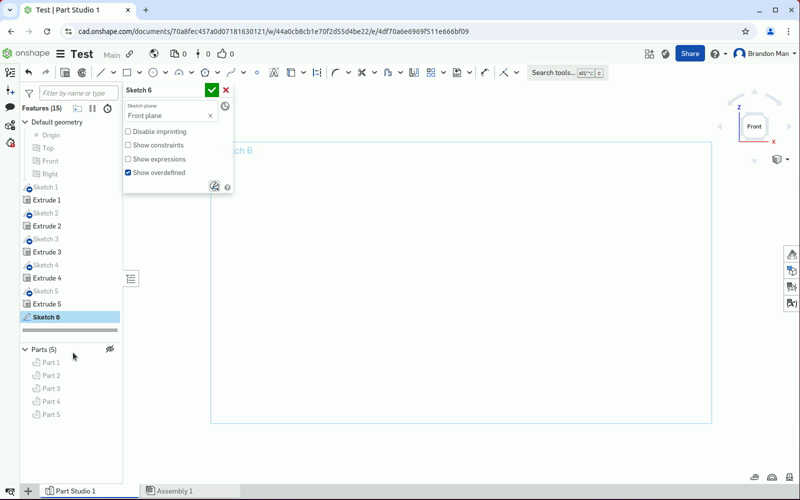
key(c)
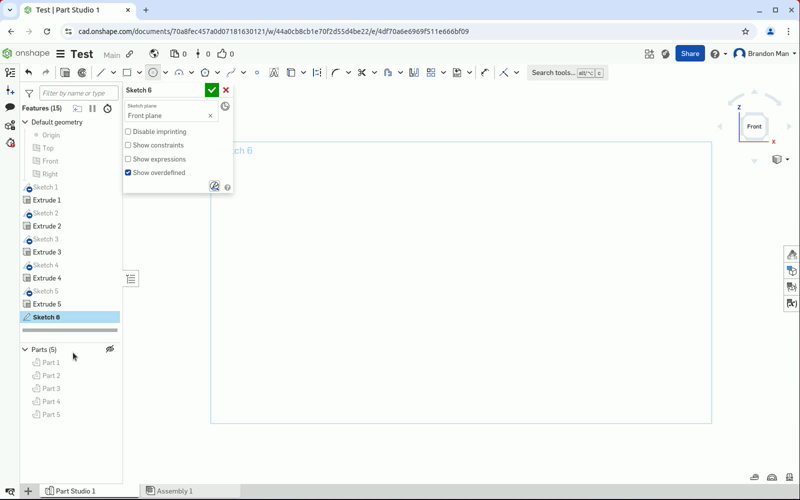
key_down(shift)
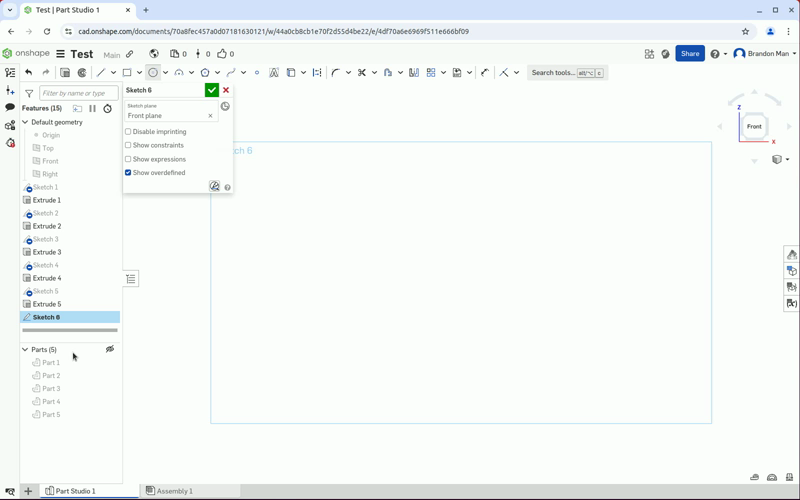
mouse_move(432, 312)
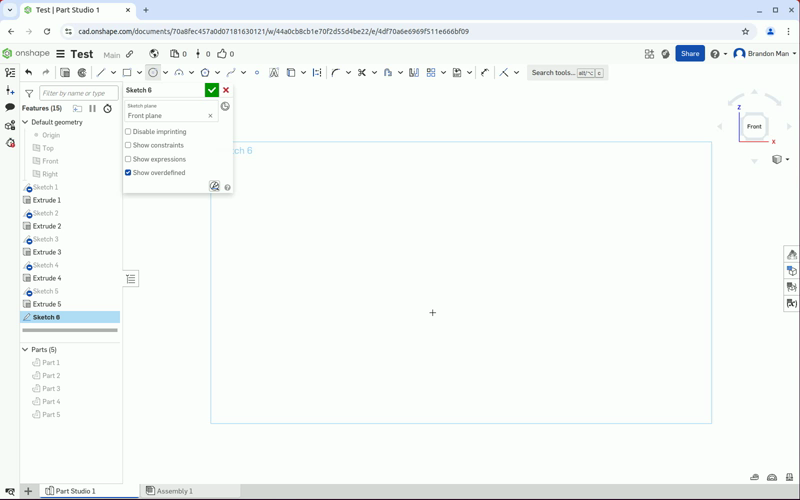
click(432, 312)
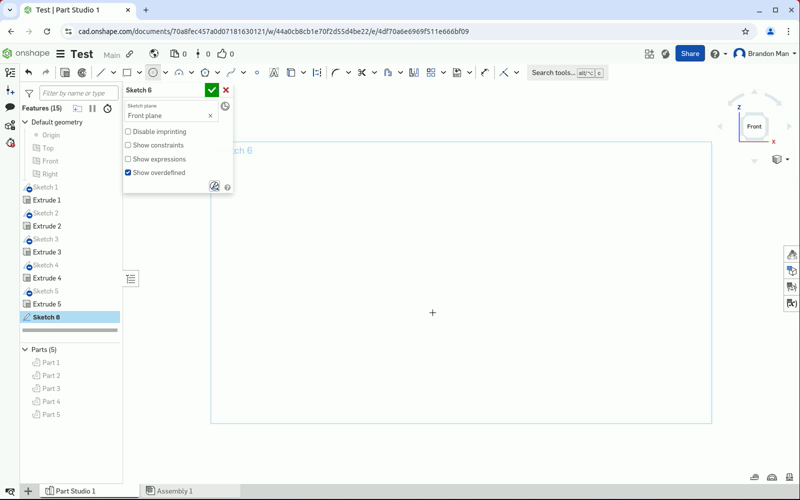
key_up(shift)
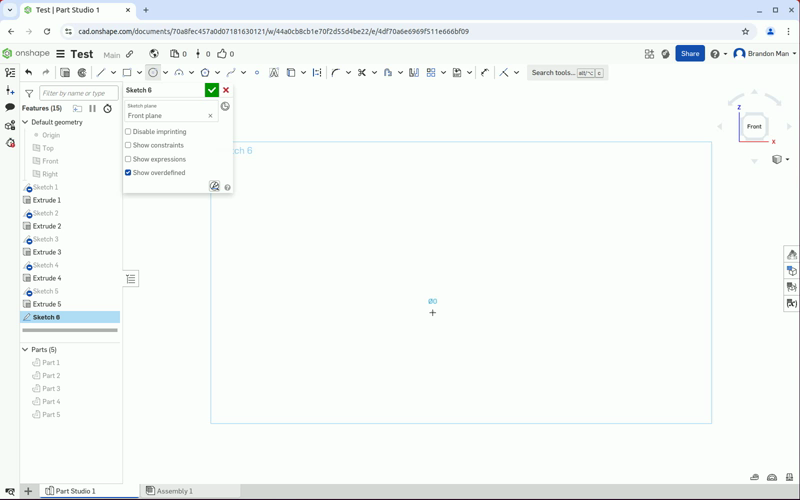
mouse_move(435, 312)
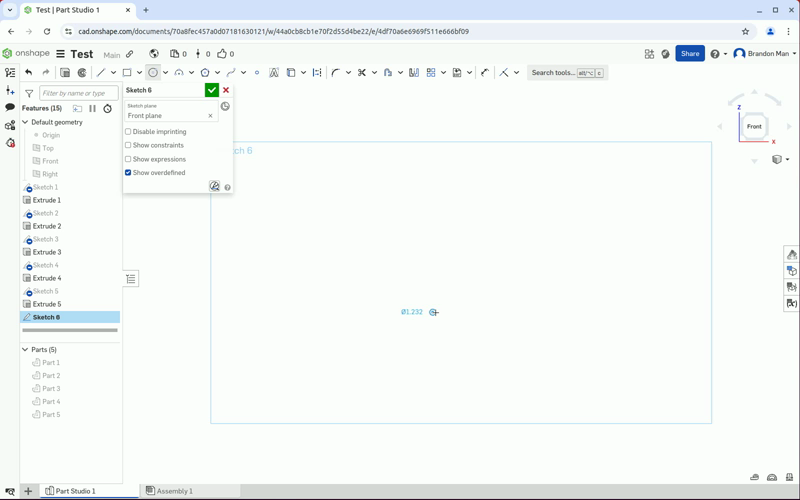
click(435, 312)
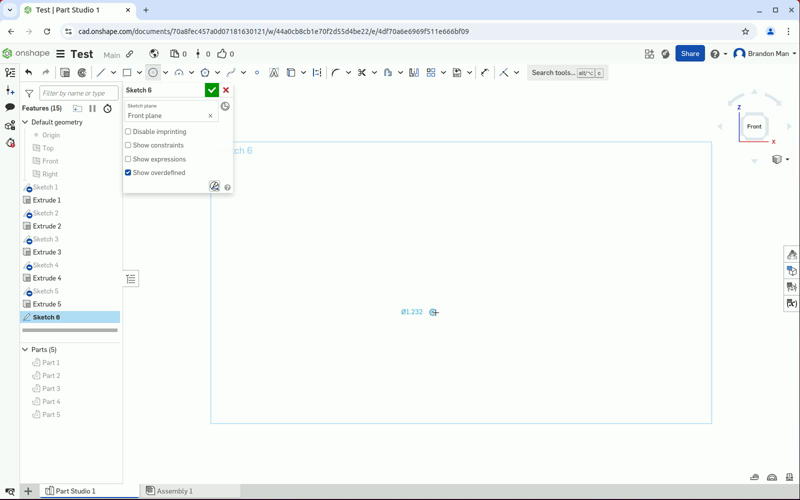
key(esc)
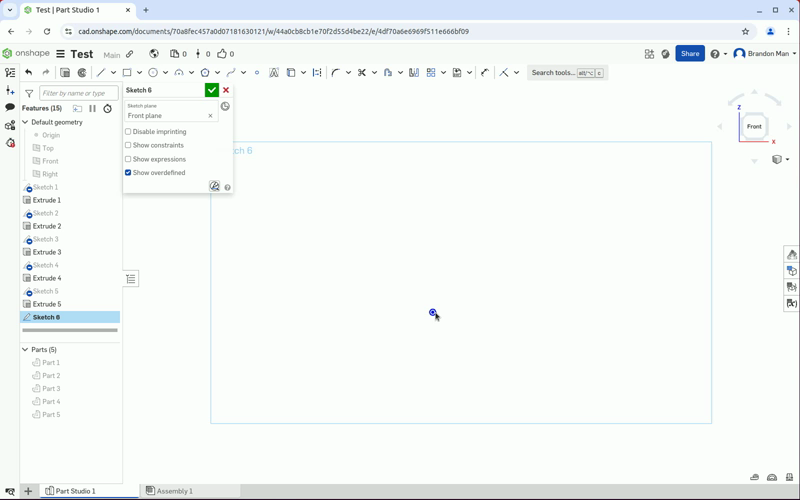
mouse_move(431, 310)
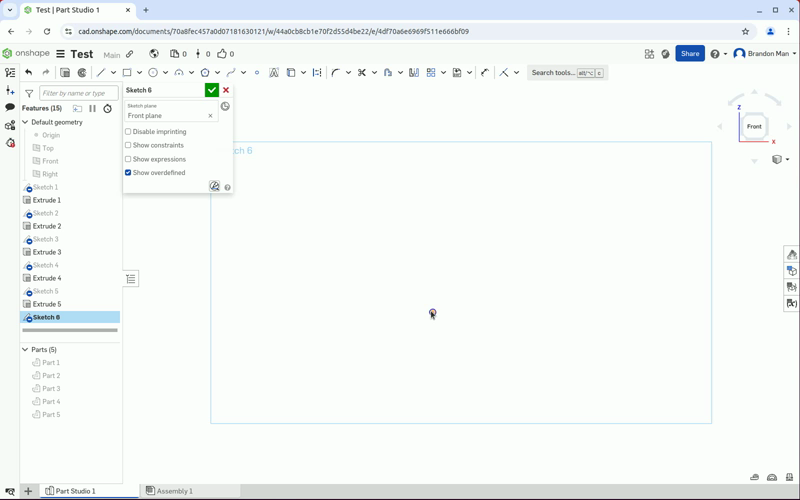
scroll(6)
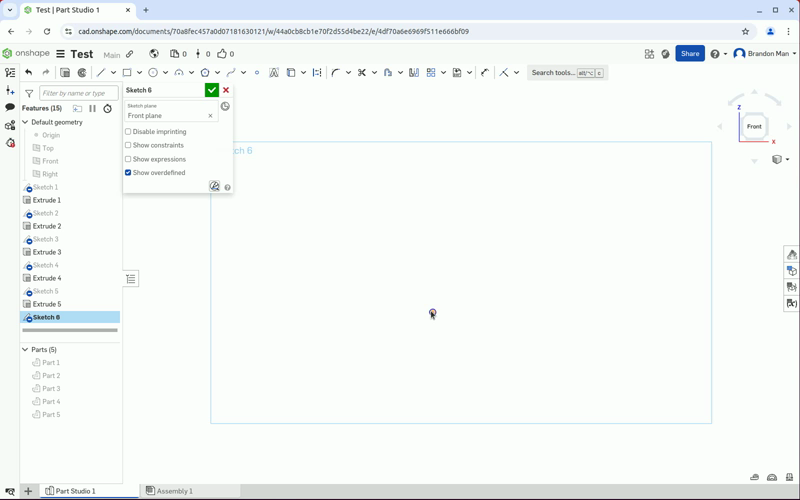
scroll(6)
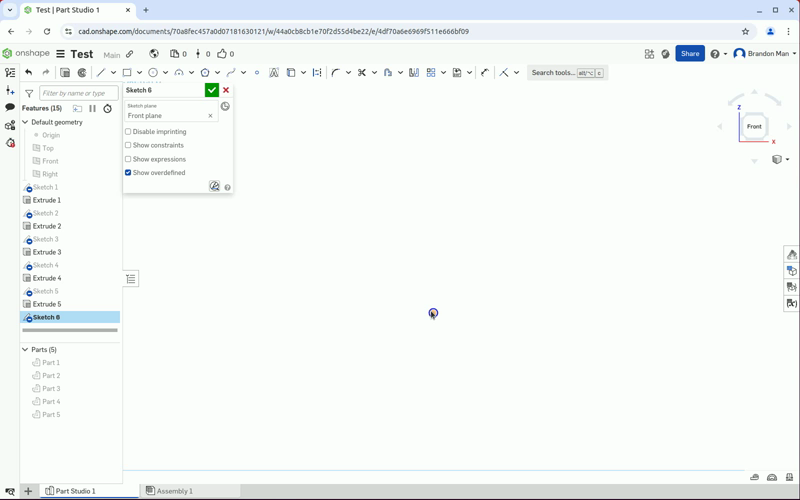
scroll(6)
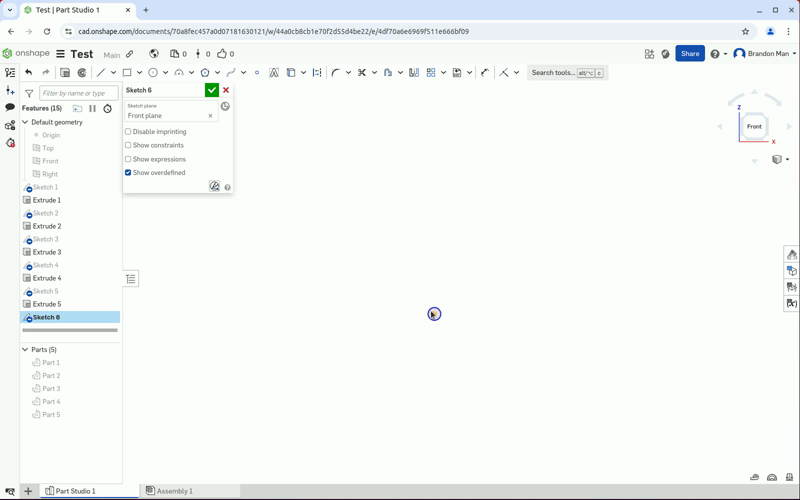
scroll(6)
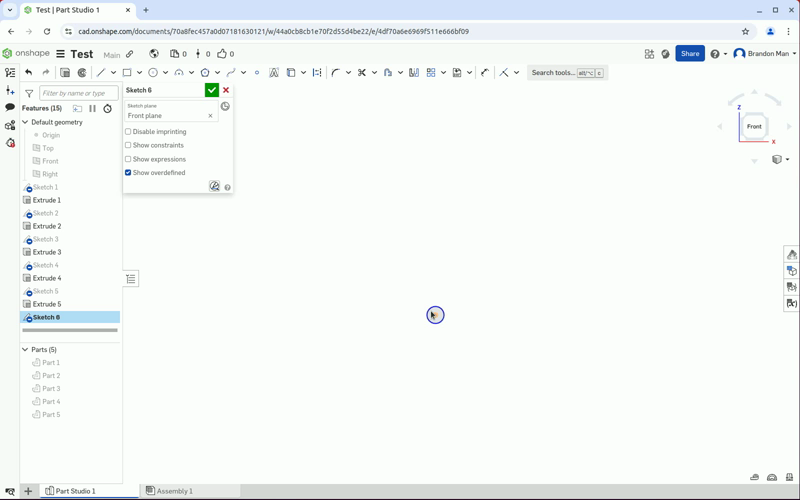
scroll(6)
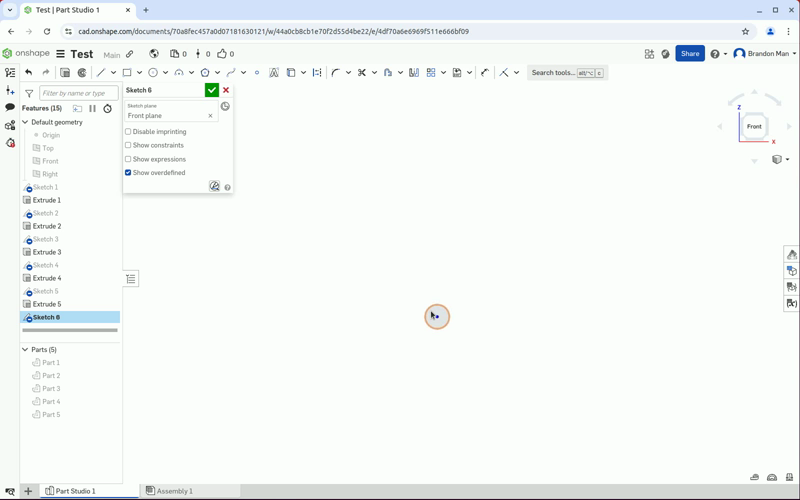
scroll(6)
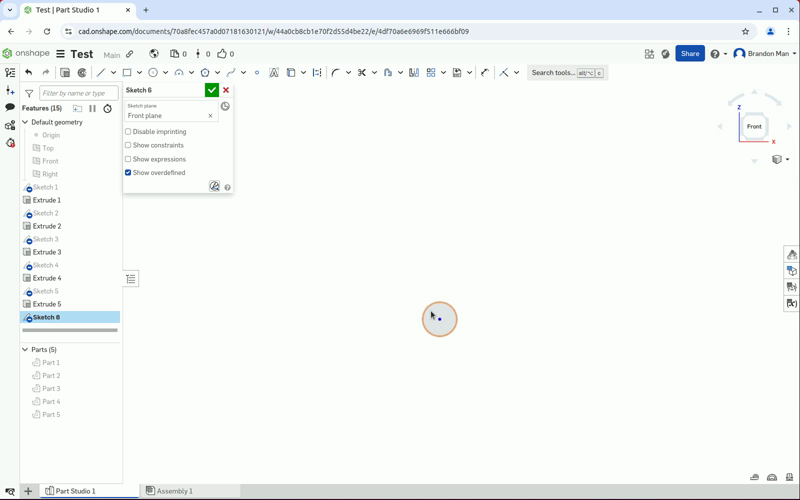
scroll(6)
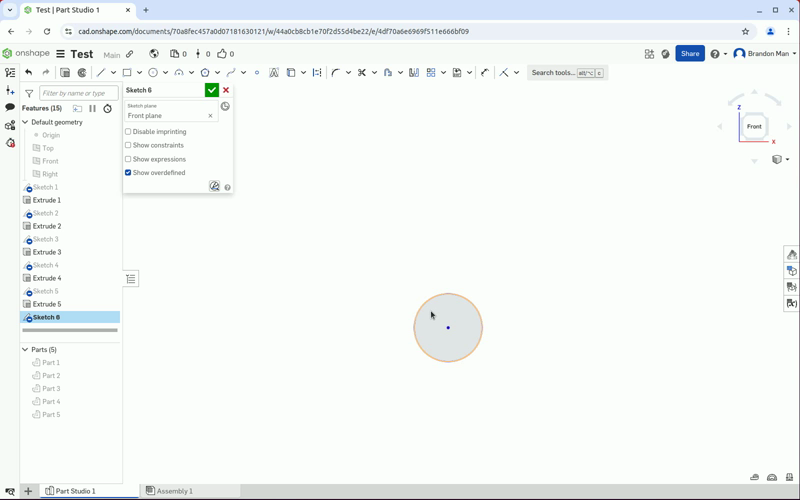
click(431, 310)
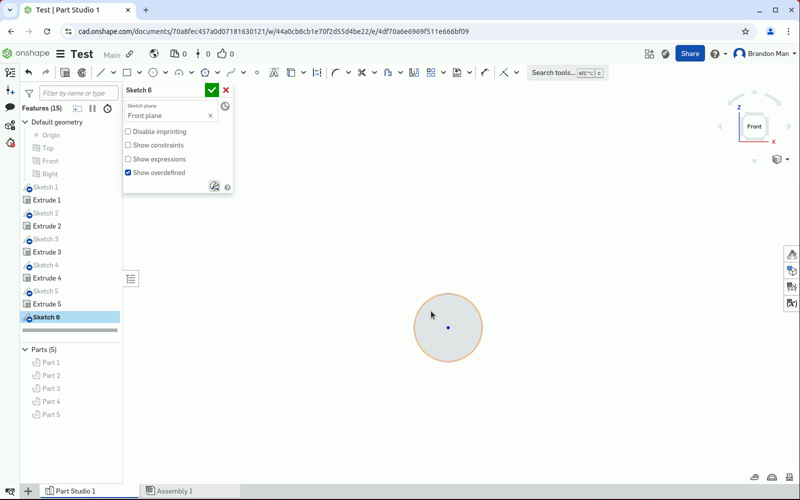
scroll(-6)
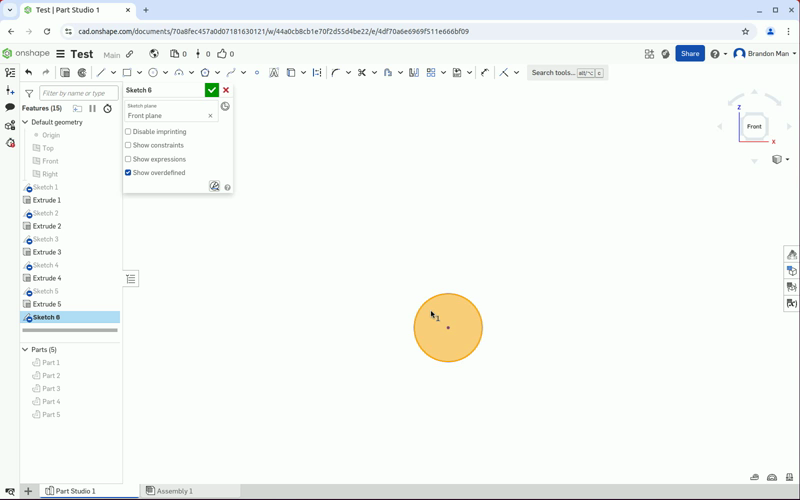
scroll(-6)
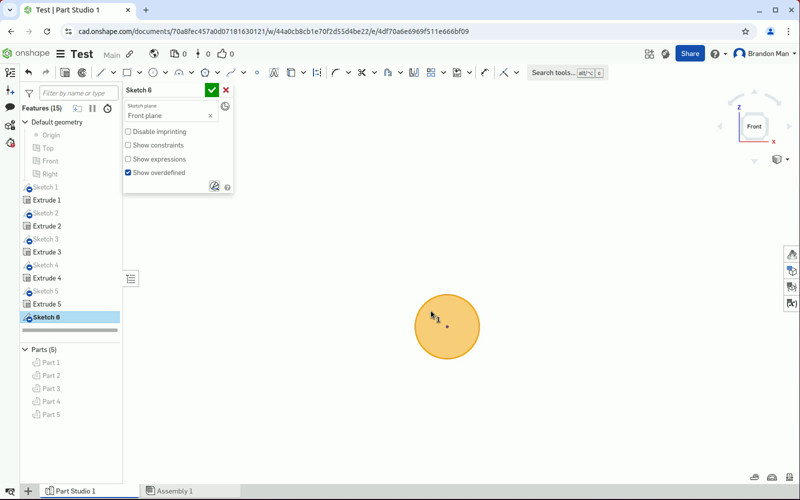
scroll(-6)
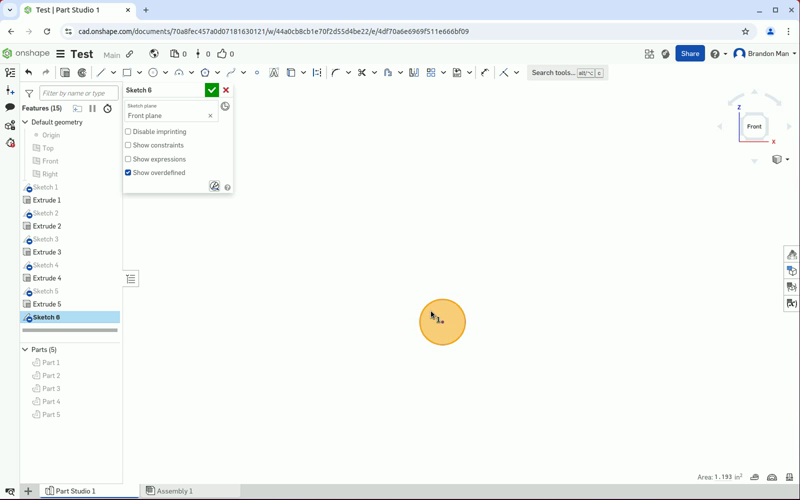
scroll(-6)
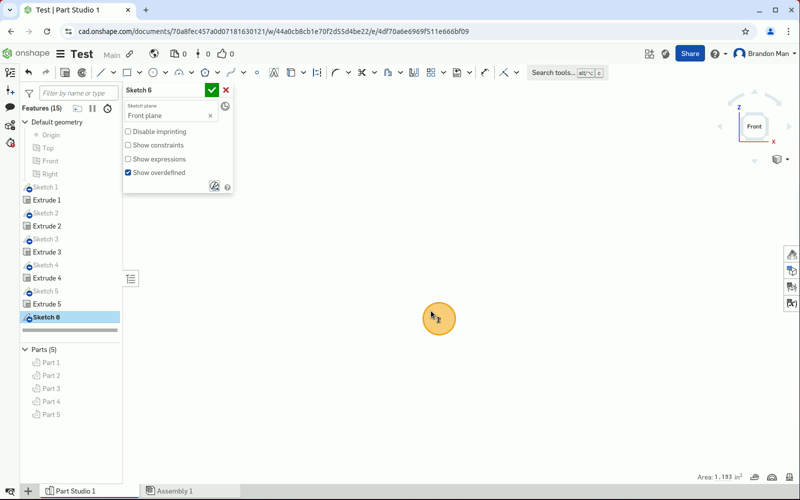
scroll(-6)
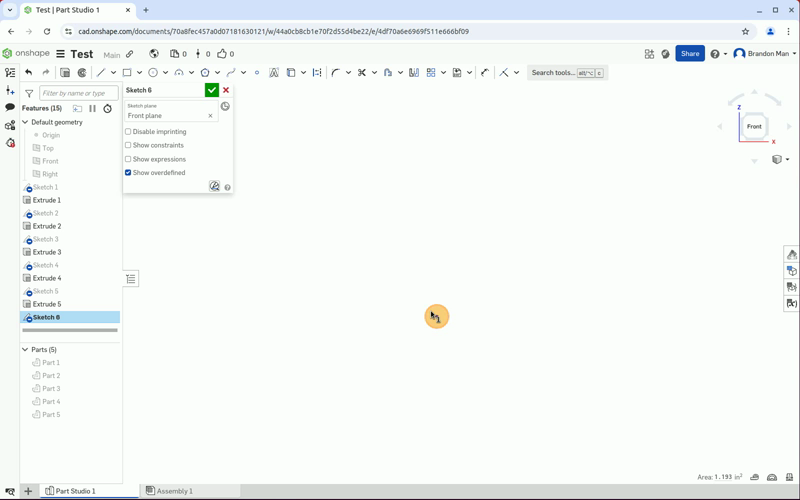
scroll(-6)
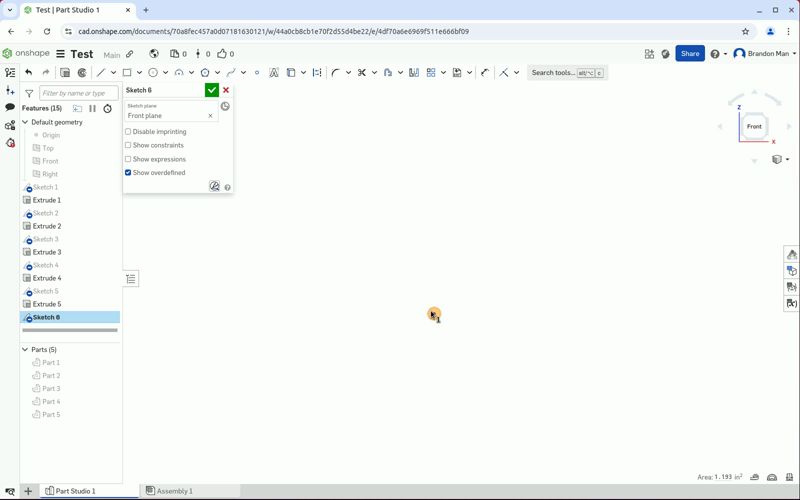
scroll(-6)
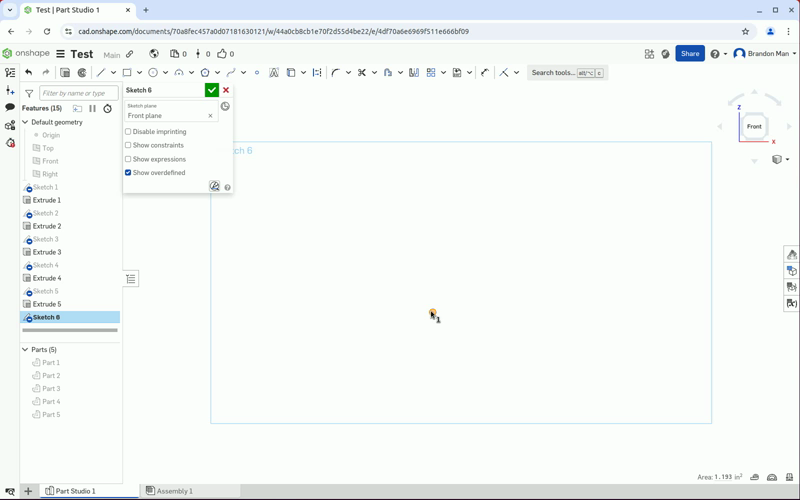
mouse_move(73, 352)
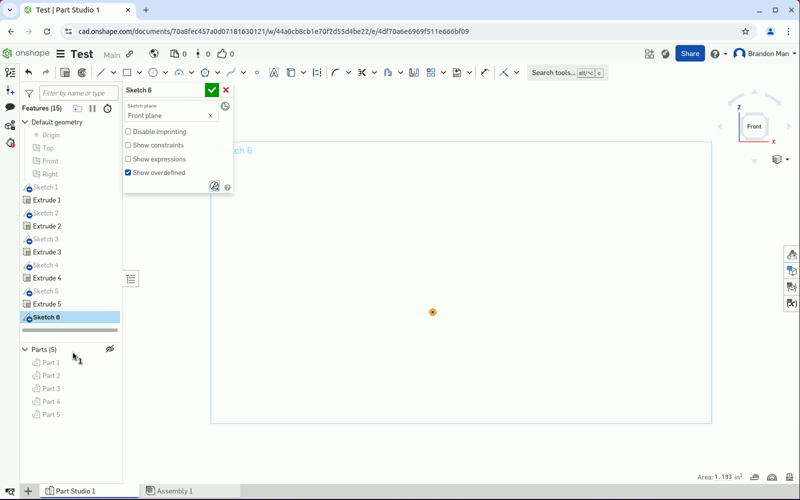
key(shift+y)
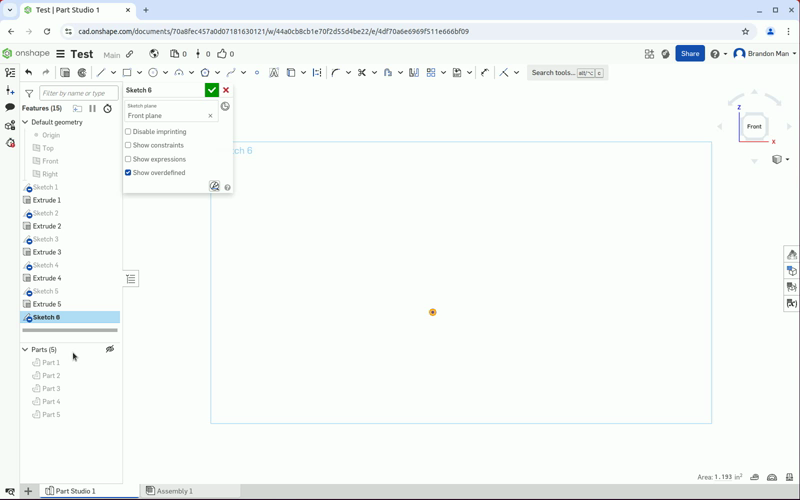
key(shift+e)
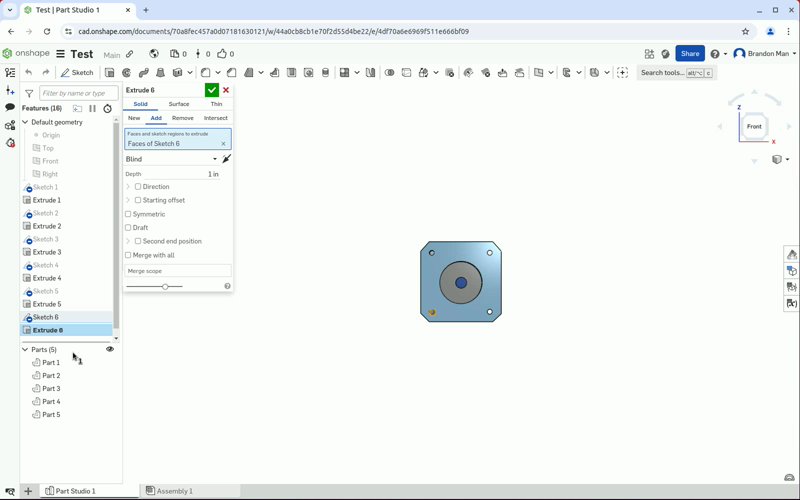
mouse_move(143, 106)
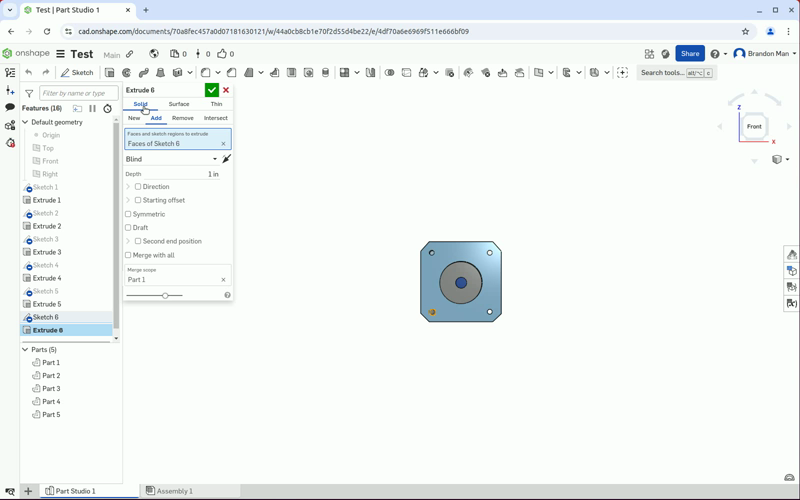
click(143, 106)
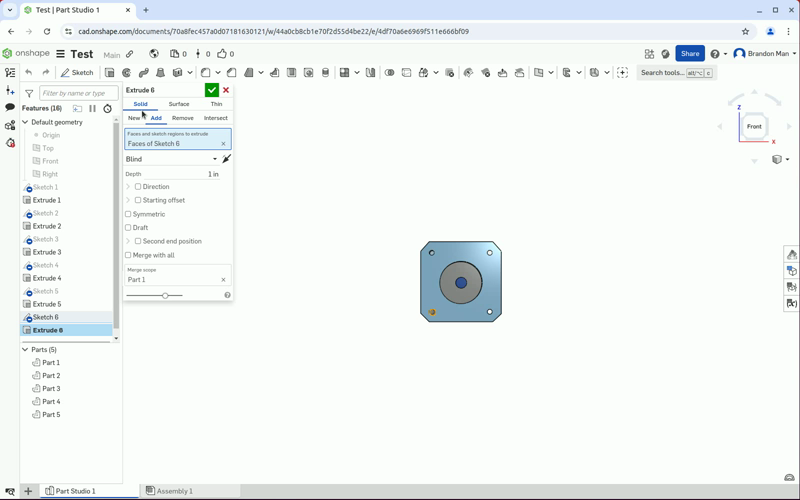
mouse_move(137, 120)
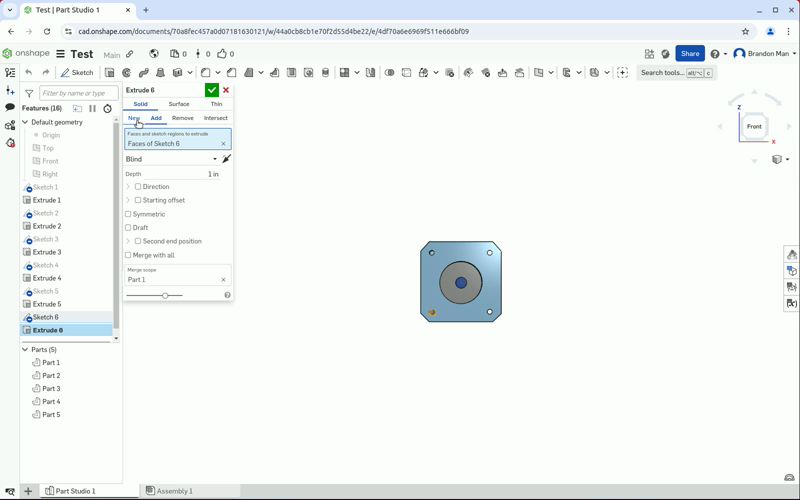
click(137, 120)
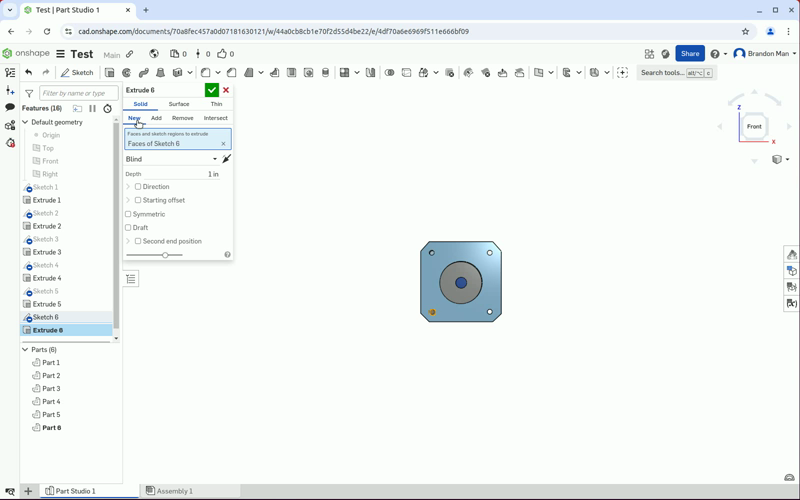
key(tab, 4)
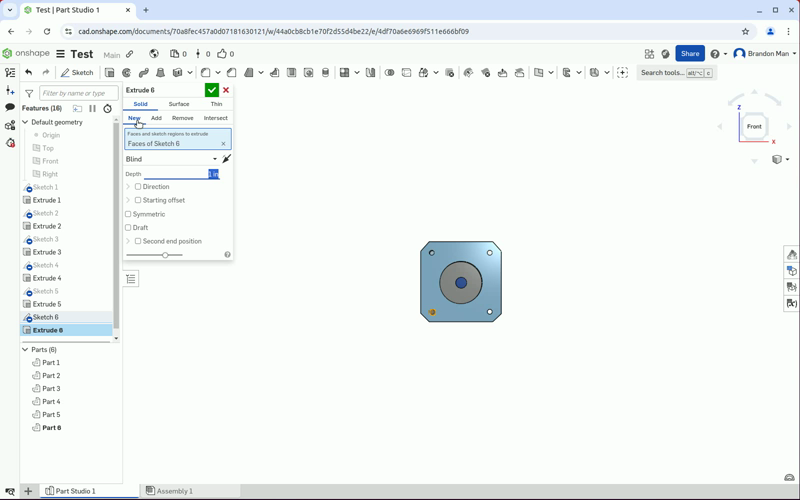
text(13.48)
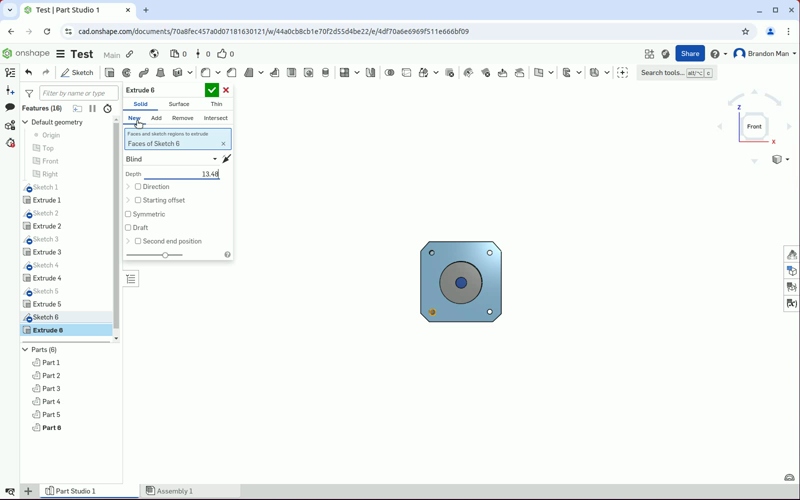
key(enter)
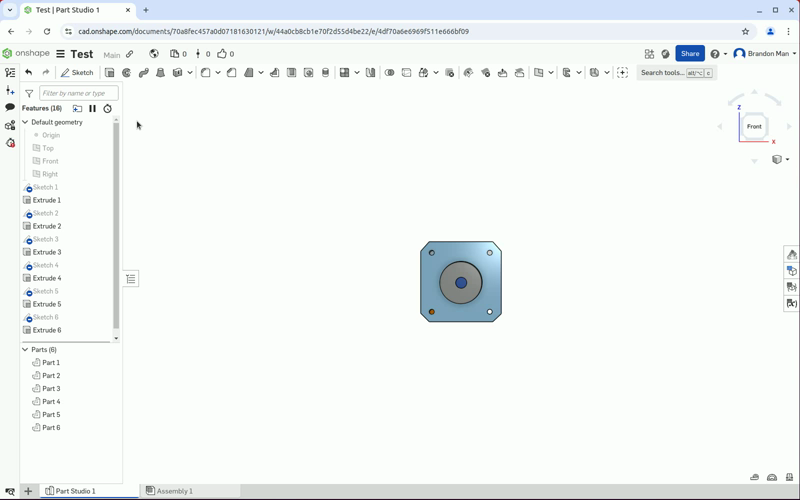
key(shift+h)
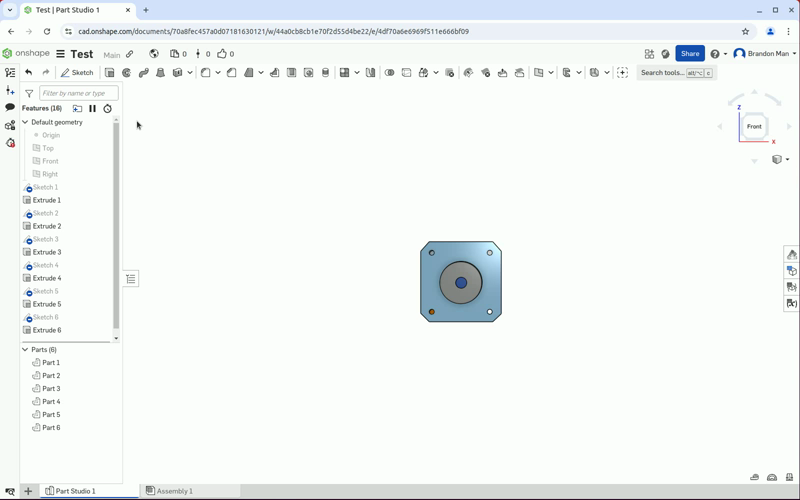
key(shift+h)
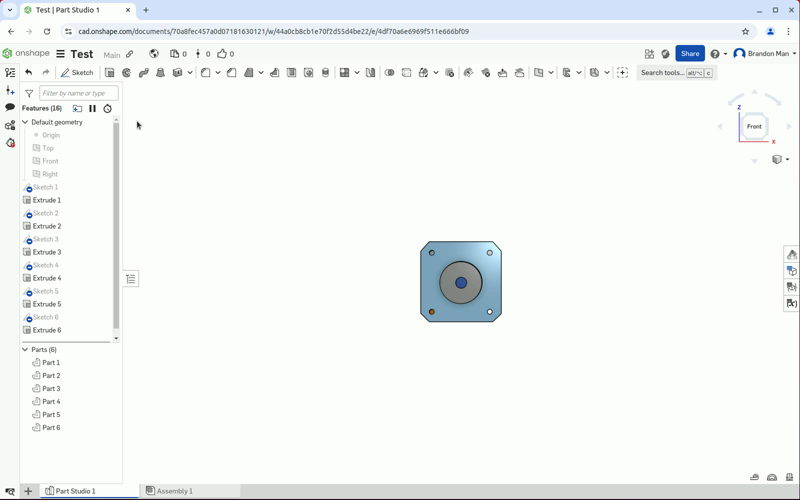
mouse_move(69, 189)
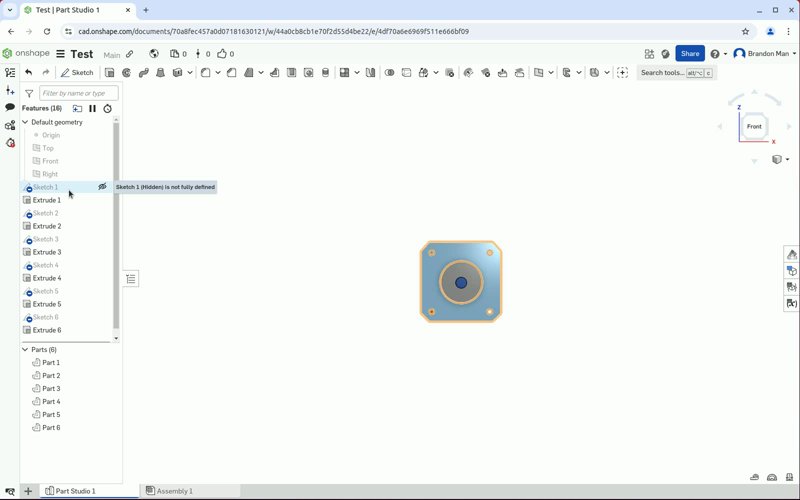
click(69, 189)
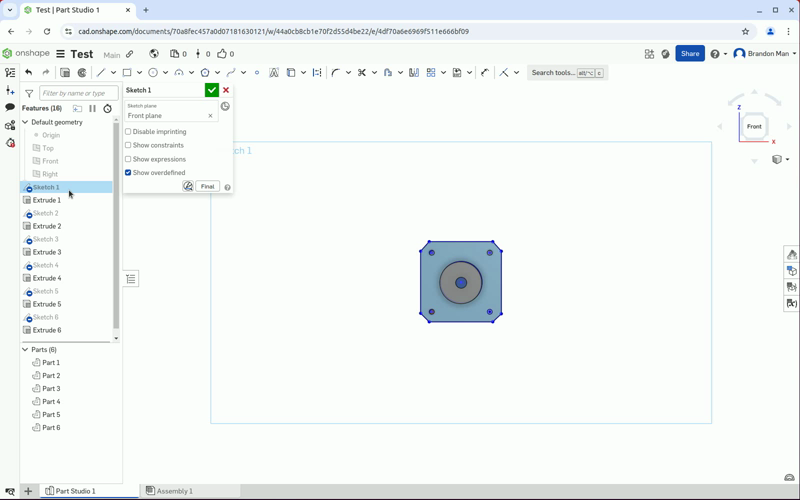
mouse_move(229, 92)
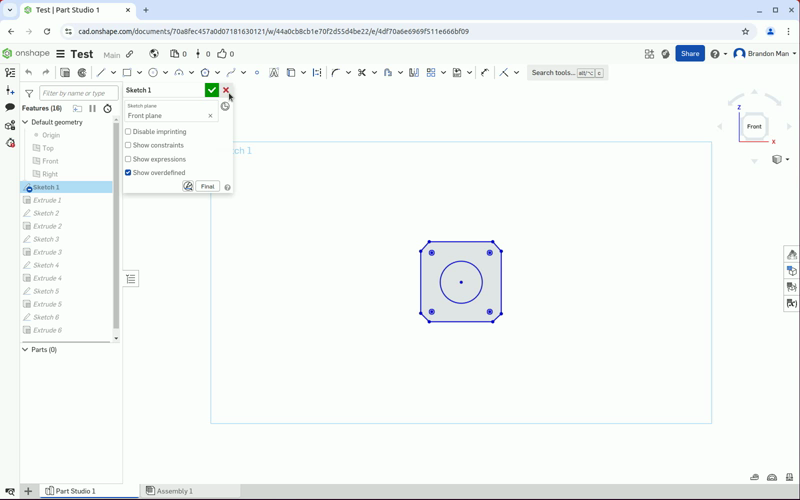
click(229, 92)
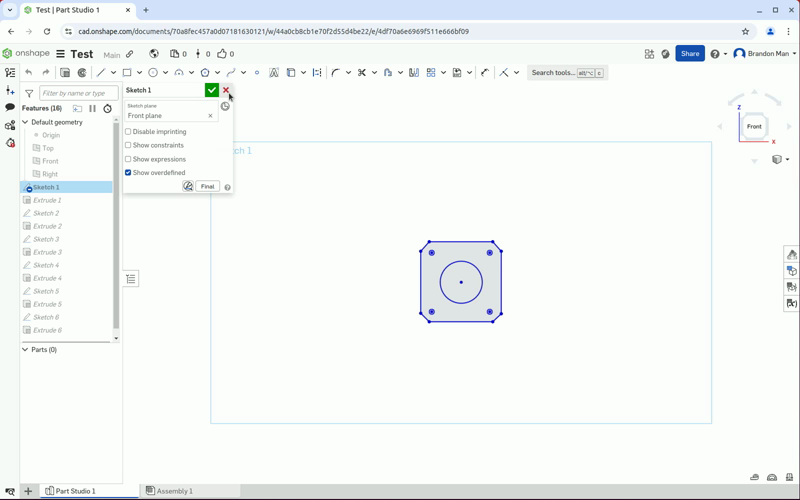
key(shift+s)
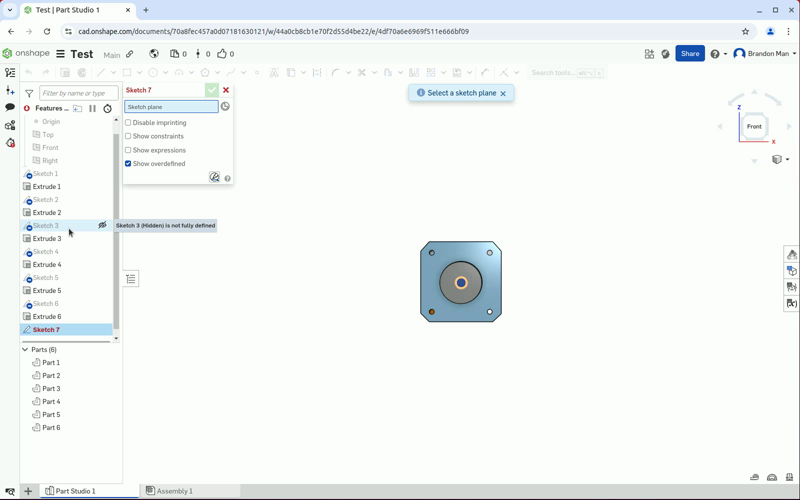
scroll(3)
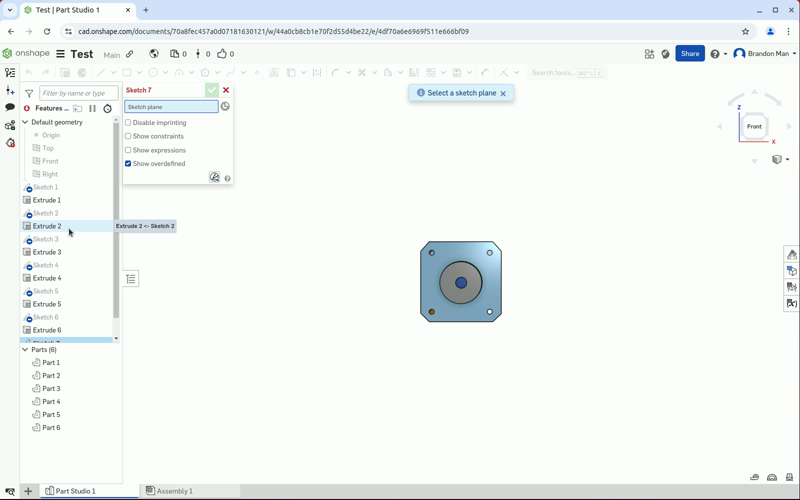
mouse_move(69, 163)
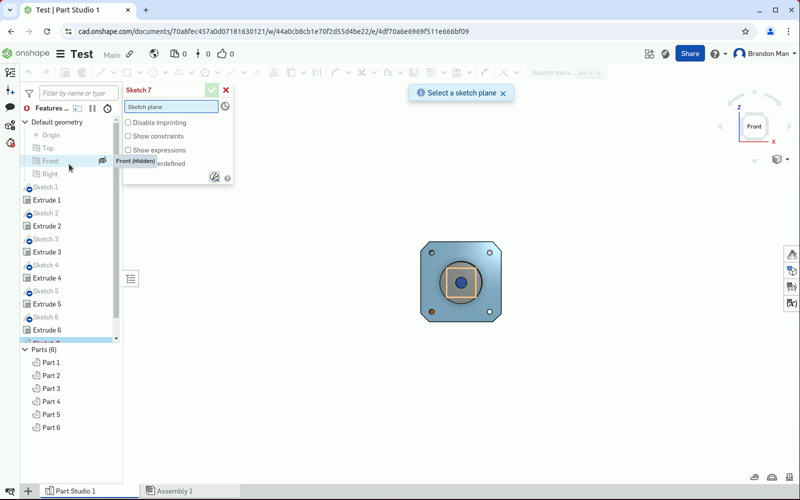
click(69, 163)
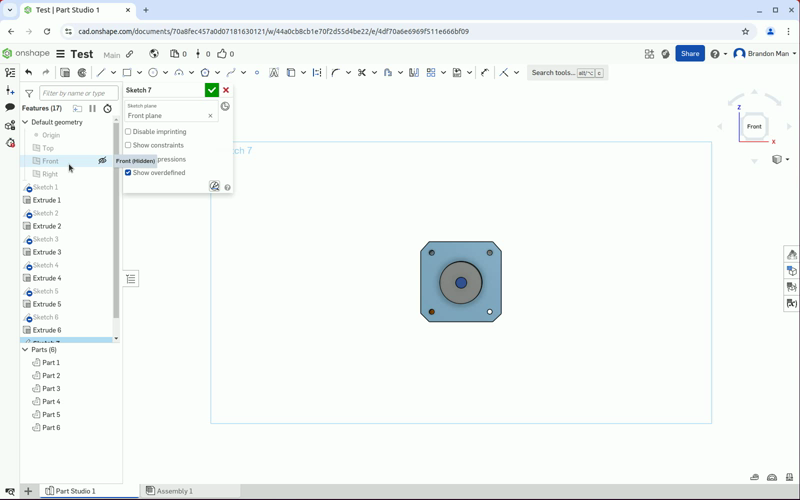
mouse_move(73, 352)
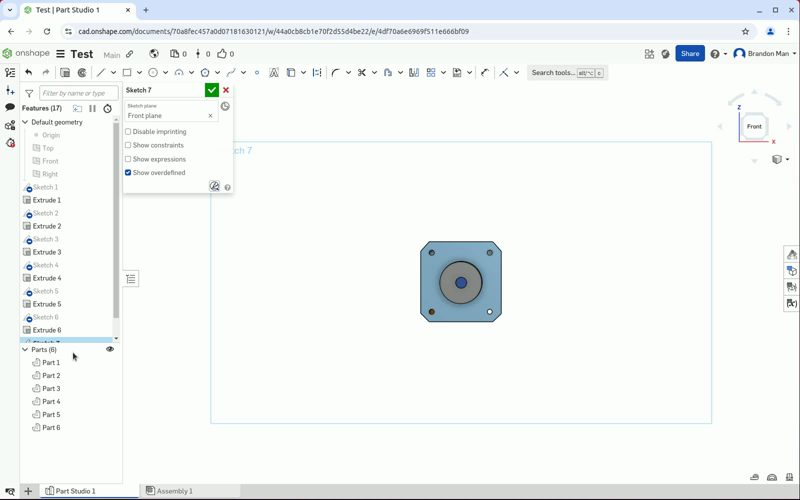
key(y)
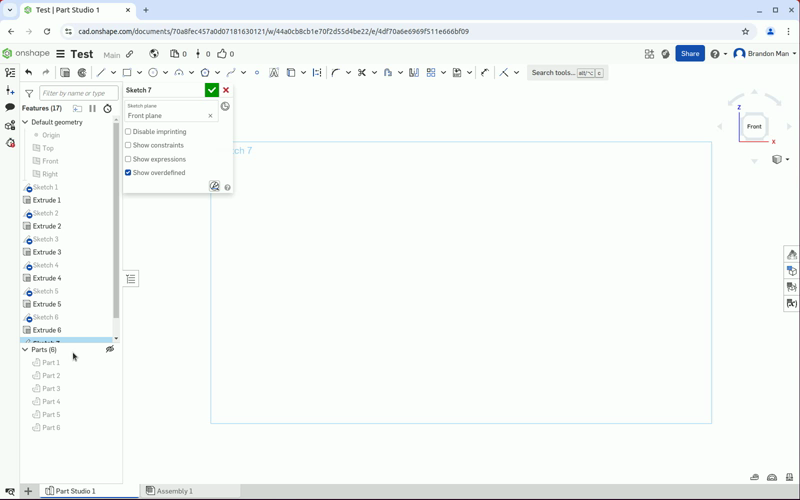
key(c)
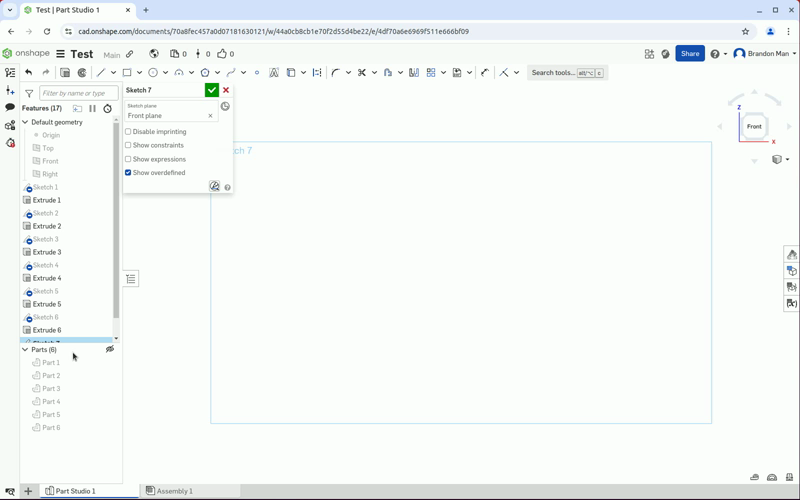
key_down(shift)
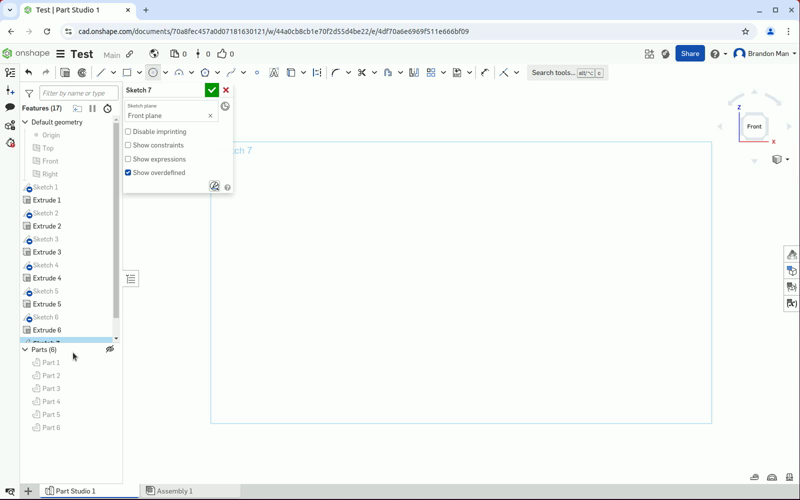
mouse_move(489, 312)
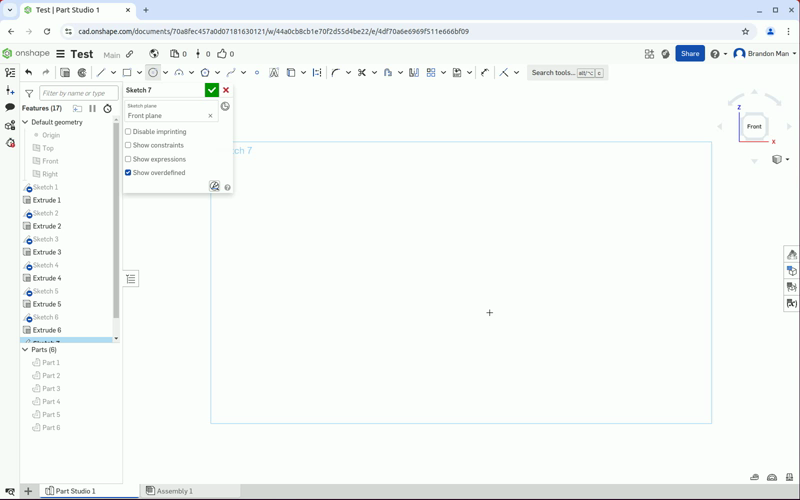
click(489, 312)
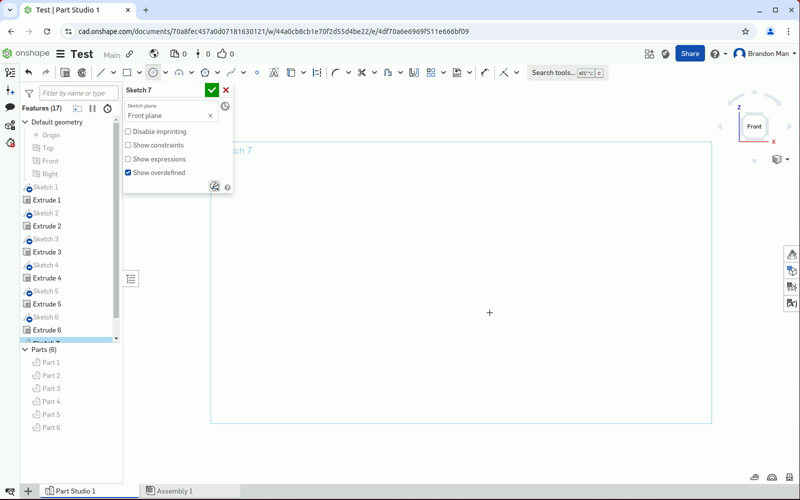
key_up(shift)
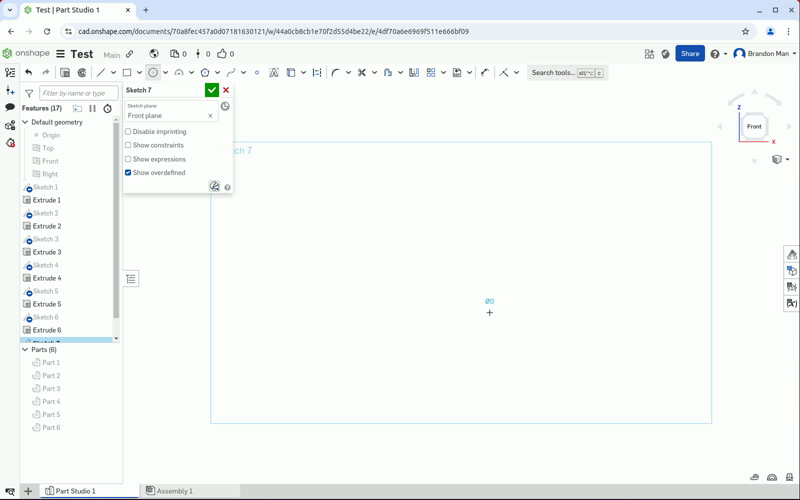
mouse_move(493, 312)
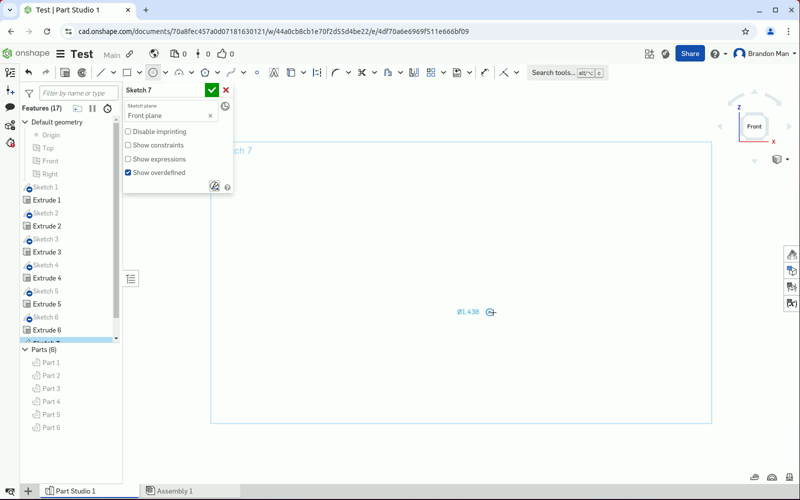
click(493, 312)
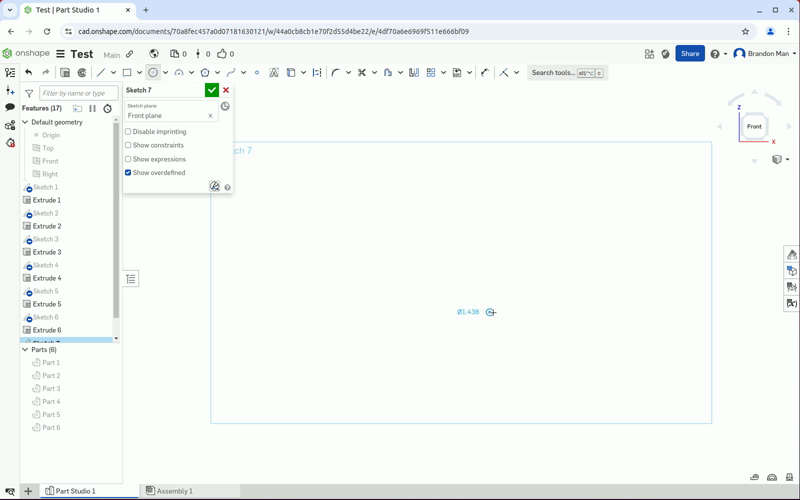
key(esc)
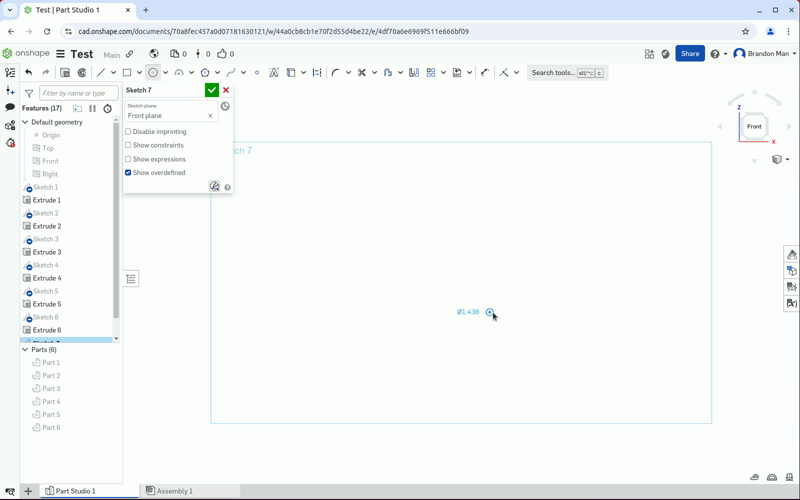
mouse_move(489, 313)
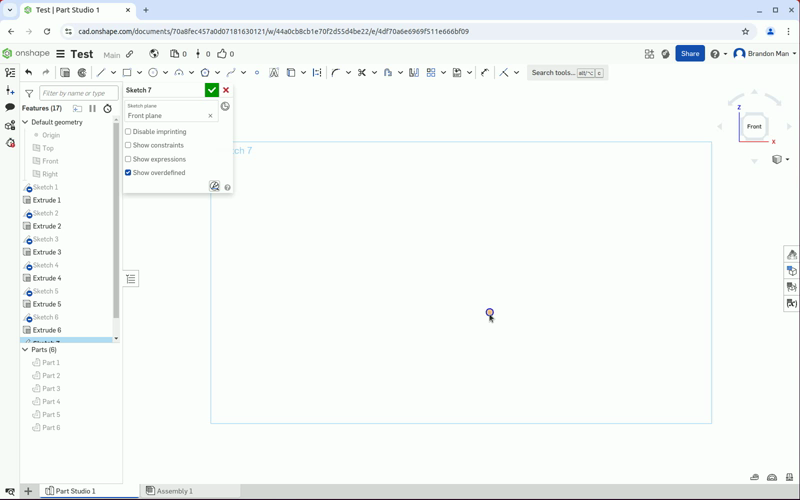
scroll(6)
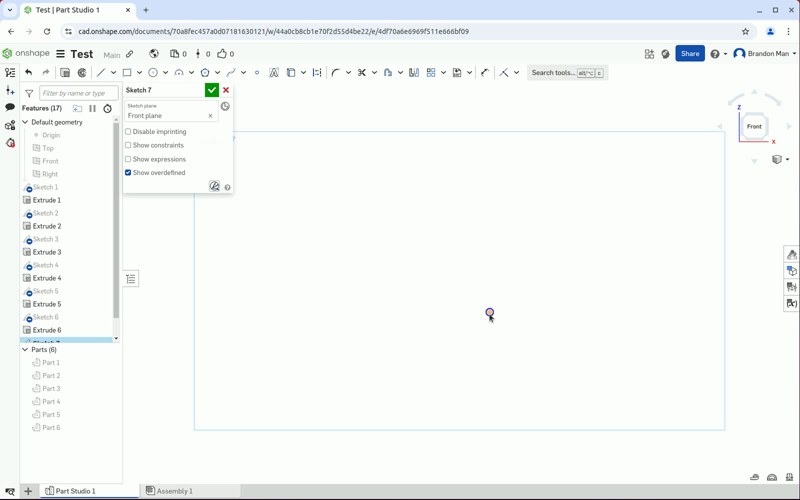
scroll(6)
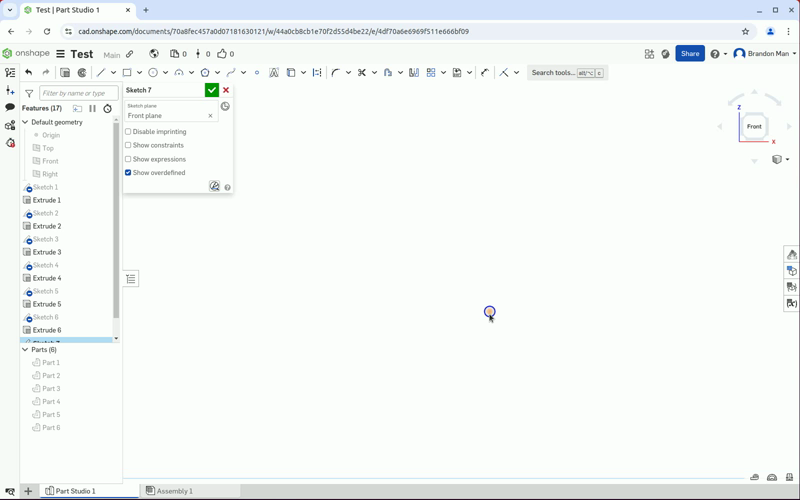
scroll(6)
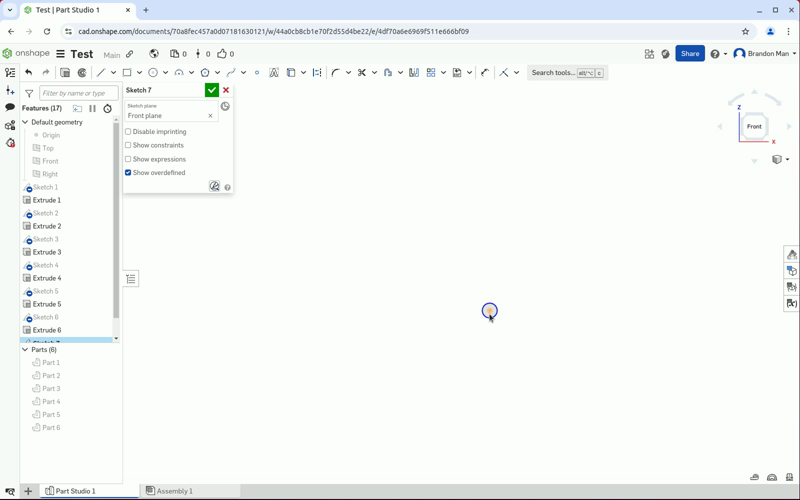
scroll(6)
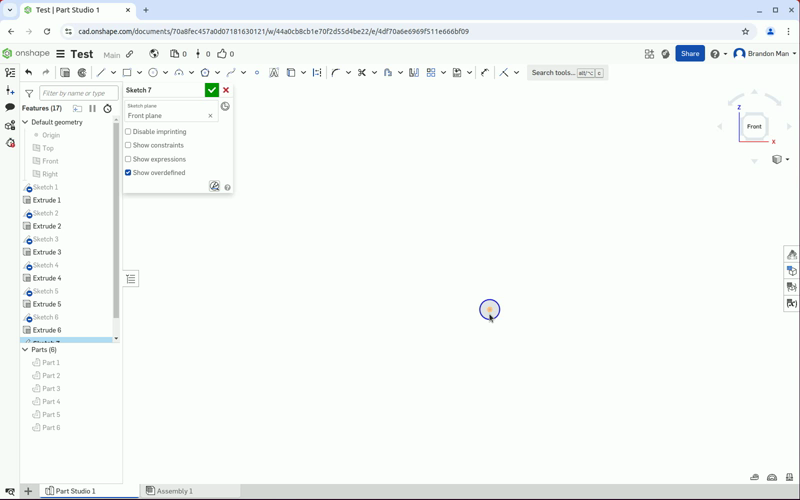
scroll(6)
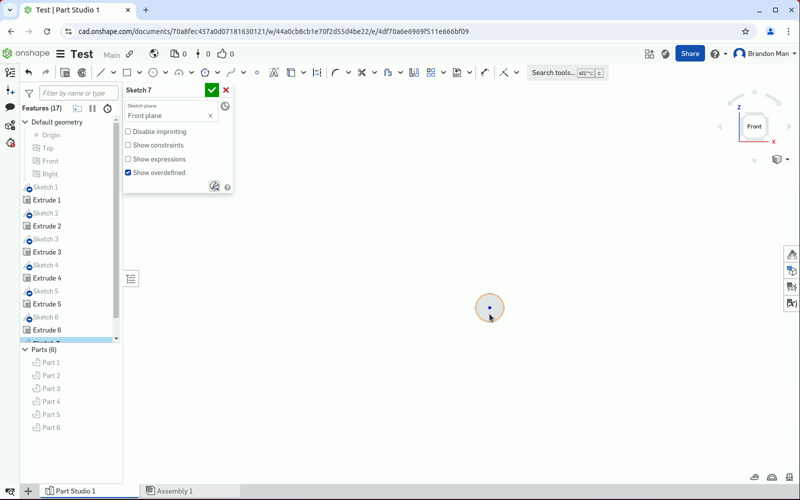
scroll(6)
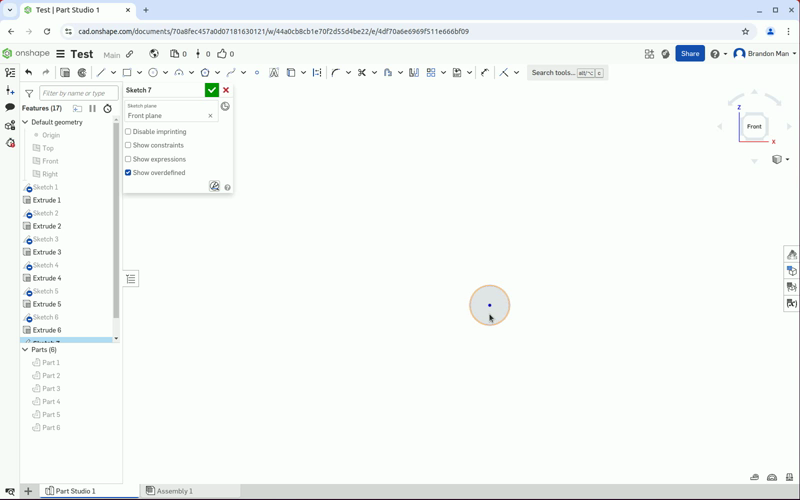
scroll(6)
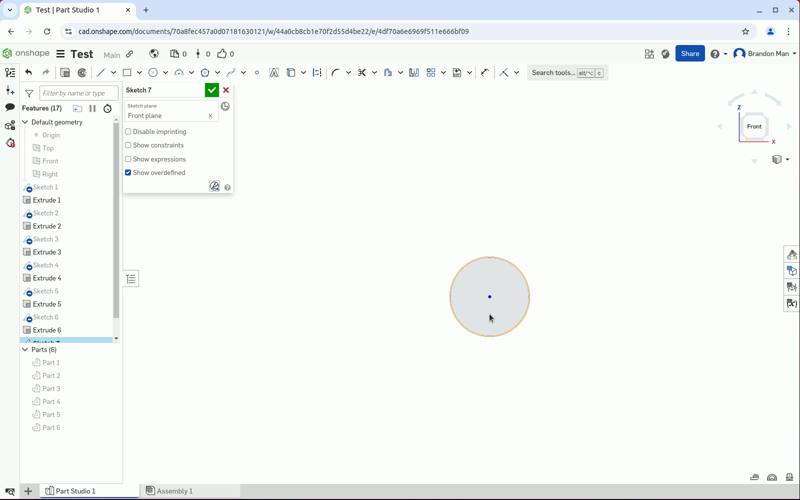
click(489, 313)
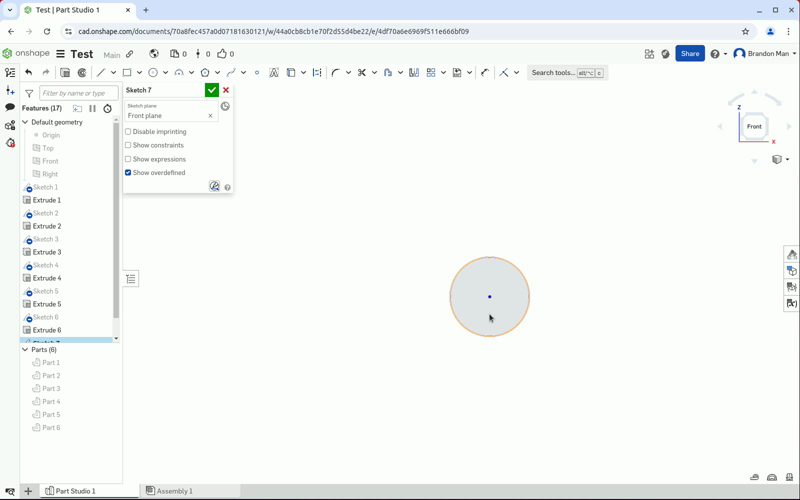
scroll(-6)
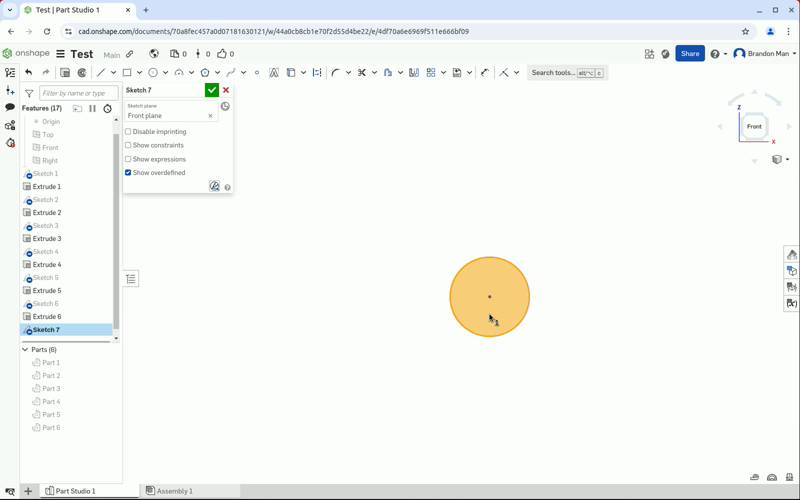
scroll(-6)
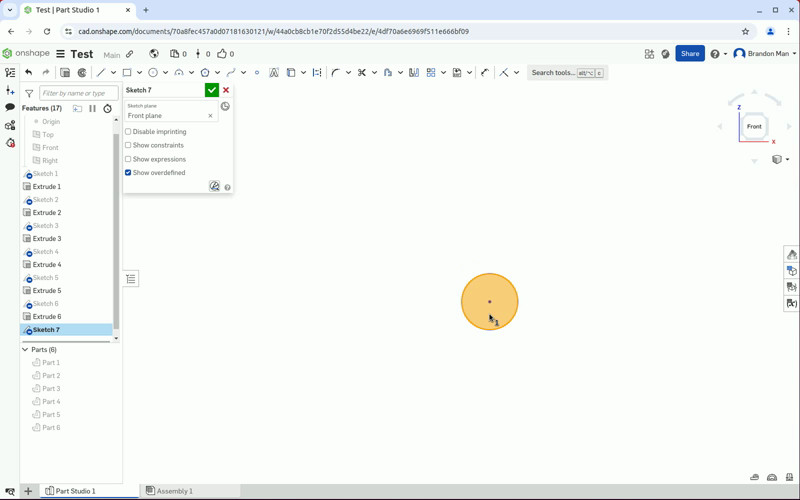
scroll(-6)
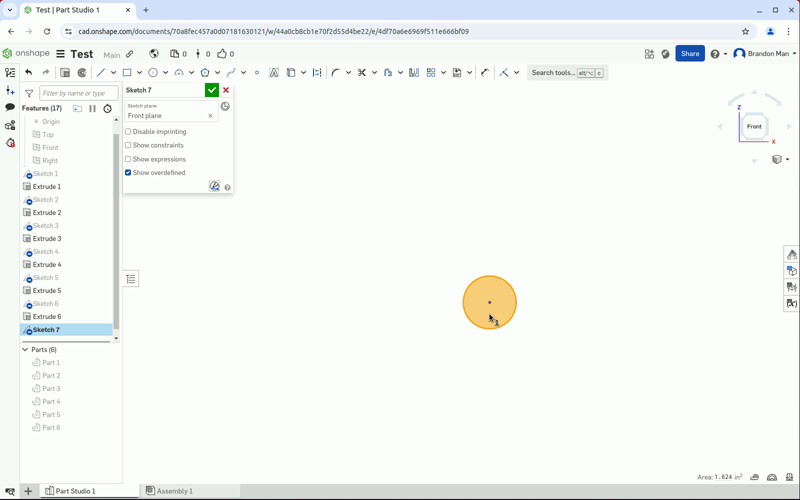
scroll(-6)
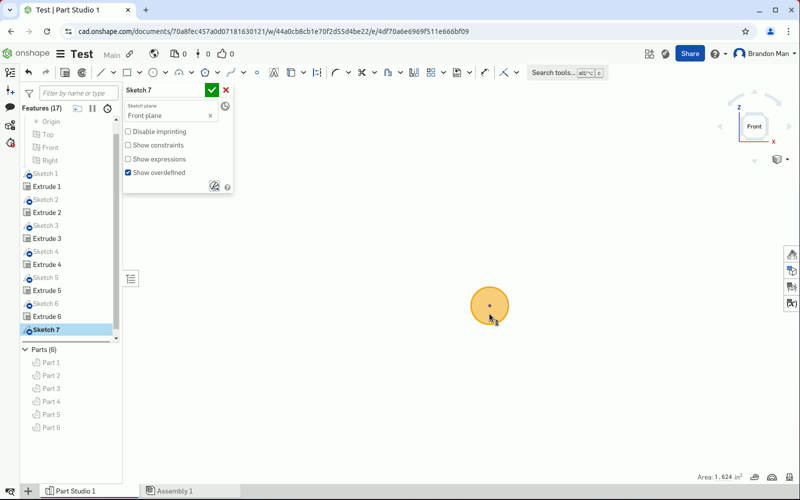
scroll(-6)
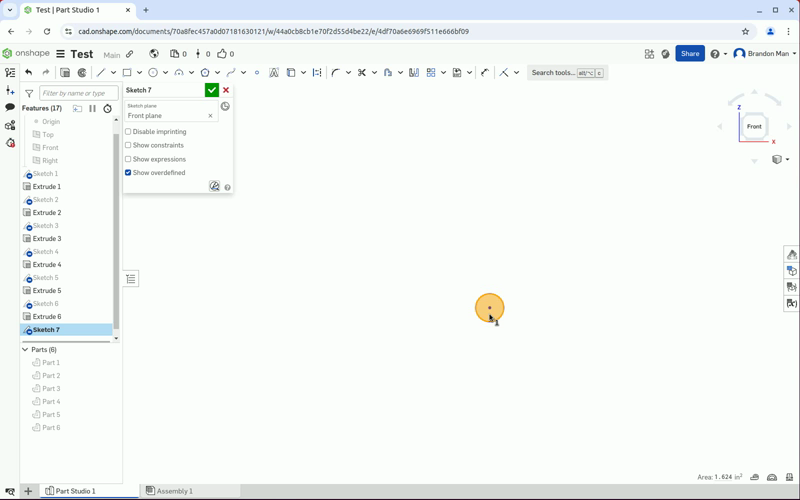
scroll(-6)
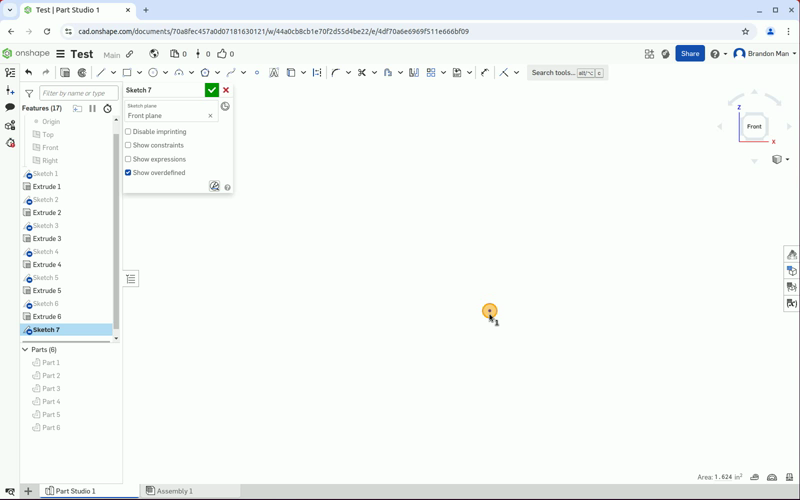
scroll(-6)
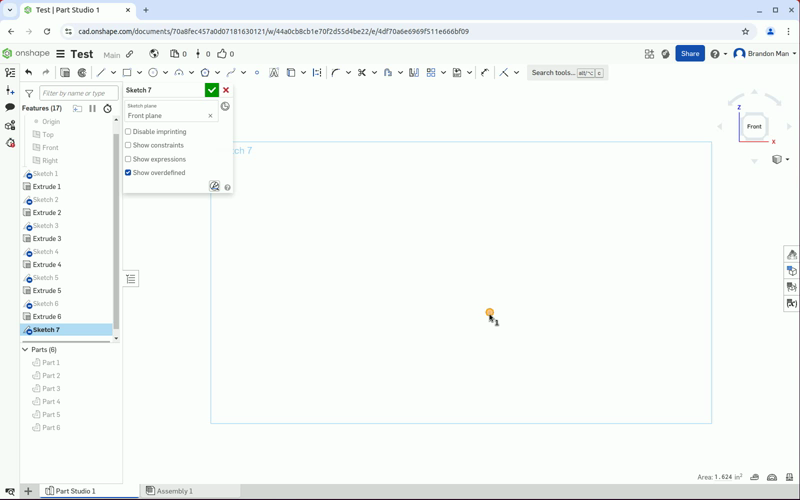
mouse_move(73, 352)
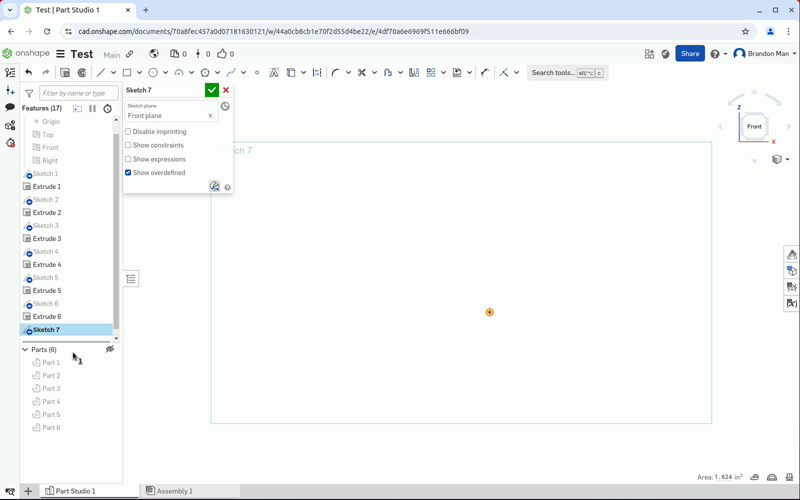
key(shift+y)
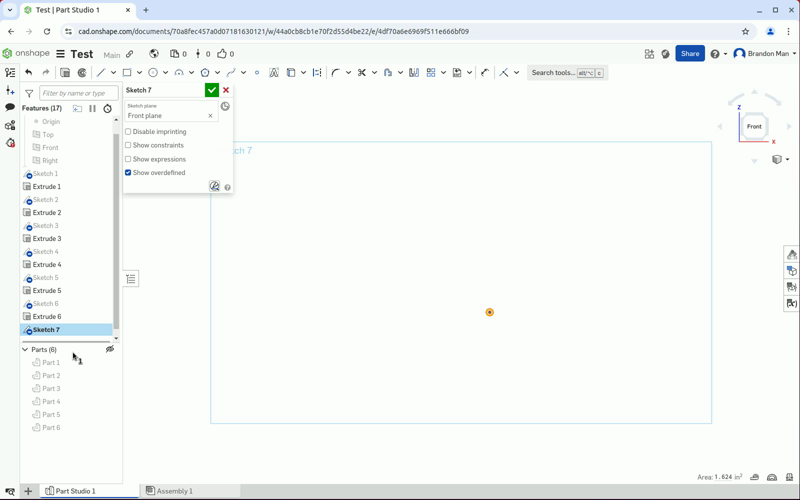
key(shift+e)
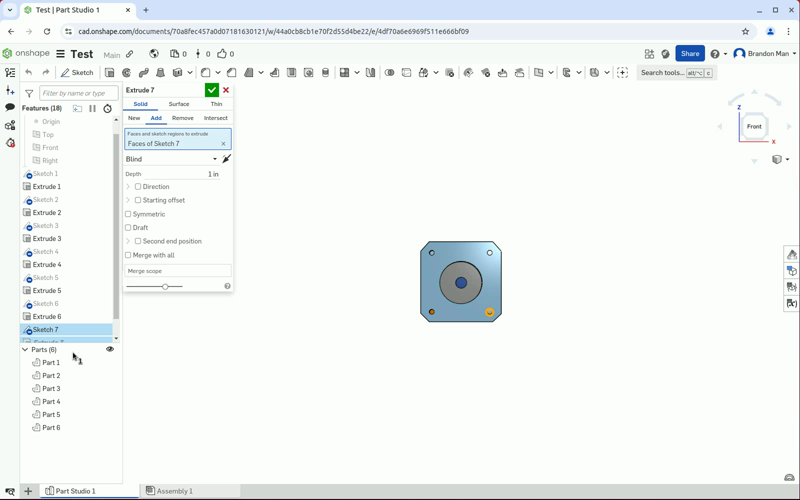
mouse_move(143, 106)
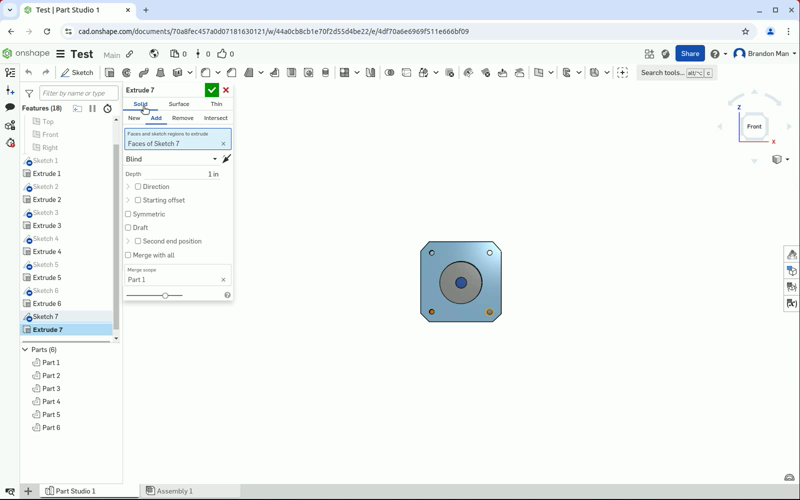
click(143, 106)
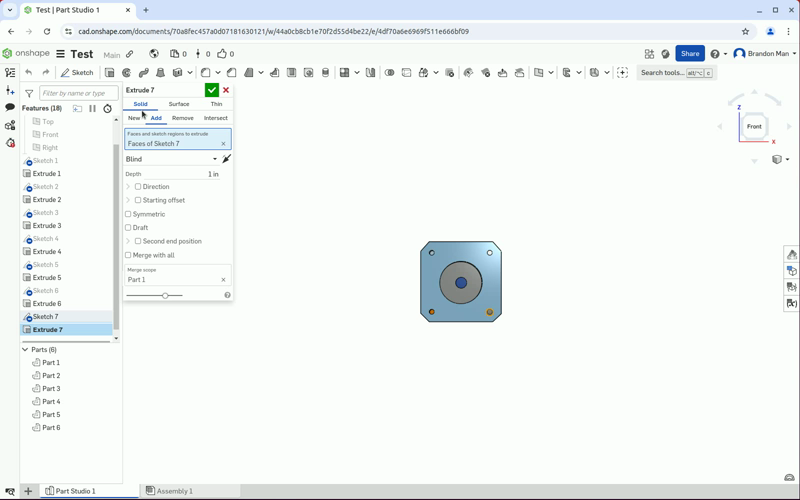
mouse_move(137, 120)
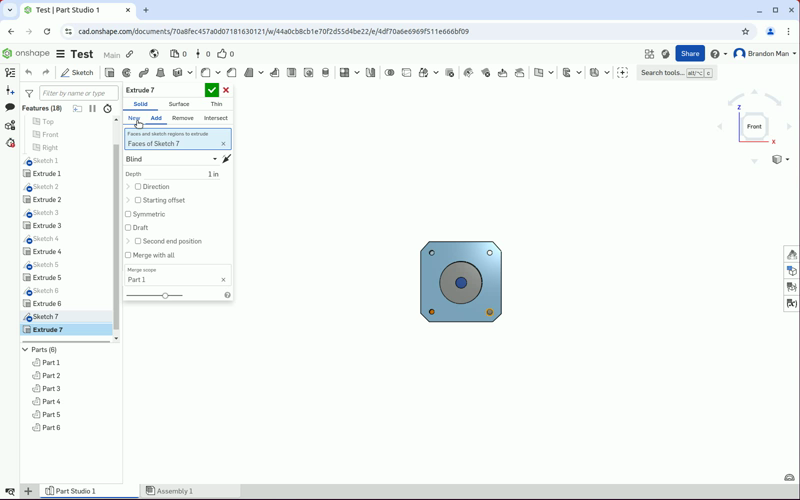
click(137, 120)
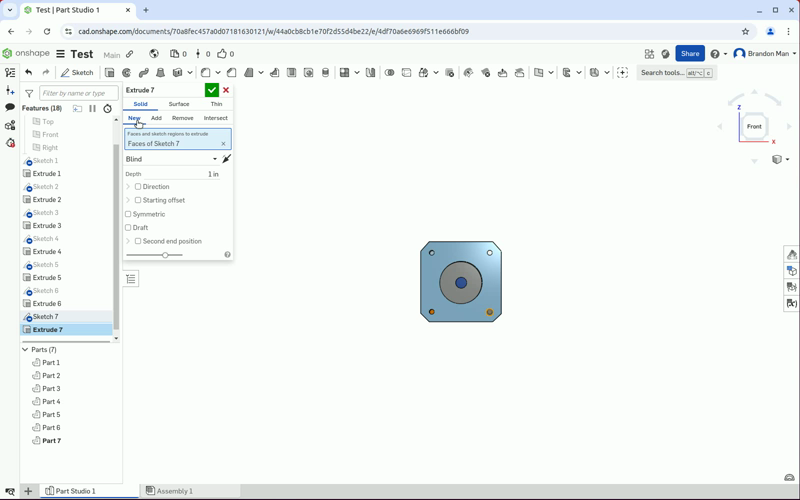
key(tab, 4)
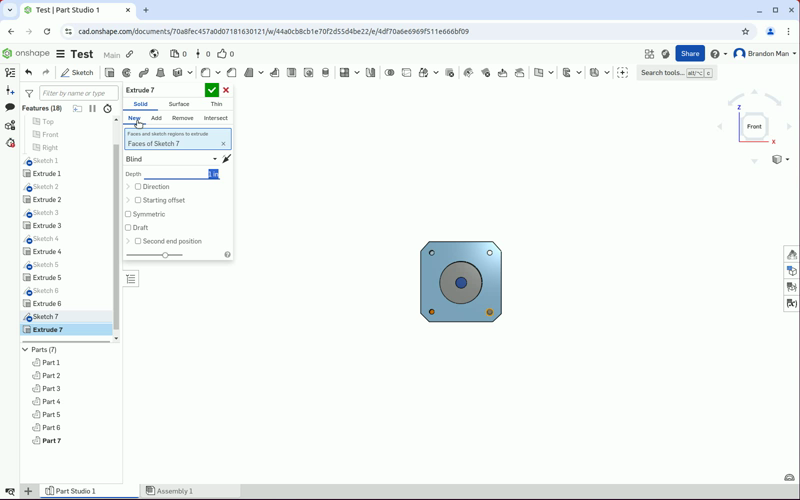
text(13.48)
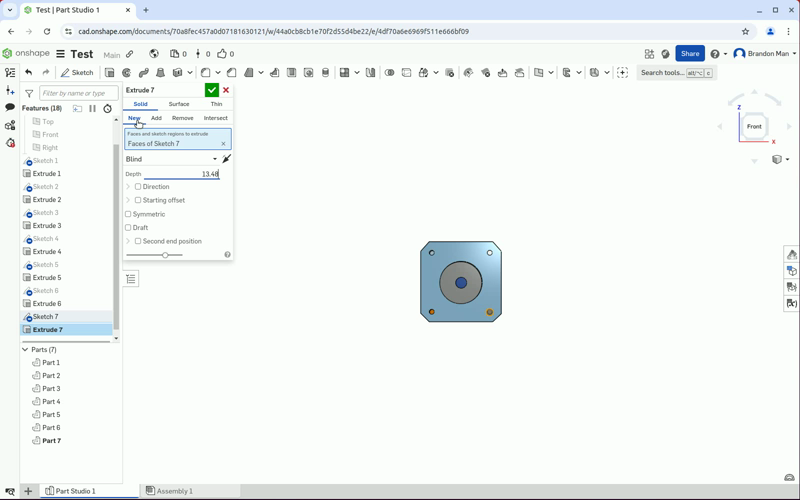
key(enter)
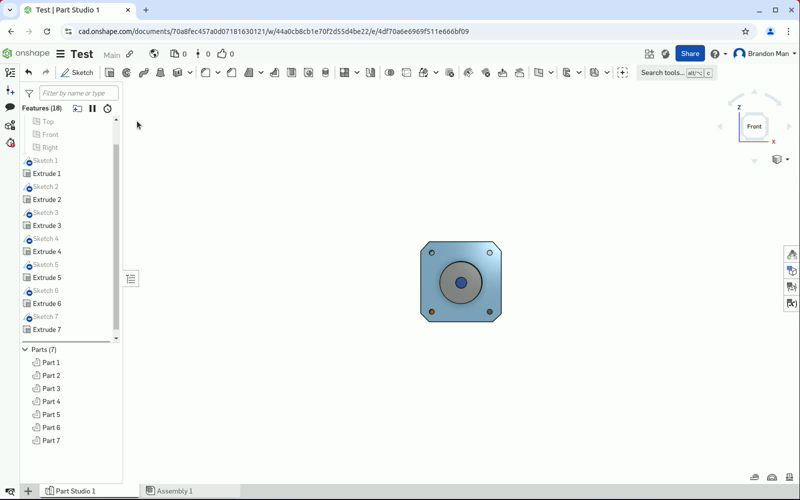
key(shift+h)
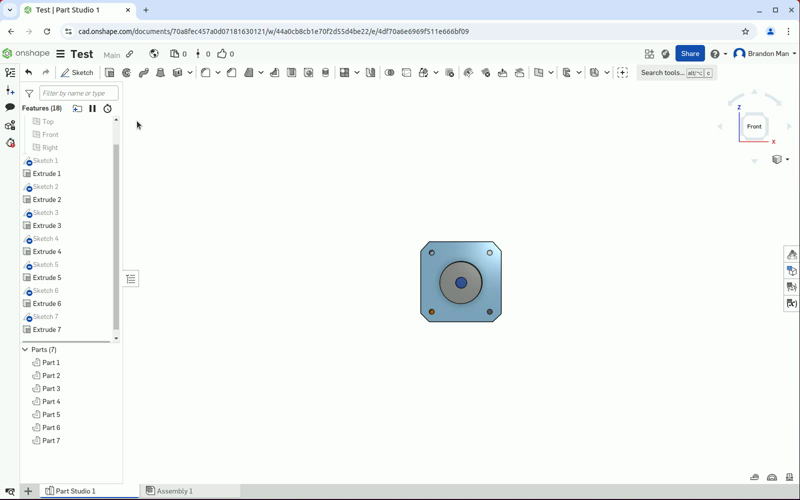
key(shift+h)
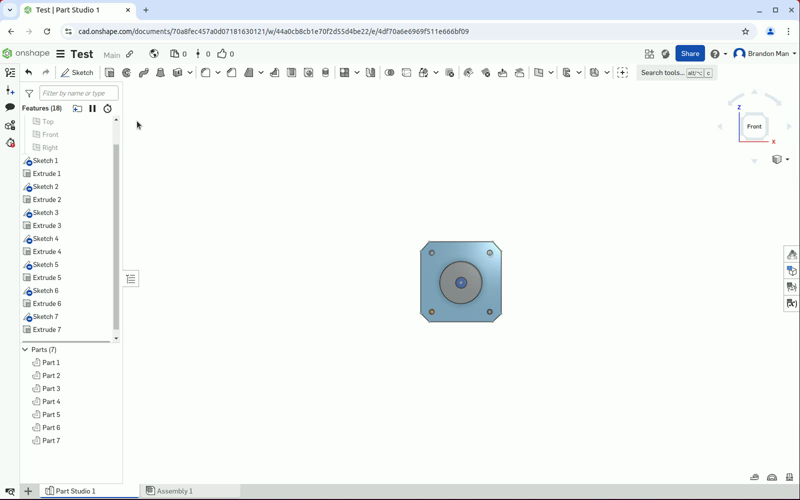
key(shift+7)
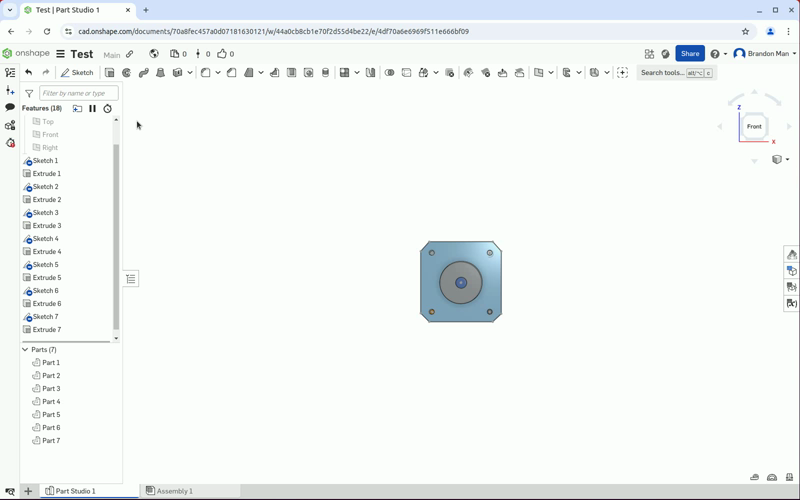
key(left, 2)
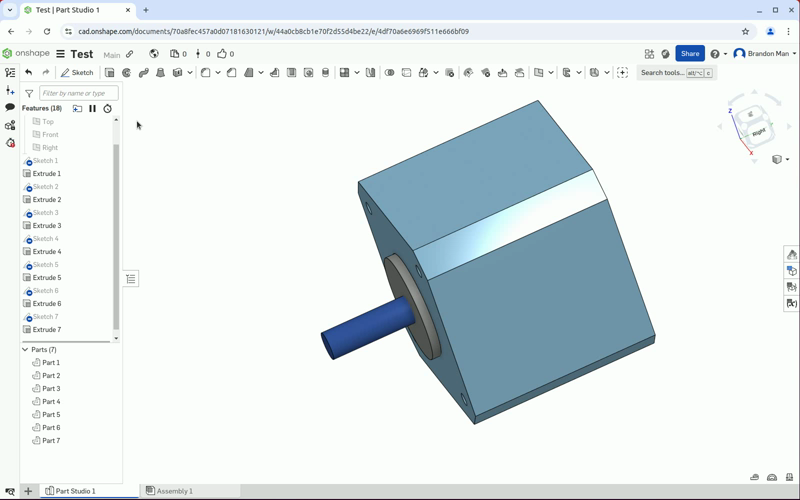
key(down, 2)
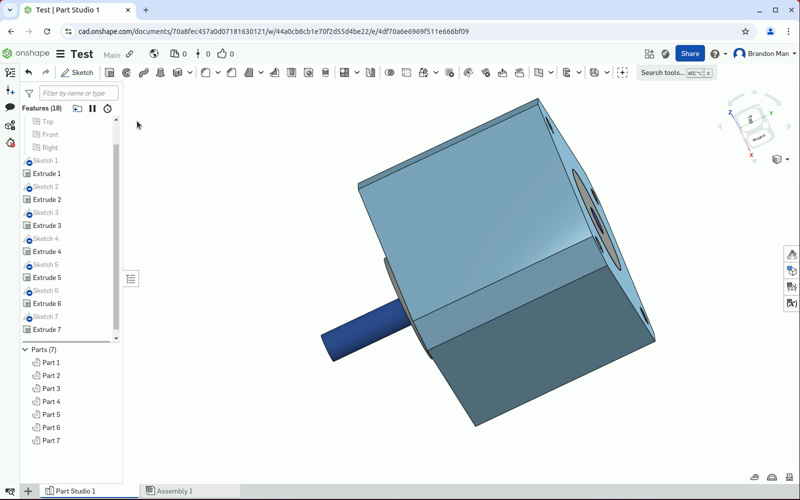
key(up, 2)
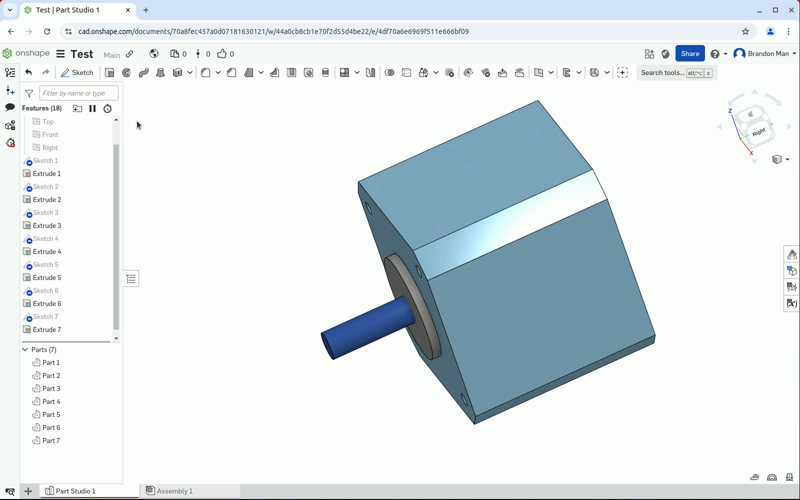
key(right, 2)
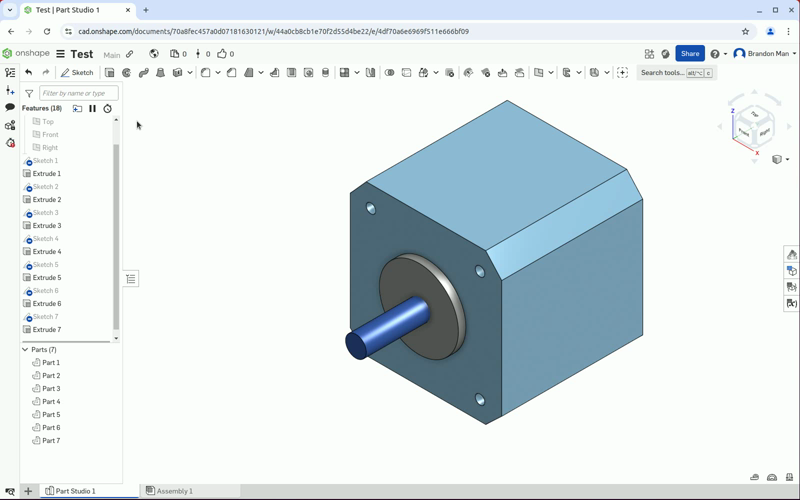
mouse_move(69, 163)
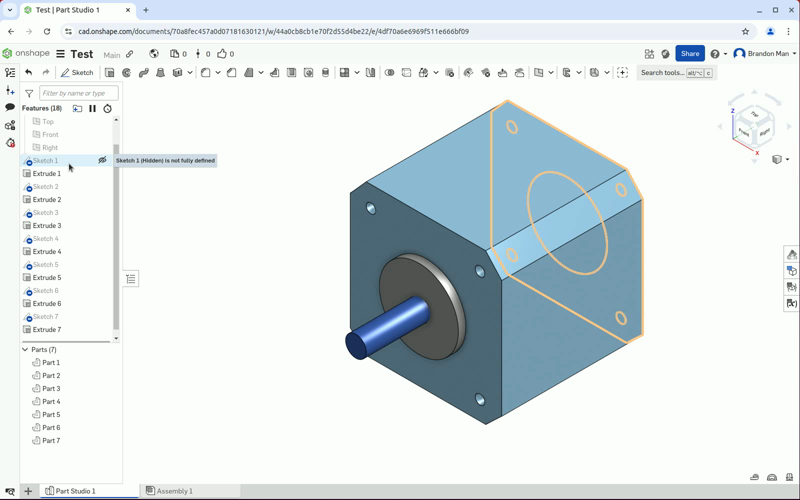
click(69, 163)